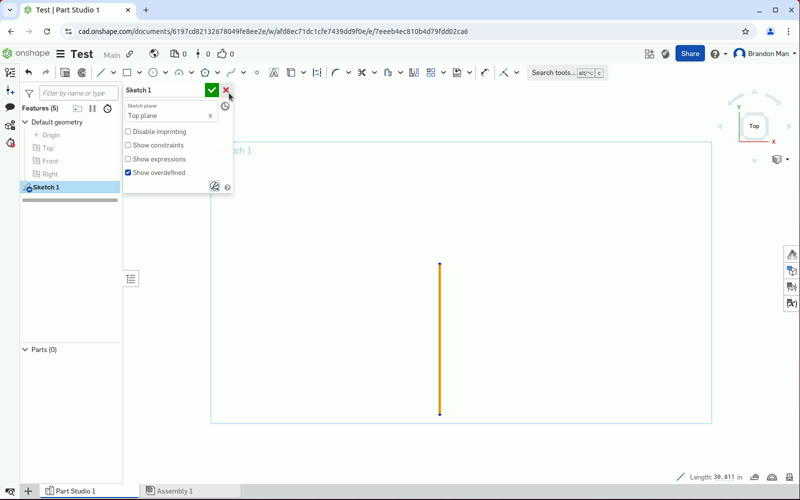
key(shift+h)
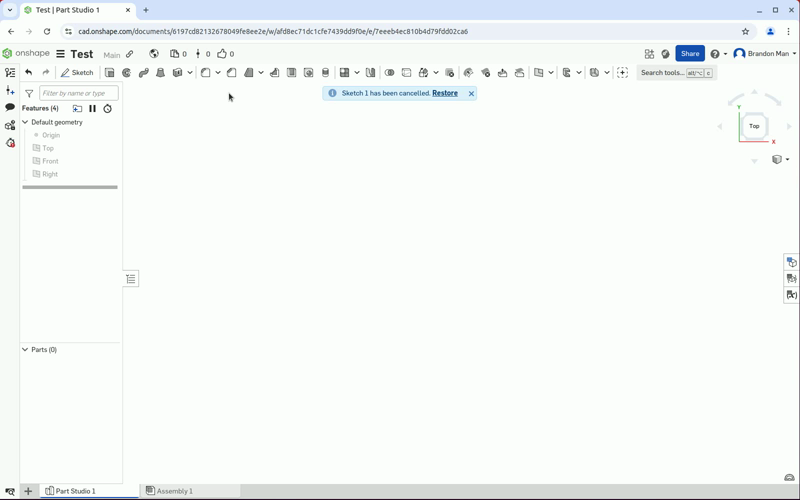
mouse_move(73, 352)
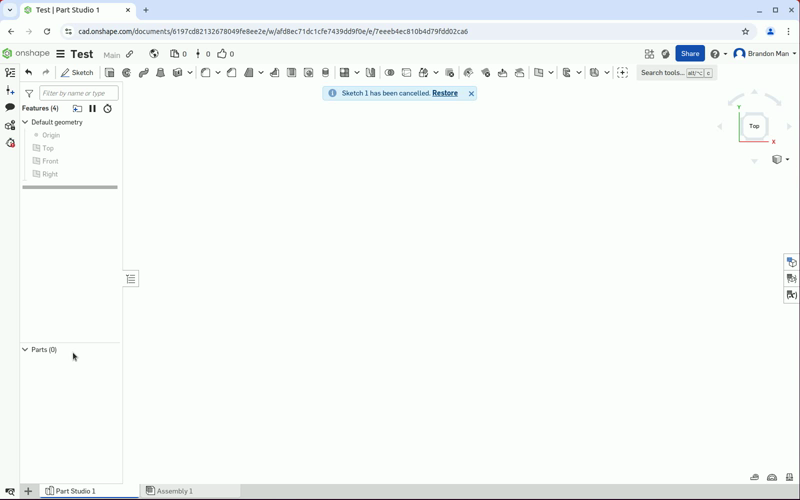
key(y)
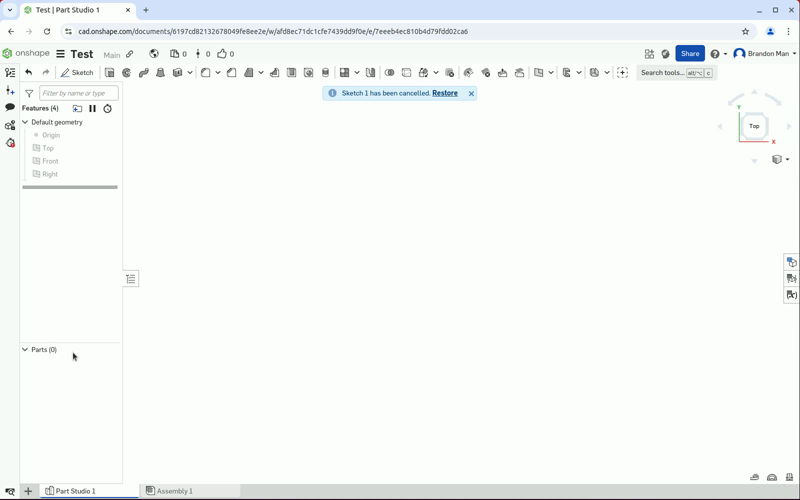
key(shift+p)
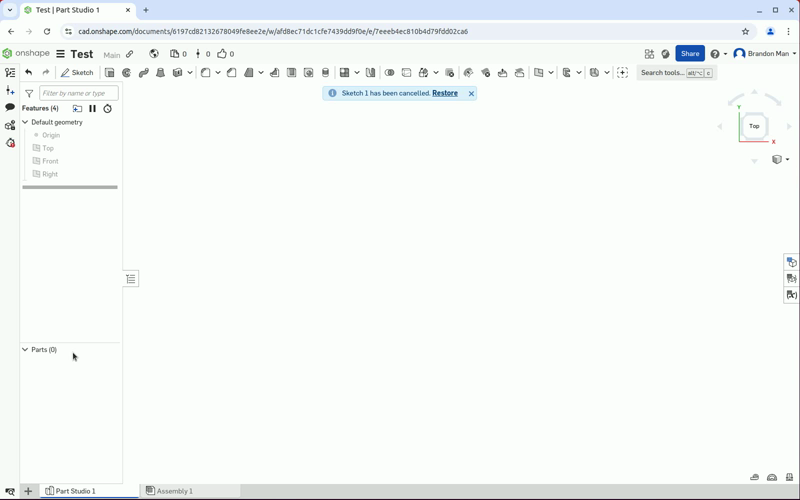
key(space)
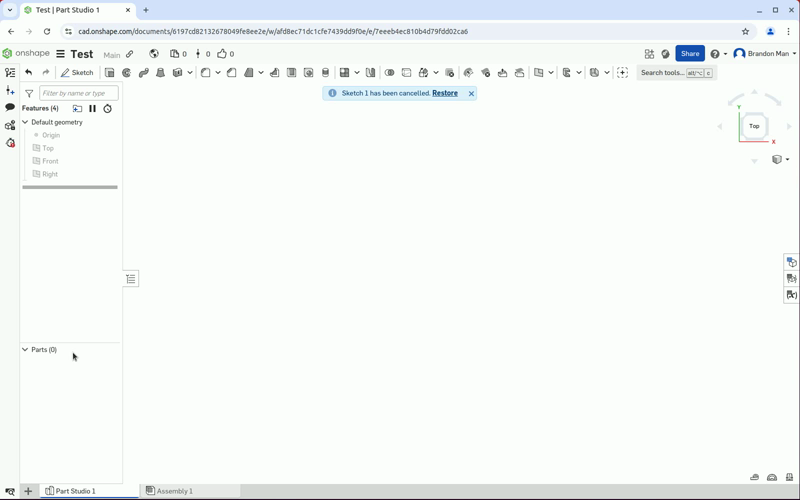
key_down(shift)
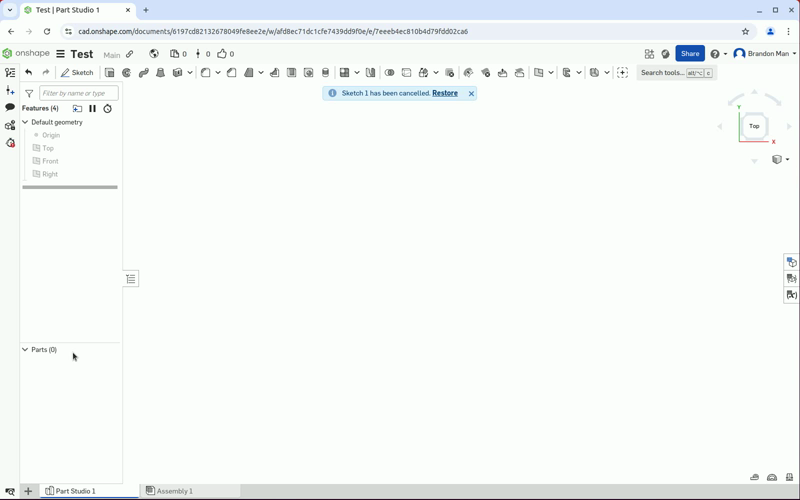
key(up)
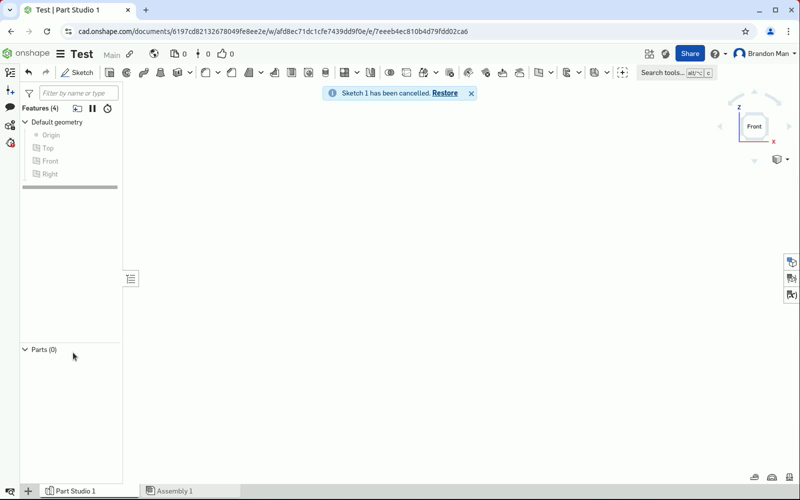
key_up(shift)
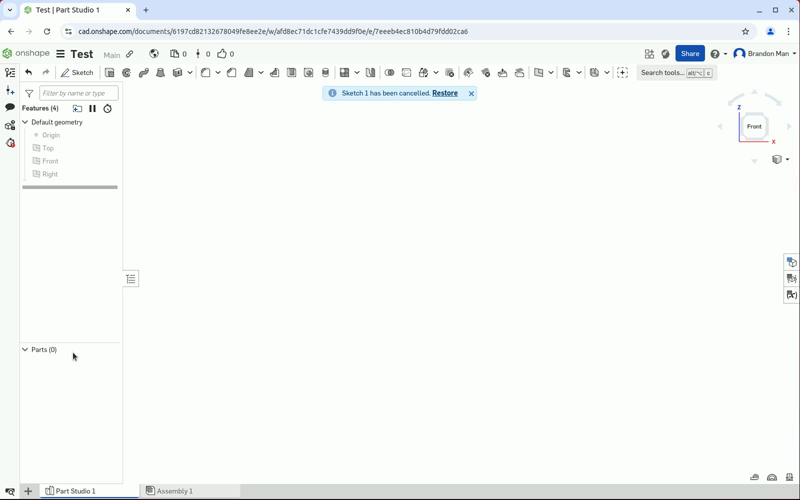
mouse_move(73, 352)
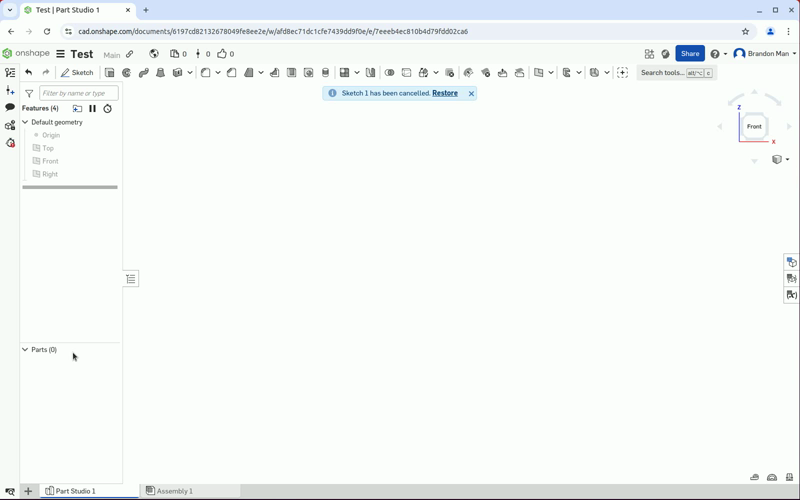
key(shift+y)
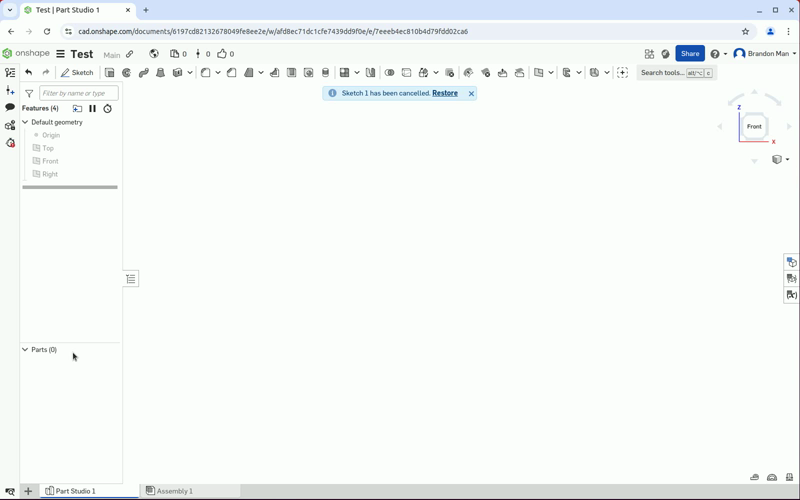
key(shift+s)
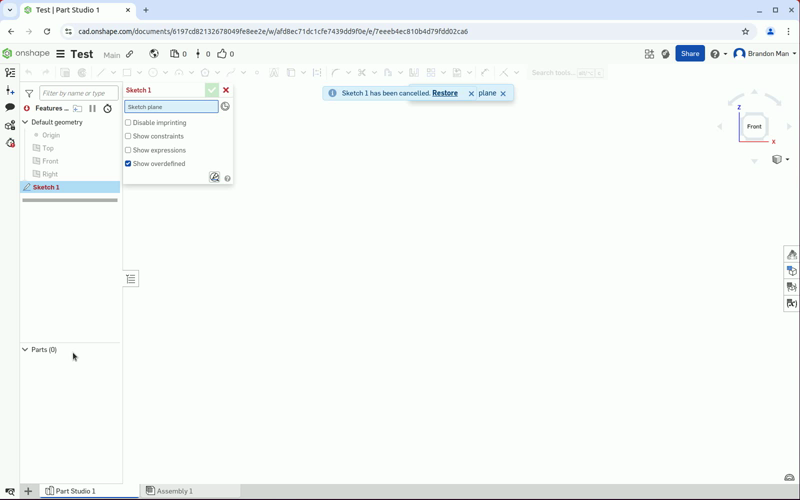
mouse_move(73, 163)
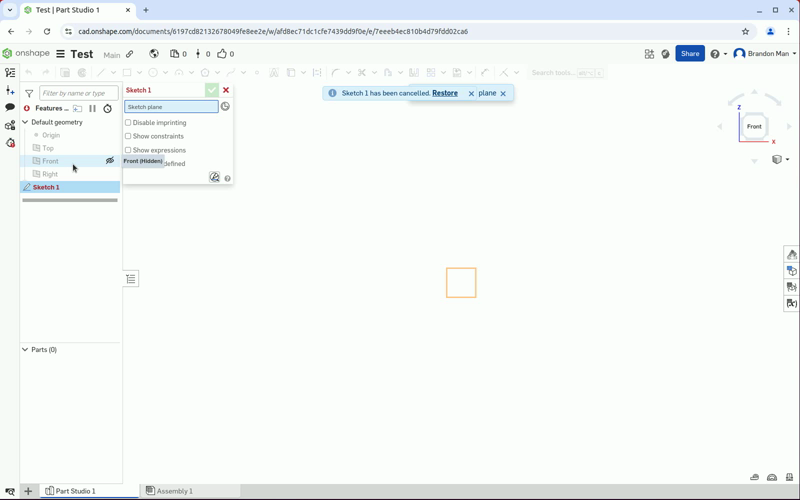
click(73, 163)
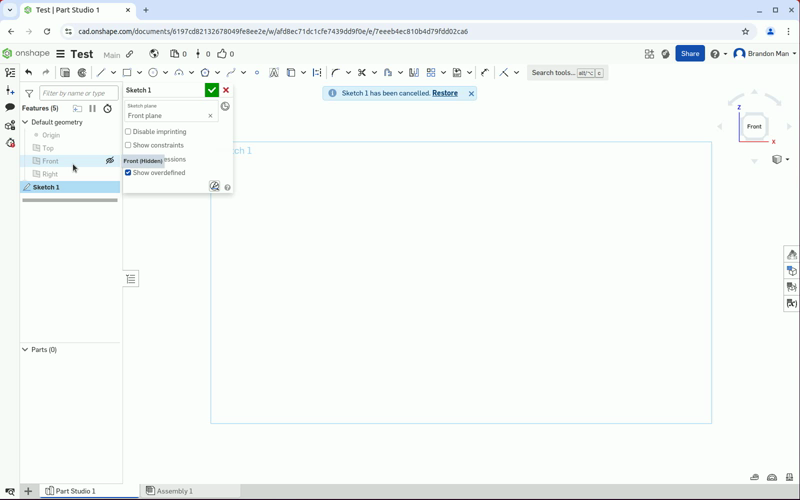
mouse_move(73, 352)
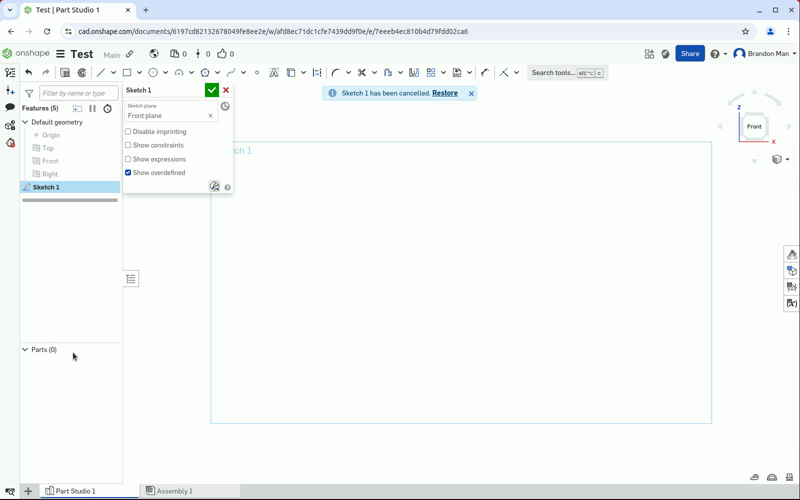
key(y)
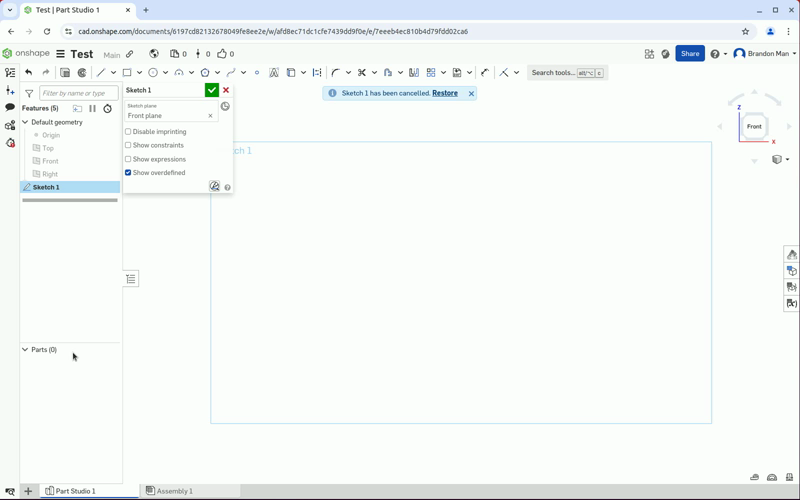
key(l)
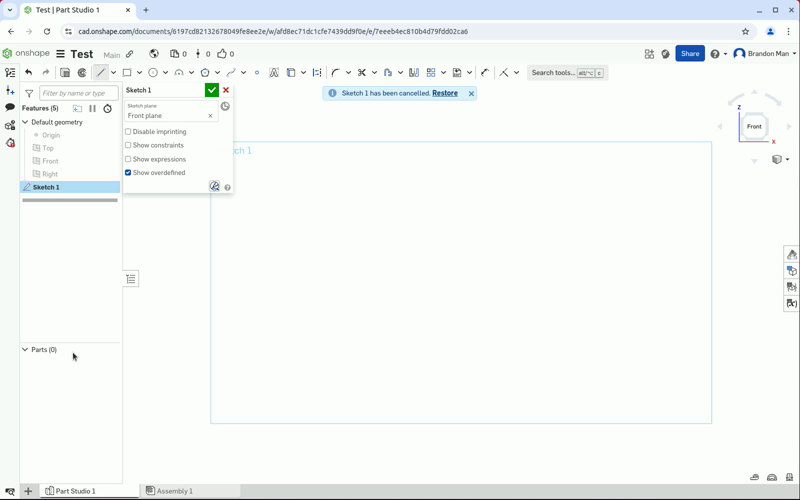
key_down(shift)
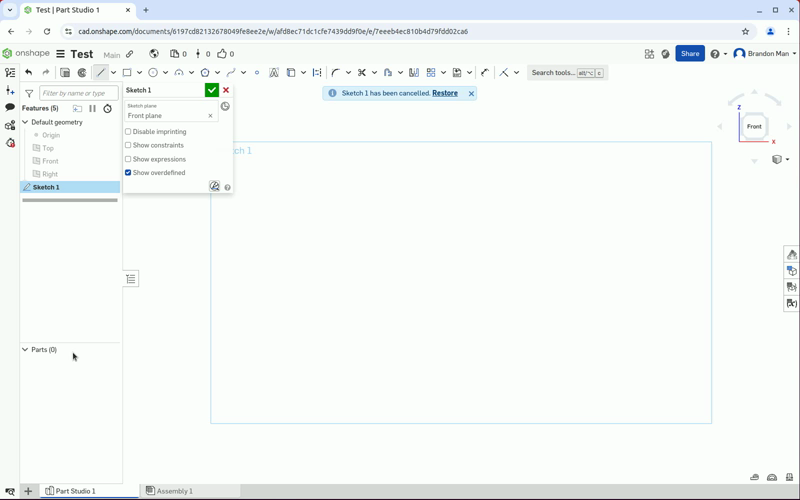
mouse_move(348, 315)
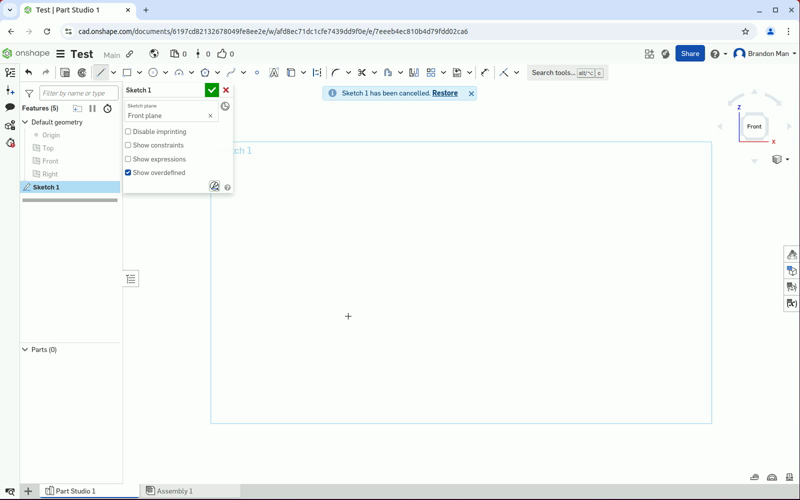
click(348, 315)
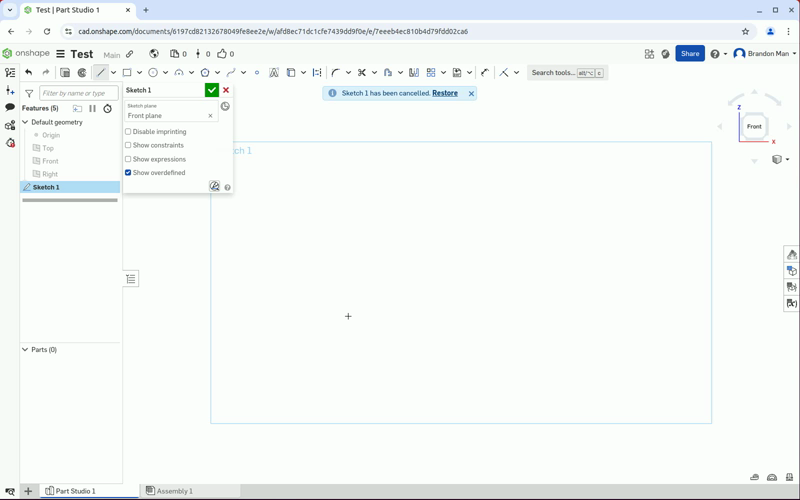
key_up(shift)
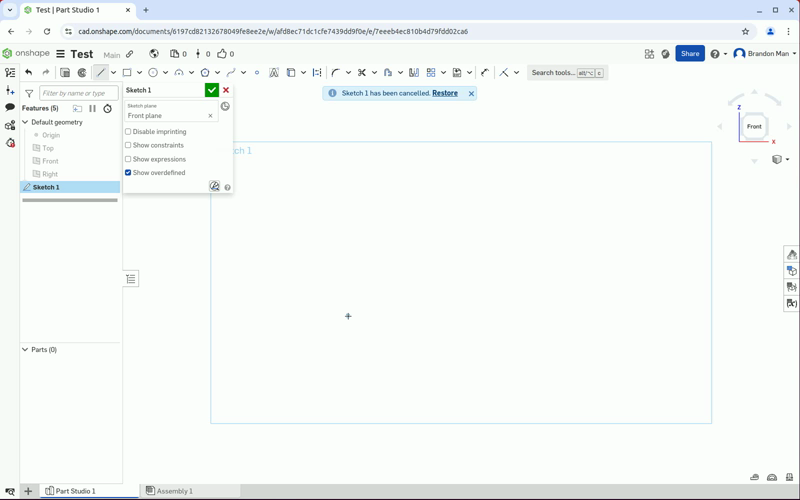
key_down(shift)
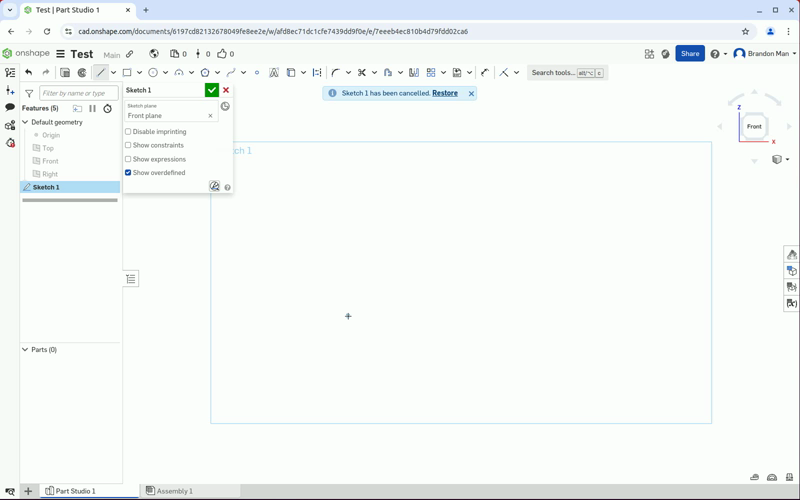
mouse_move(378, 315)
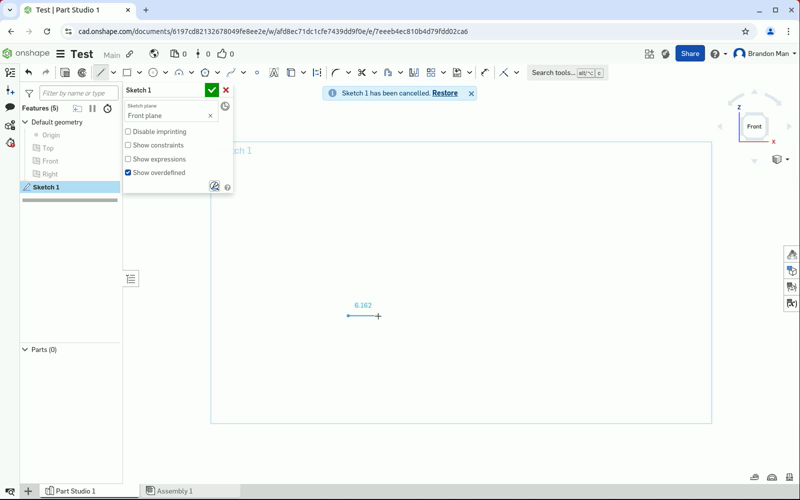
mouse_move(380, 315)
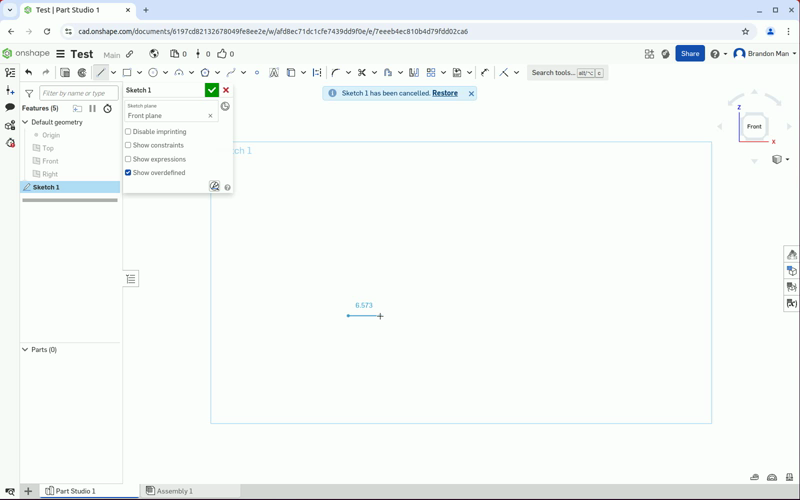
click(380, 315)
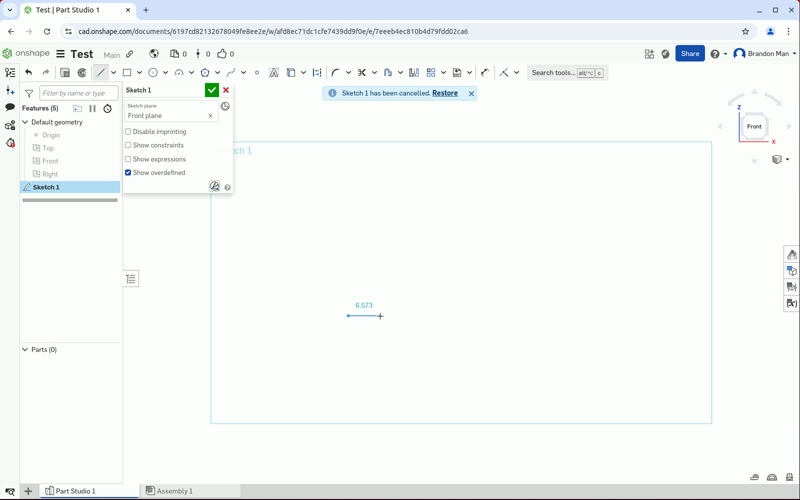
key_up(shift)
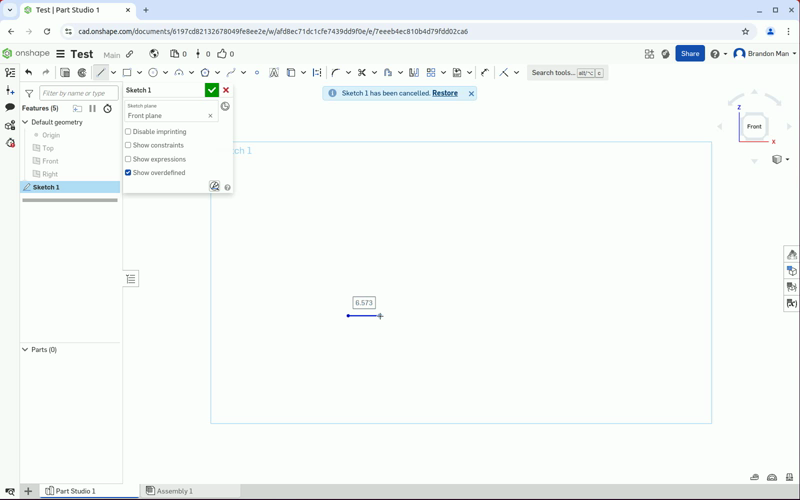
key_down(shift)
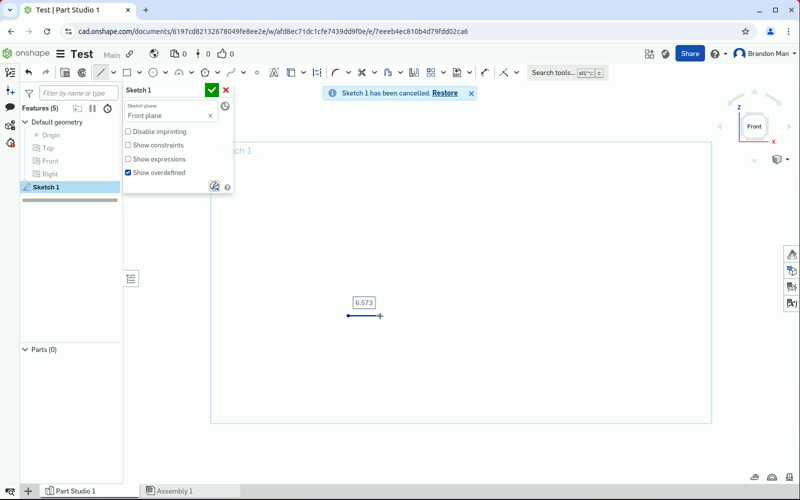
mouse_move(410, 315)
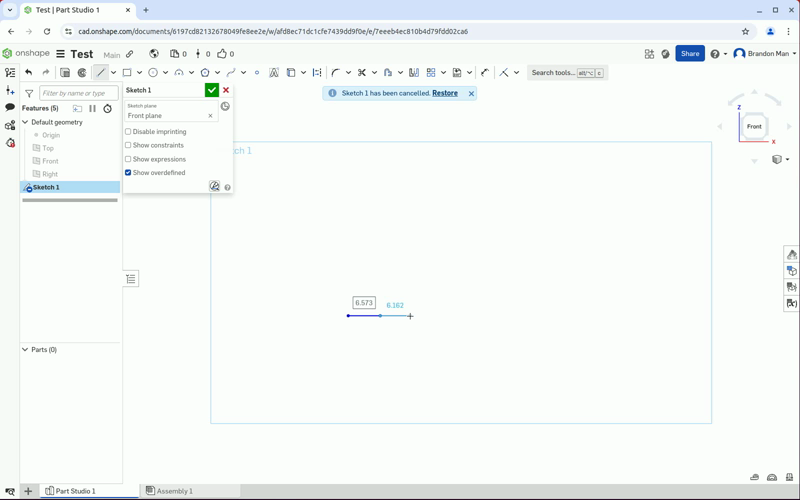
mouse_move(380, 302)
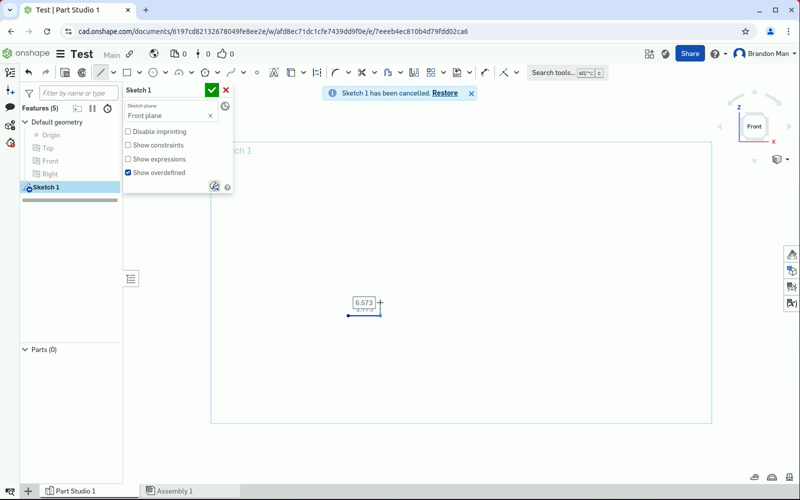
click(380, 302)
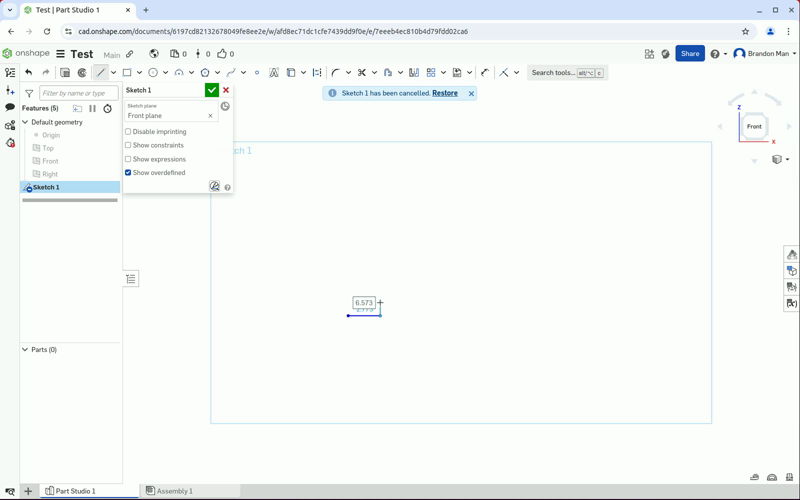
key_up(shift)
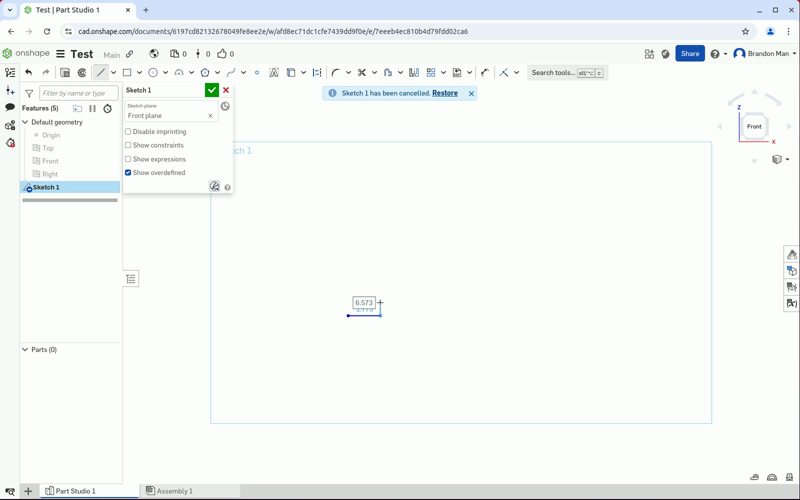
key_down(shift)
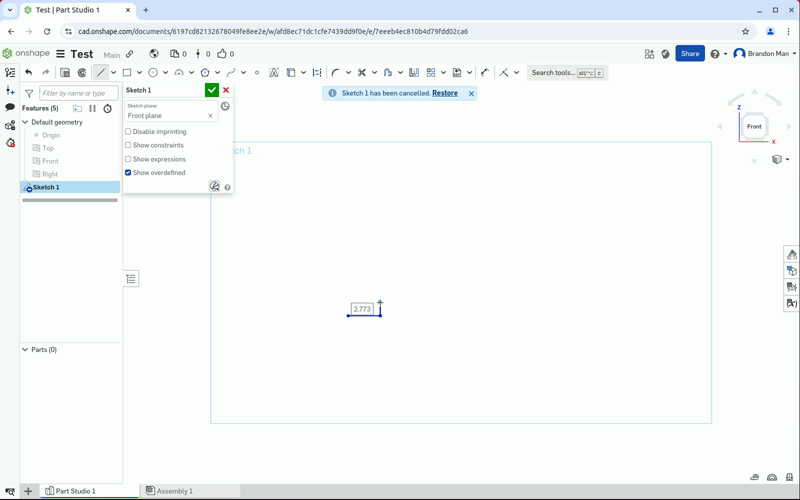
mouse_move(410, 302)
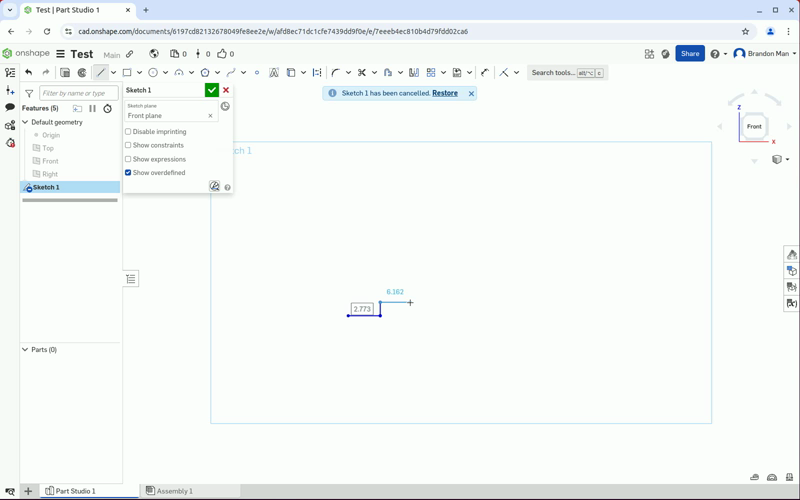
mouse_move(382, 302)
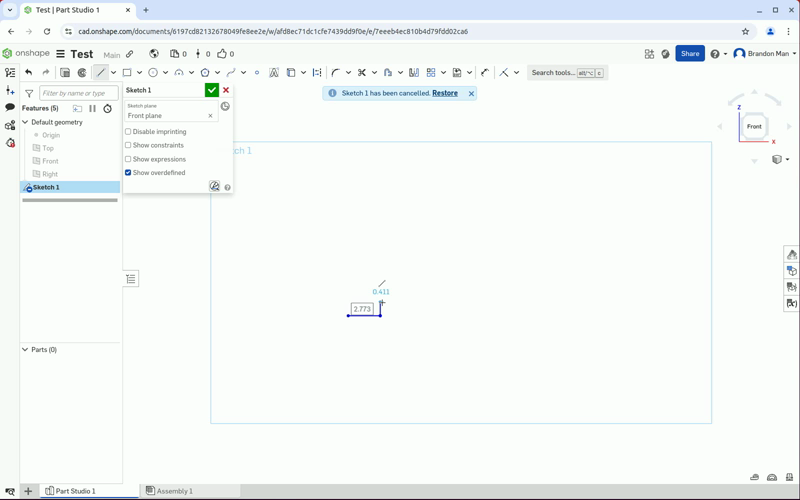
scroll(6)
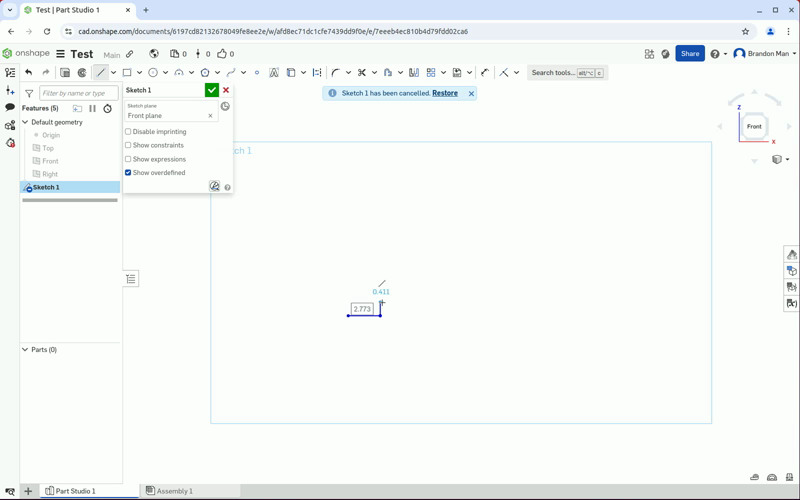
scroll(6)
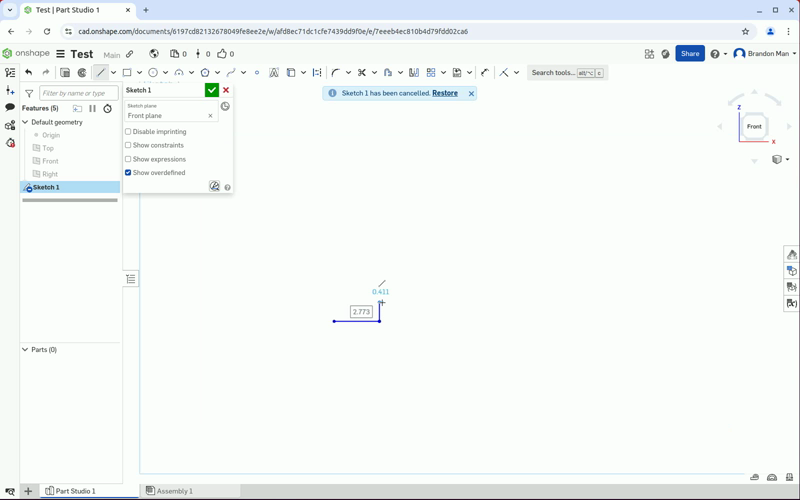
scroll(6)
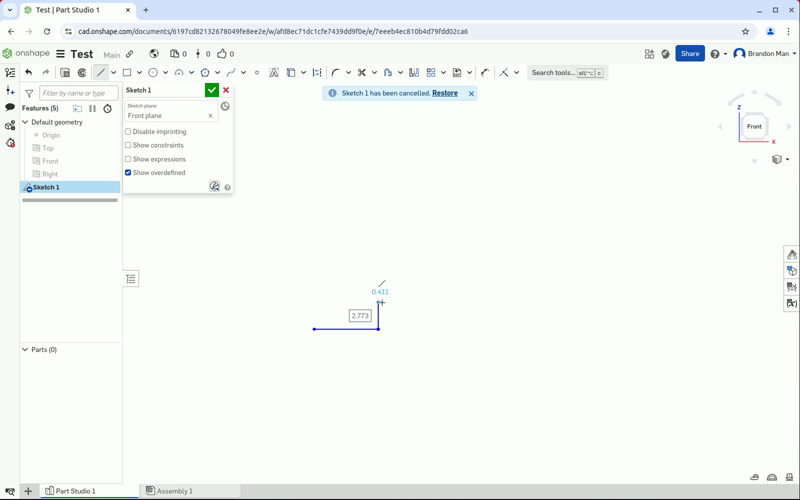
scroll(6)
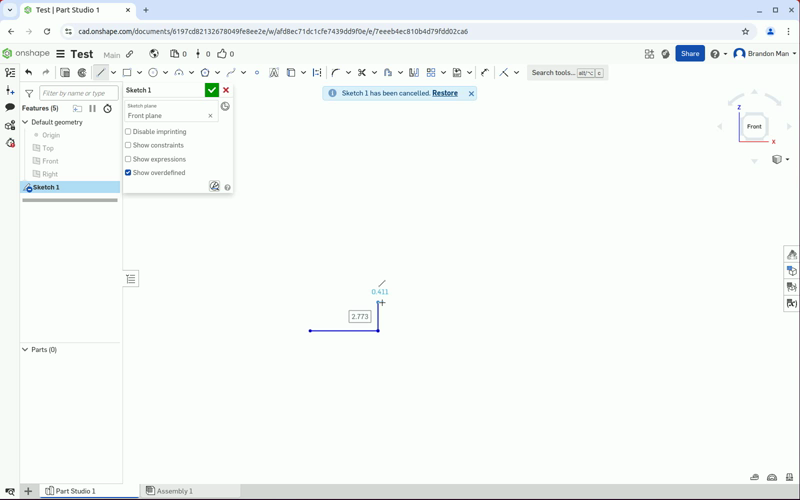
scroll(6)
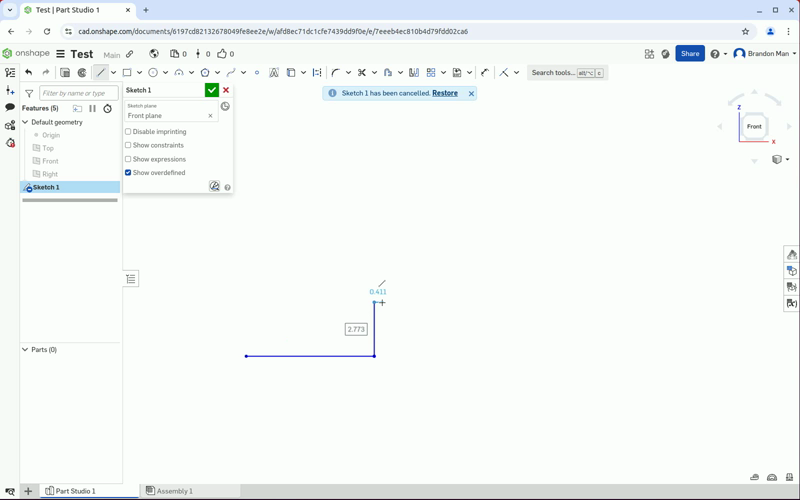
scroll(6)
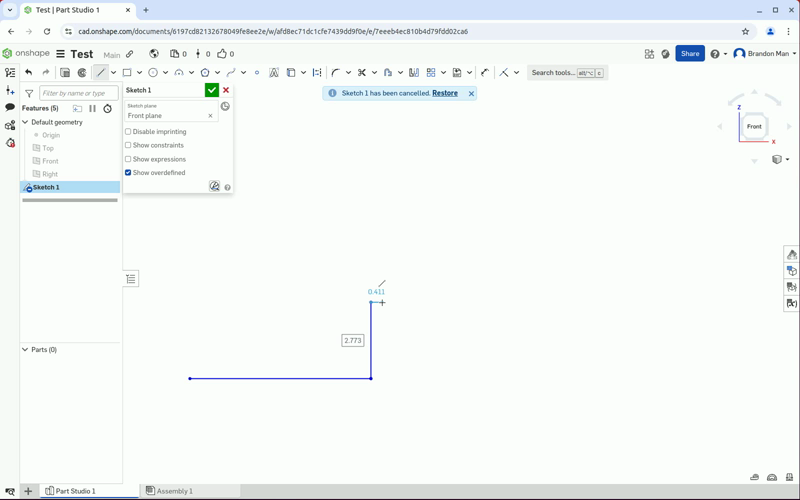
scroll(6)
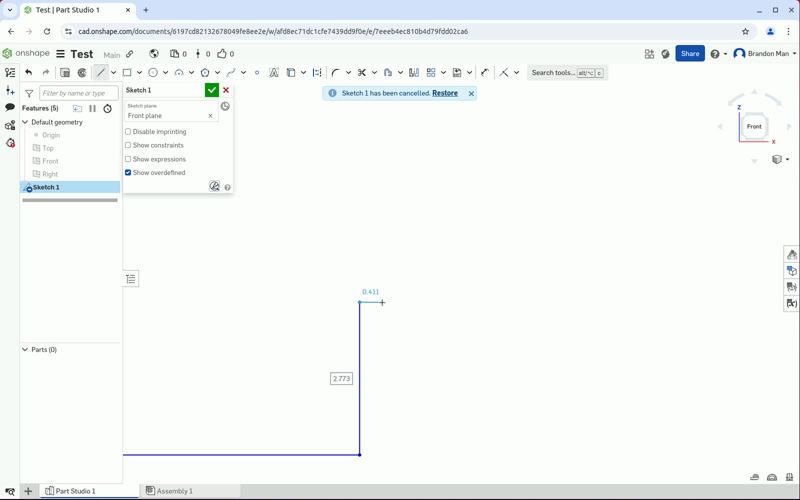
click(382, 302)
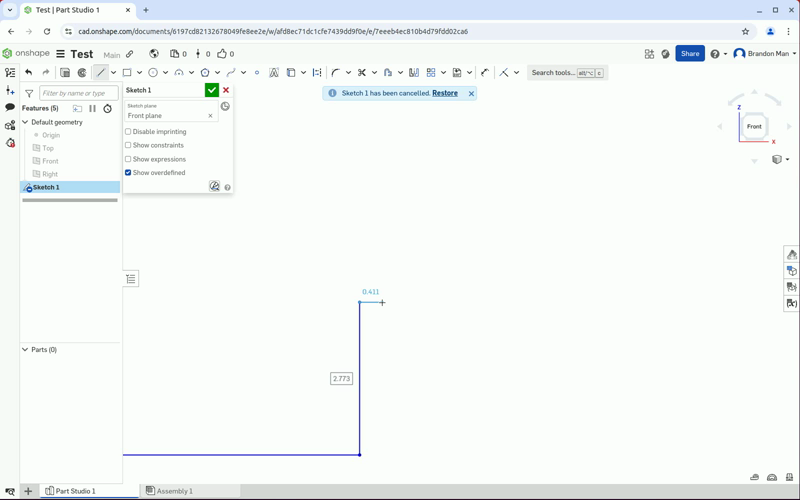
scroll(-6)
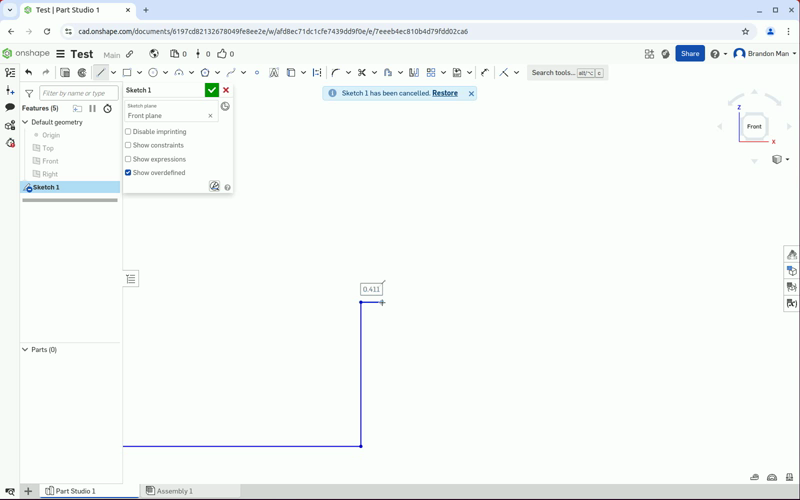
scroll(-6)
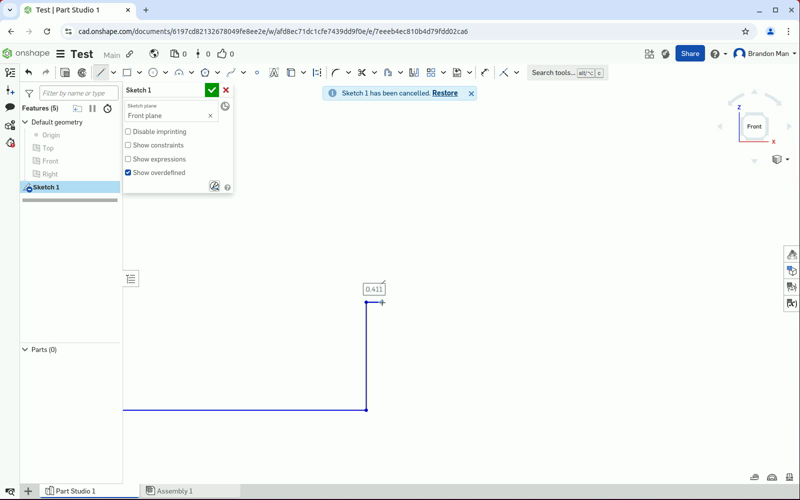
scroll(-6)
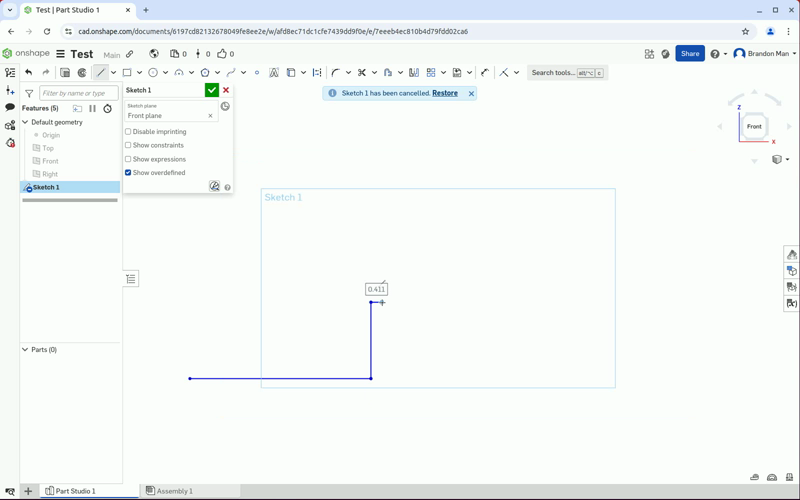
scroll(-6)
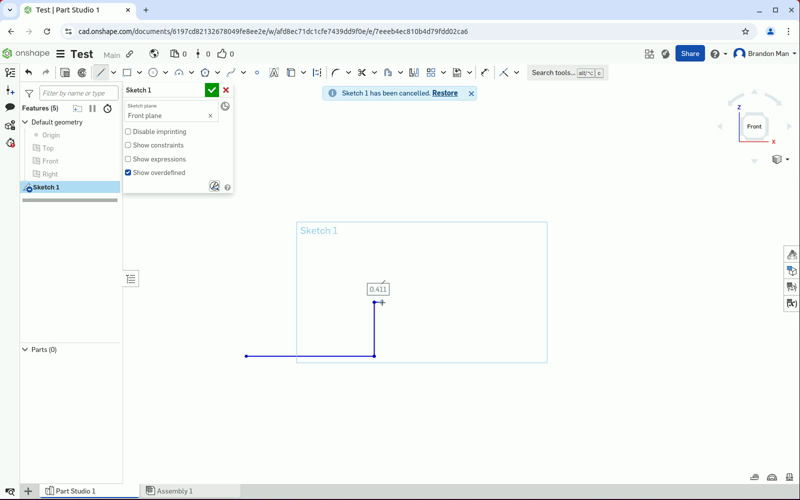
scroll(-6)
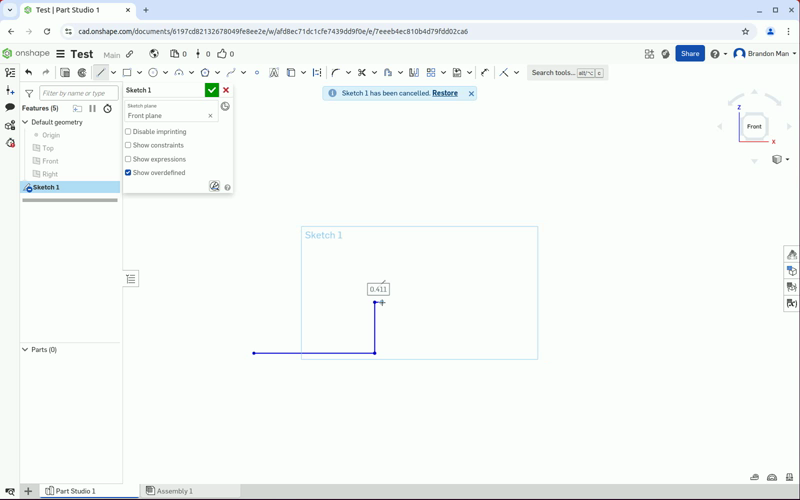
scroll(-6)
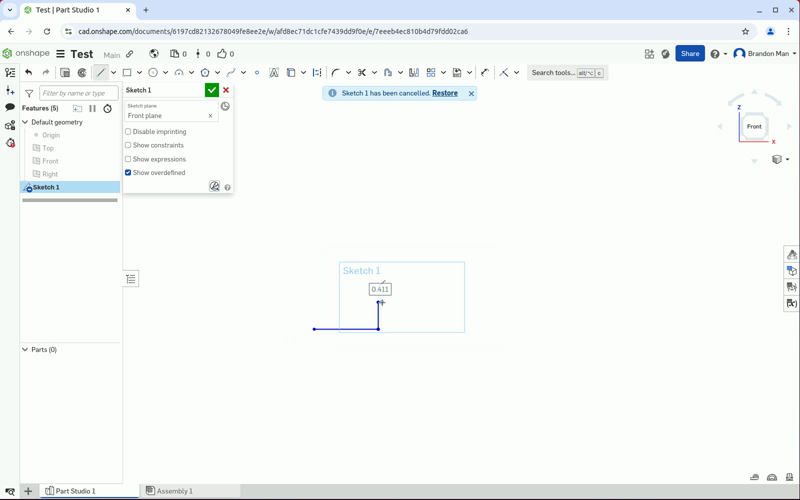
scroll(-6)
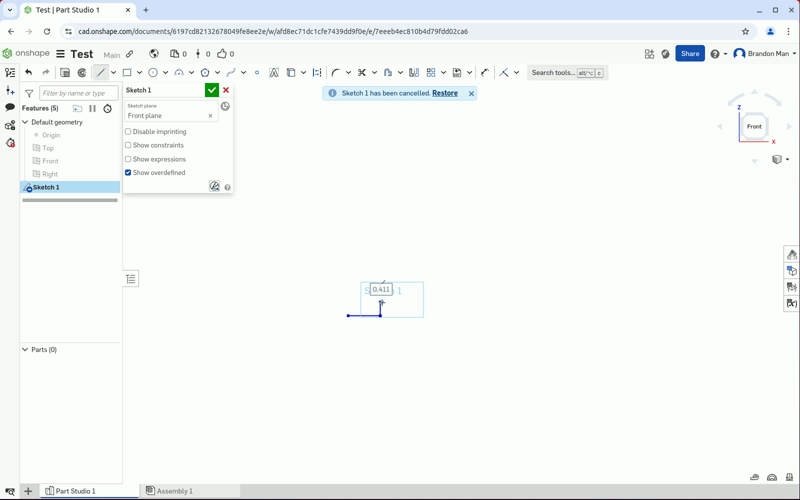
key_up(shift)
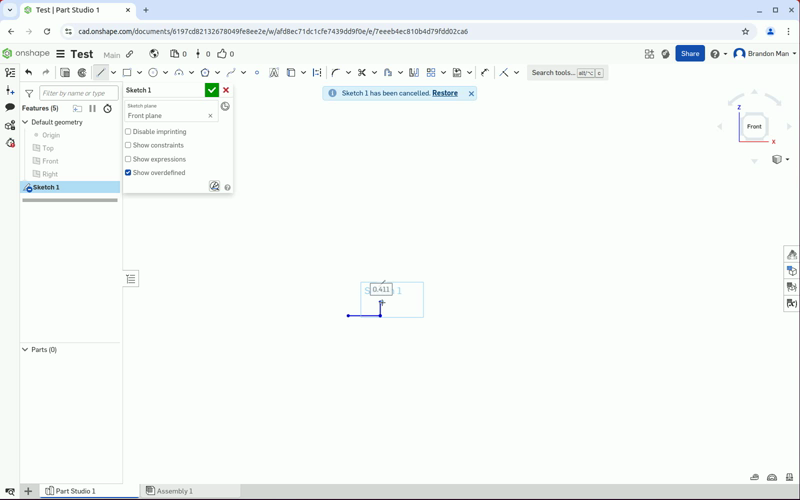
key_down(shift)
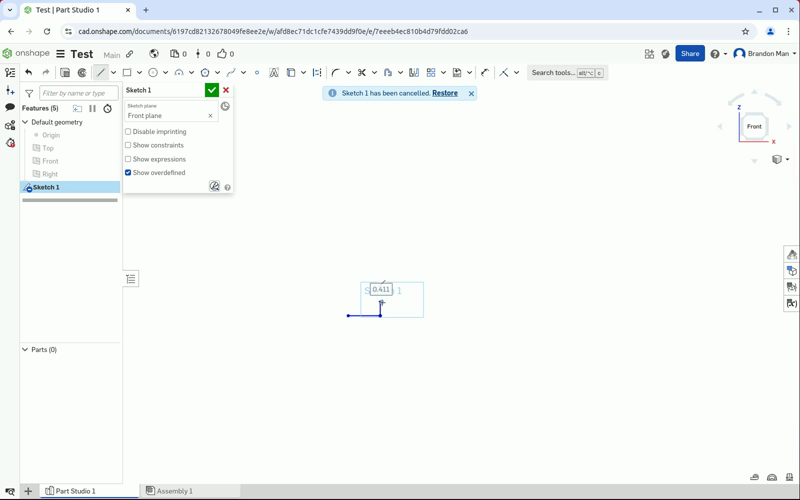
mouse_move(412, 302)
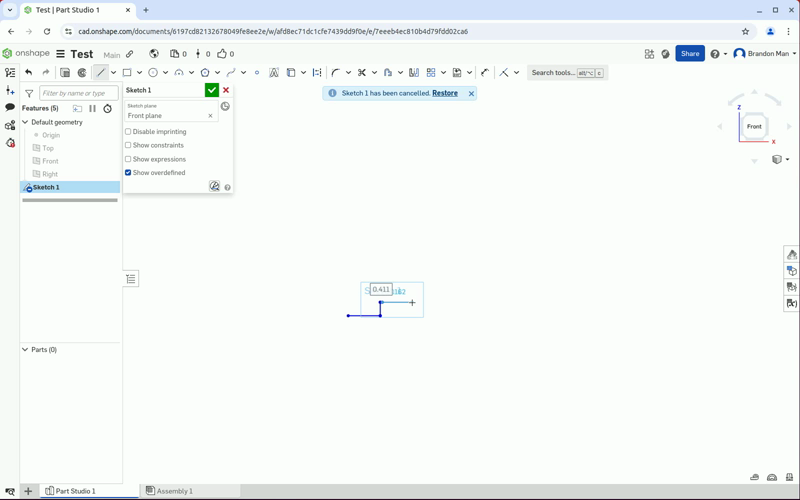
mouse_move(382, 315)
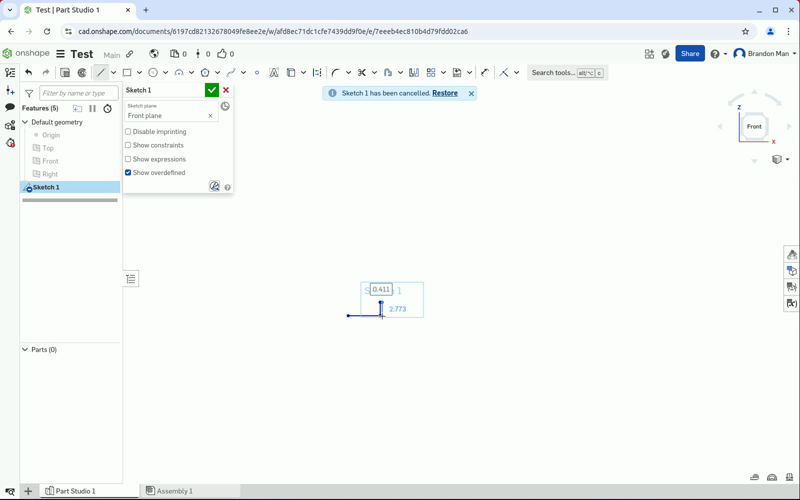
scroll(6)
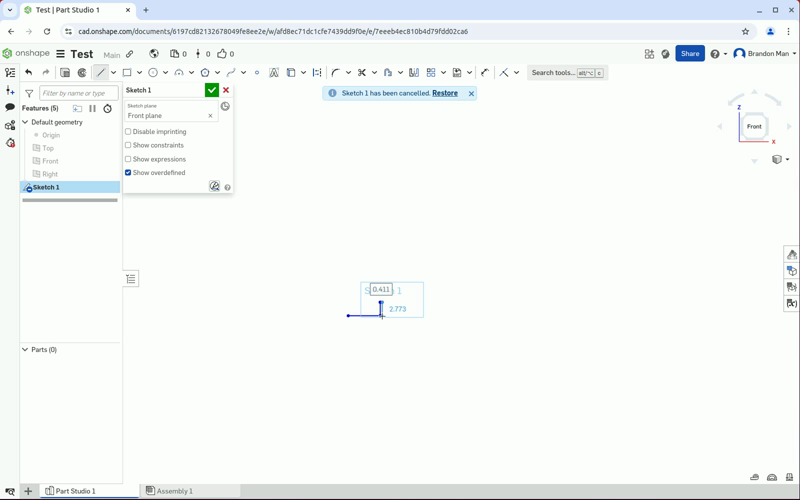
scroll(6)
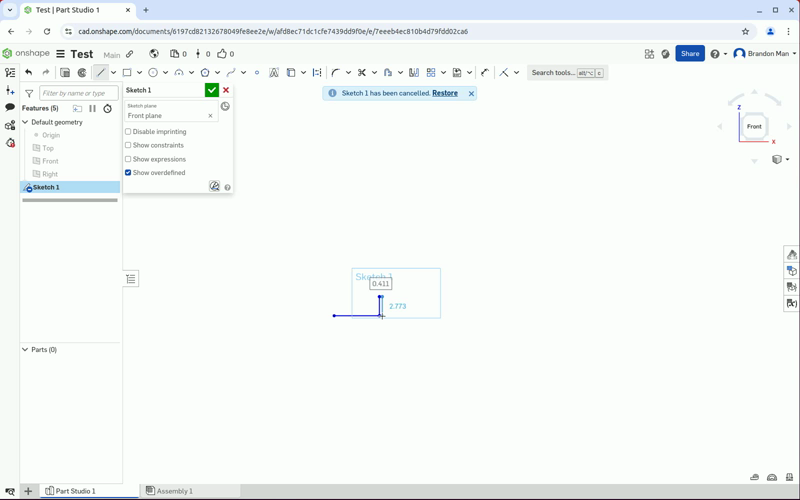
scroll(6)
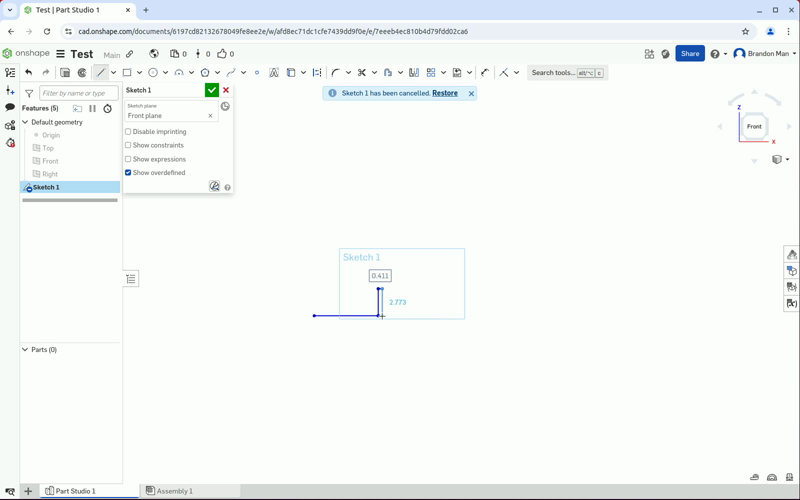
scroll(6)
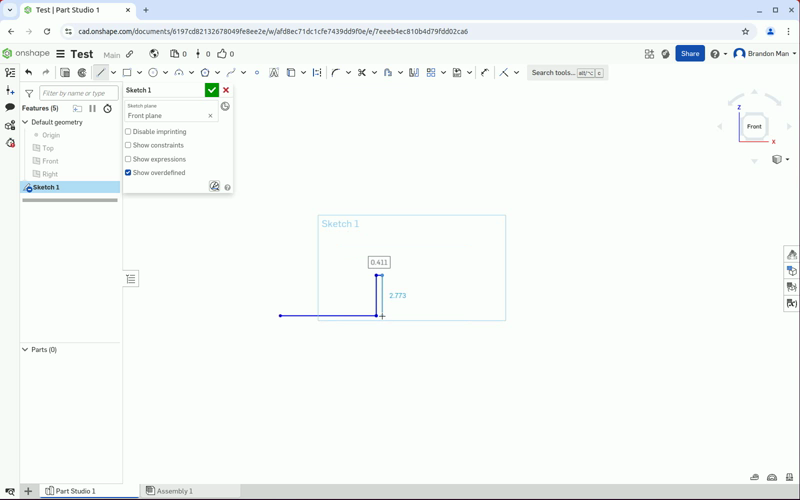
scroll(6)
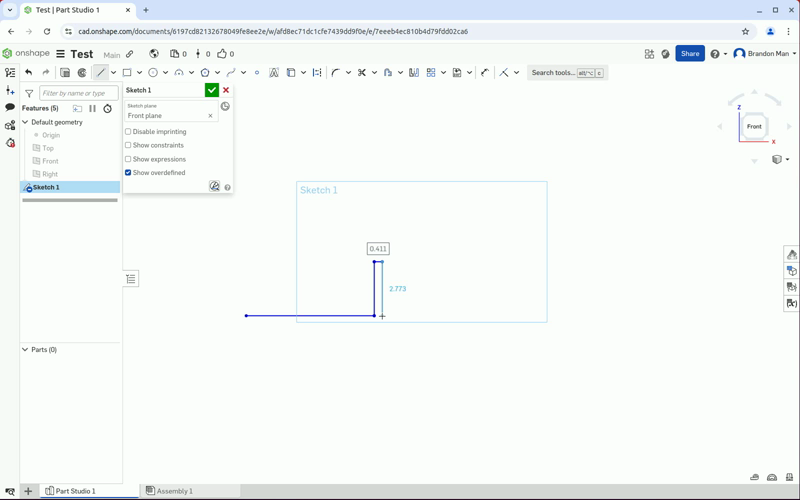
scroll(6)
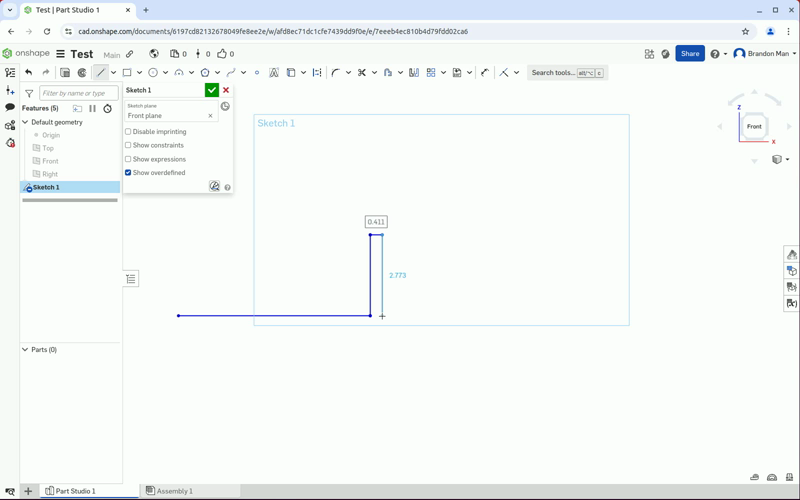
scroll(6)
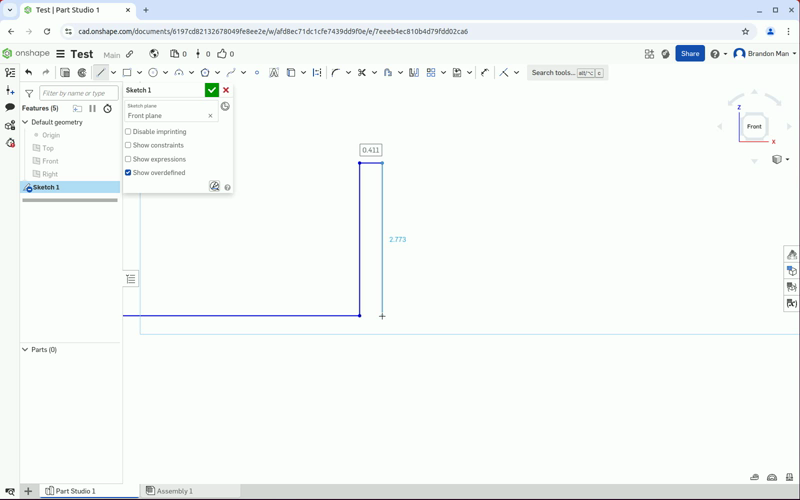
click(382, 315)
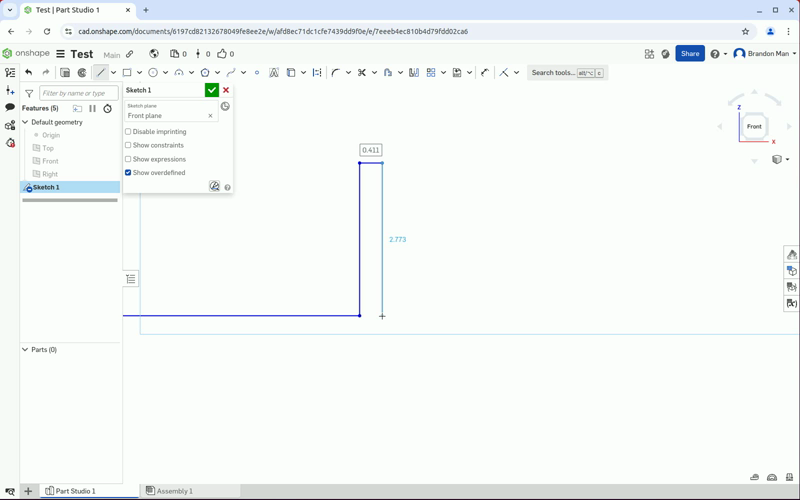
scroll(-6)
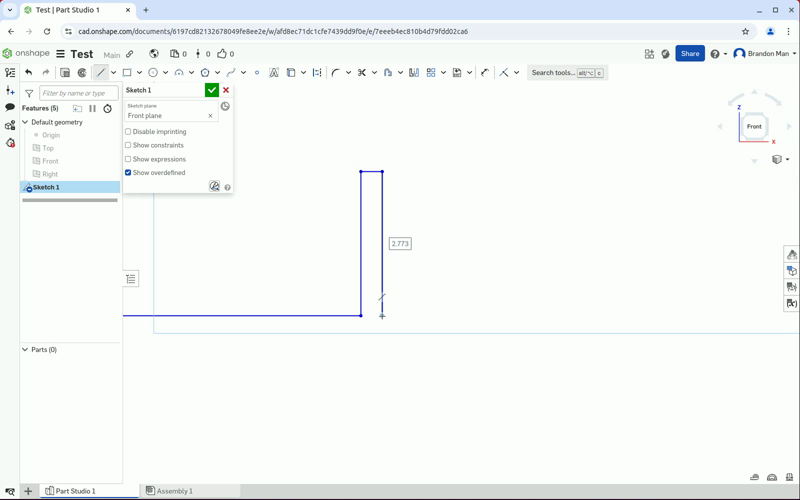
scroll(-6)
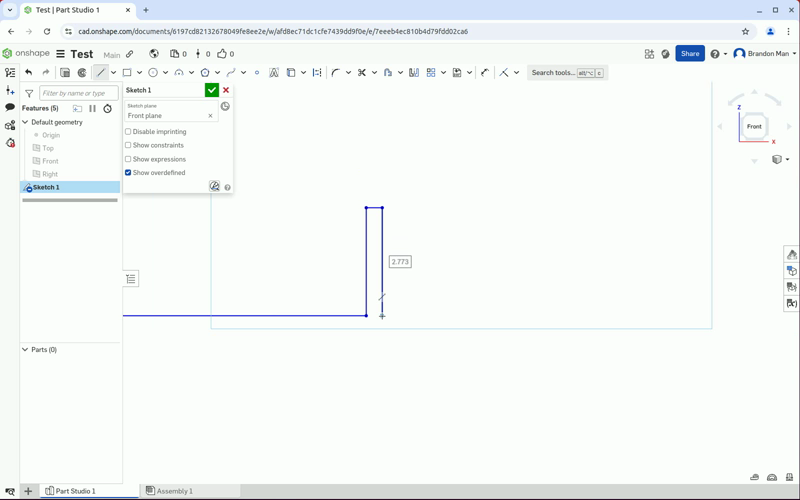
scroll(-6)
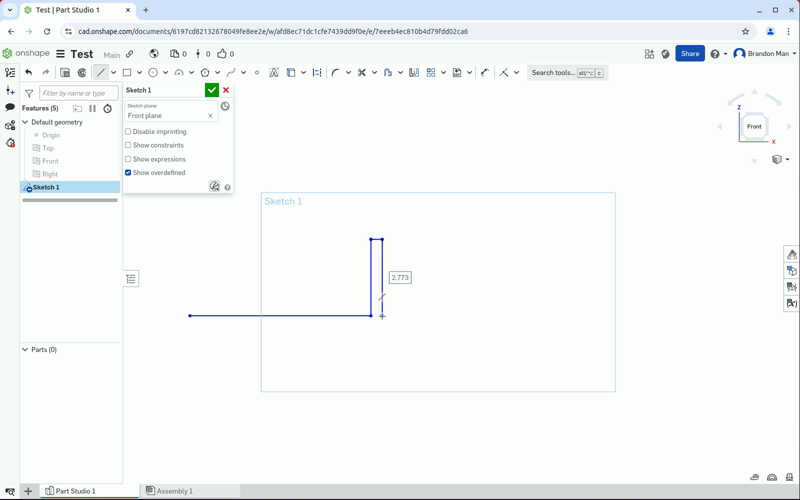
scroll(-6)
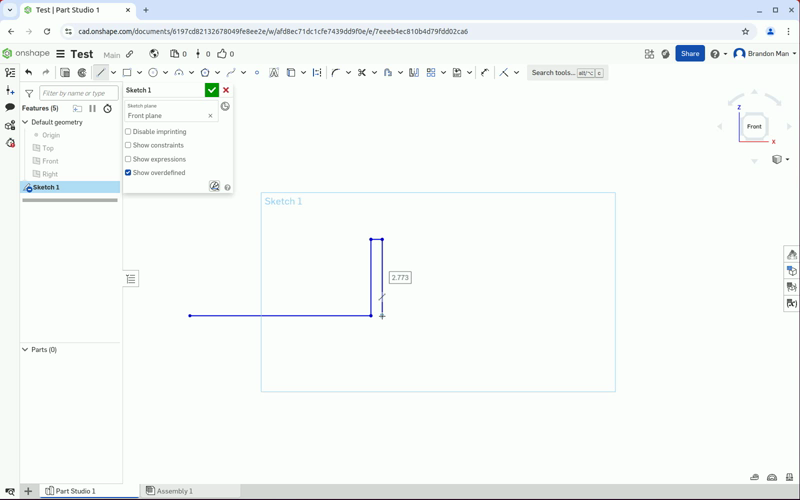
scroll(-6)
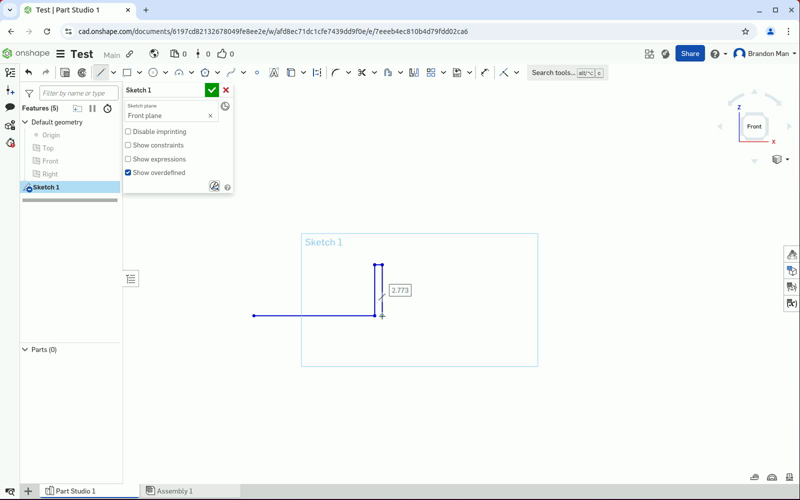
scroll(-6)
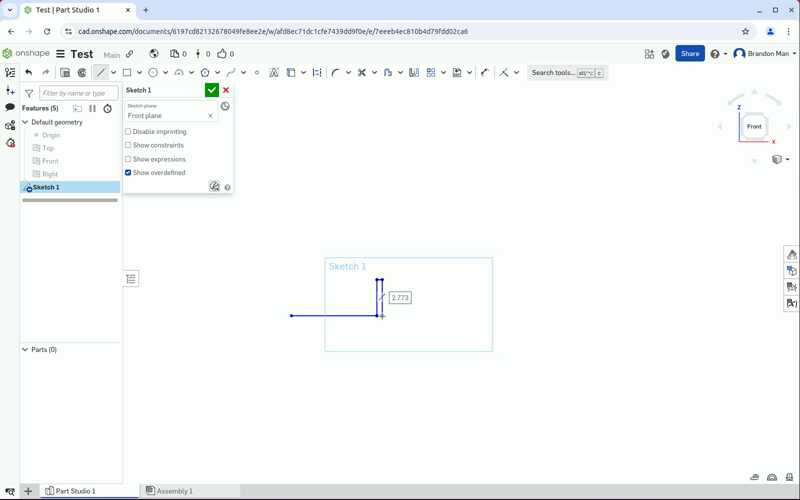
scroll(-6)
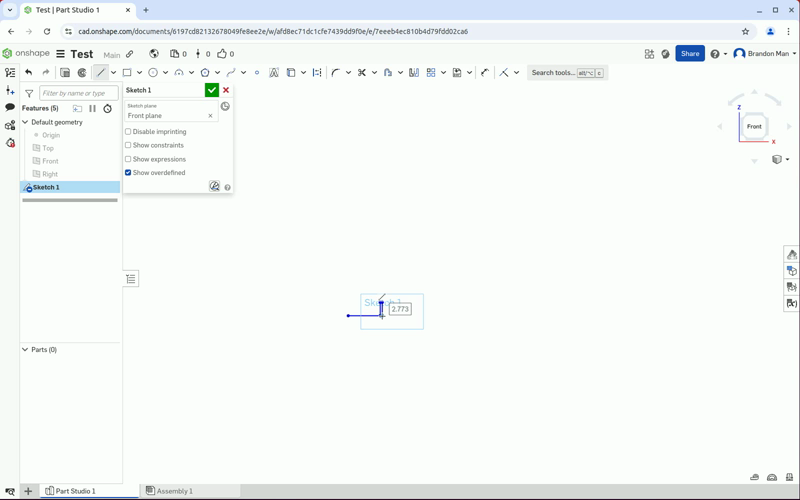
key_up(shift)
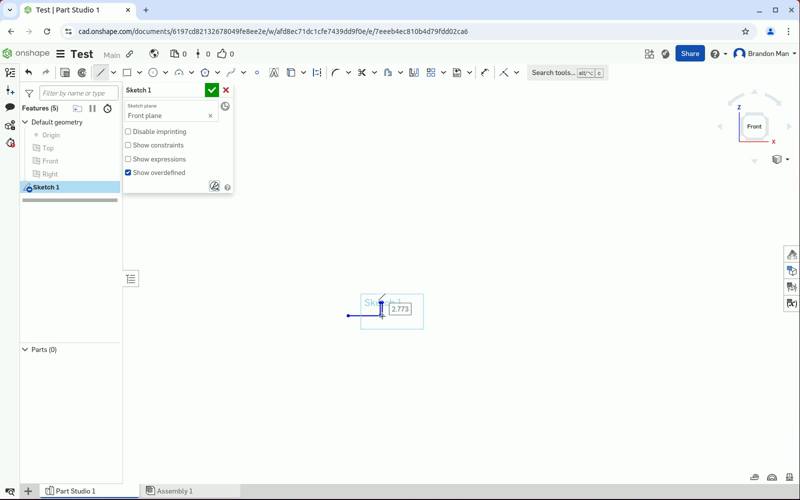
key_down(shift)
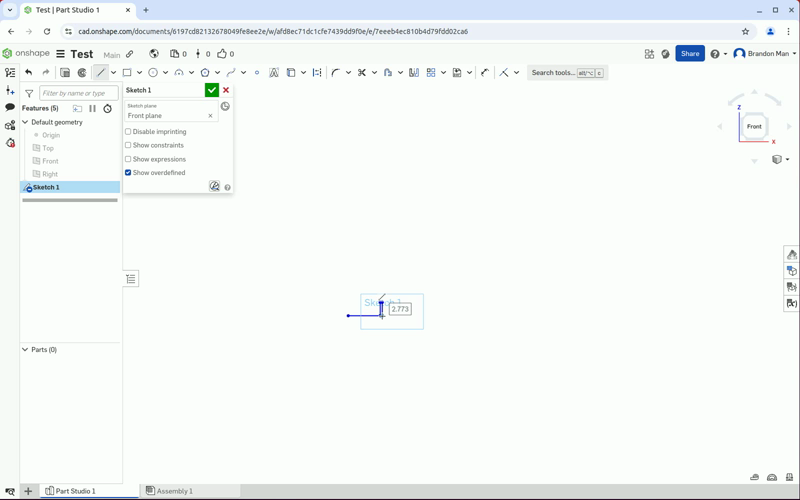
mouse_move(412, 315)
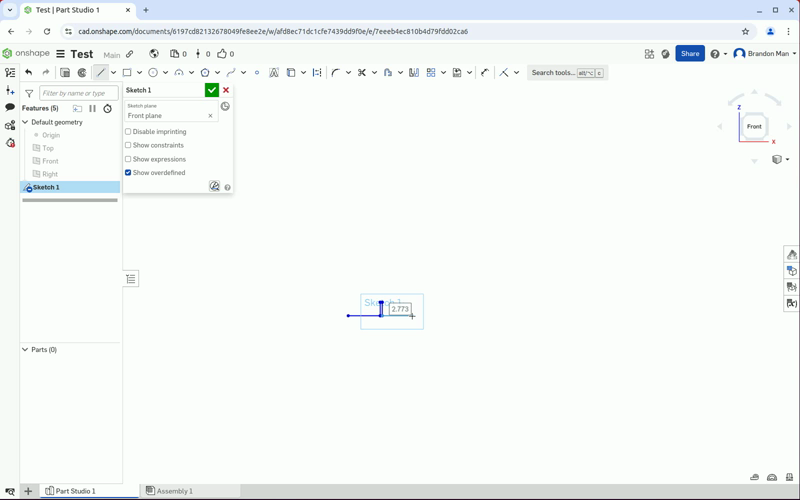
mouse_move(414, 315)
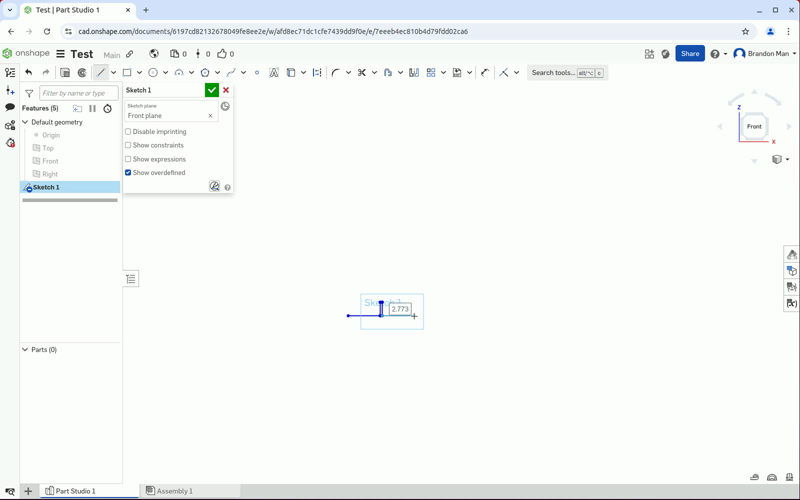
click(414, 315)
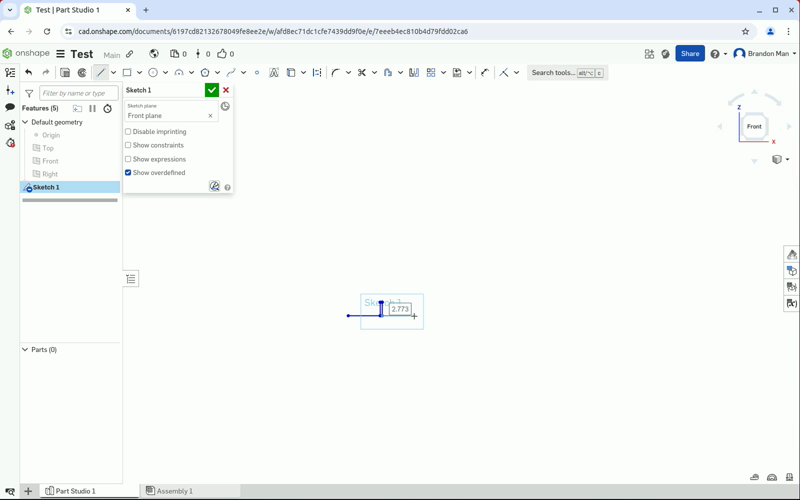
key_up(shift)
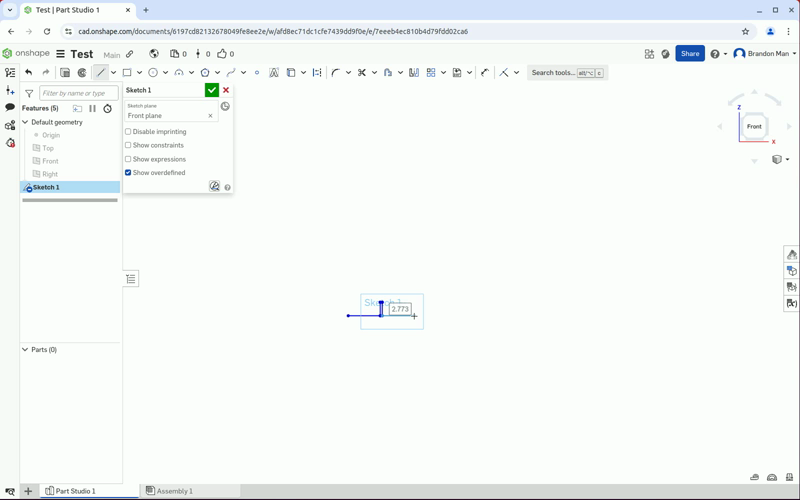
key_down(shift)
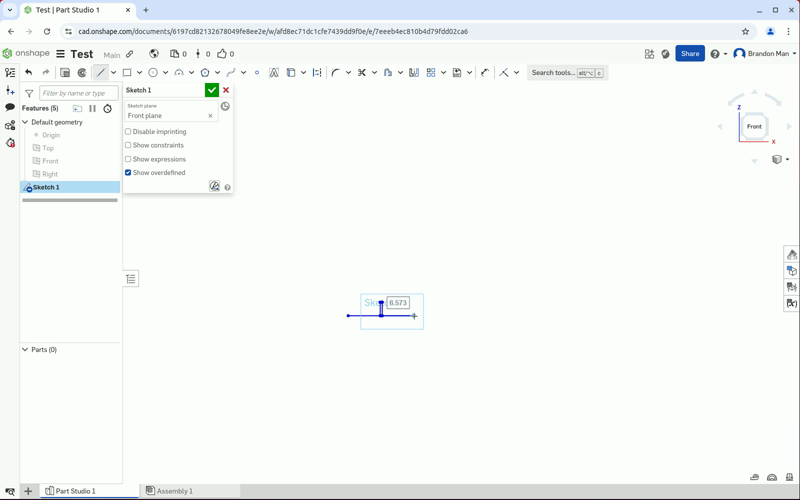
mouse_move(414, 249)
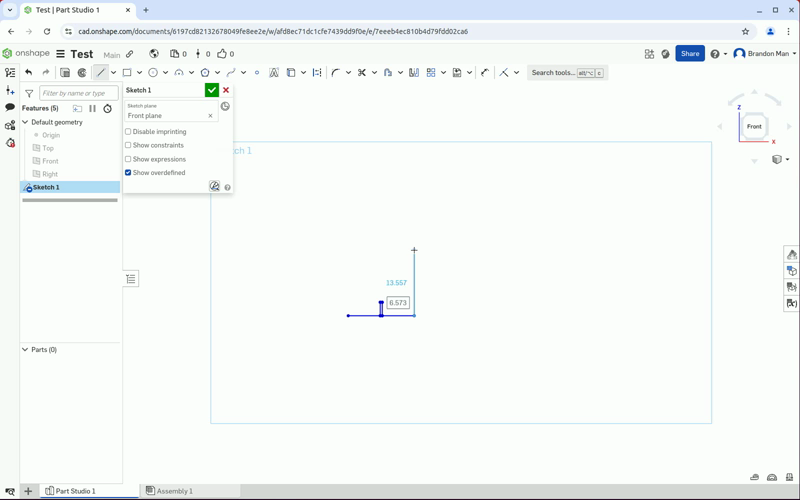
click(414, 249)
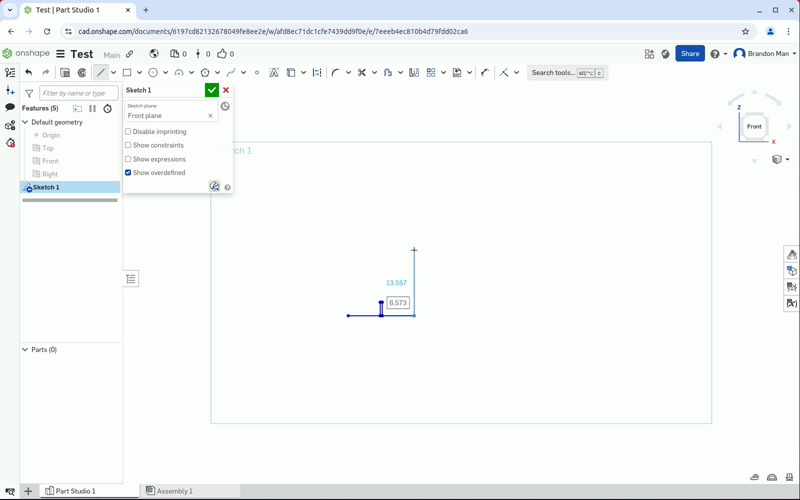
key_up(shift)
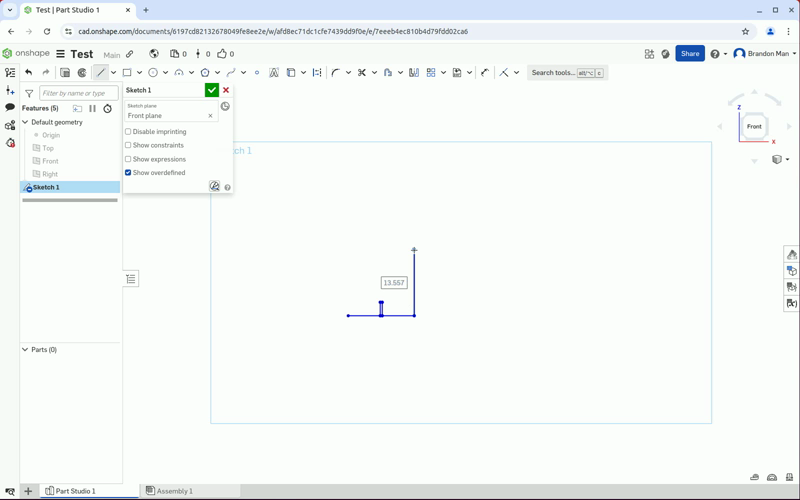
key_down(shift)
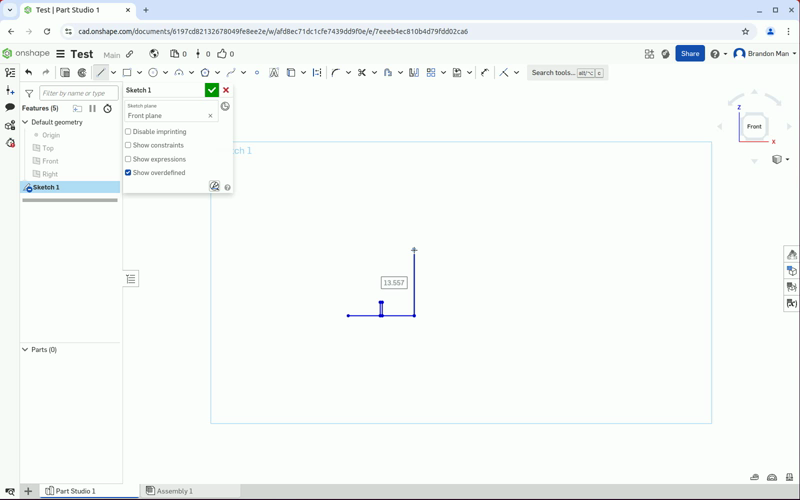
mouse_move(444, 249)
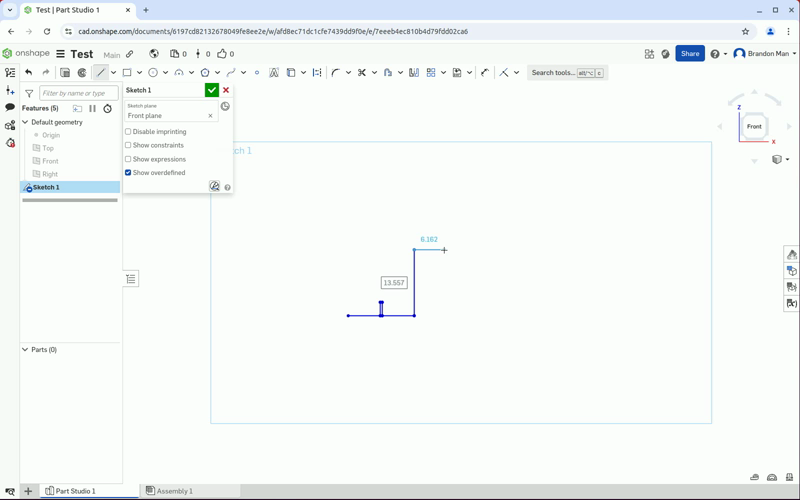
mouse_move(382, 249)
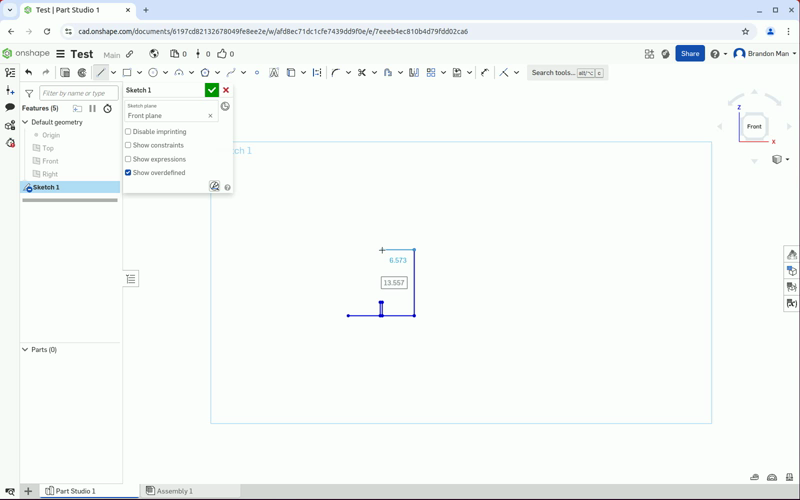
click(382, 249)
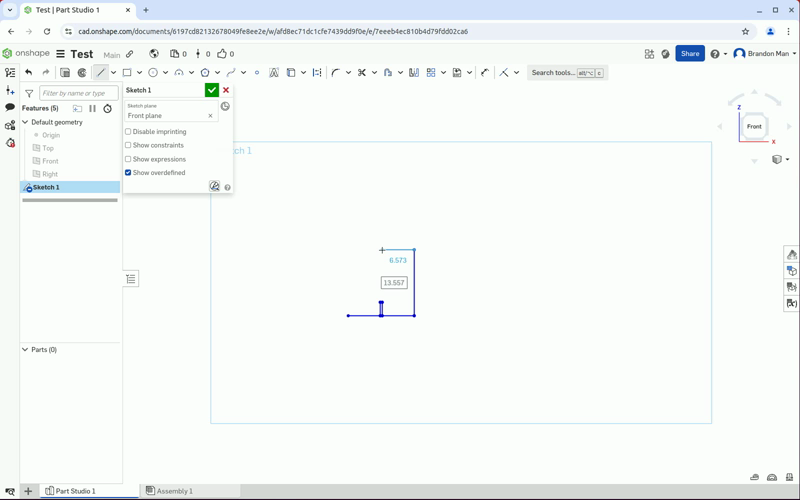
key_up(shift)
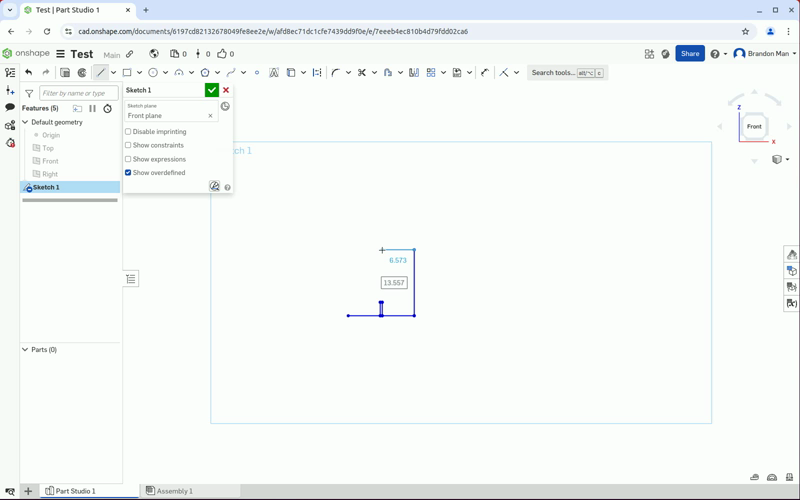
key_down(shift)
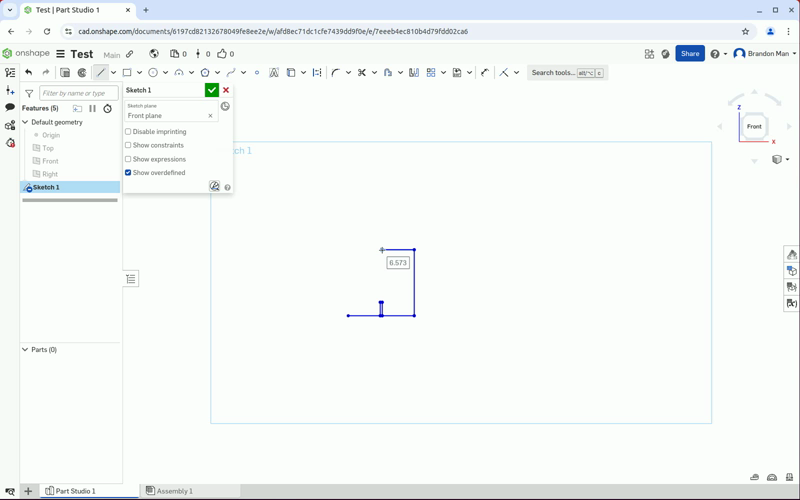
mouse_move(412, 249)
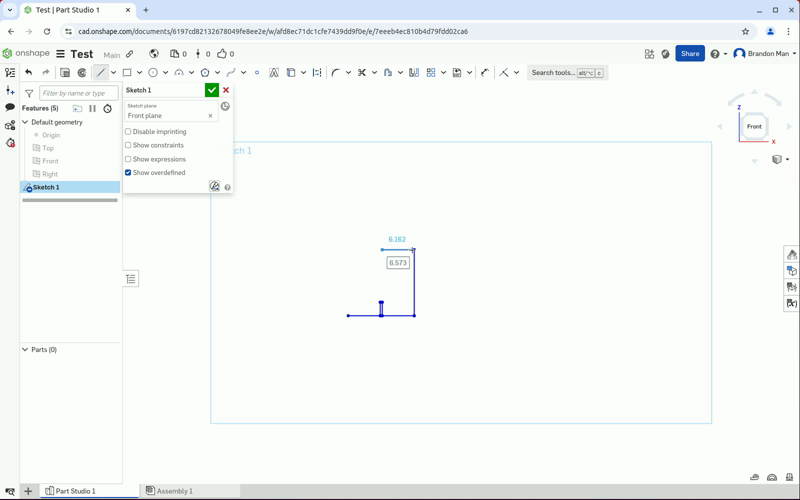
mouse_move(382, 262)
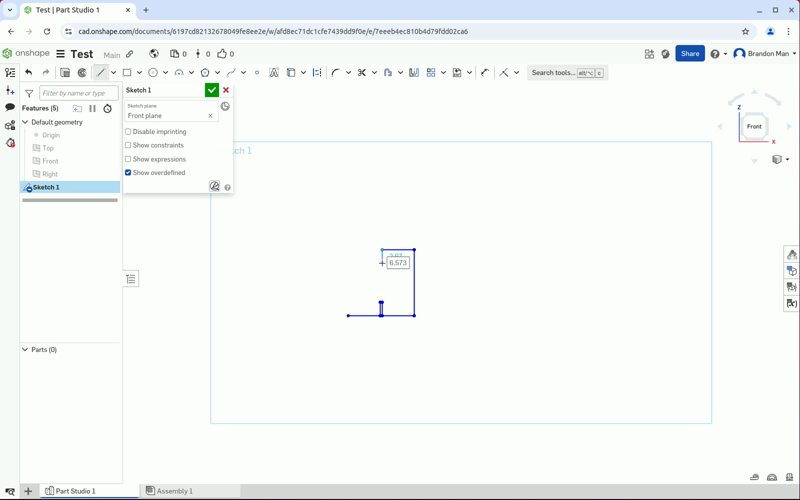
click(382, 262)
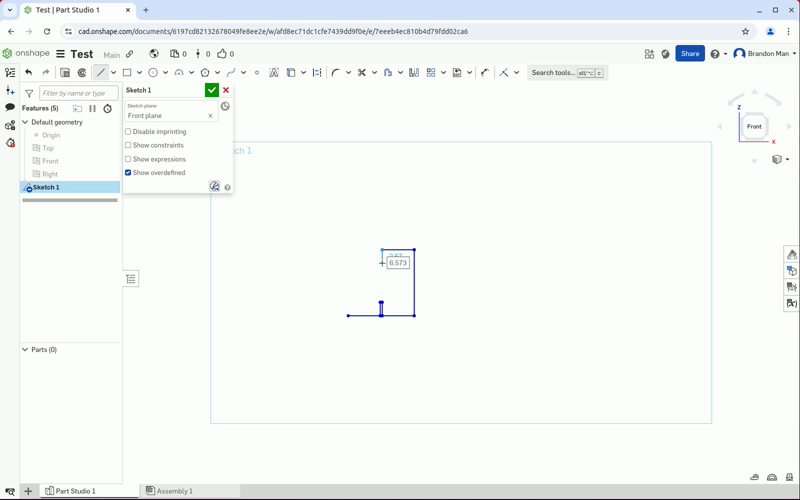
key_up(shift)
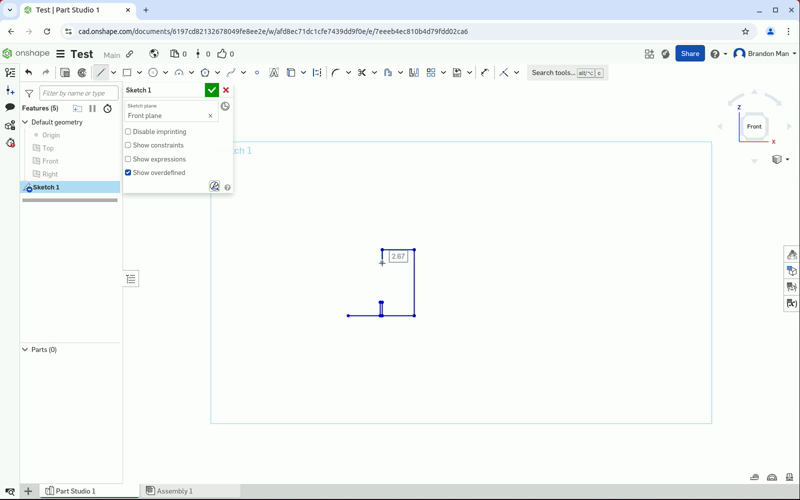
key_down(shift)
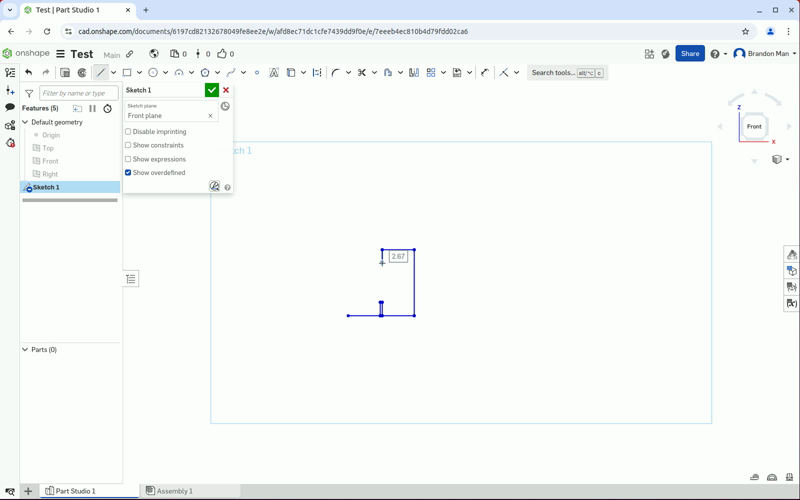
mouse_move(412, 262)
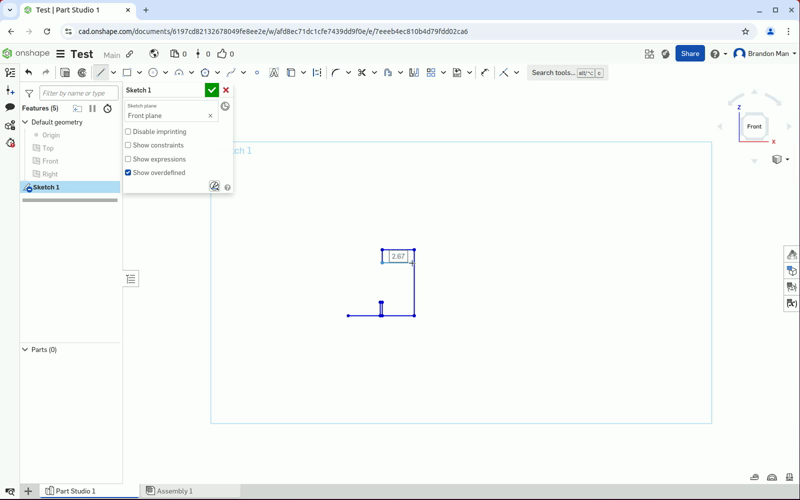
mouse_move(380, 262)
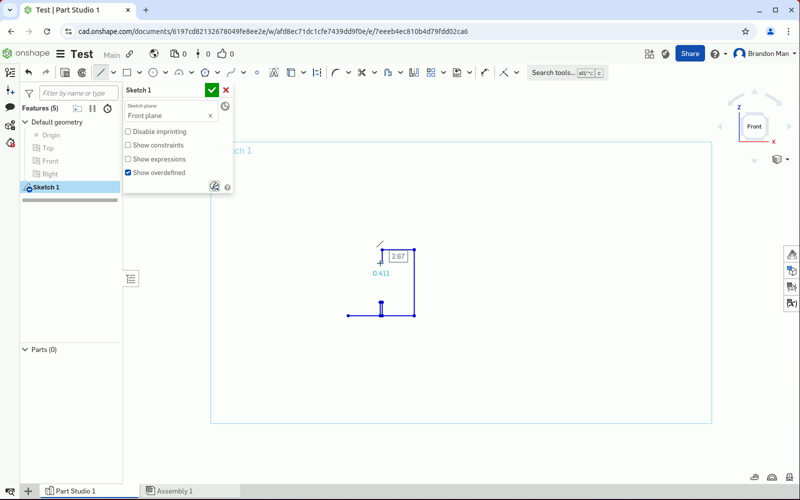
scroll(6)
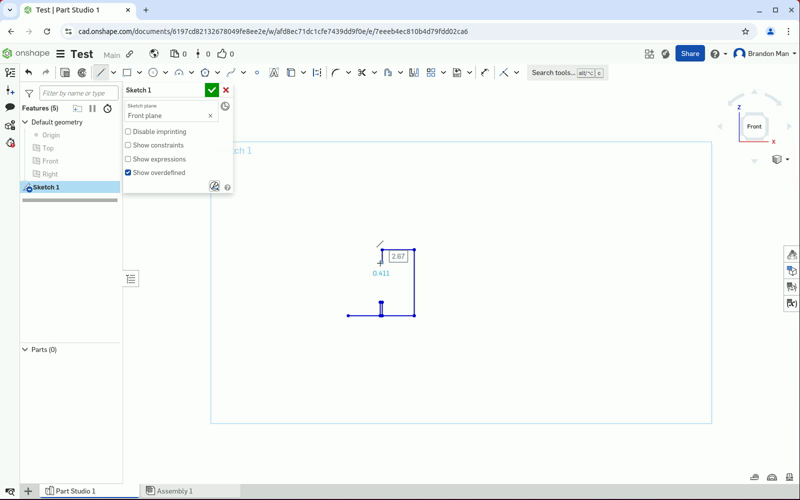
scroll(6)
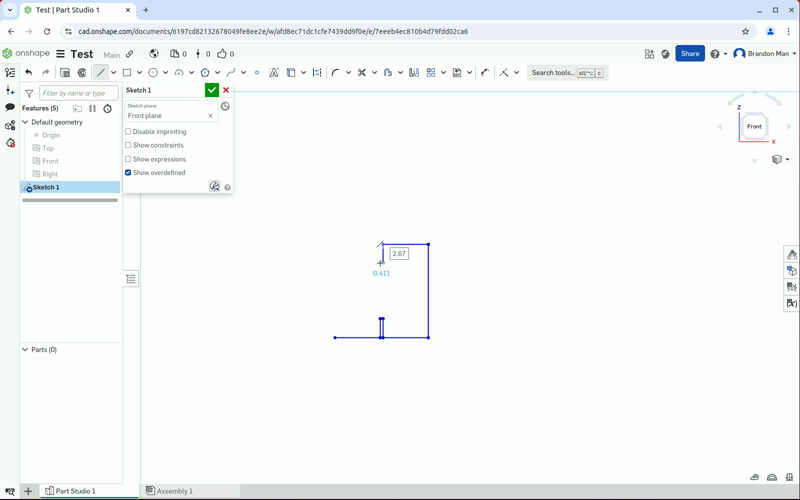
scroll(6)
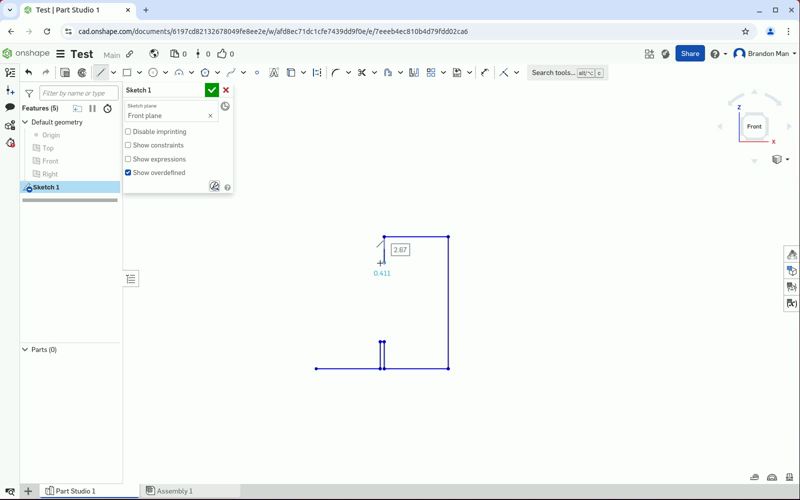
scroll(6)
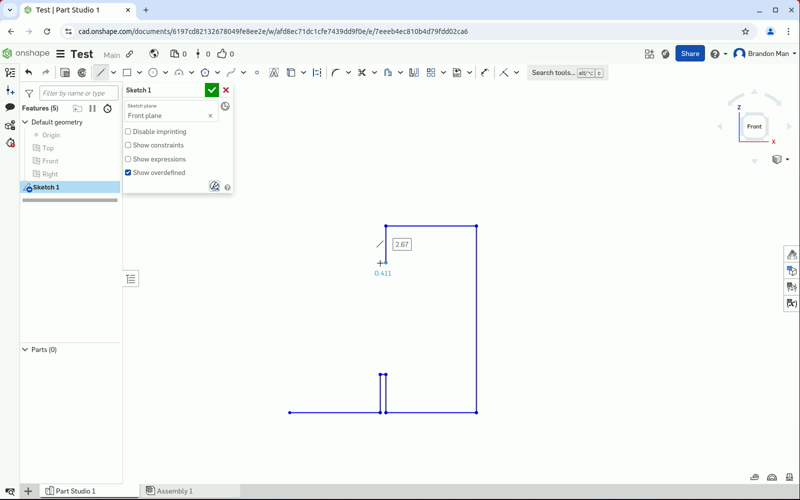
scroll(6)
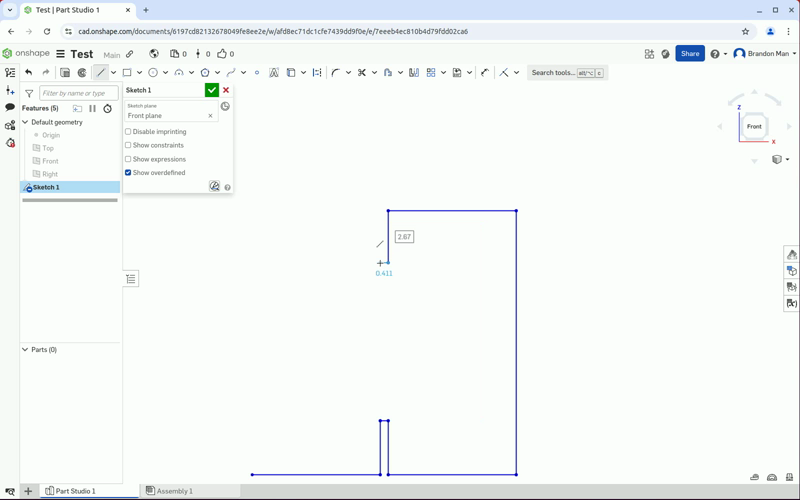
scroll(6)
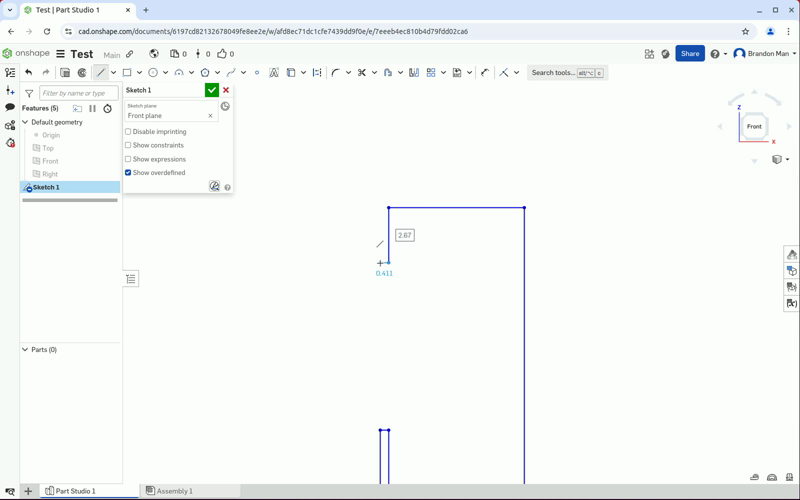
scroll(6)
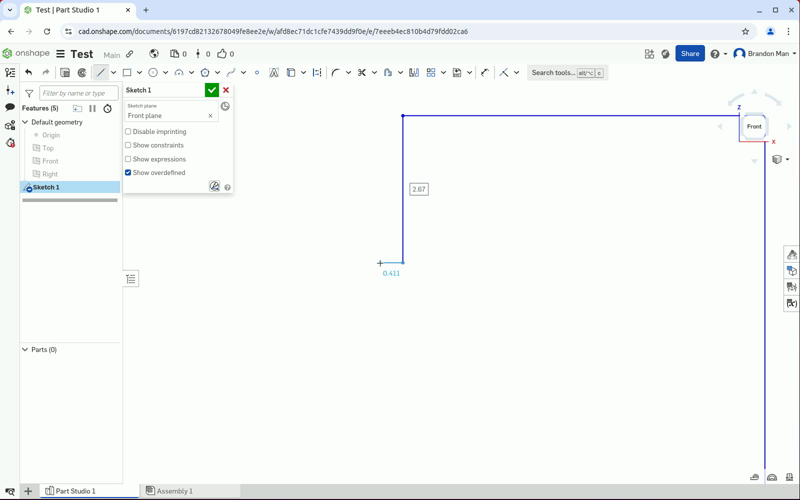
click(380, 262)
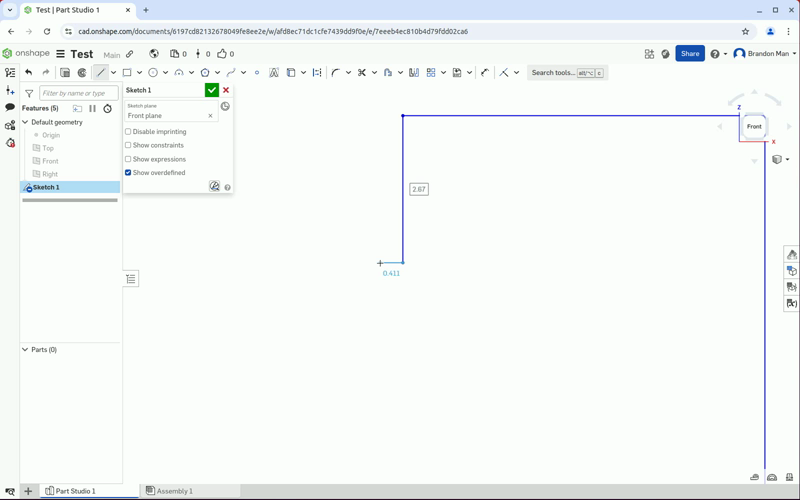
scroll(-6)
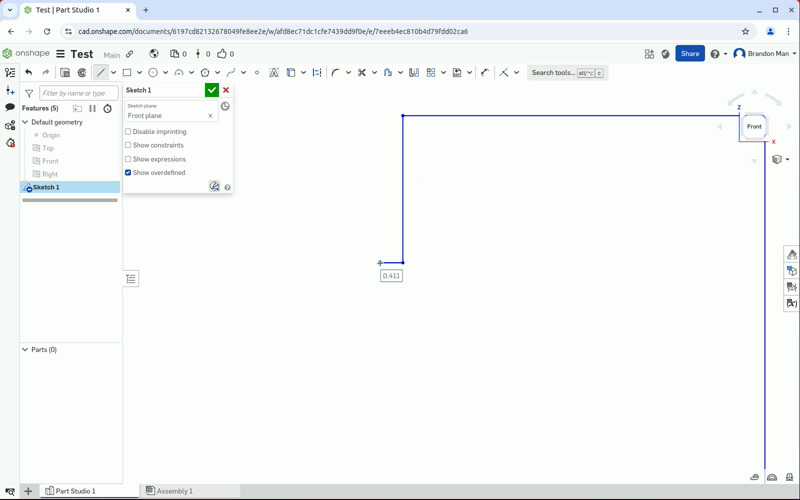
scroll(-6)
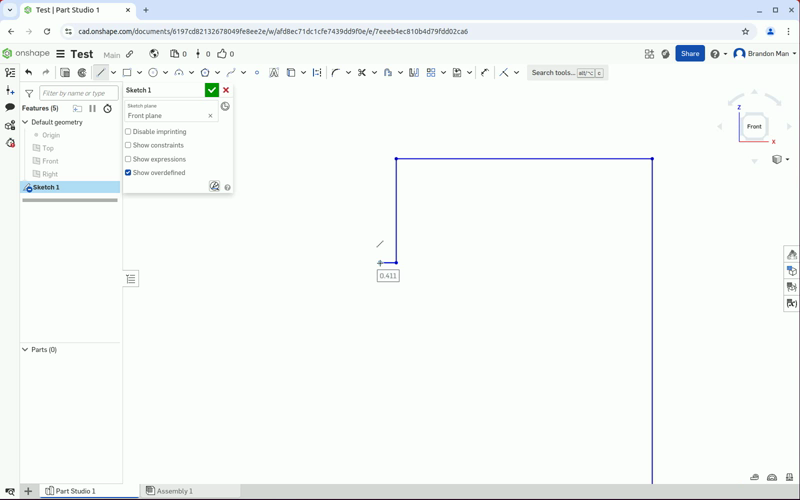
scroll(-6)
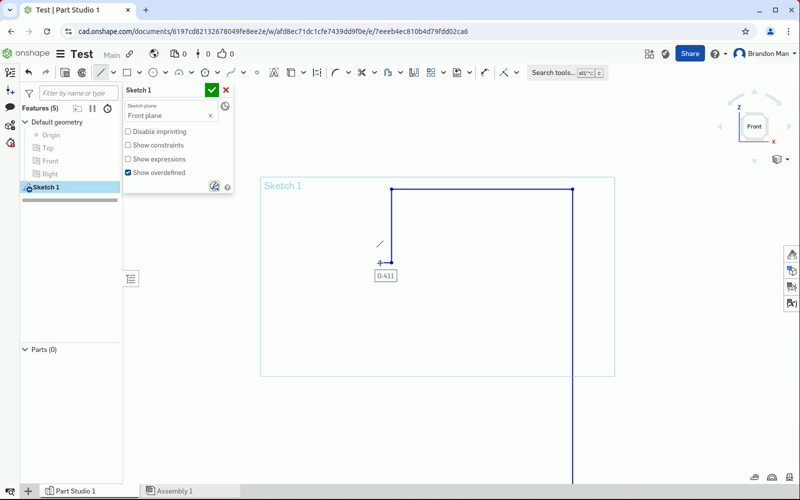
scroll(-6)
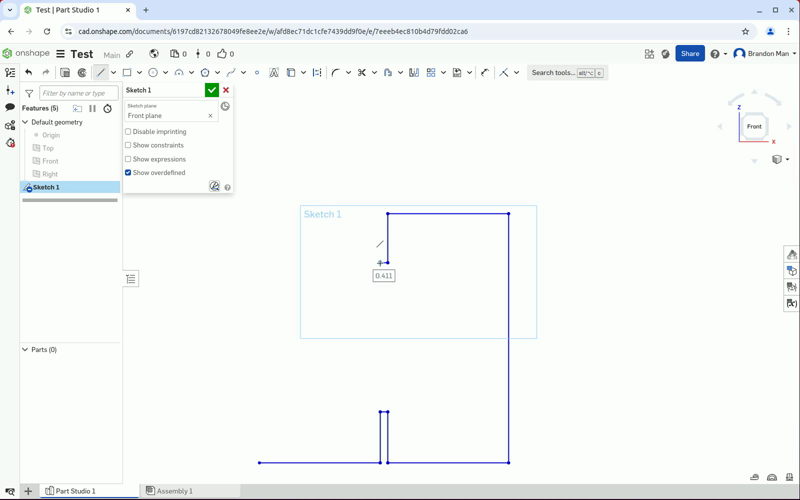
scroll(-6)
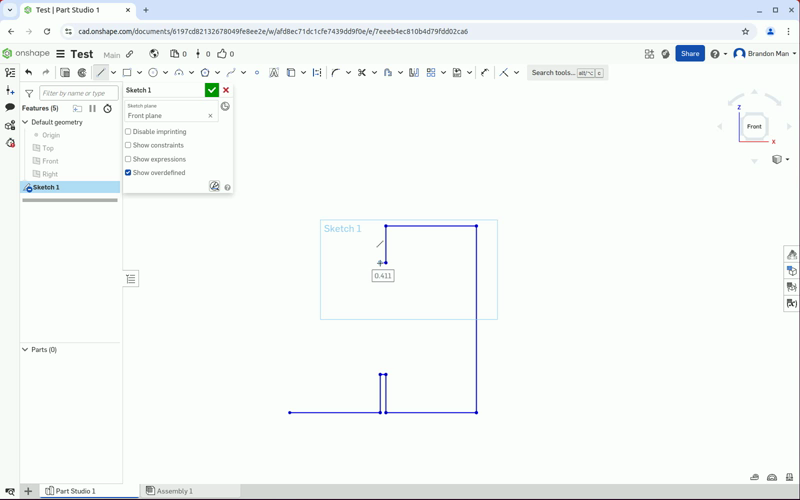
scroll(-6)
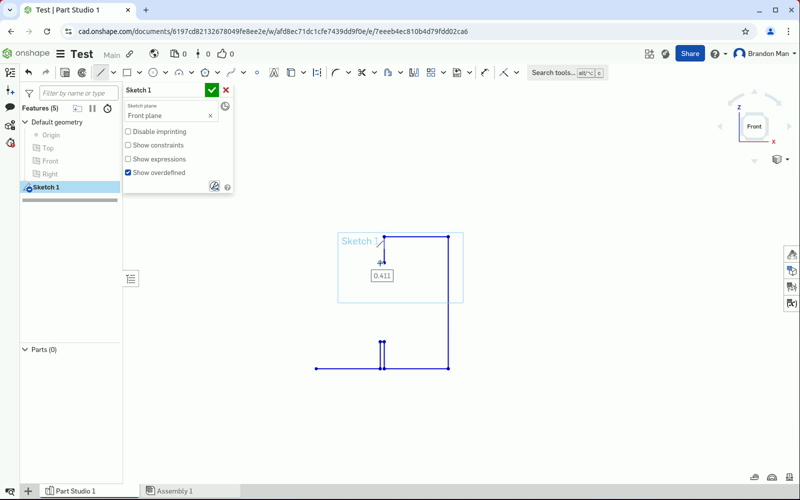
scroll(-6)
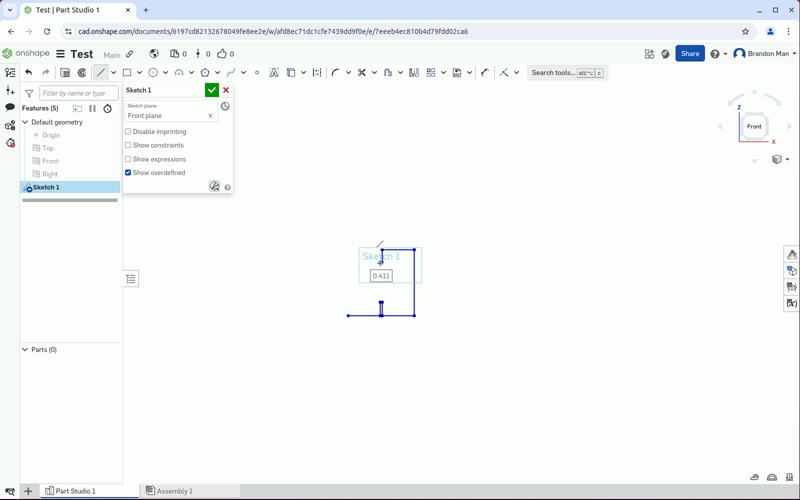
key_up(shift)
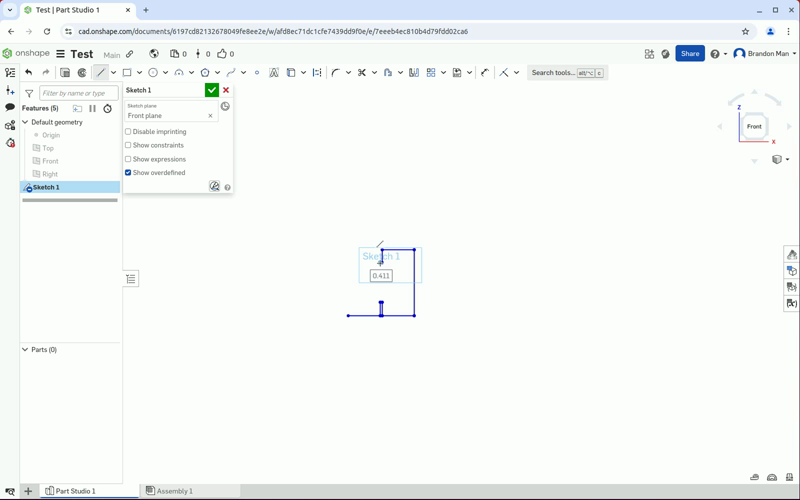
key_down(shift)
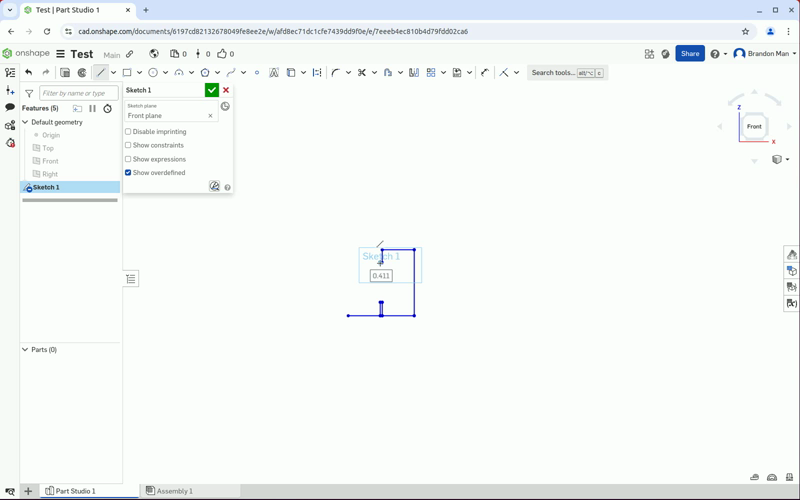
mouse_move(410, 262)
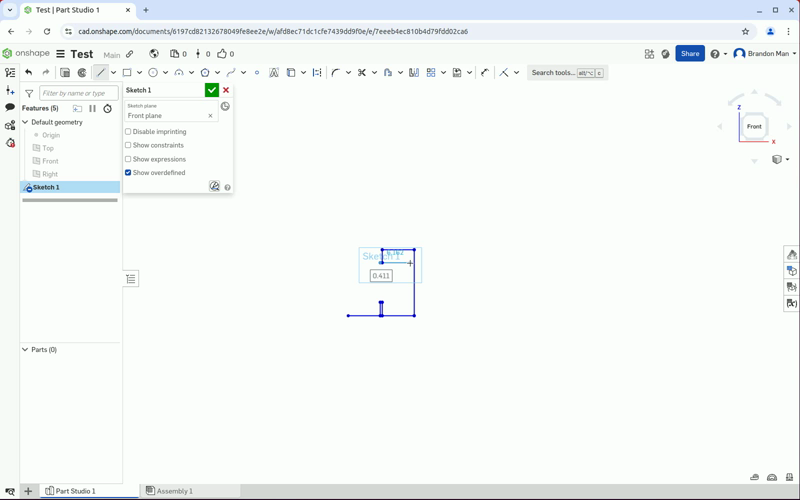
mouse_move(380, 249)
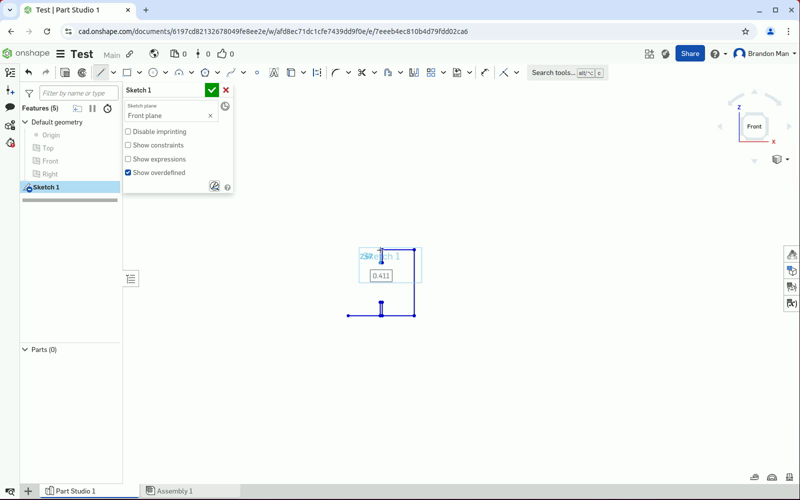
scroll(6)
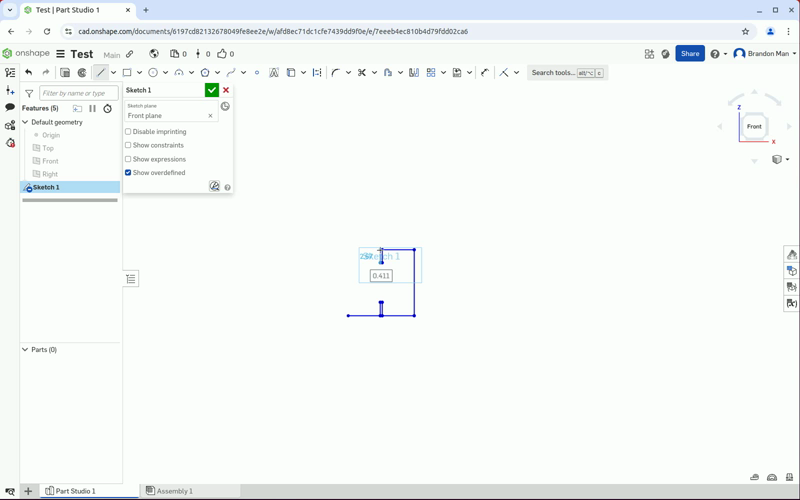
scroll(6)
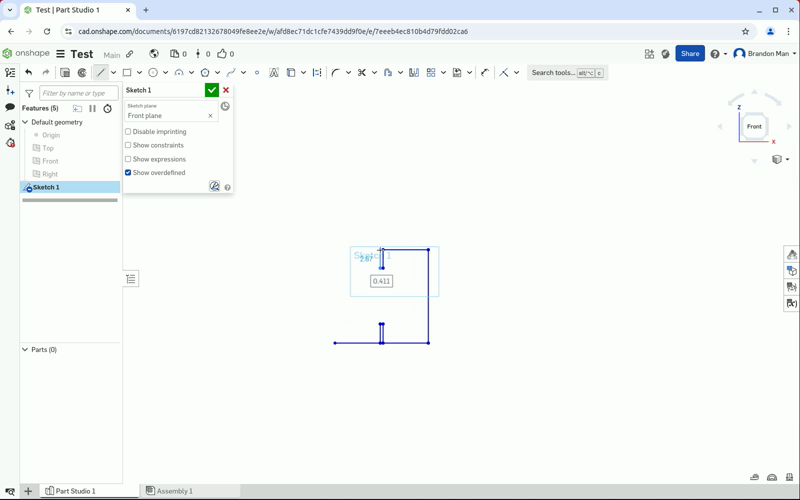
scroll(6)
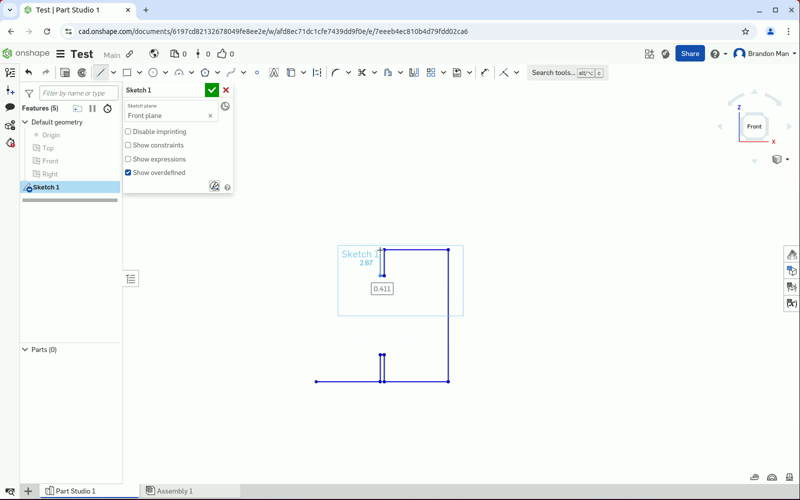
scroll(6)
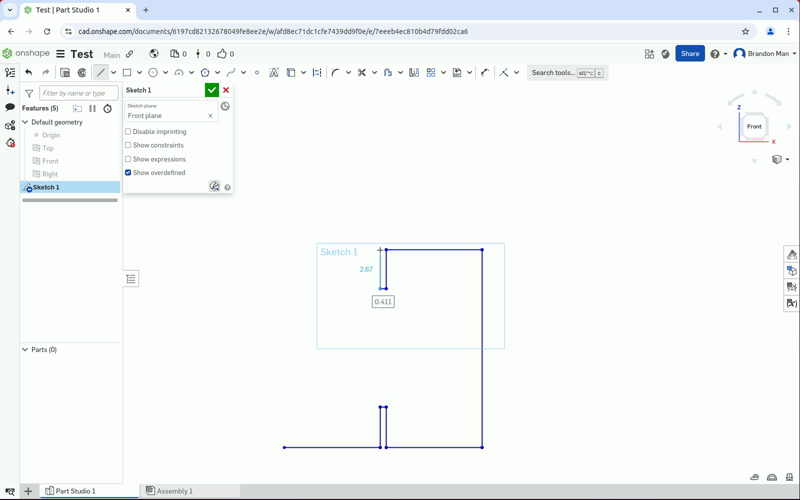
scroll(6)
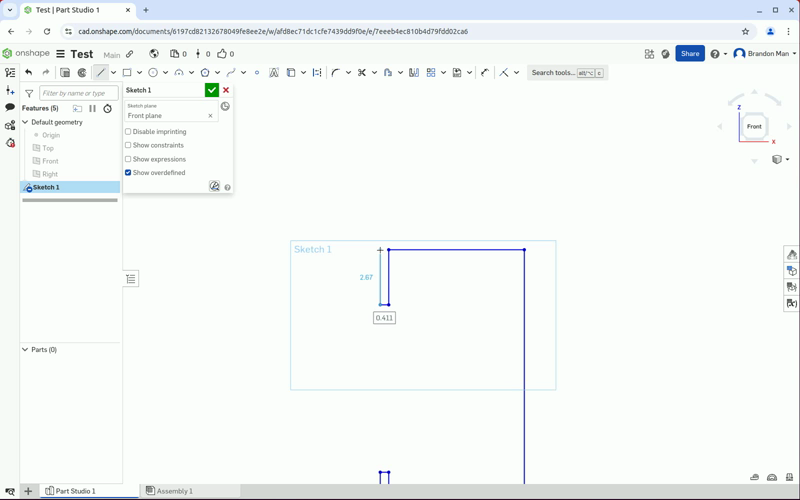
scroll(6)
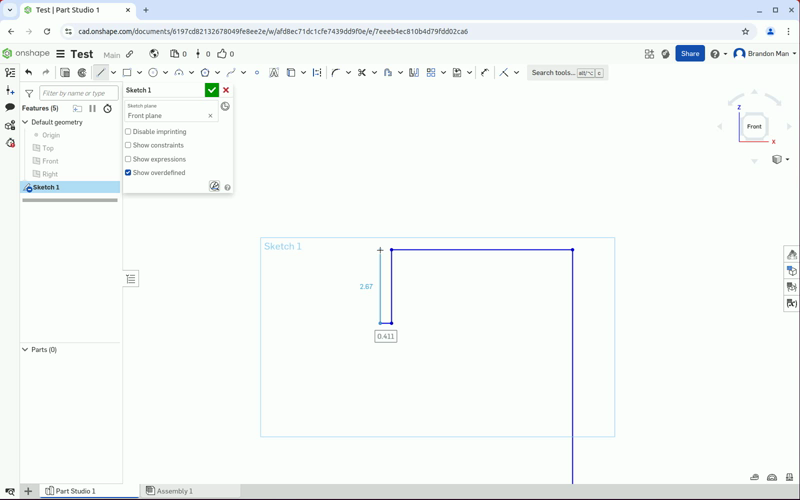
scroll(6)
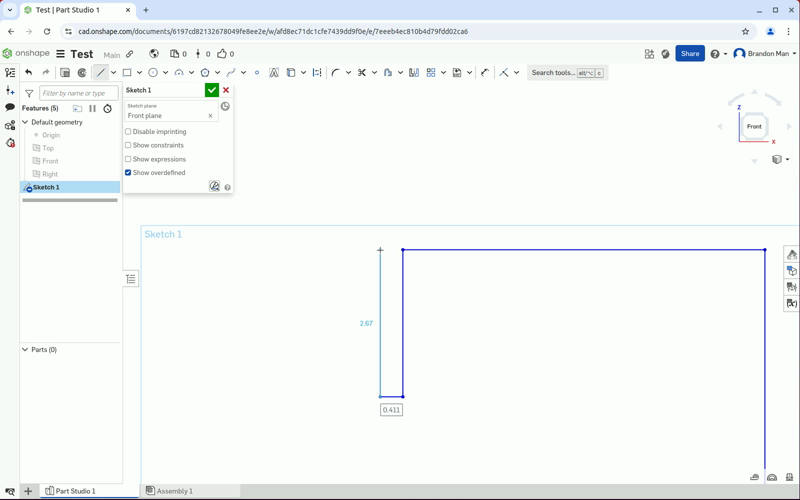
click(380, 249)
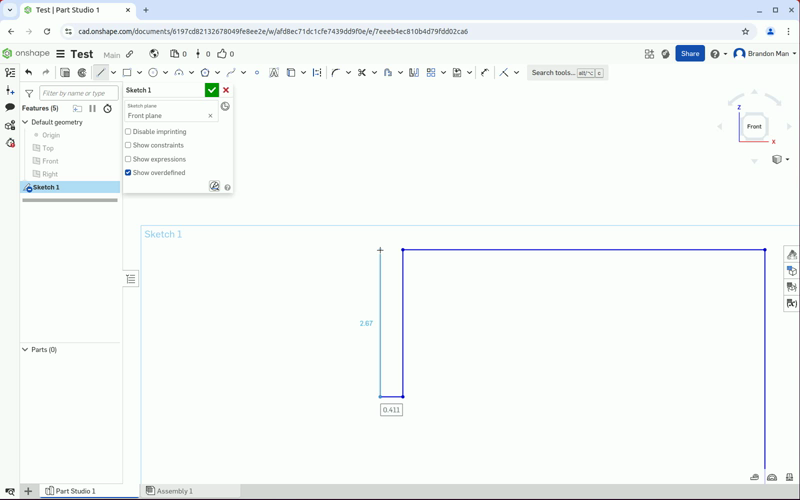
scroll(-6)
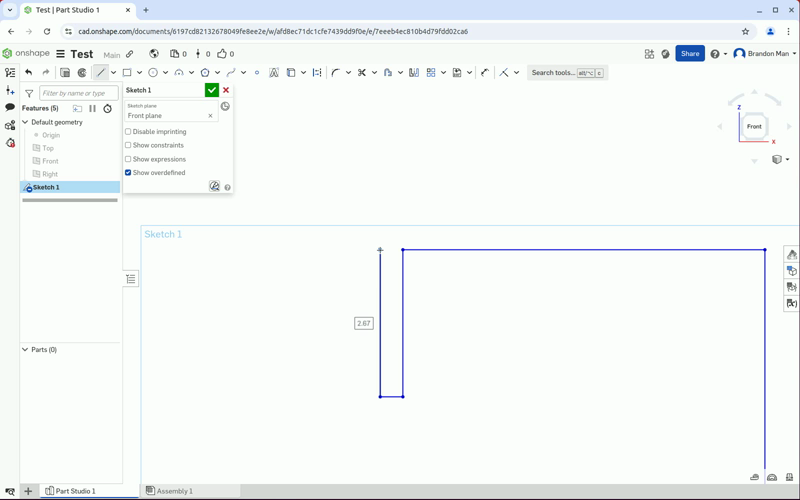
scroll(-6)
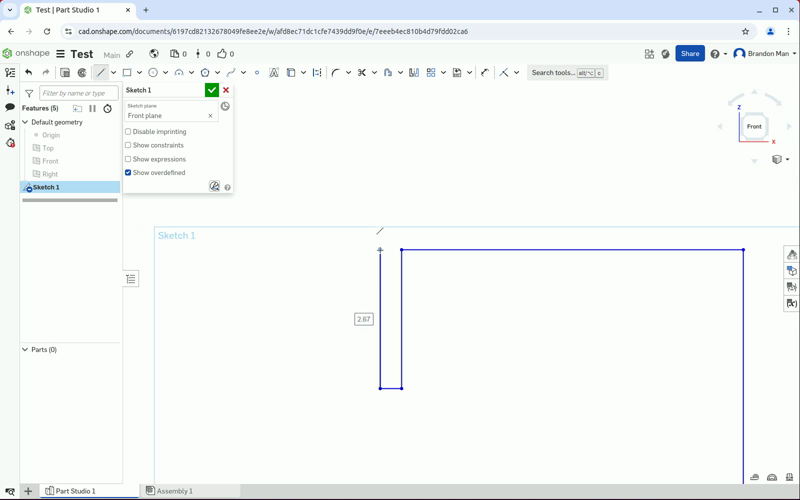
scroll(-6)
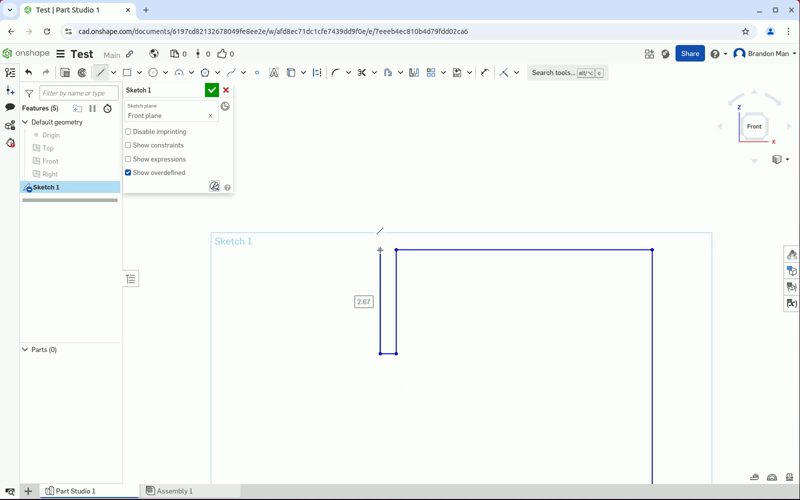
scroll(-6)
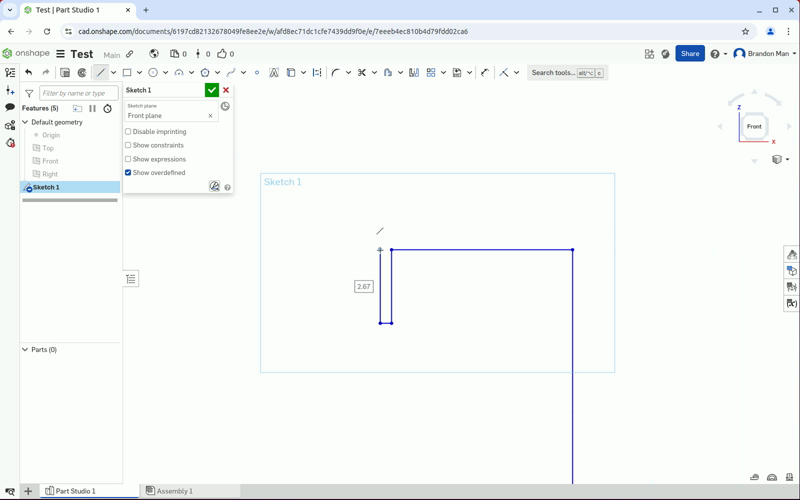
scroll(-6)
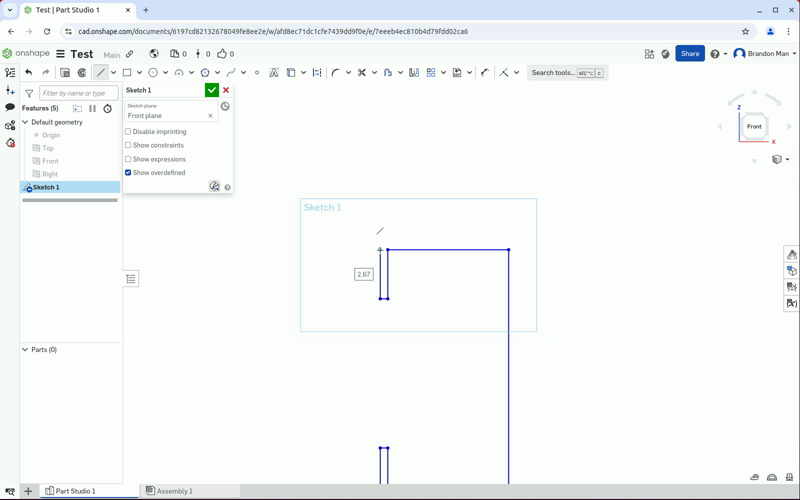
scroll(-6)
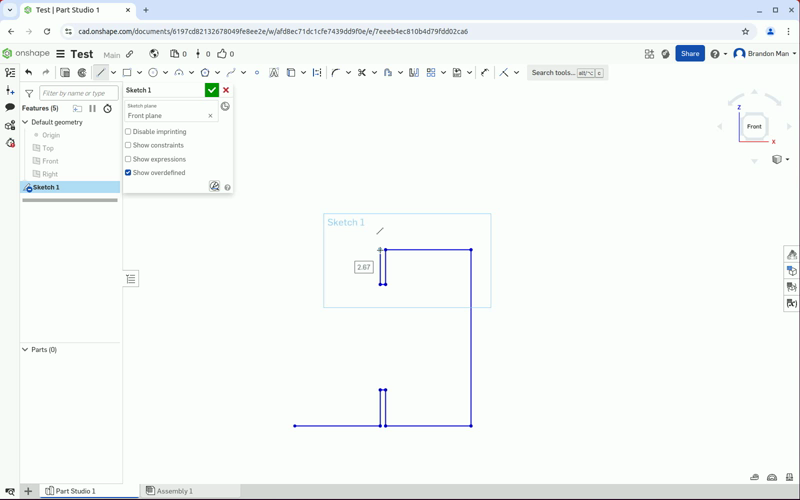
scroll(-6)
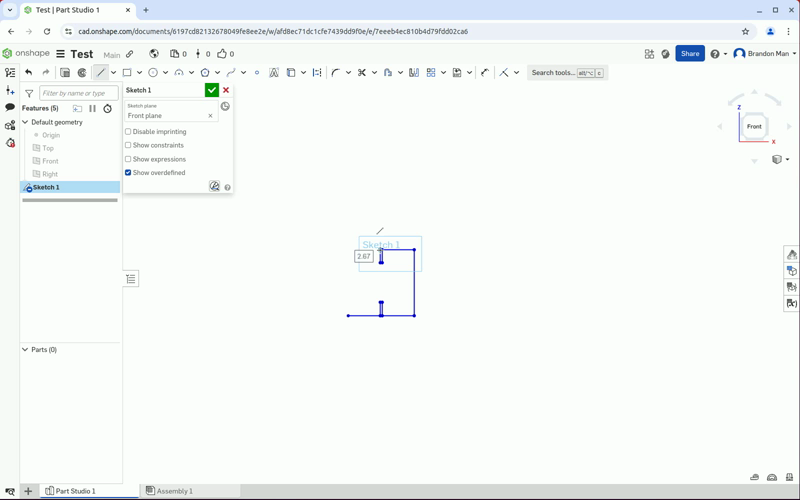
key_up(shift)
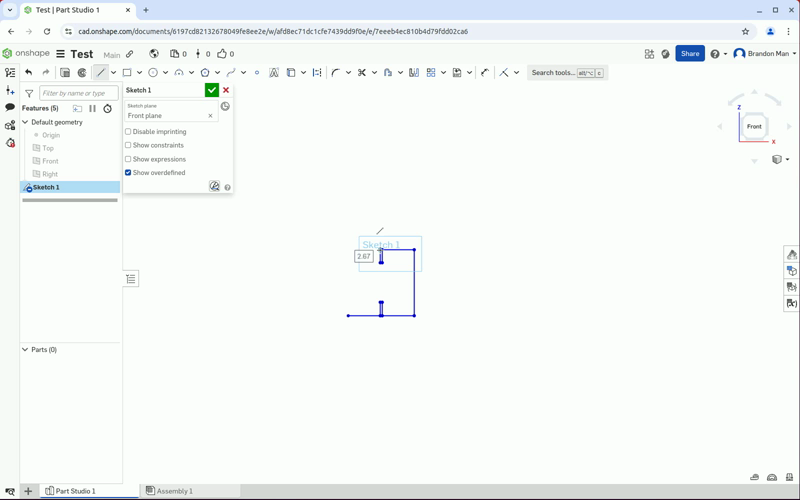
key_down(shift)
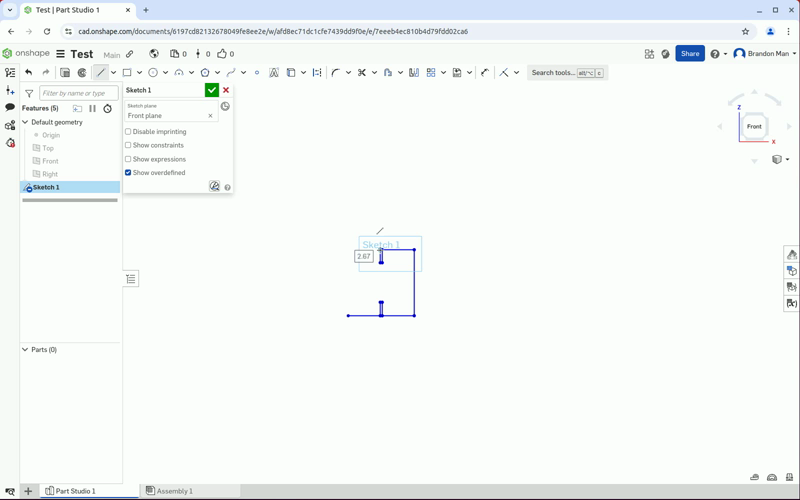
mouse_move(410, 249)
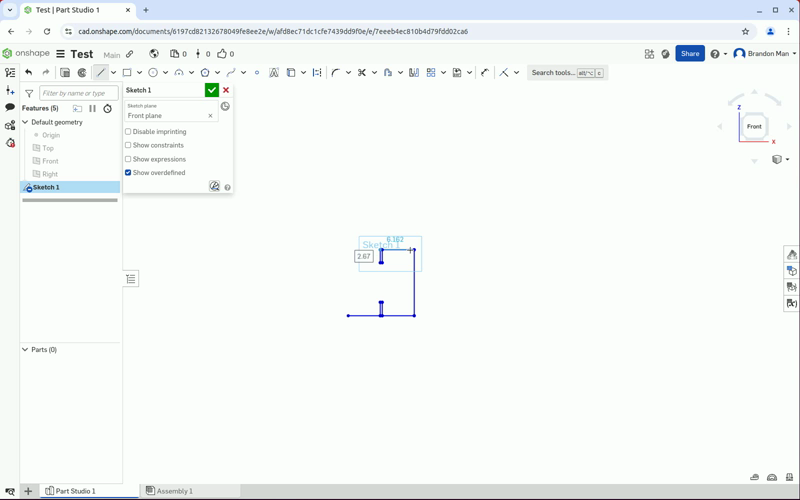
mouse_move(348, 249)
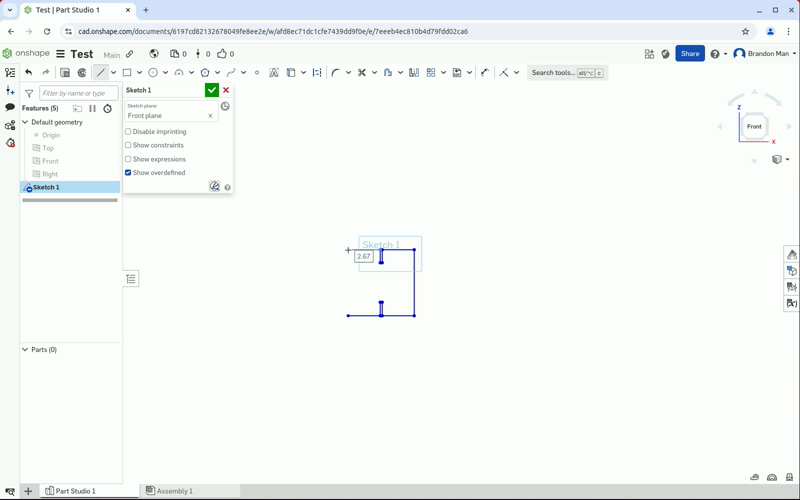
click(348, 249)
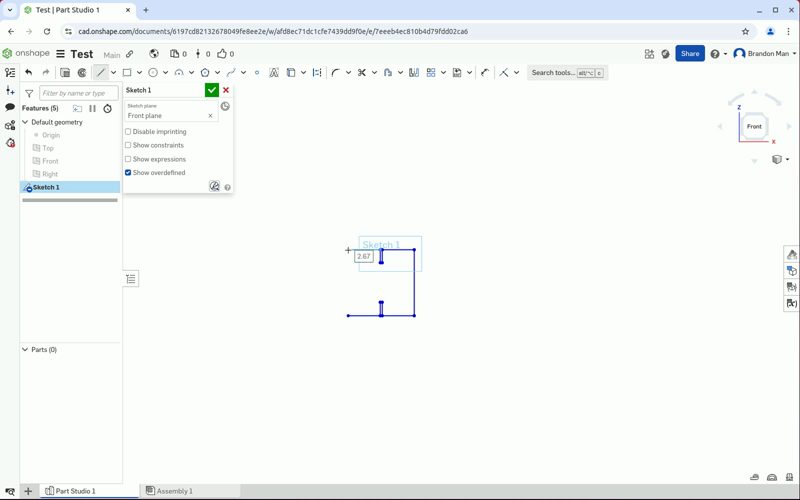
key_up(shift)
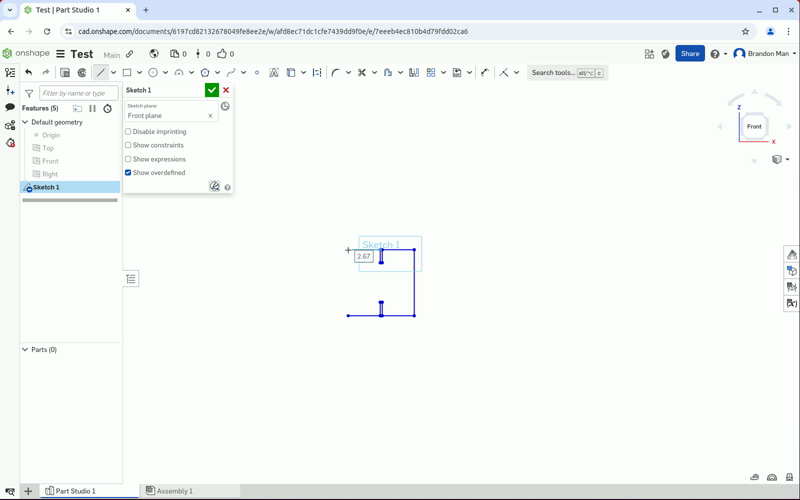
key_down(shift)
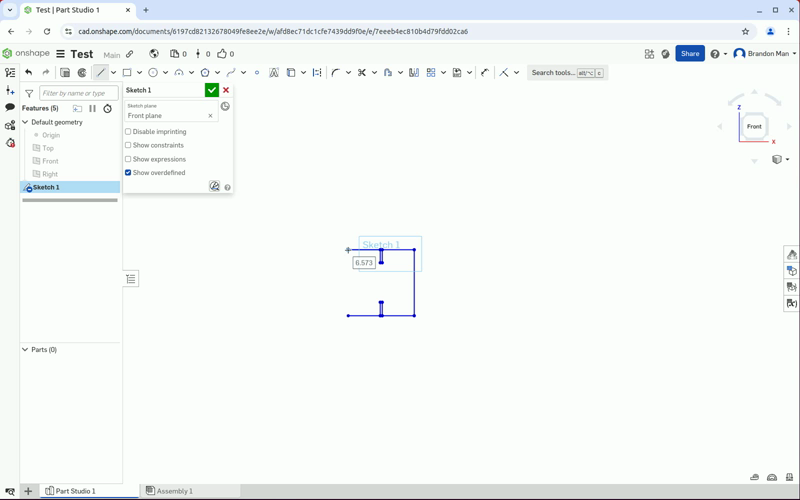
mouse_move(348, 315)
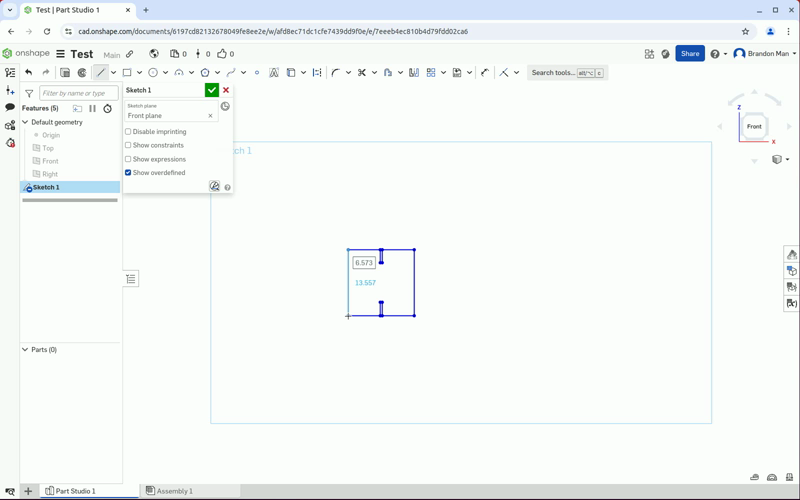
key_up(shift)
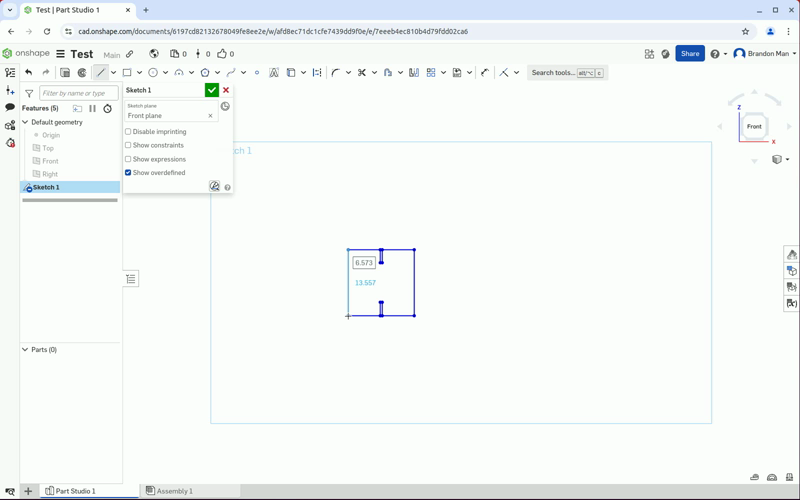
click(348, 315)
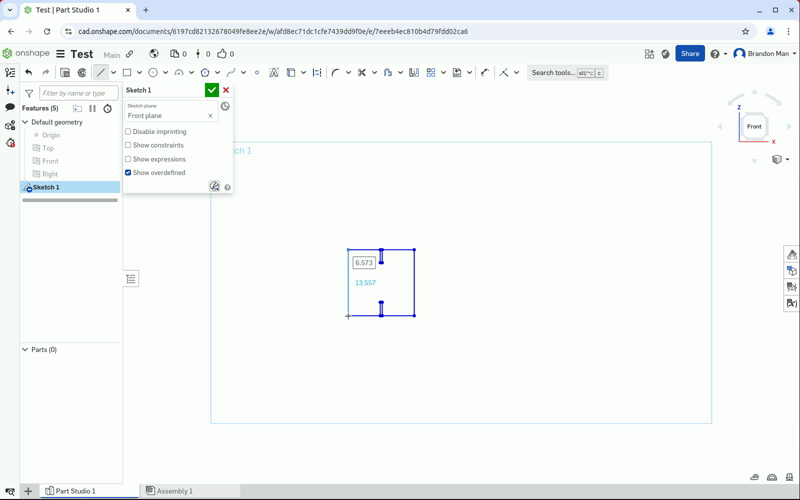
key(esc)
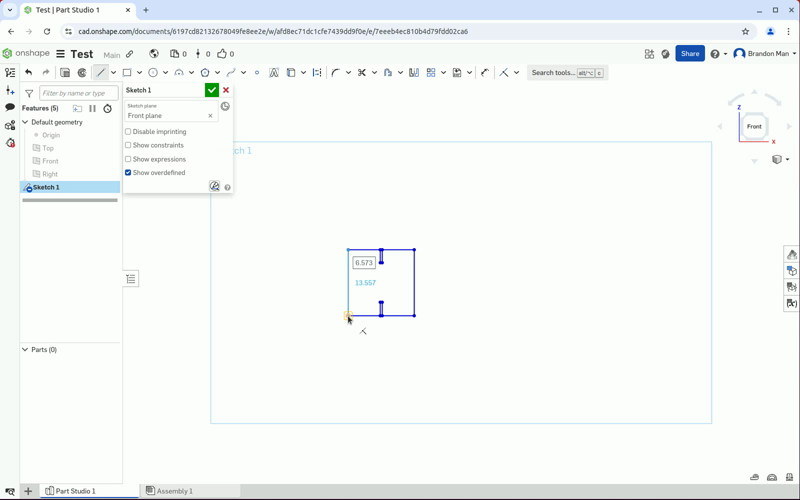
key(l)
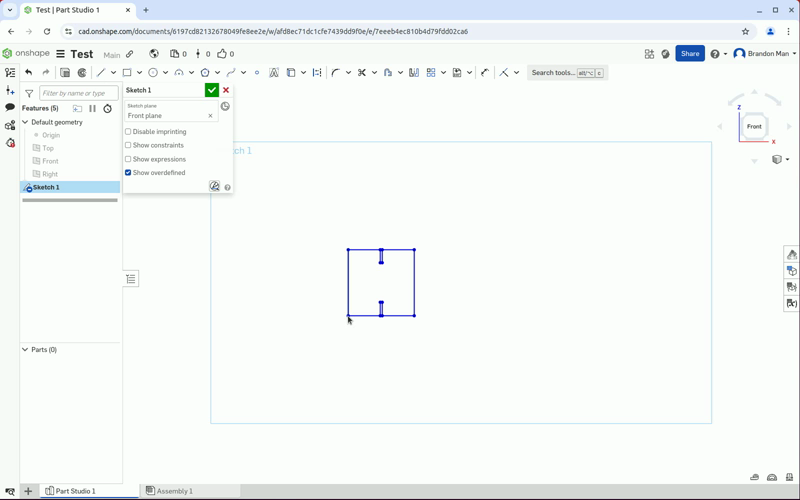
key_down(shift)
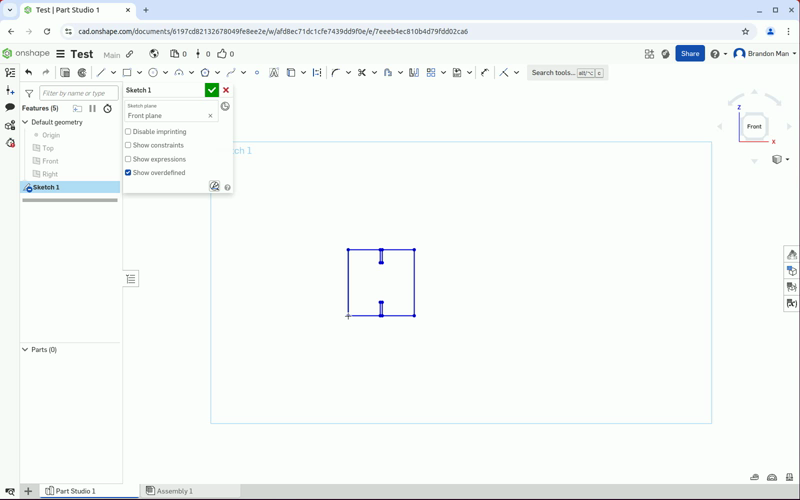
mouse_move(380, 289)
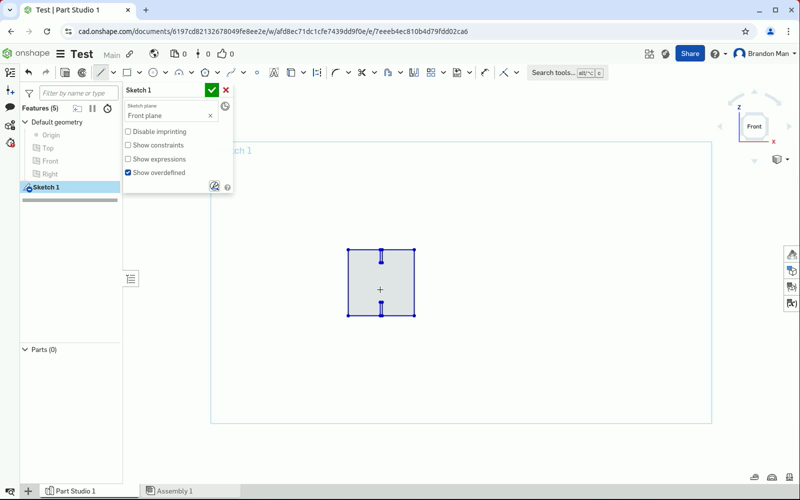
click(380, 289)
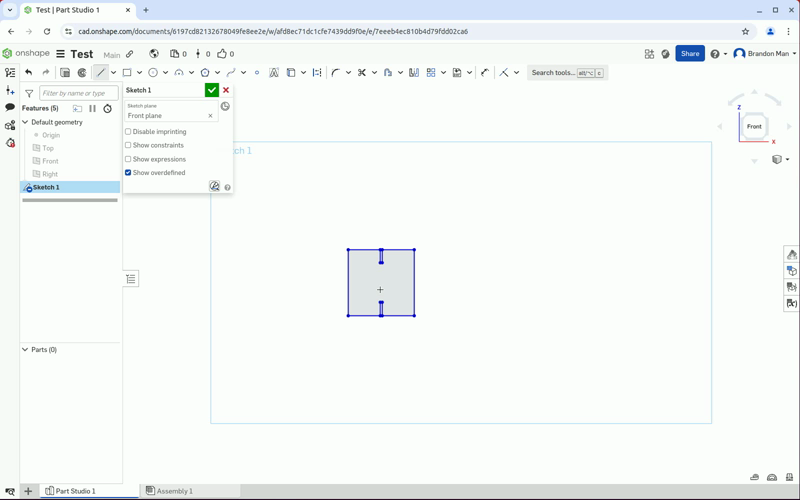
key_up(shift)
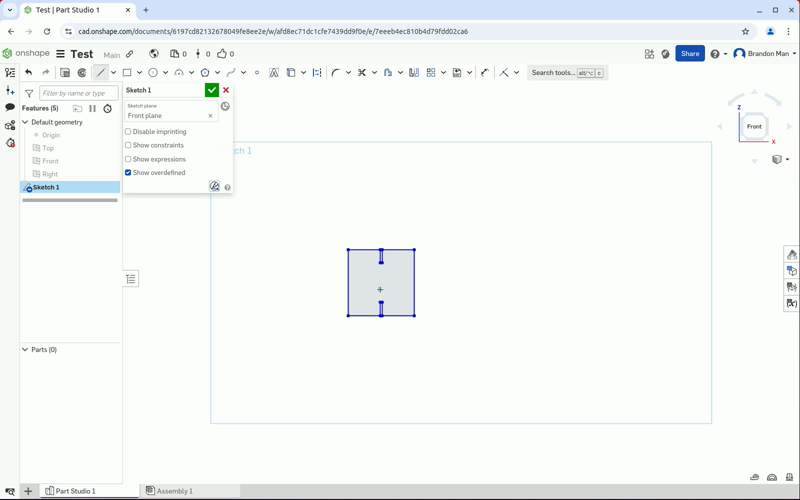
key_down(shift)
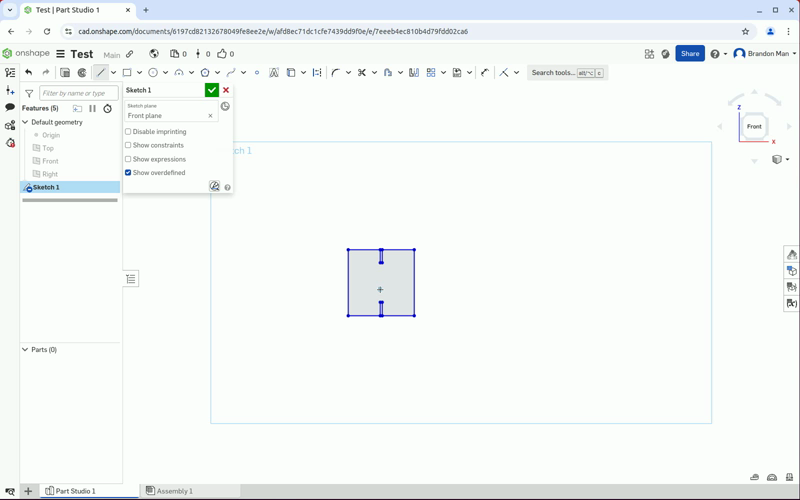
mouse_move(410, 289)
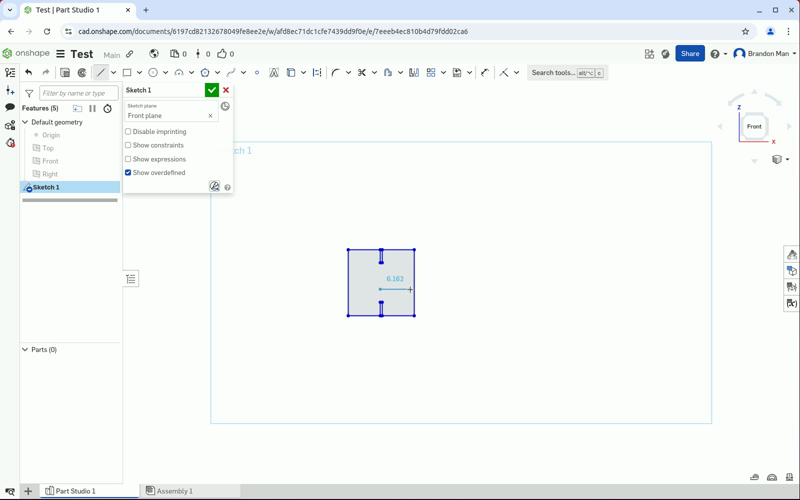
mouse_move(382, 289)
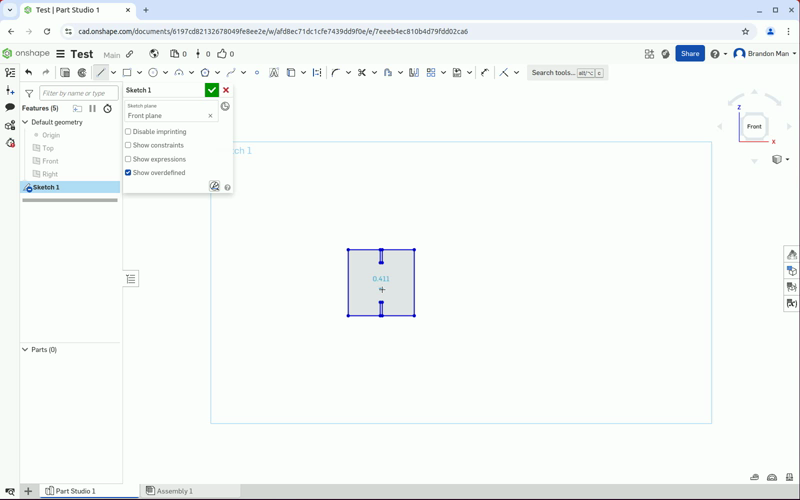
scroll(6)
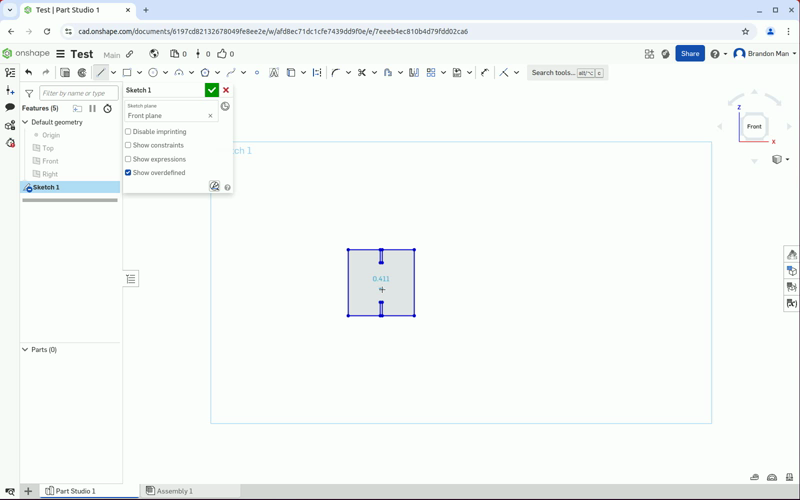
scroll(6)
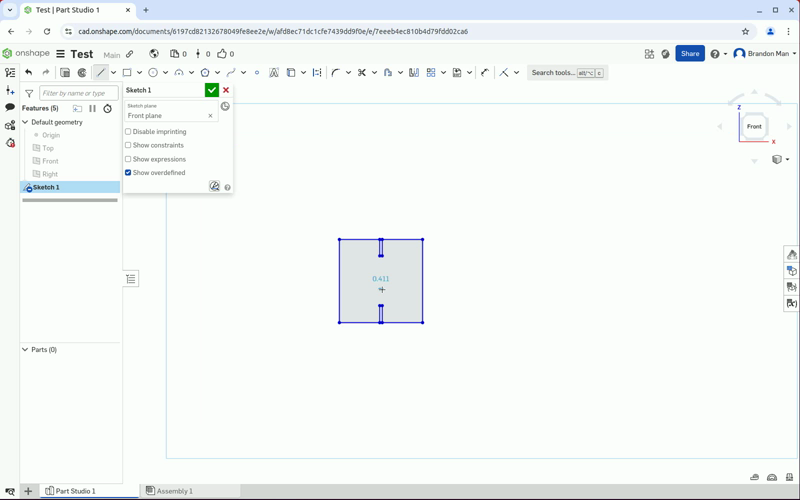
scroll(6)
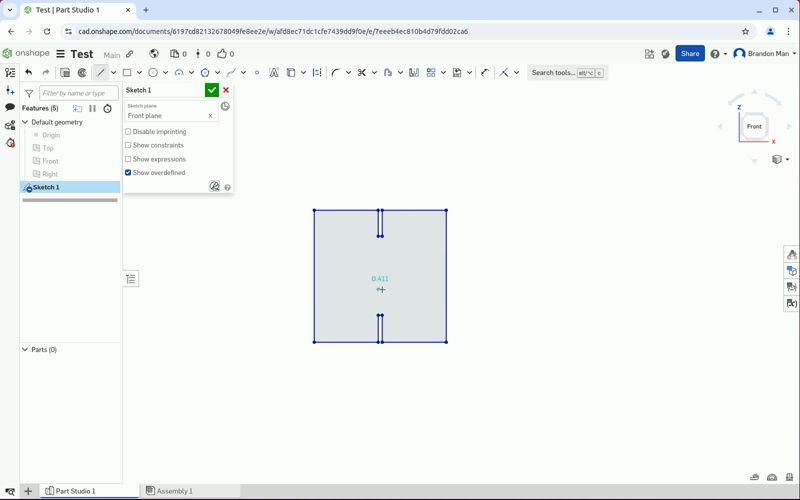
scroll(6)
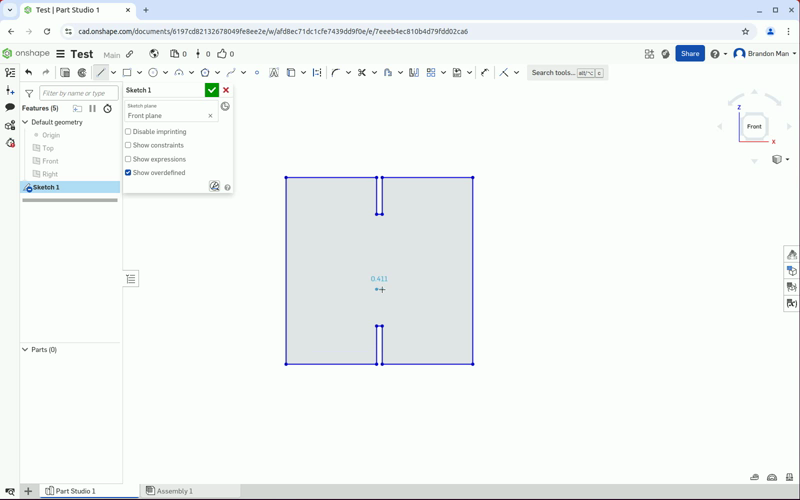
scroll(6)
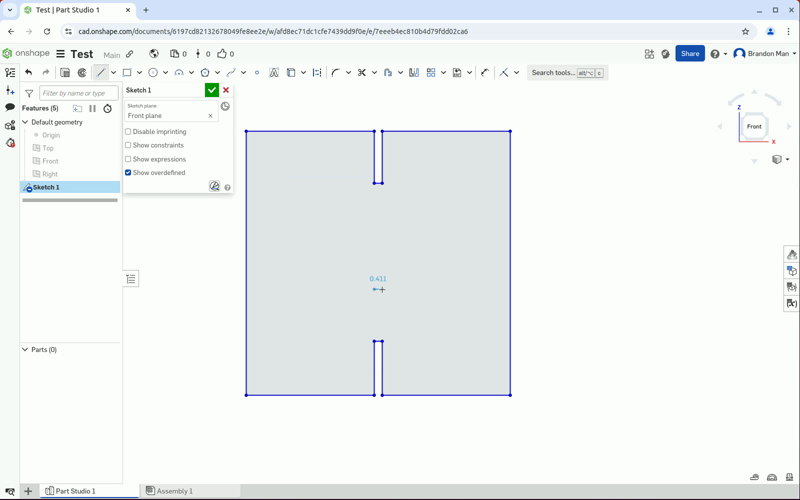
scroll(6)
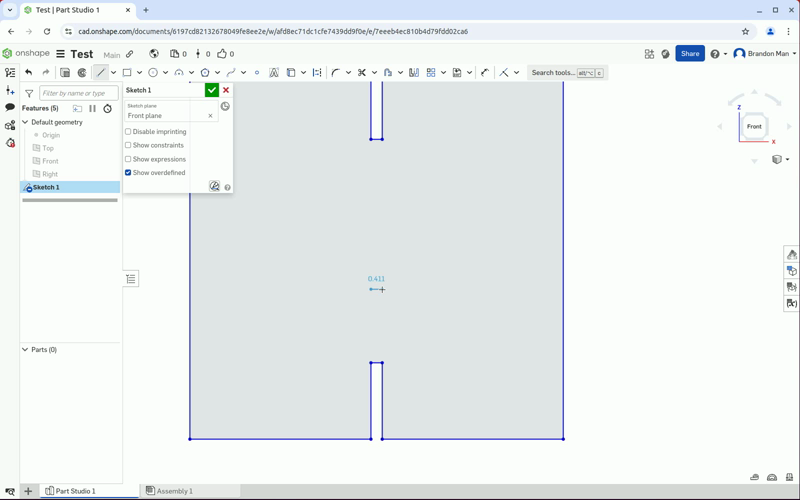
scroll(6)
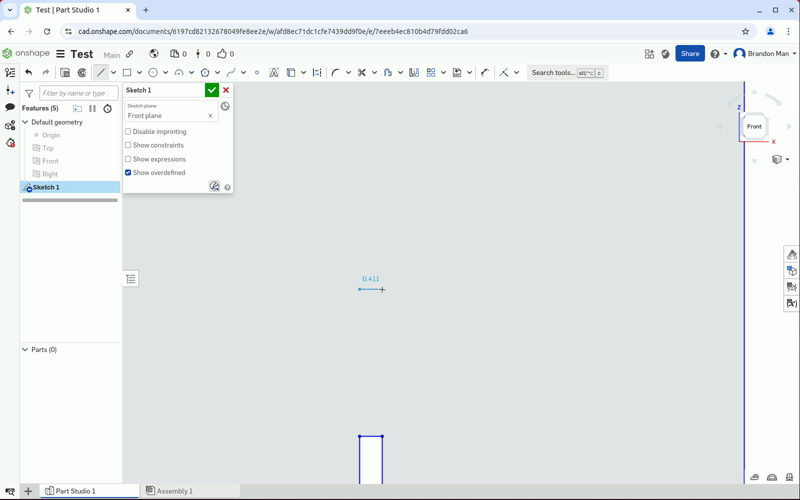
click(382, 289)
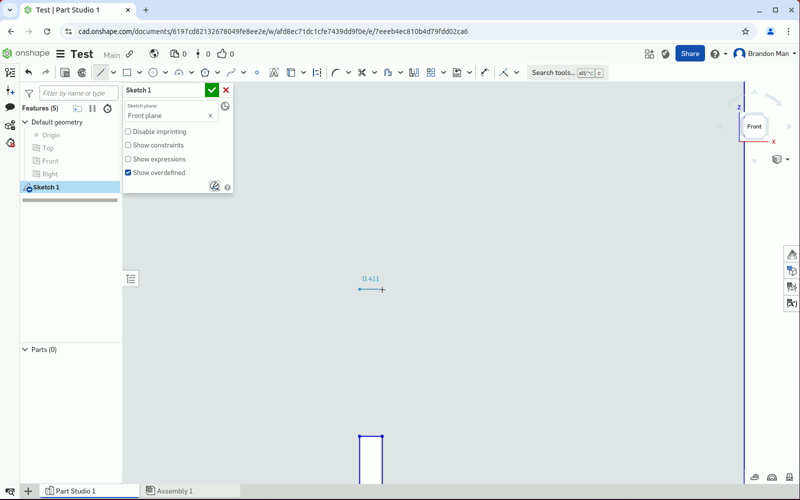
scroll(-6)
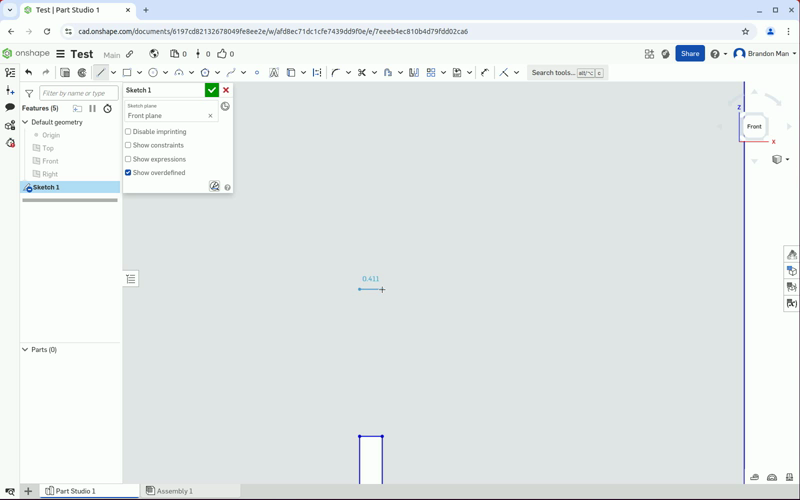
scroll(-6)
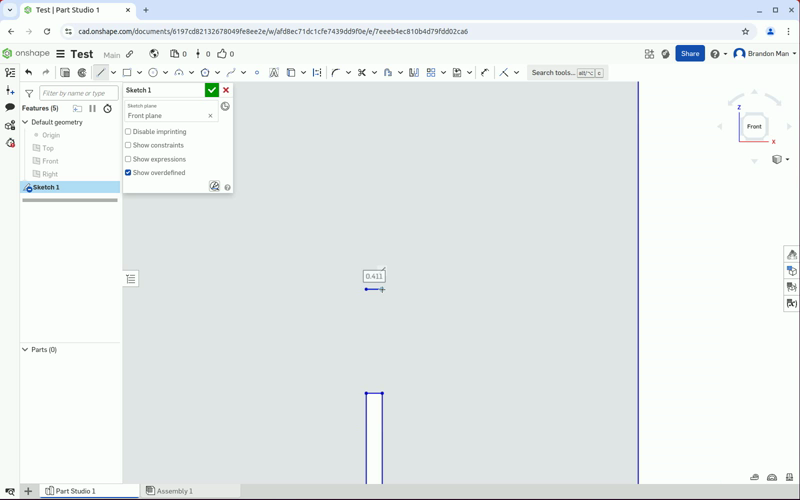
scroll(-6)
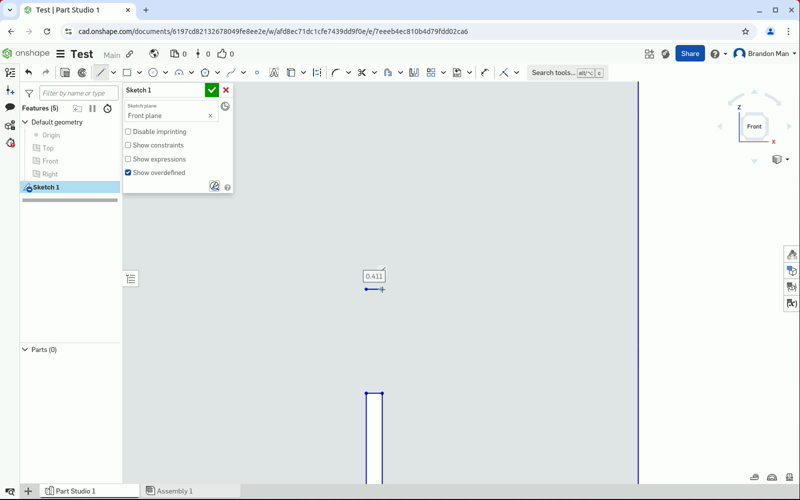
scroll(-6)
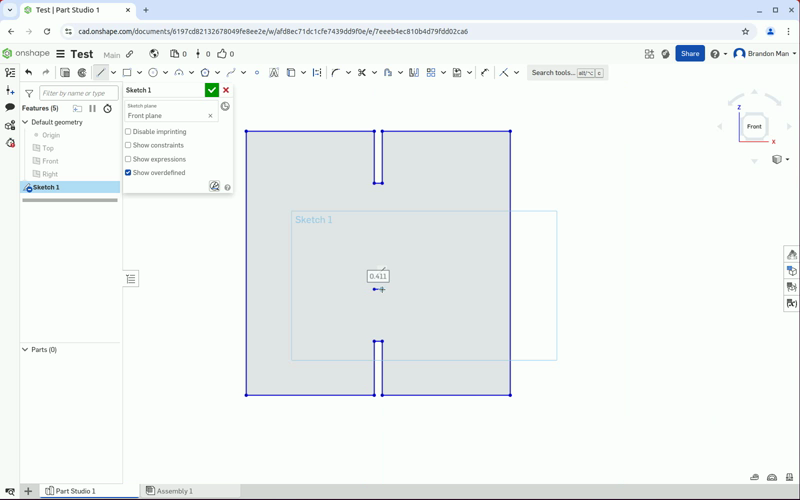
scroll(-6)
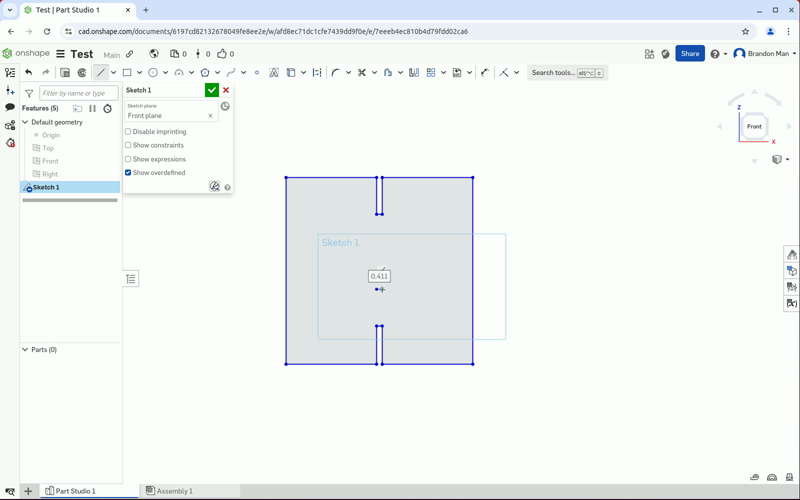
scroll(-6)
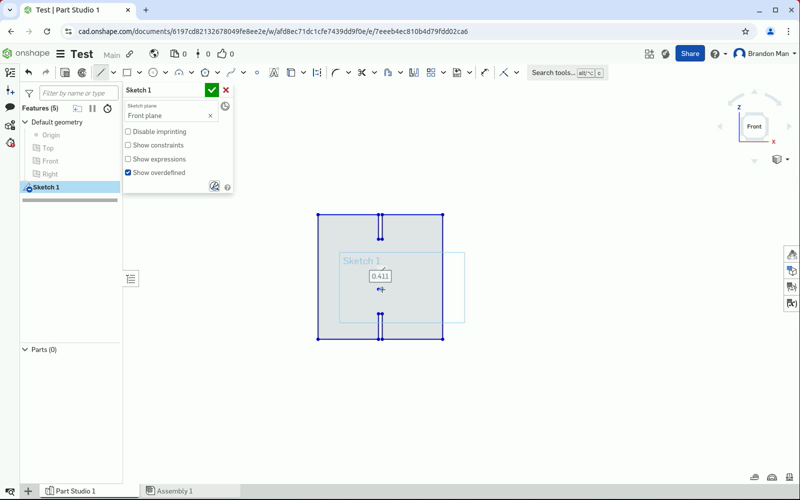
scroll(-6)
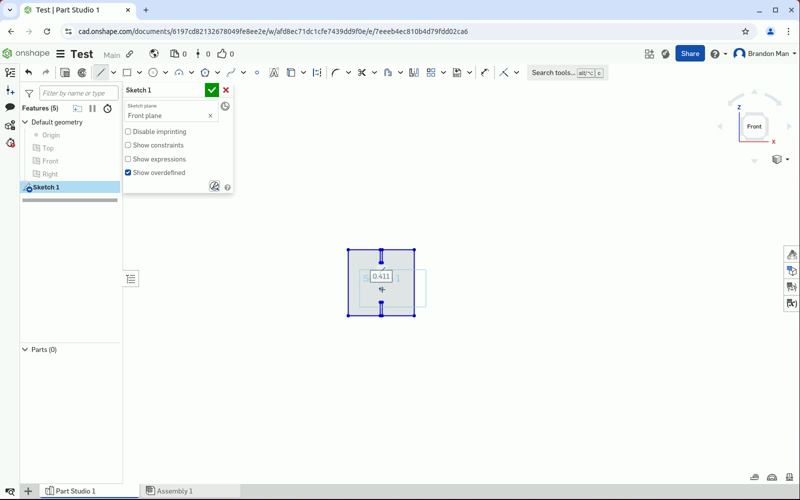
key_up(shift)
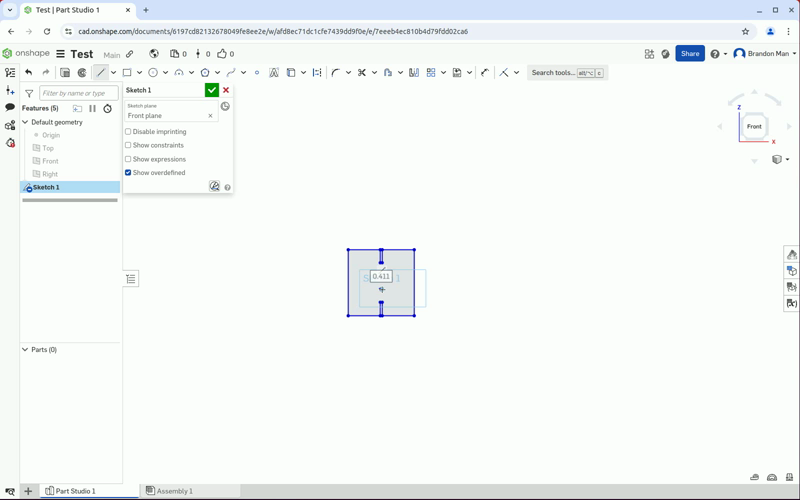
key_down(shift)
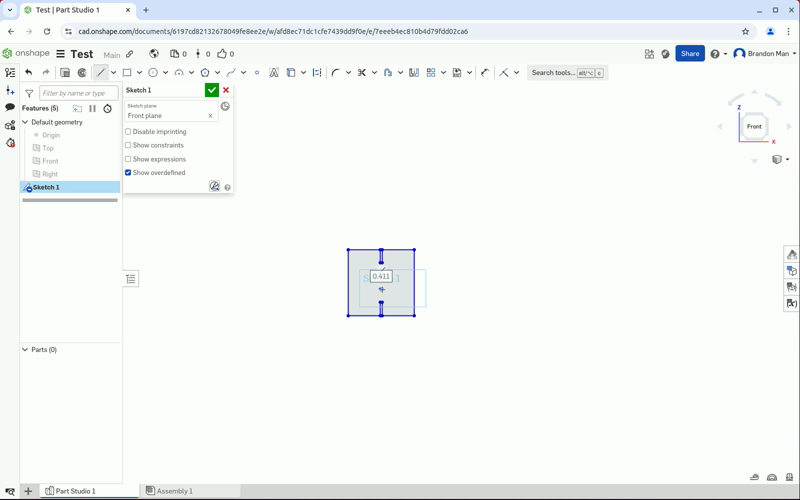
mouse_move(412, 289)
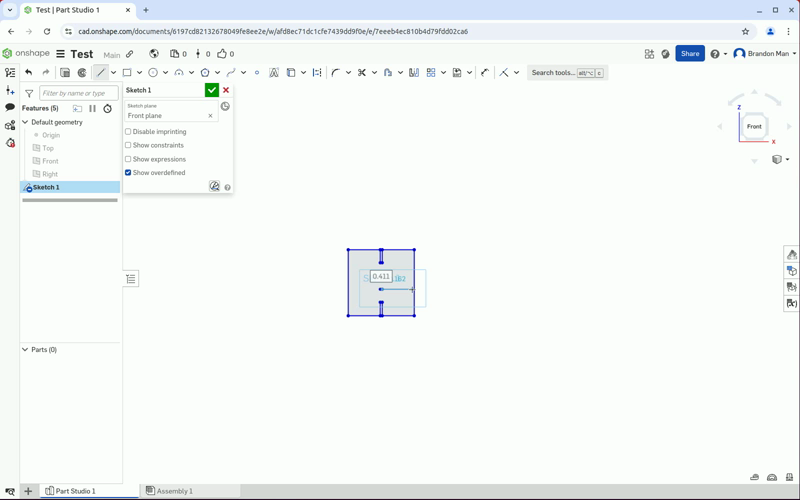
mouse_move(382, 276)
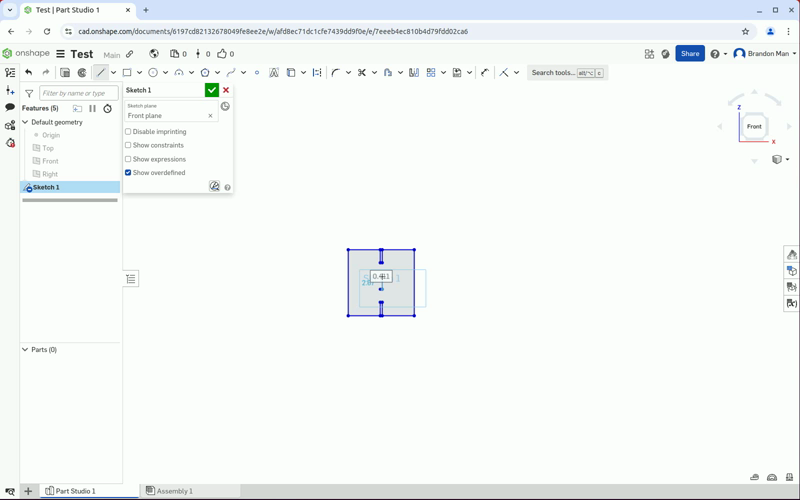
click(382, 276)
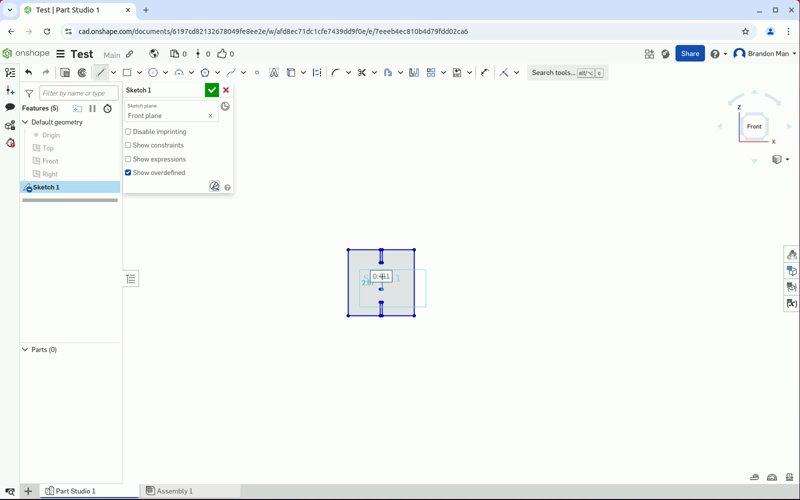
key_up(shift)
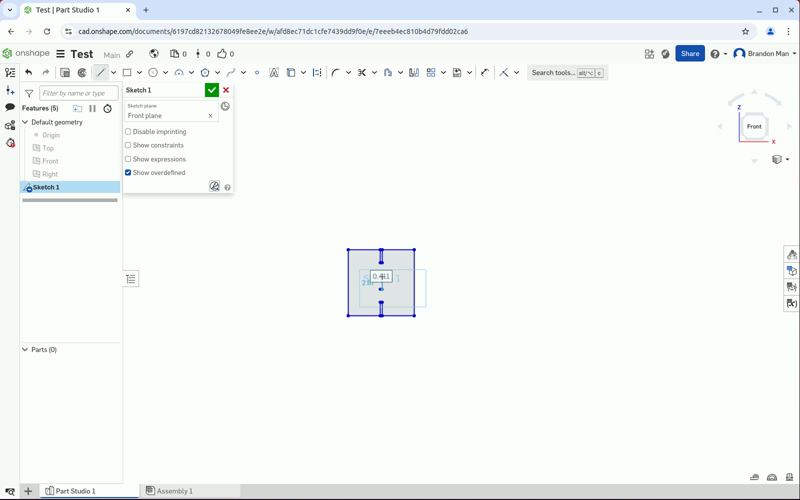
key_down(shift)
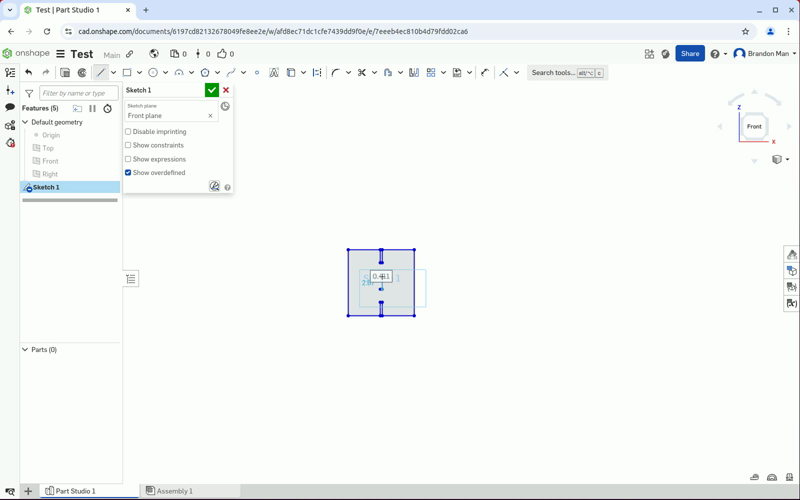
mouse_move(412, 276)
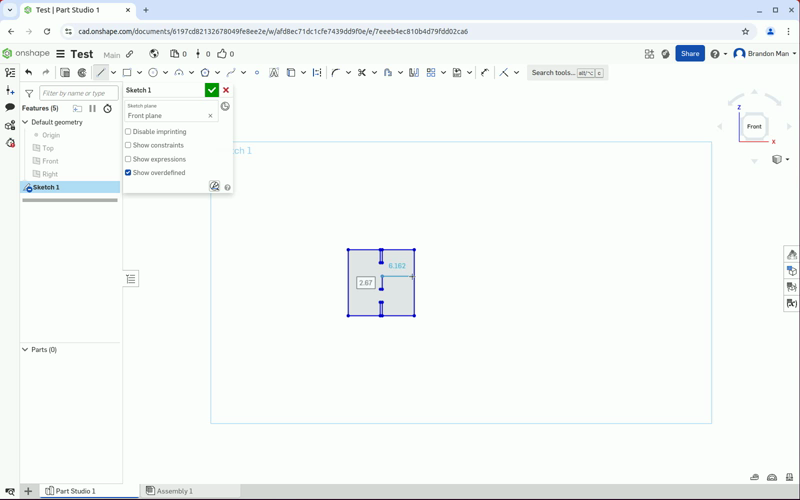
mouse_move(380, 276)
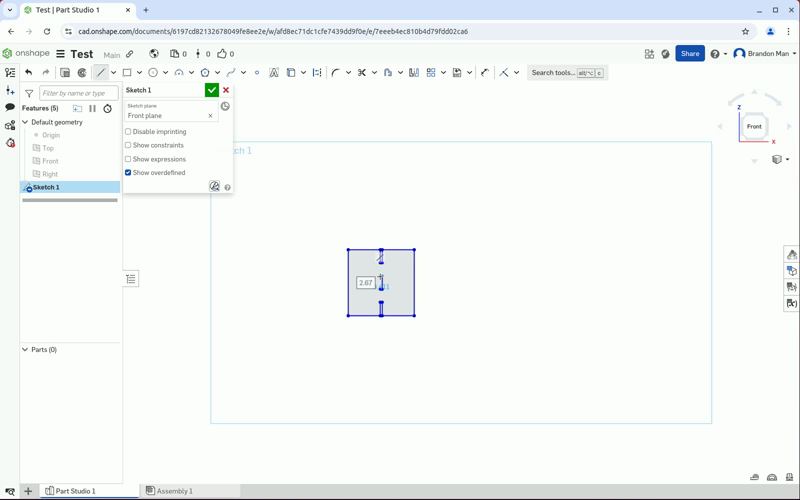
scroll(6)
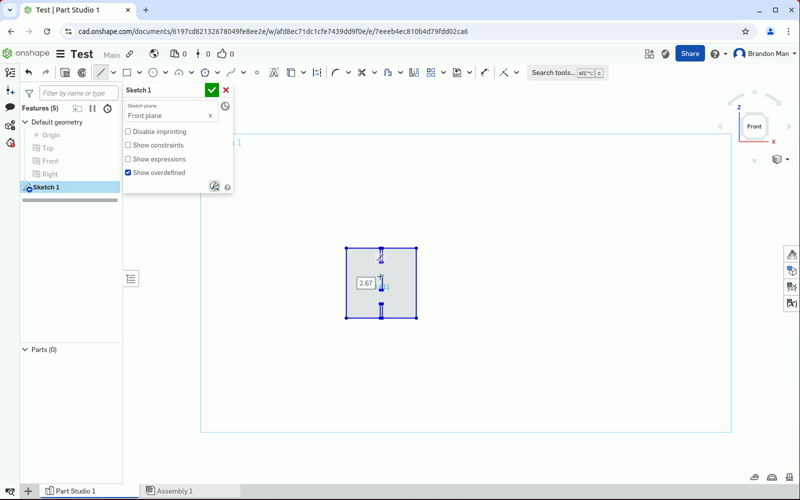
scroll(6)
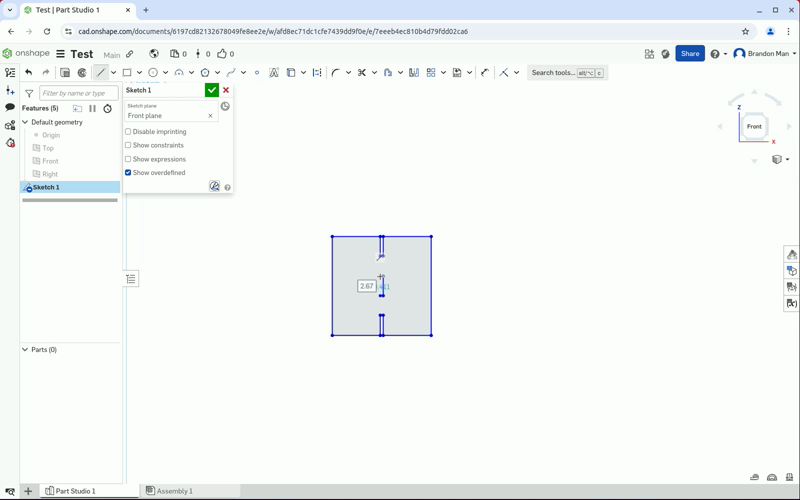
scroll(6)
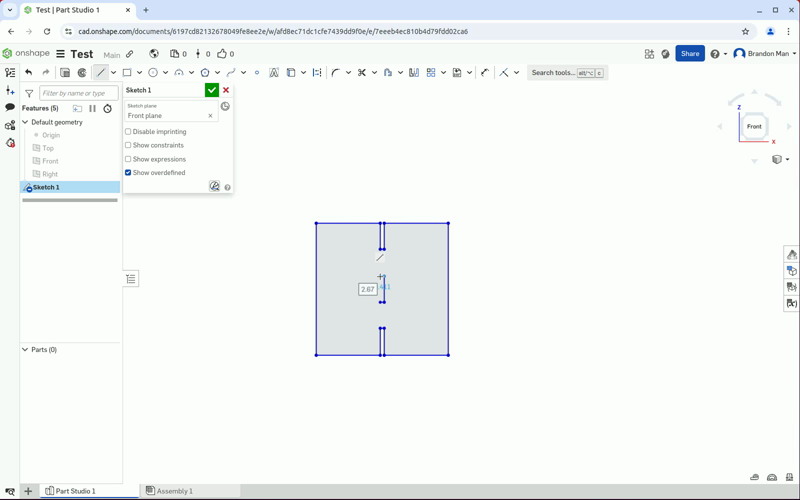
scroll(6)
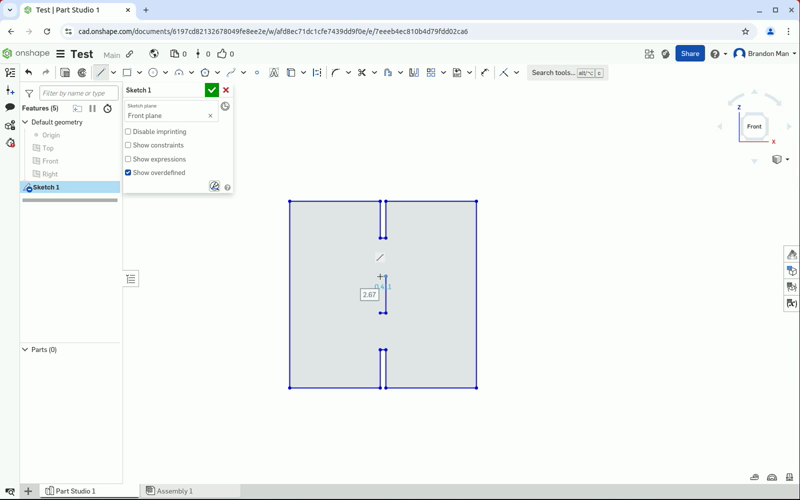
scroll(6)
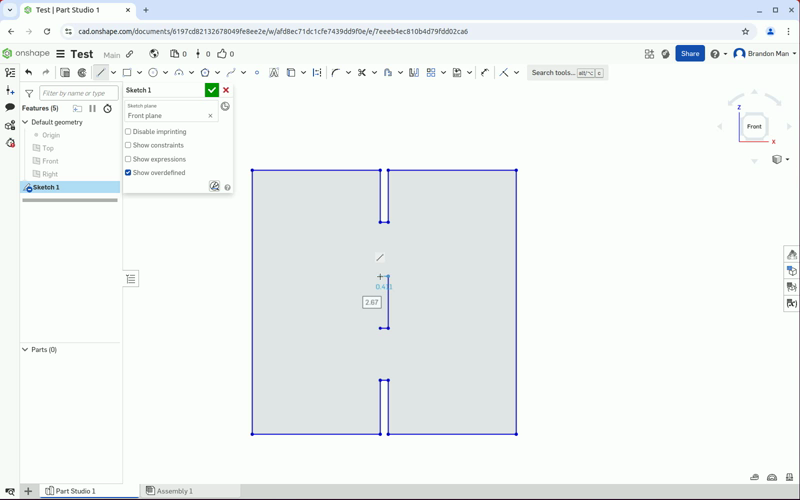
scroll(6)
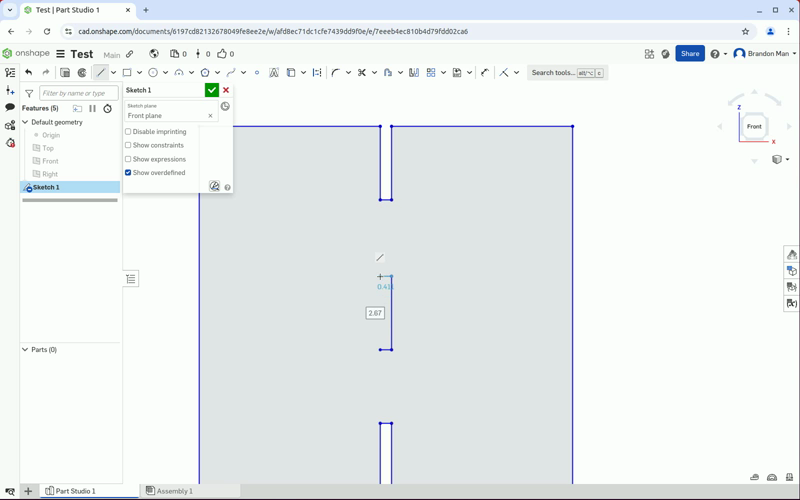
scroll(6)
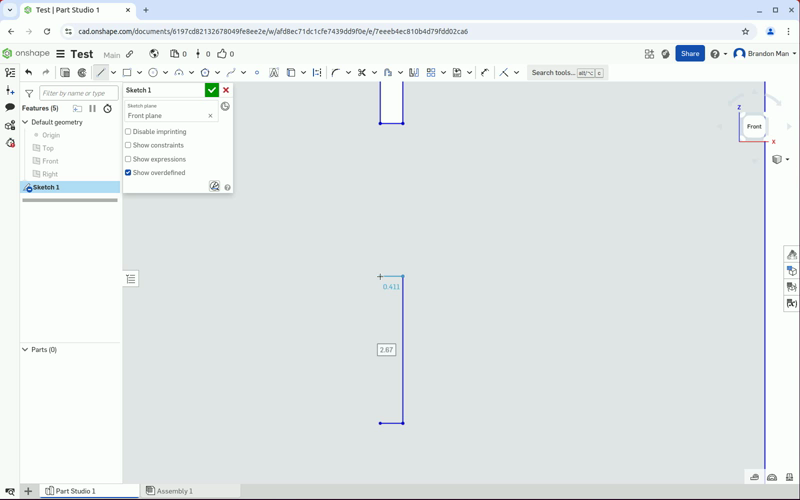
click(380, 276)
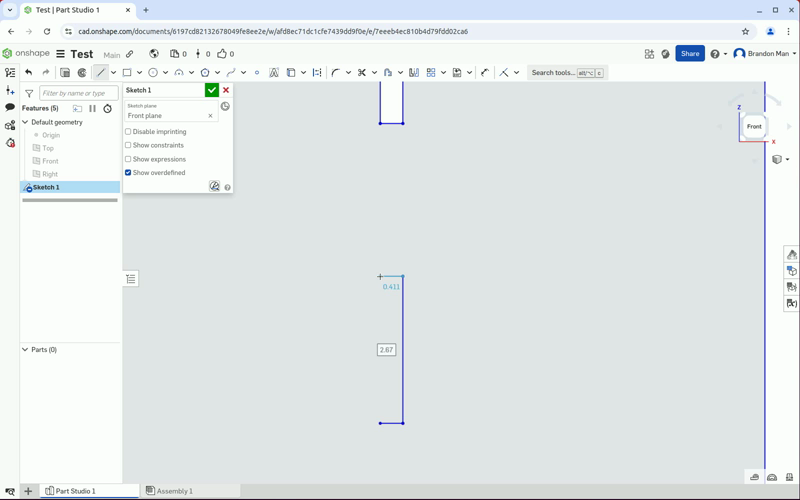
scroll(-6)
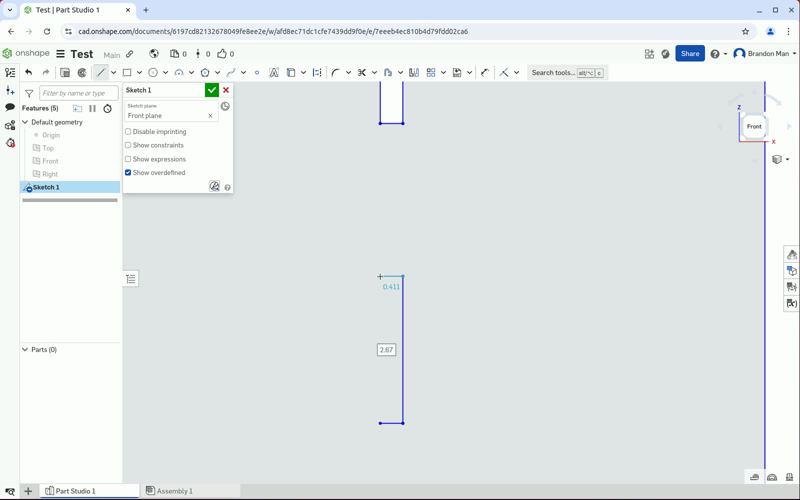
scroll(-6)
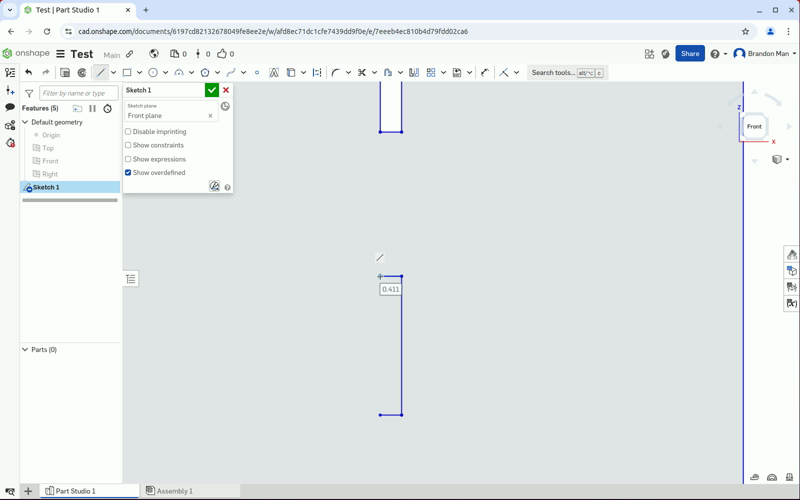
scroll(-6)
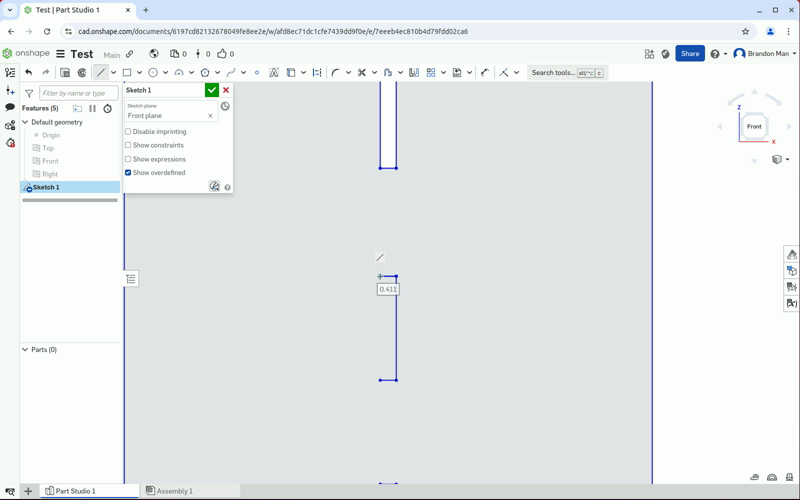
scroll(-6)
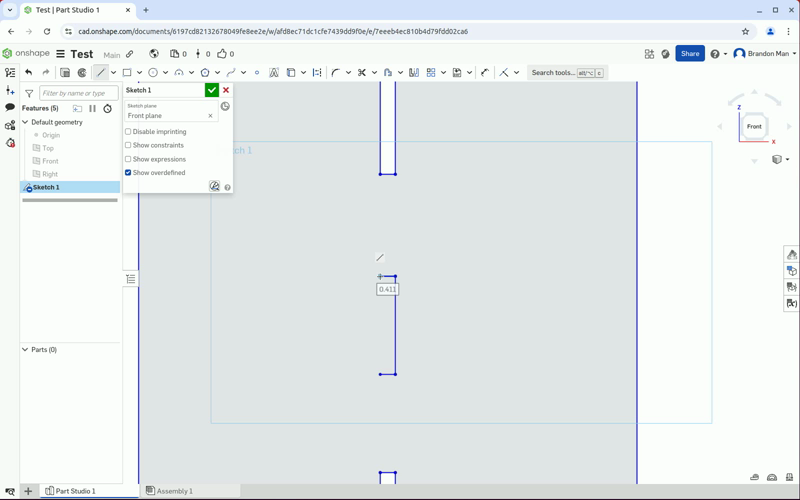
scroll(-6)
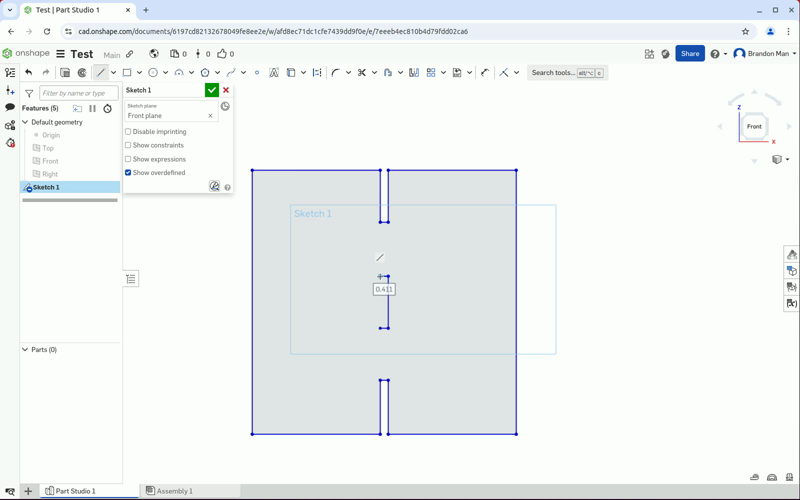
scroll(-6)
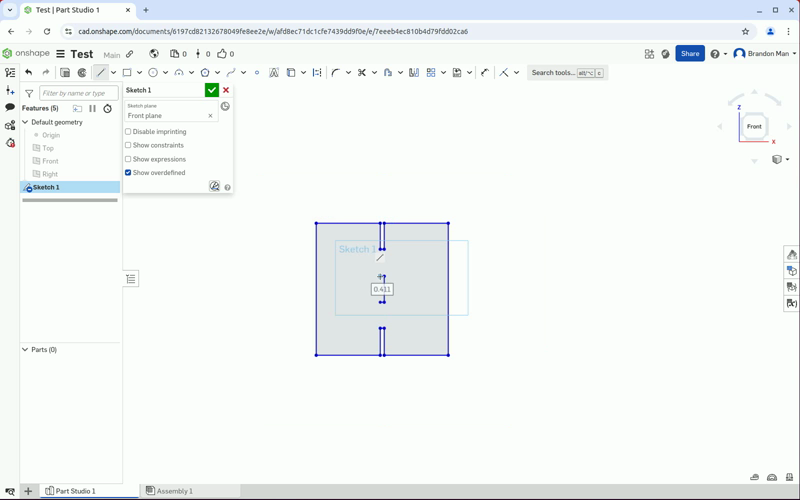
scroll(-6)
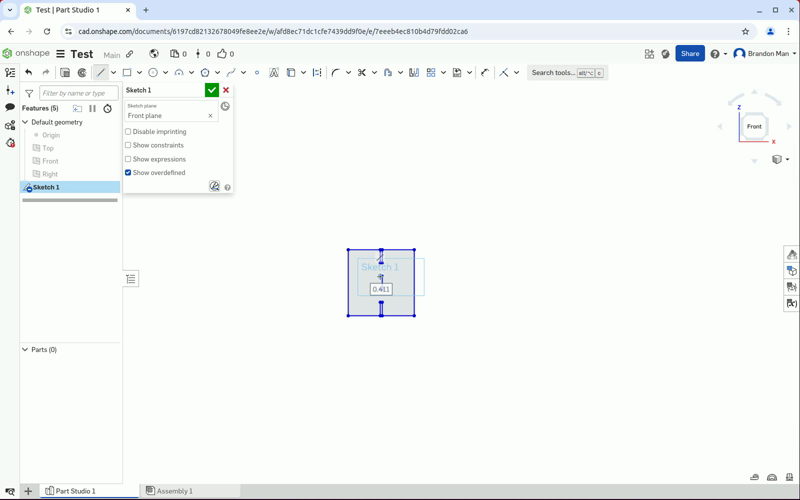
key_up(shift)
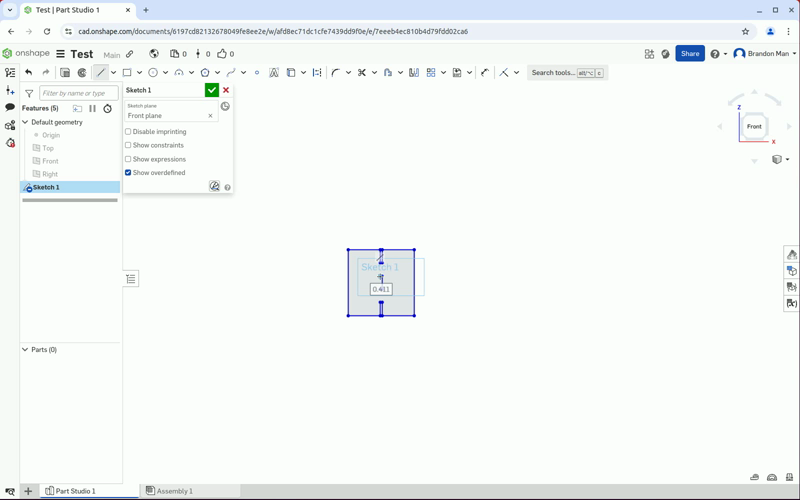
mouse_move(410, 276)
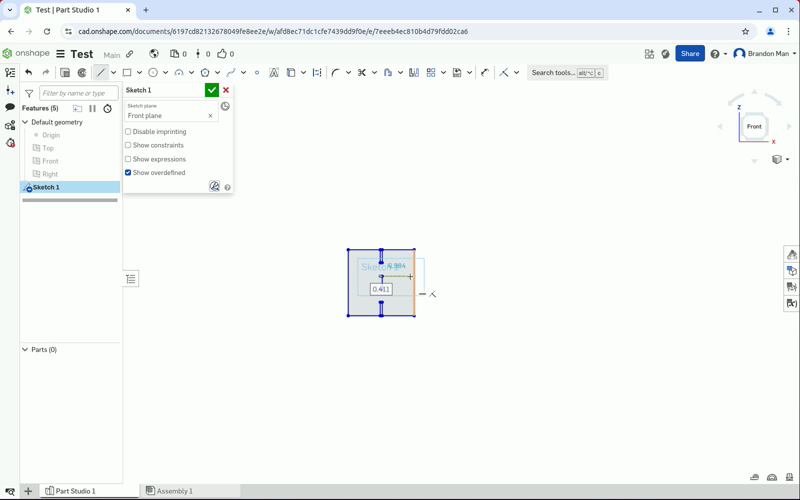
key_down(shift)
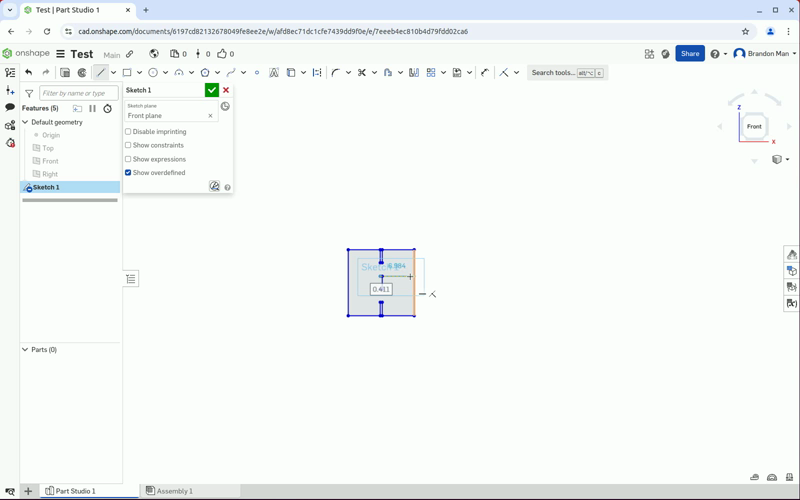
mouse_move(380, 289)
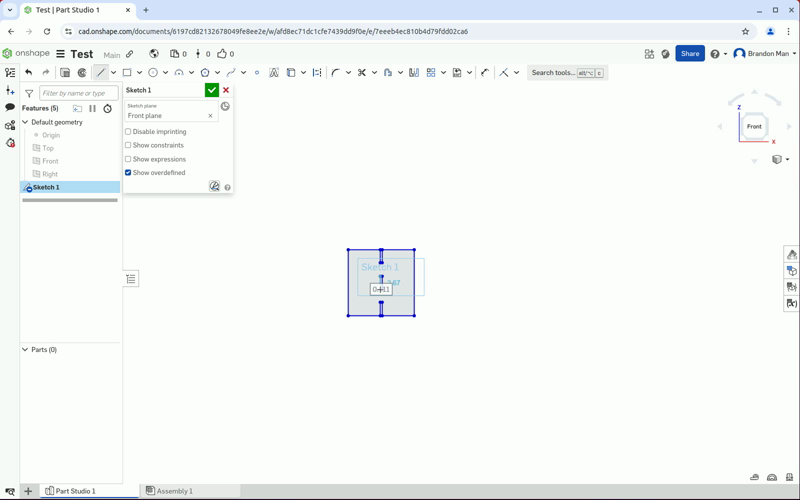
scroll(6)
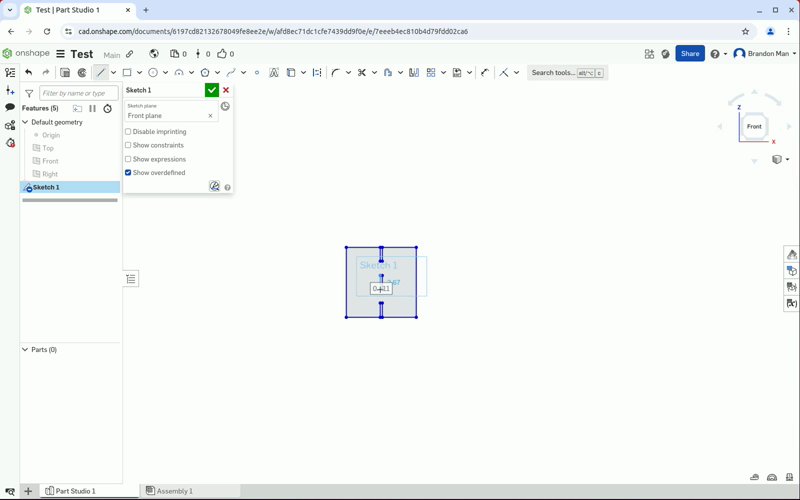
scroll(6)
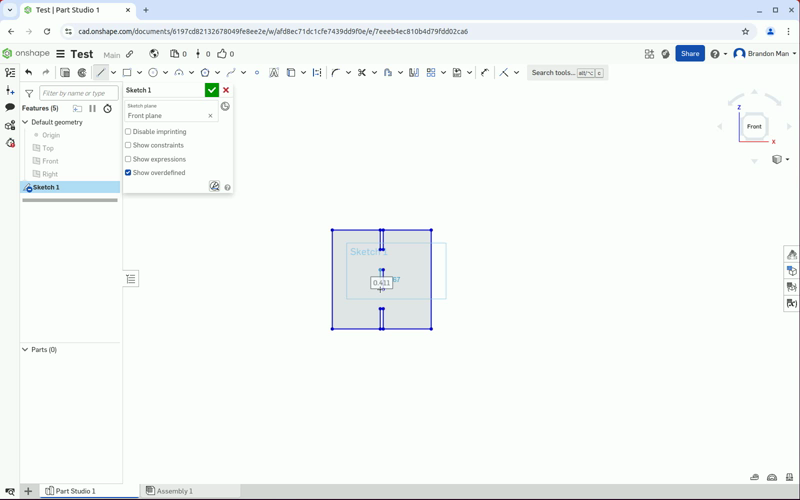
scroll(6)
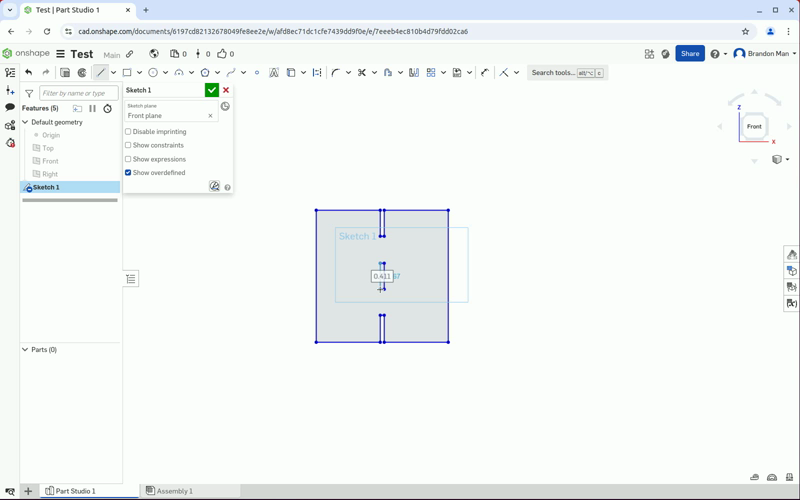
scroll(6)
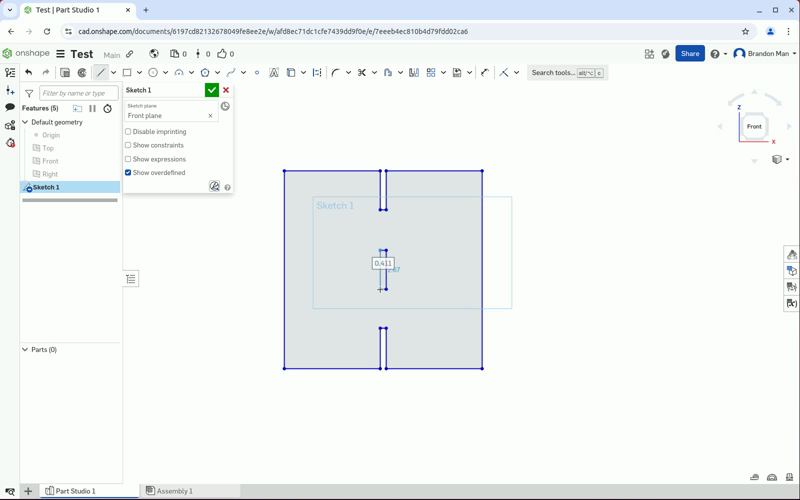
scroll(6)
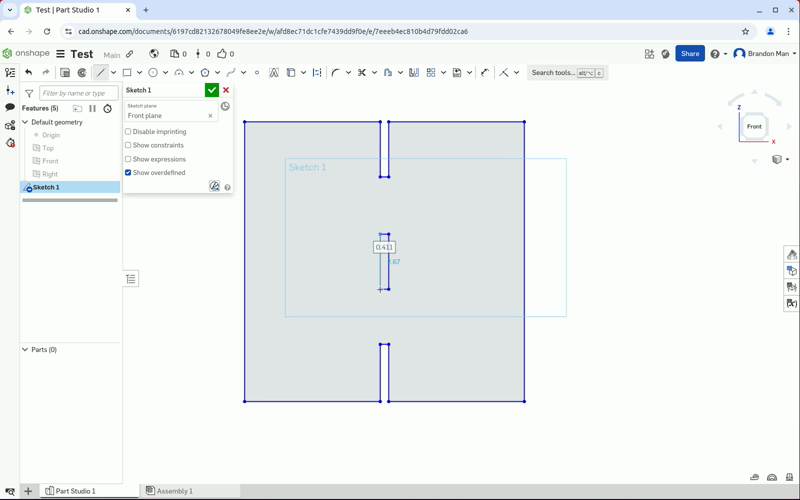
scroll(6)
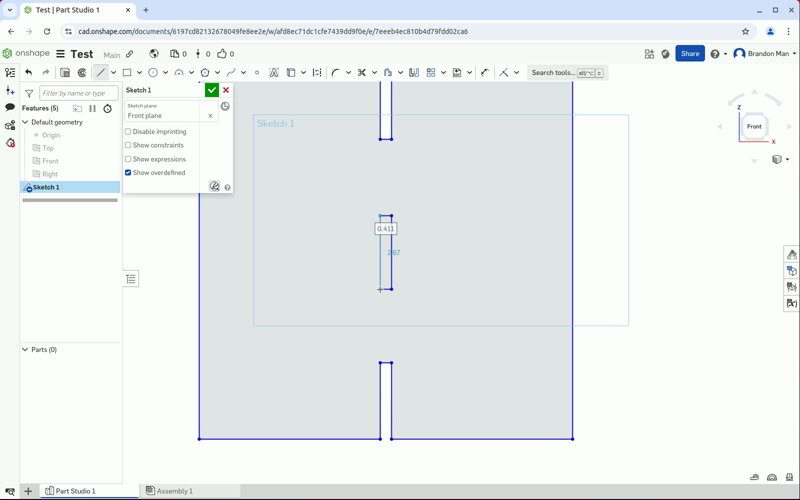
scroll(6)
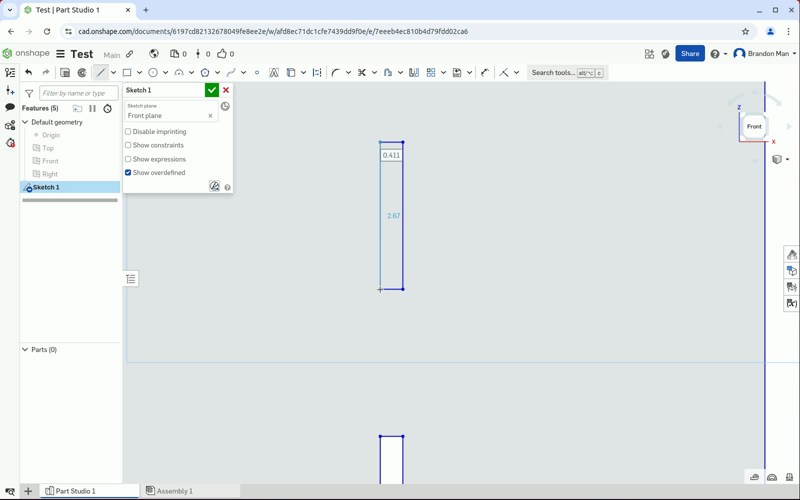
key_up(shift)
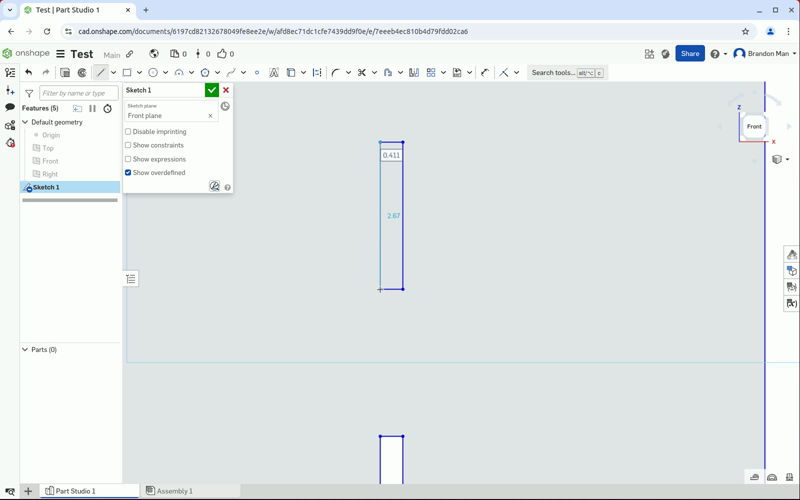
click(380, 289)
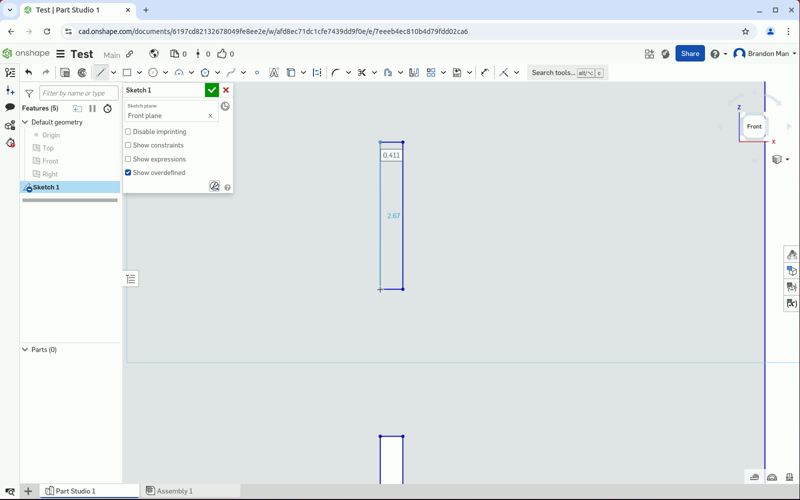
scroll(-6)
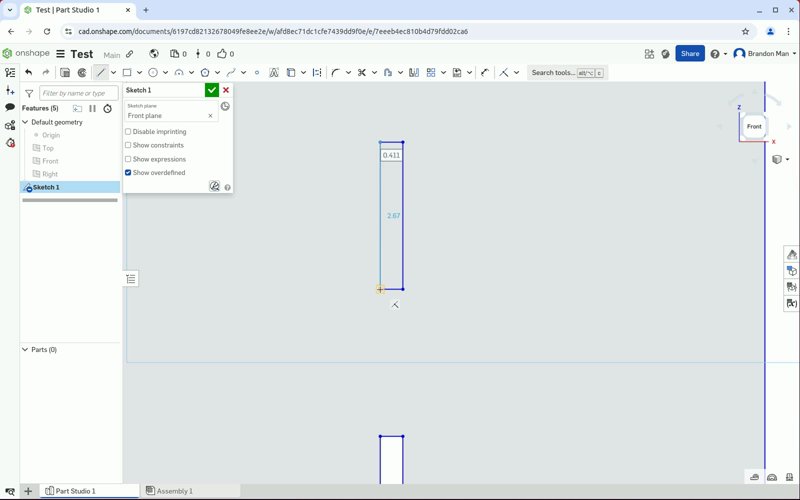
scroll(-6)
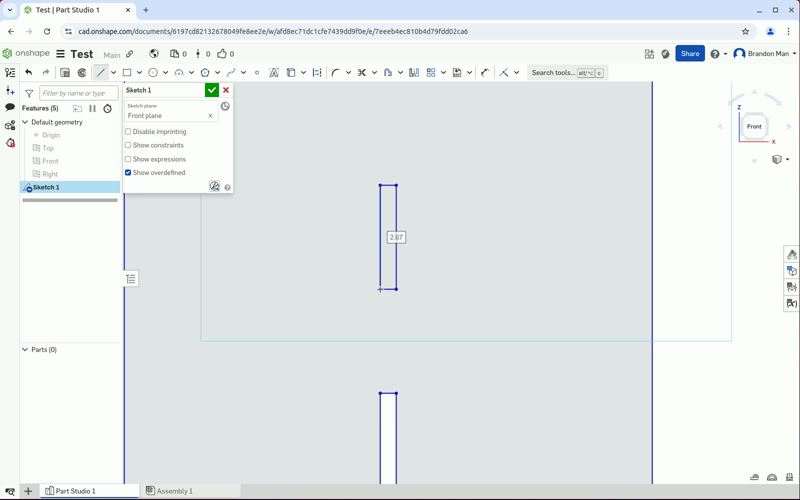
scroll(-6)
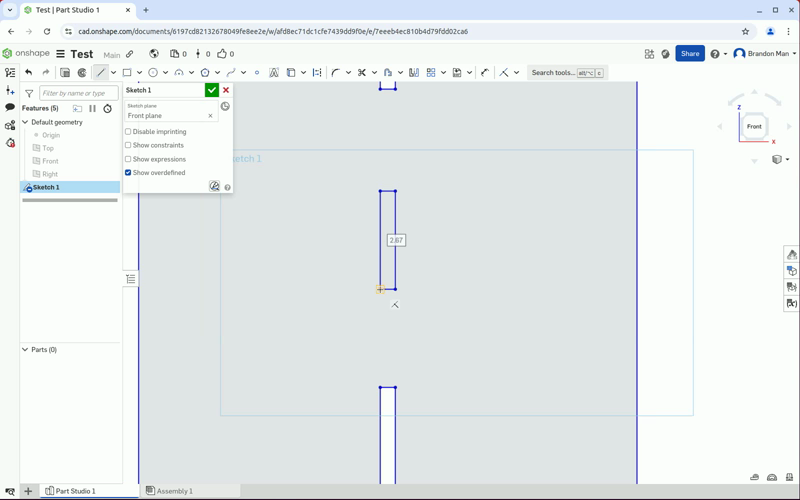
scroll(-6)
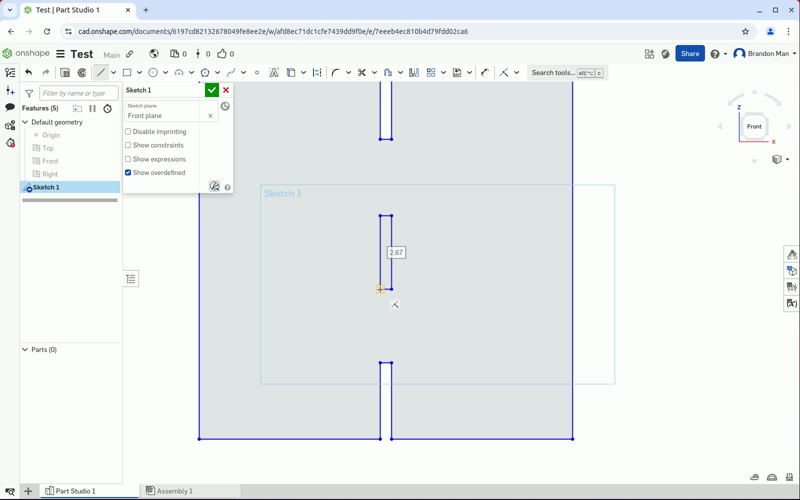
scroll(-6)
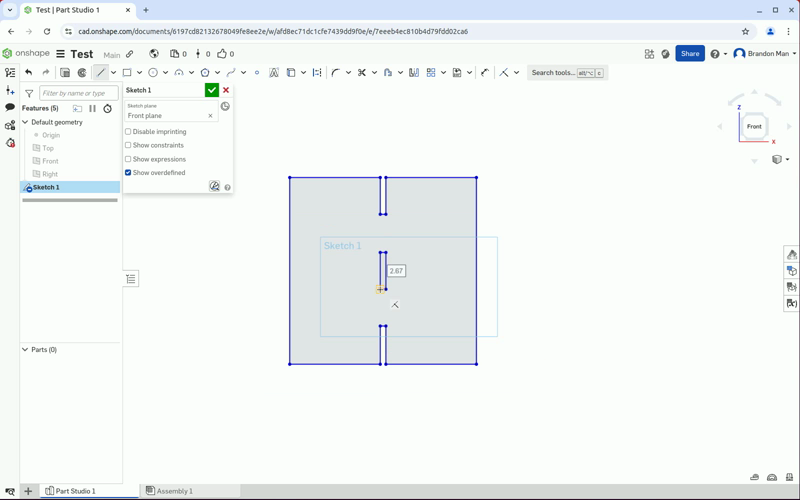
scroll(-6)
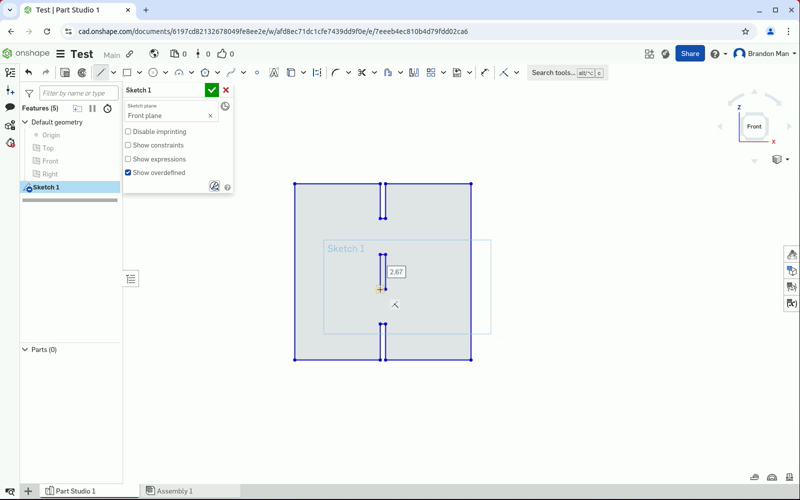
scroll(-6)
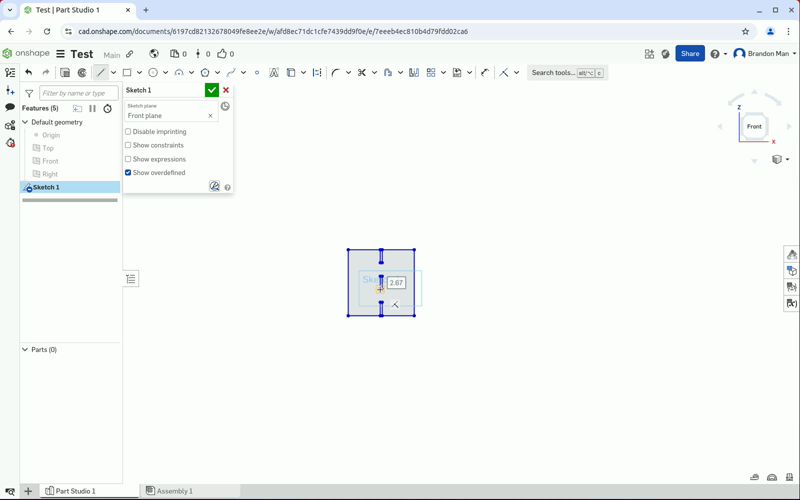
key(esc)
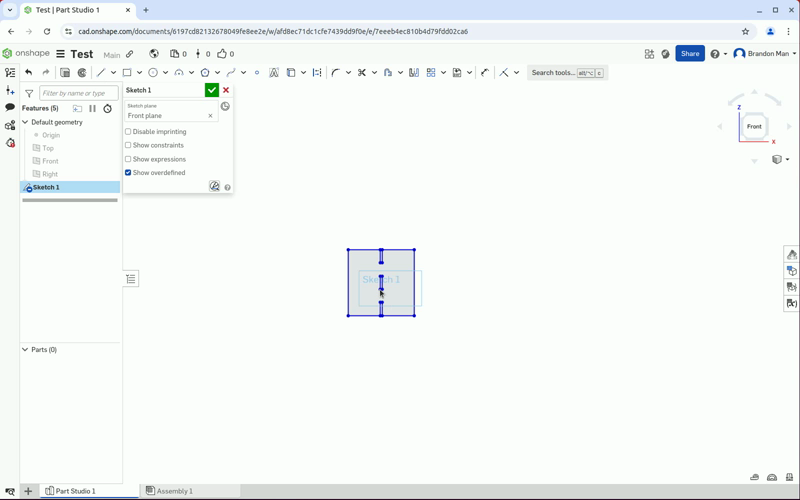
mouse_move(385, 267)
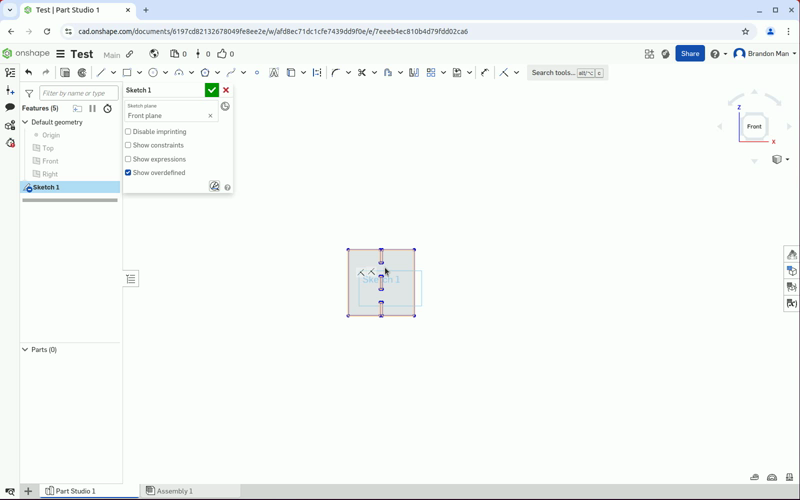
click(385, 267)
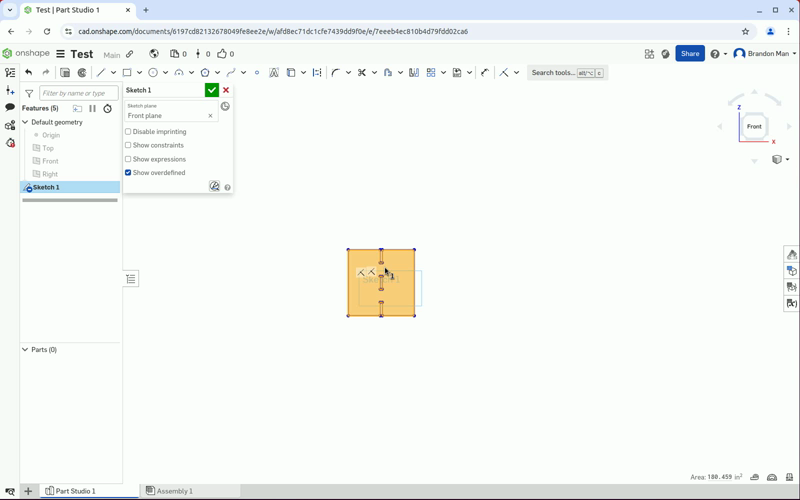
mouse_move(73, 352)
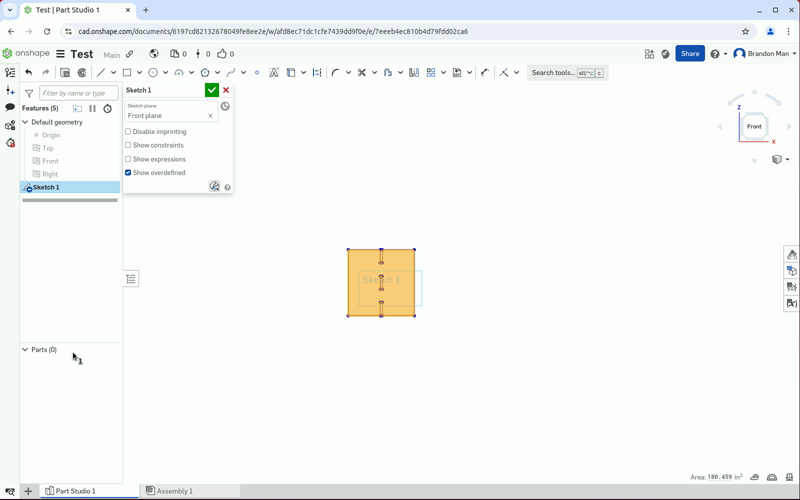
key(shift+y)
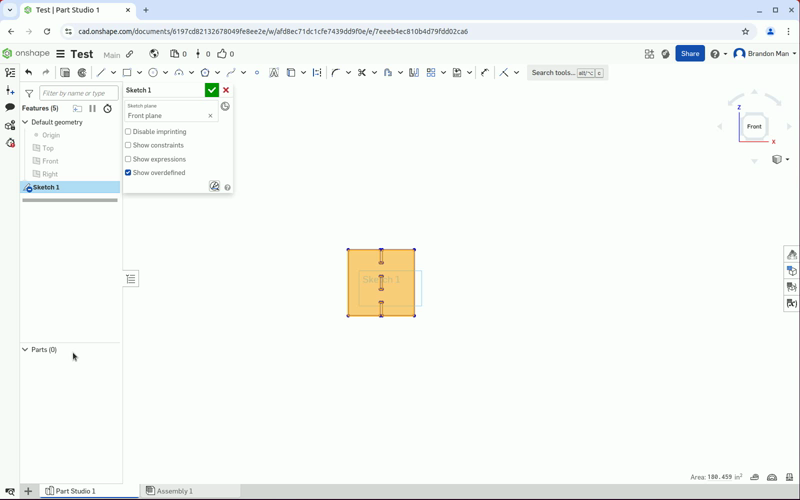
key(shift+e)
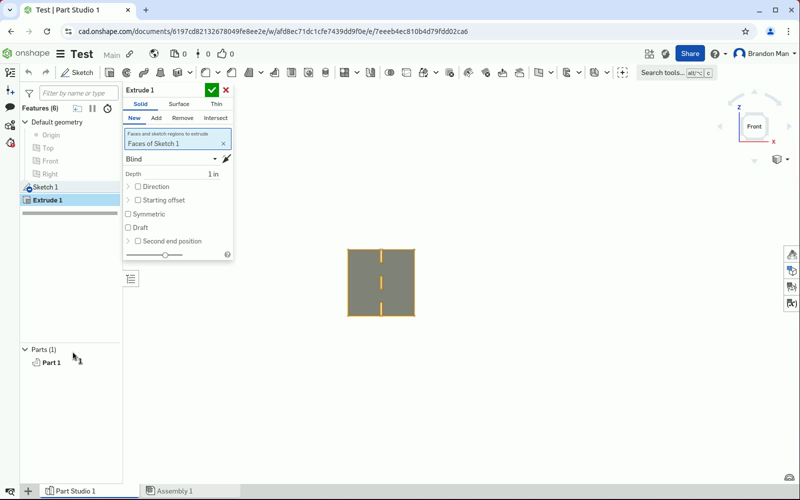
mouse_move(143, 106)
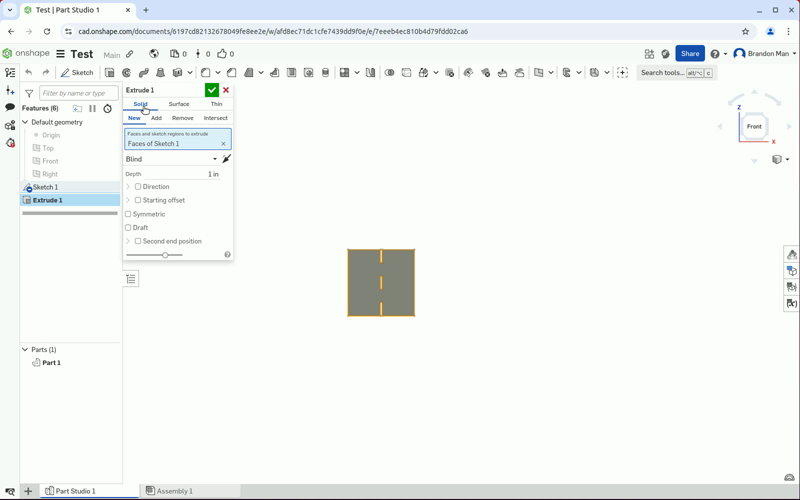
click(143, 106)
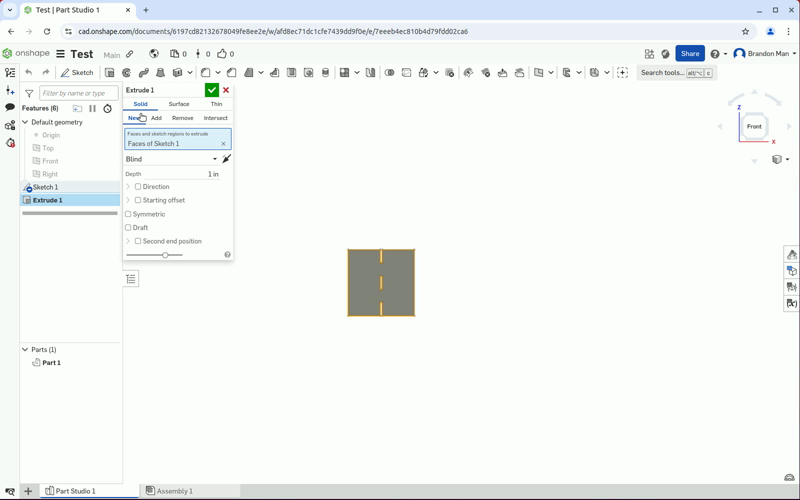
mouse_move(137, 120)
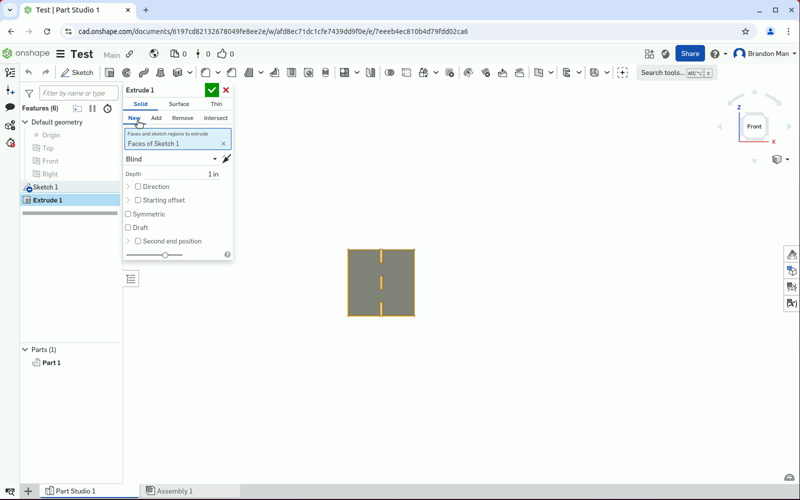
click(137, 120)
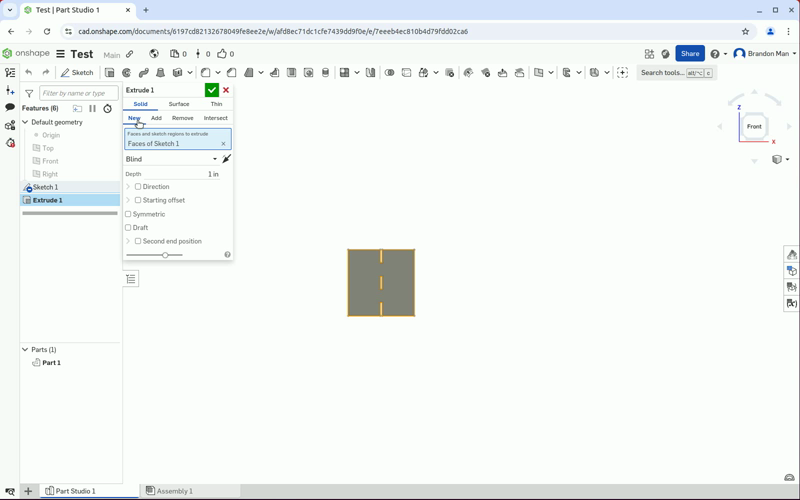
key(tab, 4)
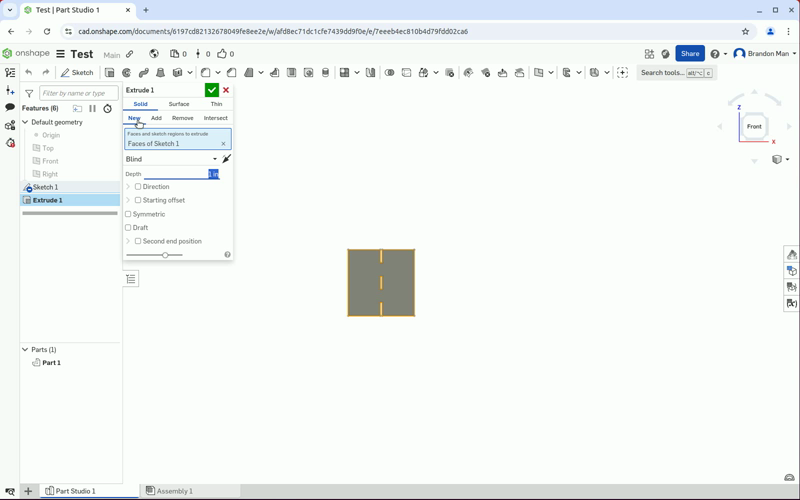
text(0.481)
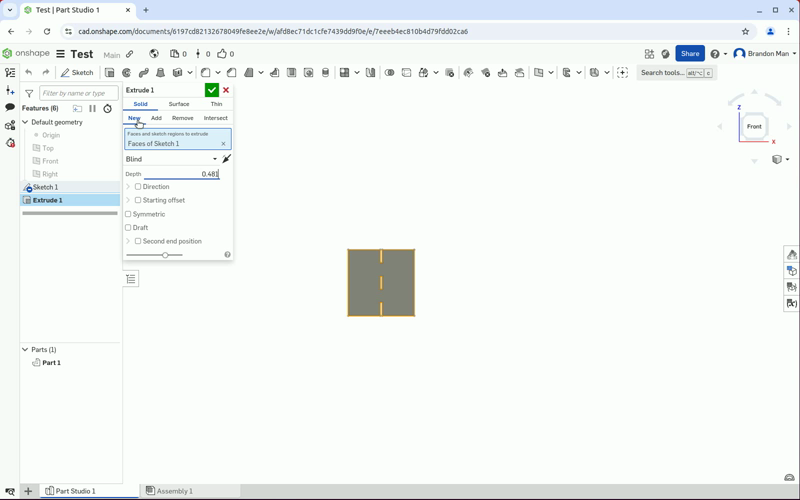
key(enter)
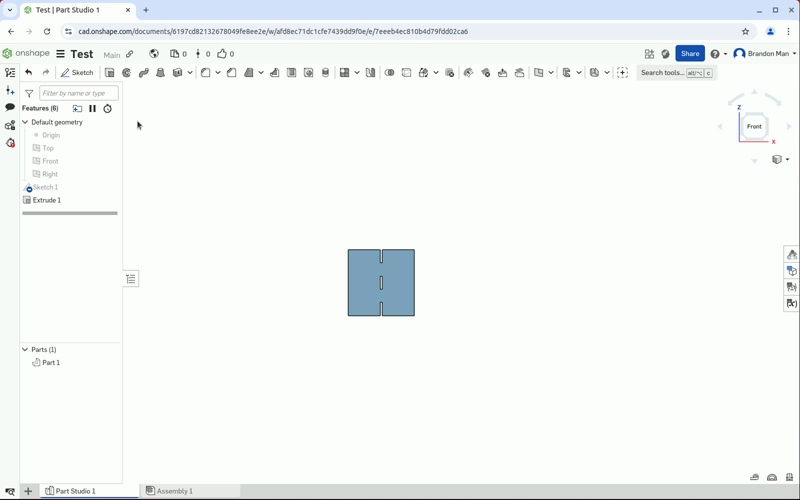
key(shift+h)
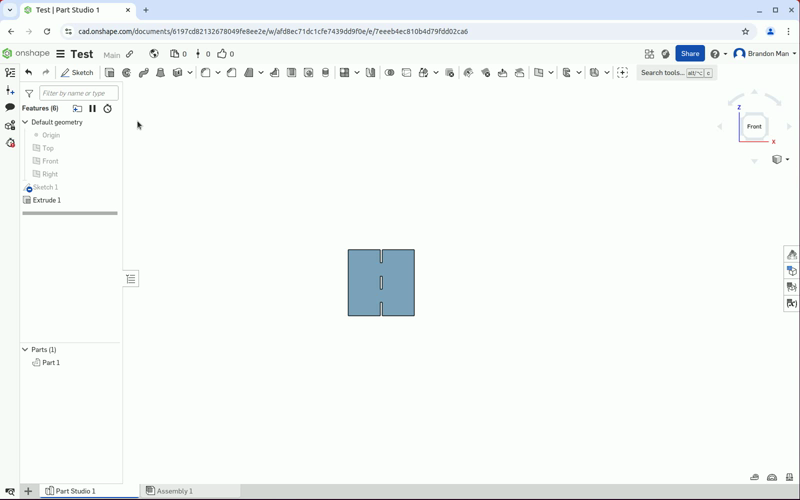
key(shift+h)
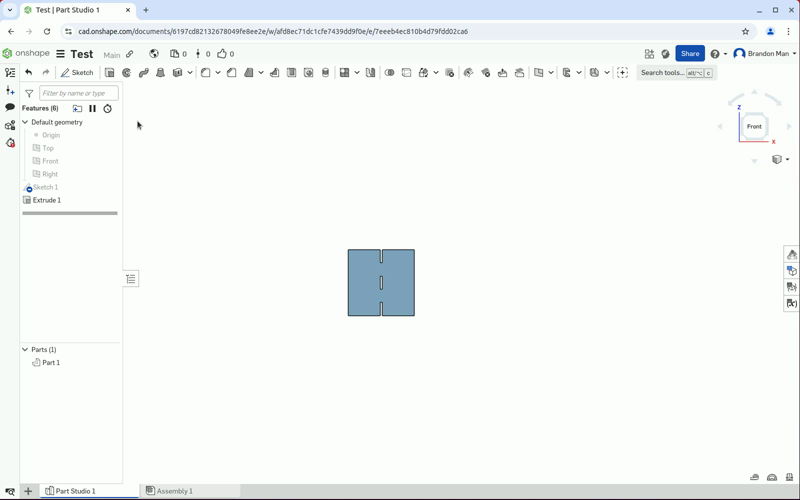
mouse_move(73, 189)
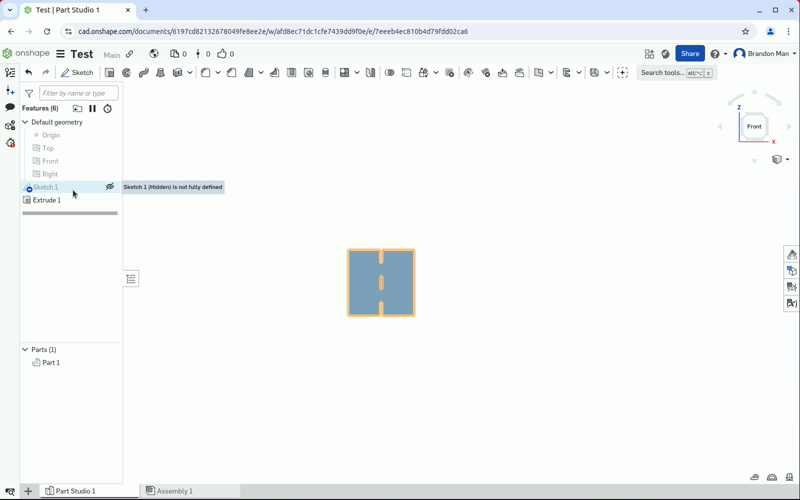
click(73, 189)
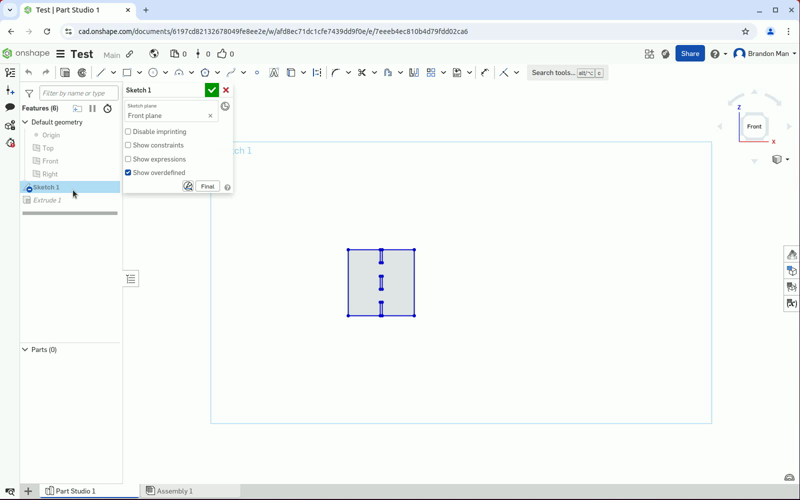
mouse_move(229, 92)
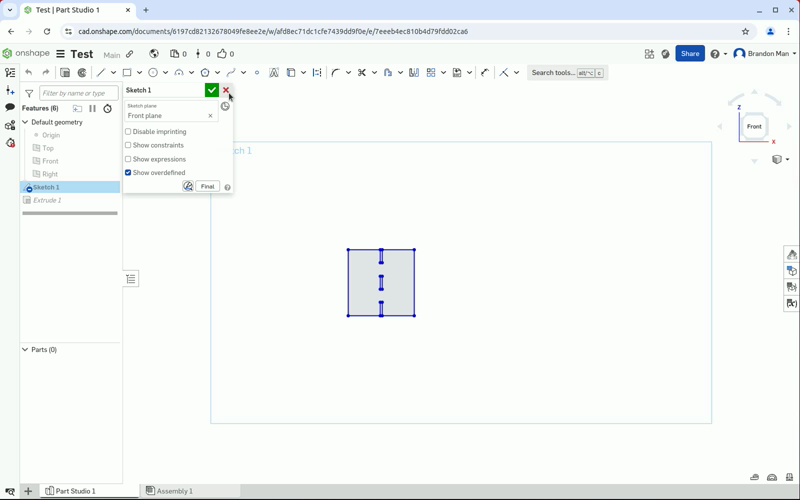
click(229, 92)
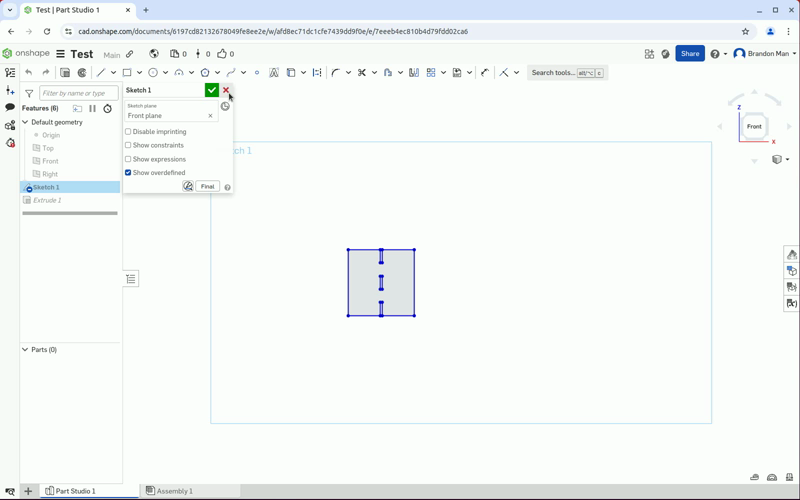
key(shift+s)
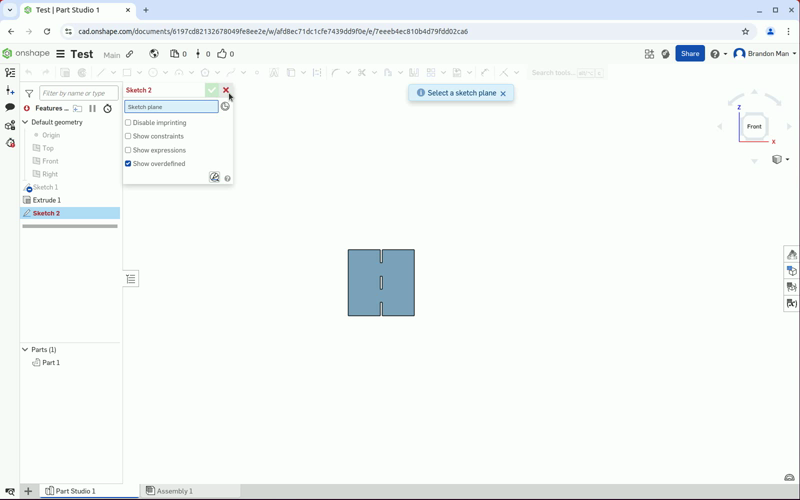
mouse_move(73, 163)
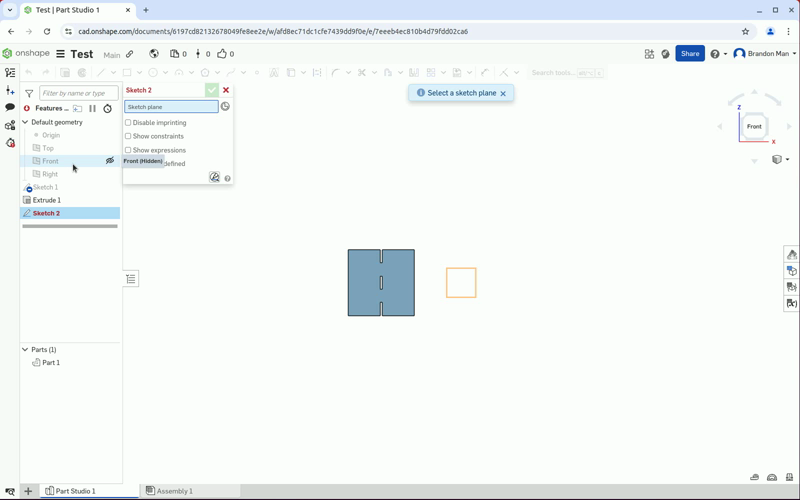
click(73, 163)
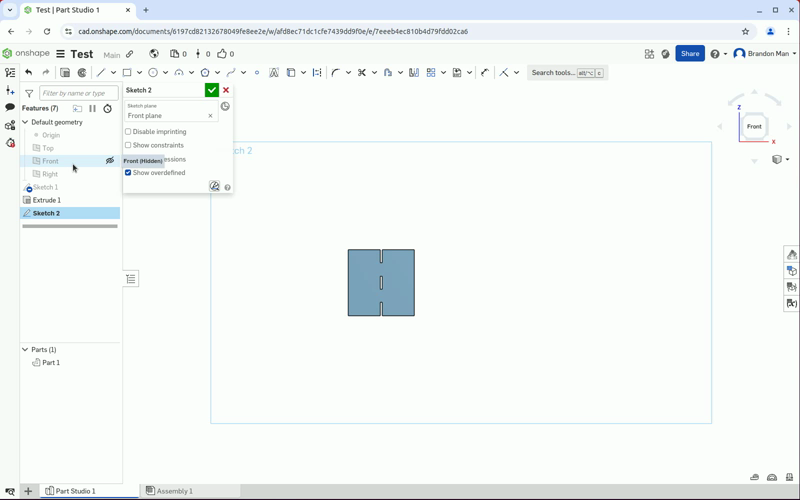
mouse_move(73, 352)
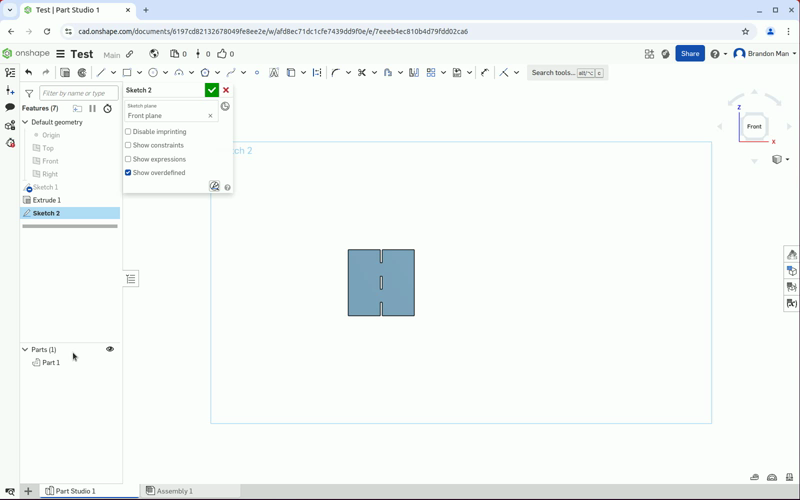
key(y)
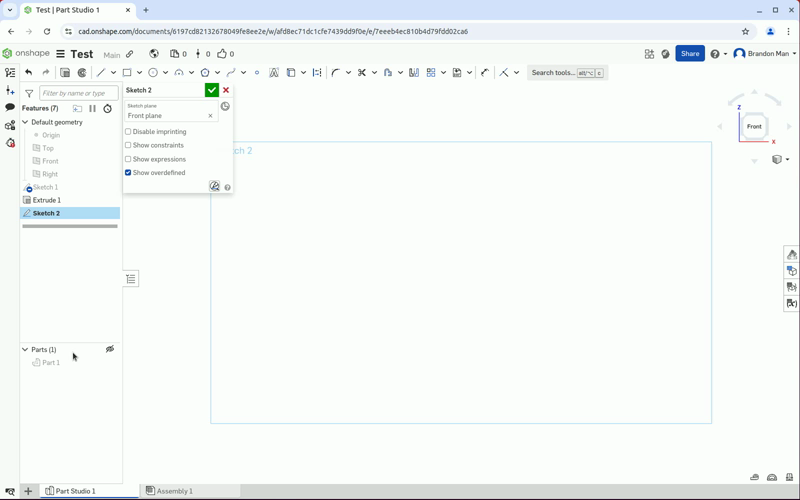
key(l)
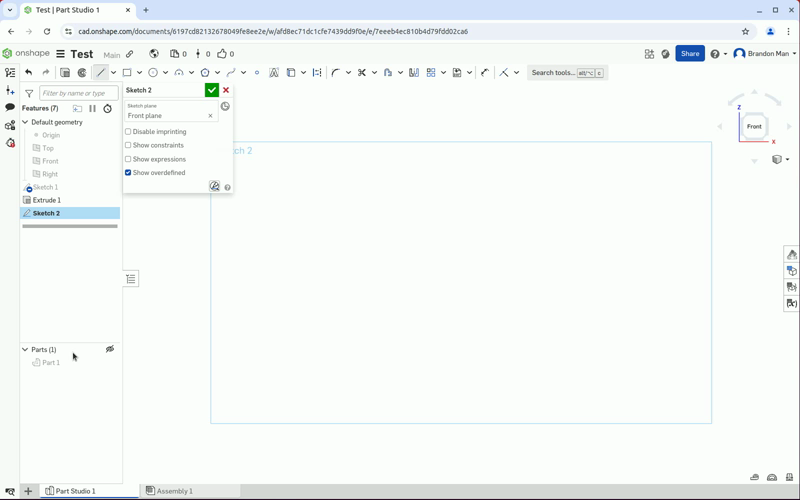
key_down(shift)
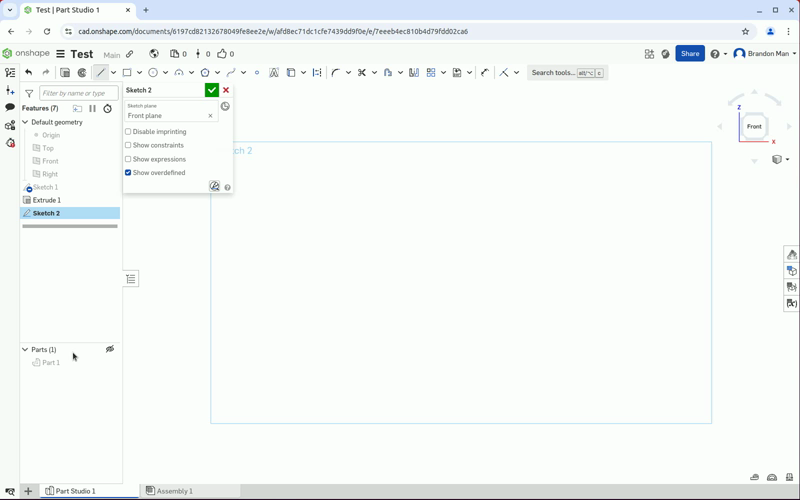
mouse_move(427, 315)
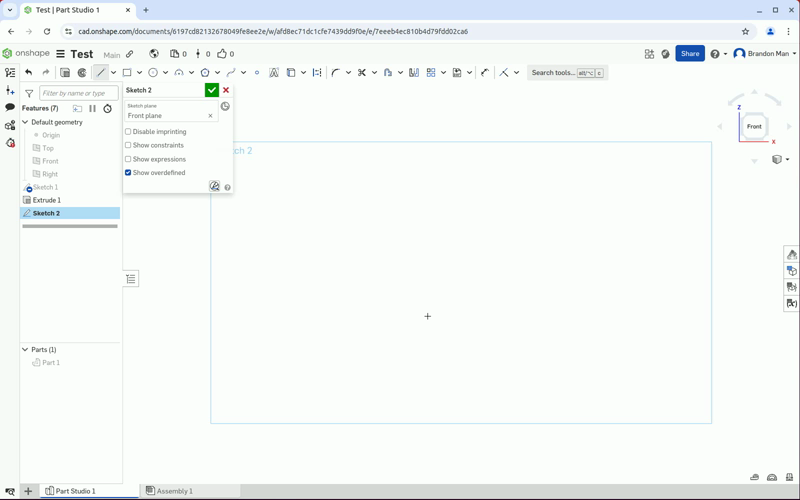
click(427, 315)
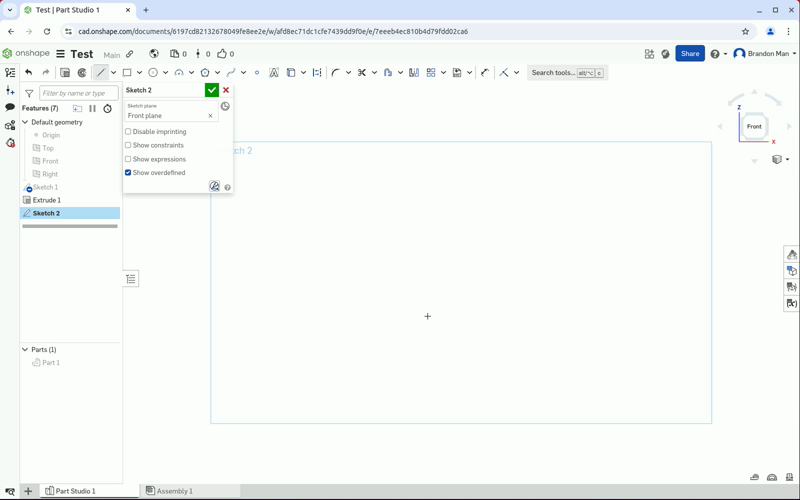
key_up(shift)
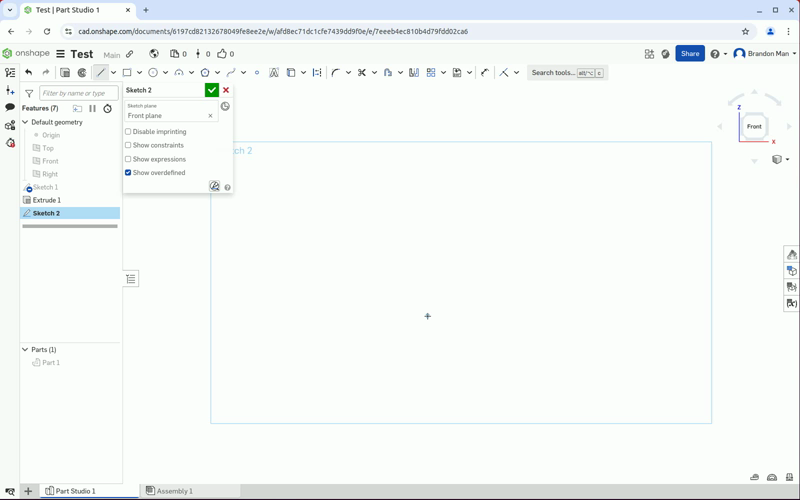
key_down(shift)
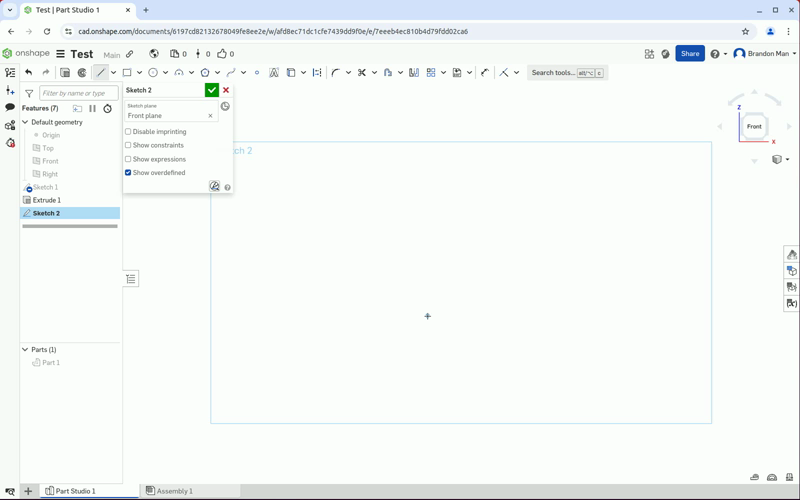
mouse_move(457, 315)
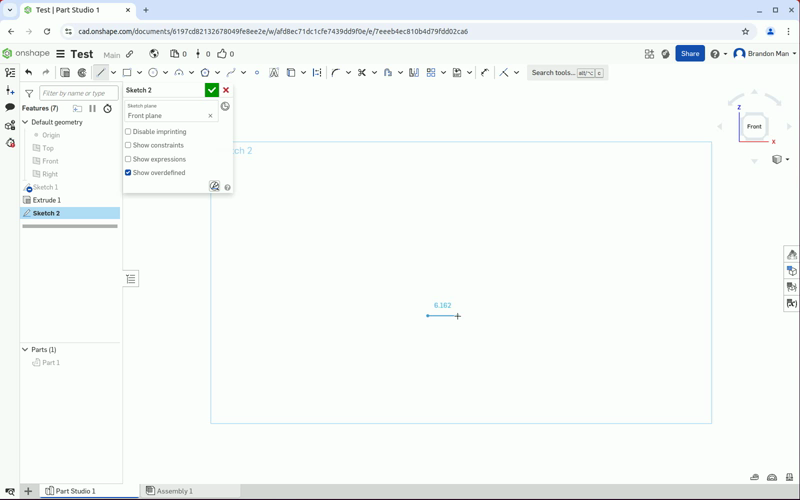
mouse_move(480, 315)
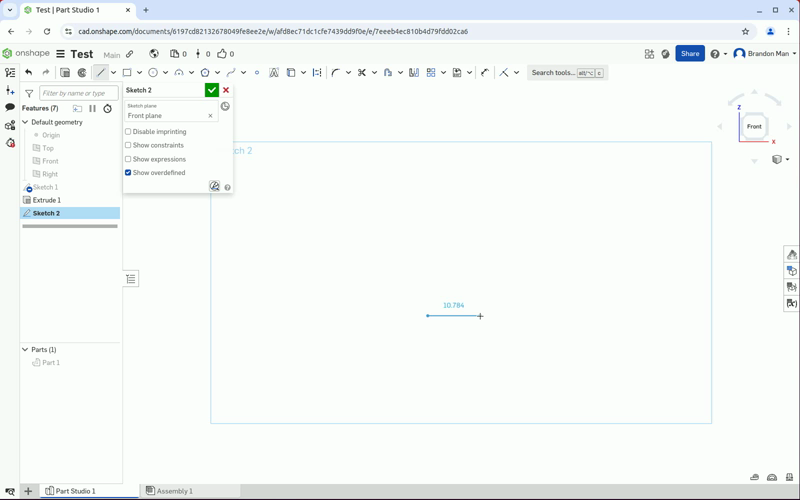
click(480, 315)
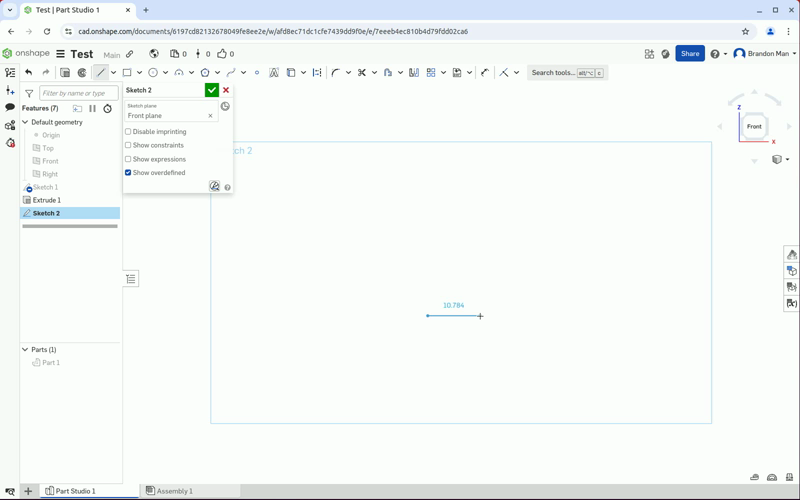
key_up(shift)
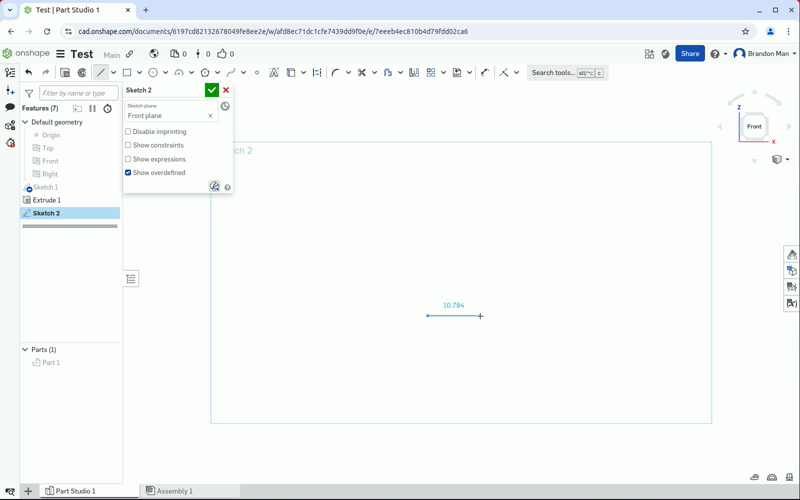
key_down(shift)
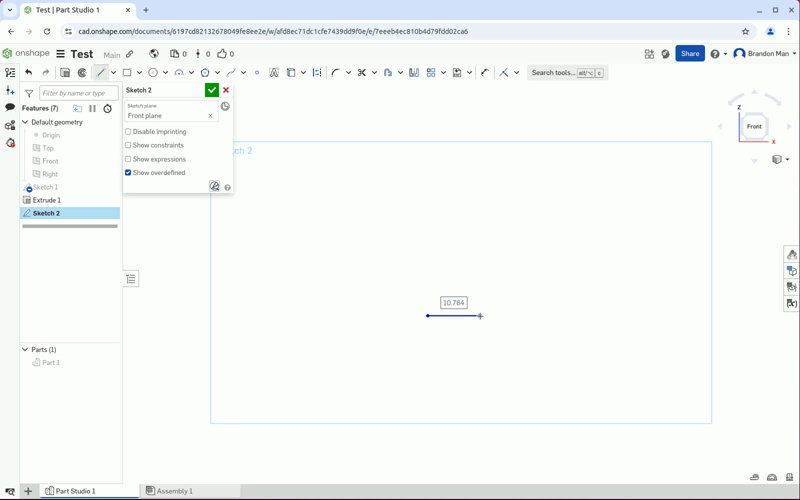
mouse_move(480, 249)
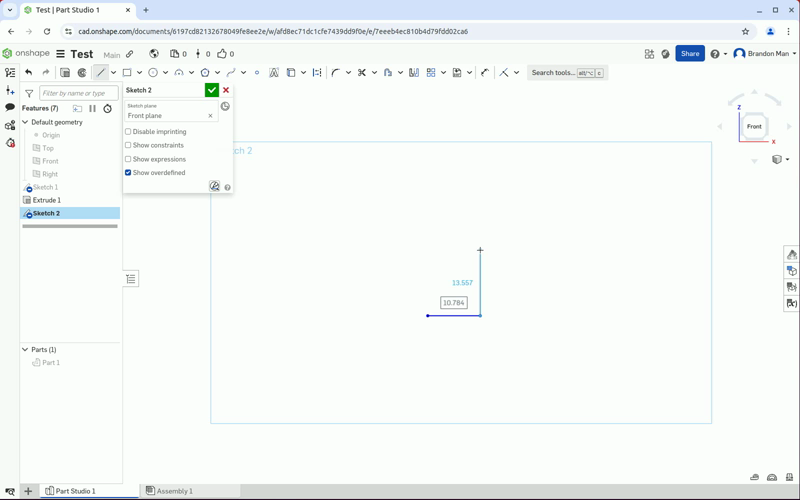
click(480, 249)
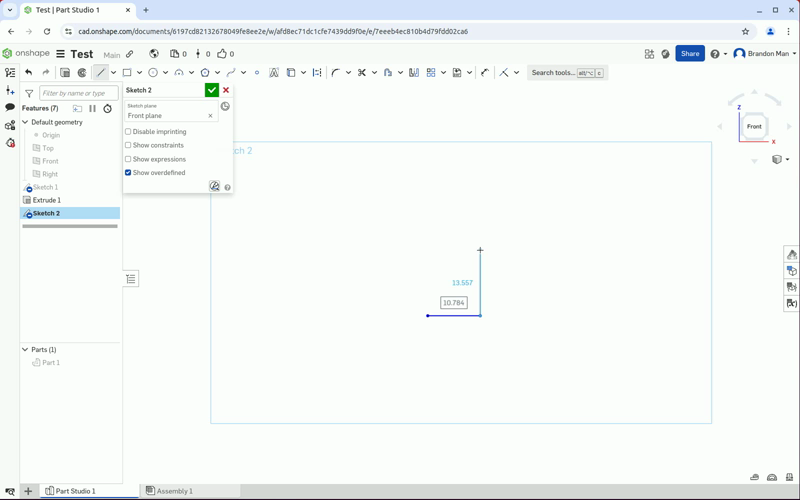
key_up(shift)
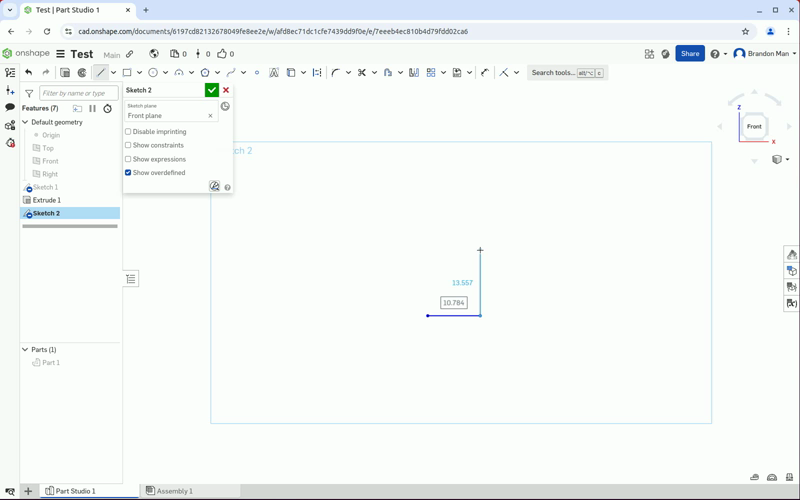
key_down(shift)
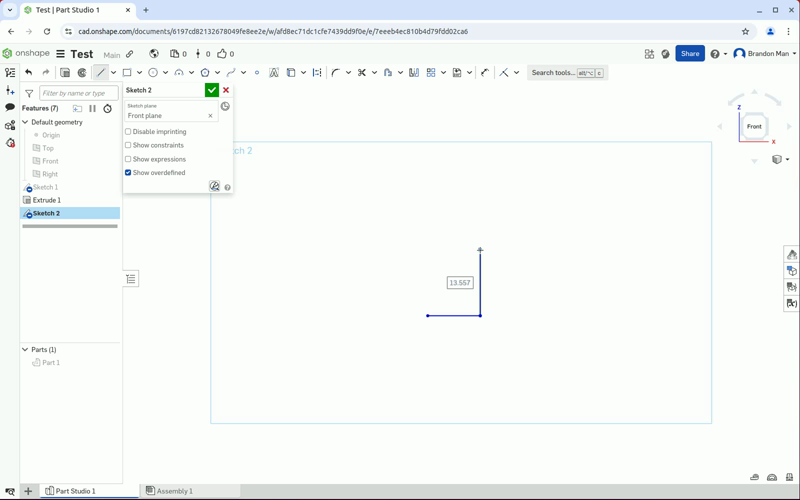
mouse_move(510, 249)
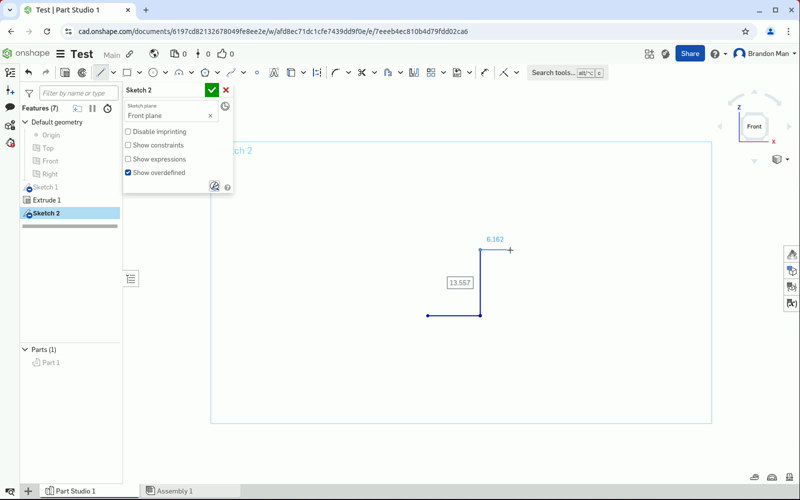
mouse_move(427, 249)
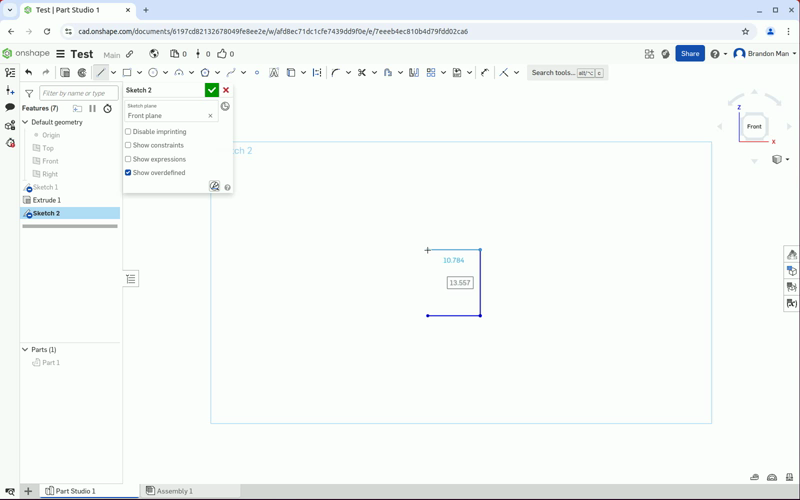
click(427, 249)
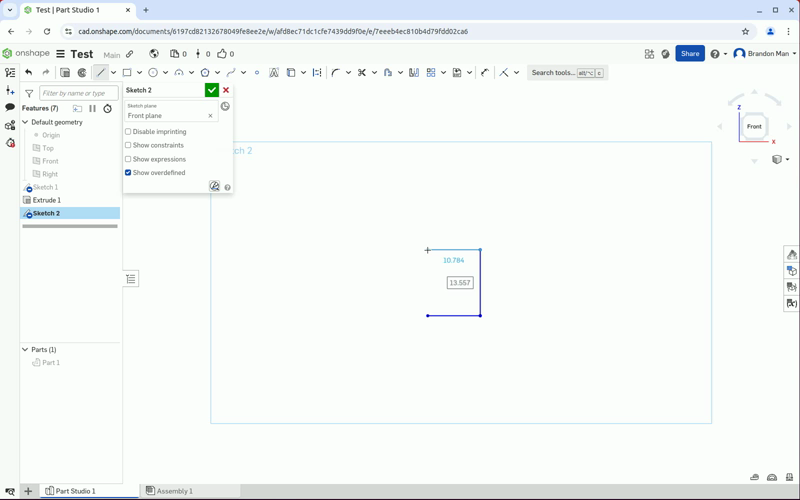
key_up(shift)
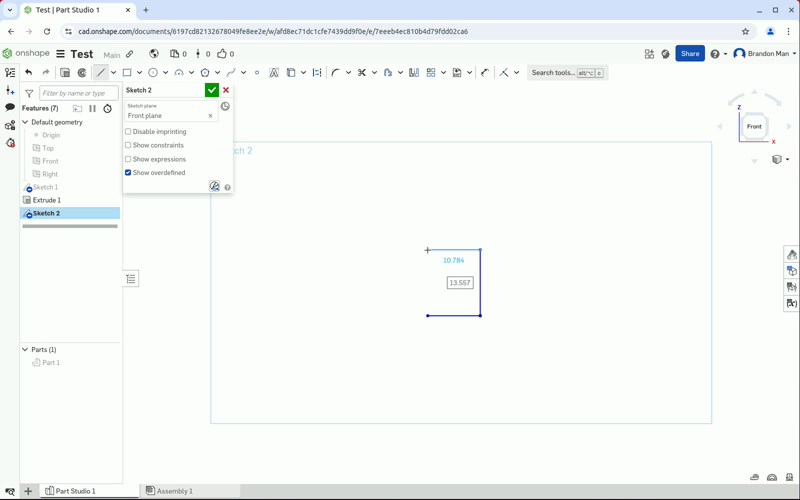
key_down(shift)
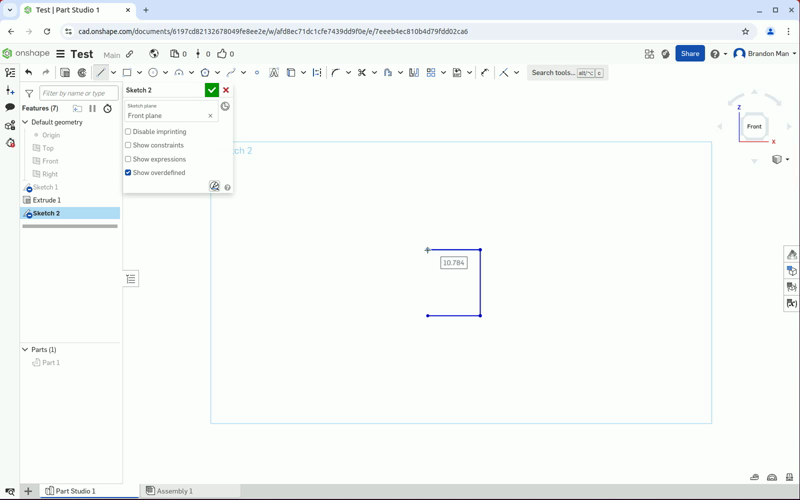
mouse_move(457, 249)
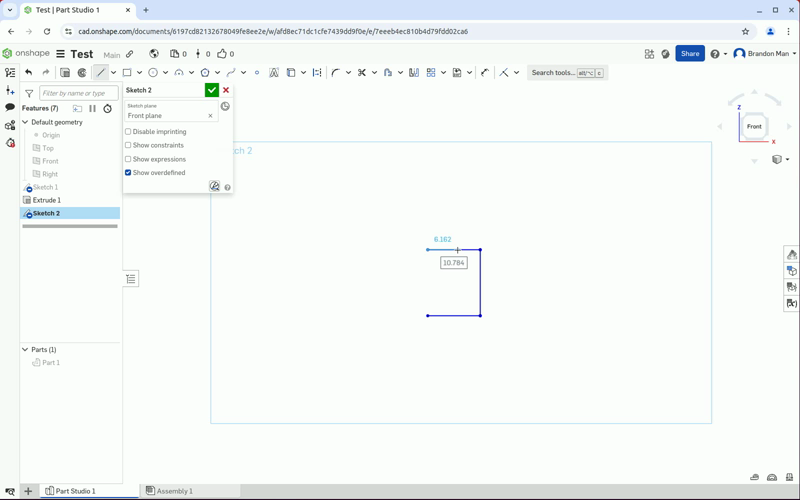
mouse_move(427, 262)
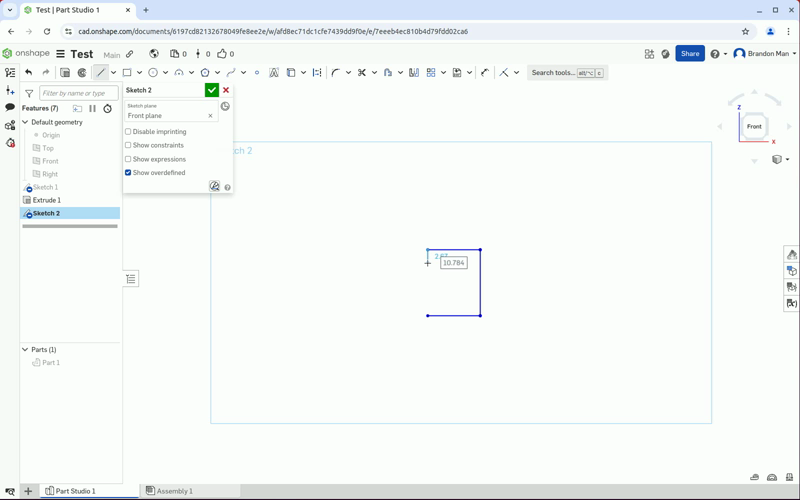
click(427, 262)
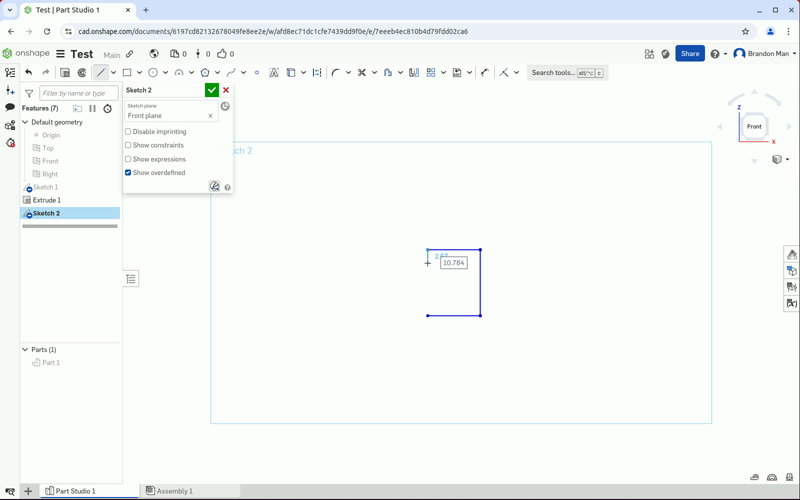
key_up(shift)
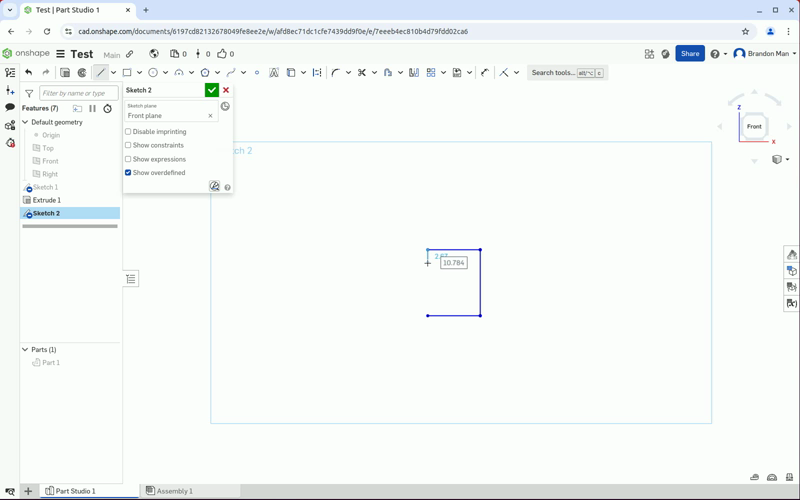
key_down(shift)
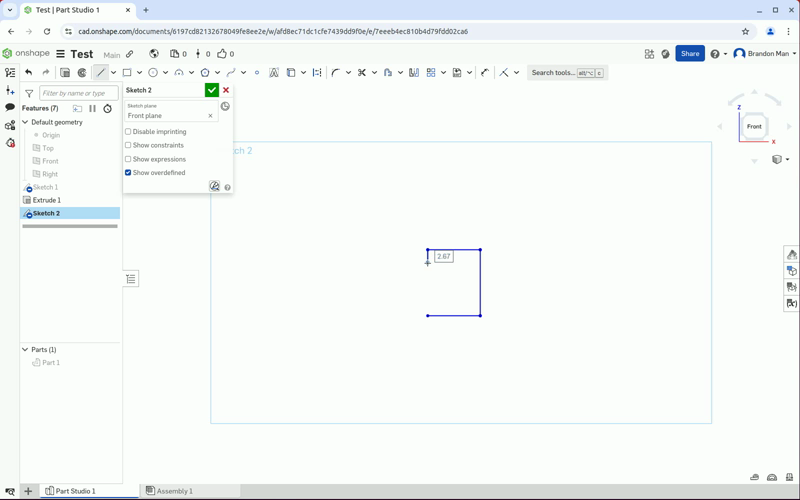
mouse_move(457, 262)
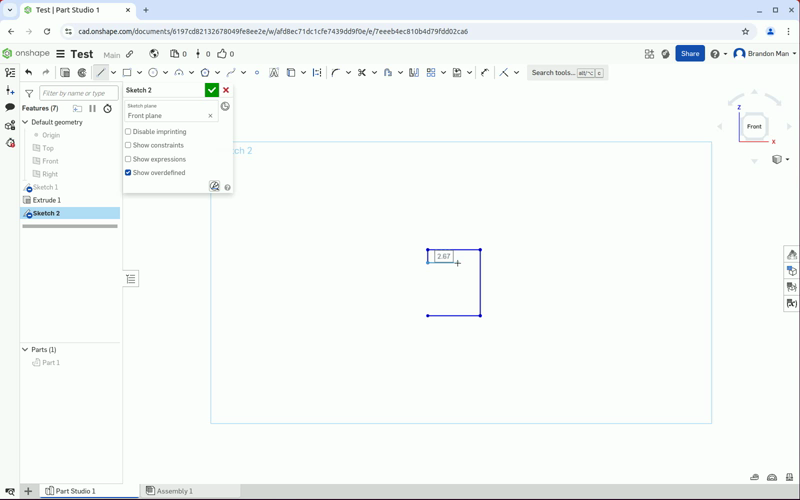
mouse_move(429, 262)
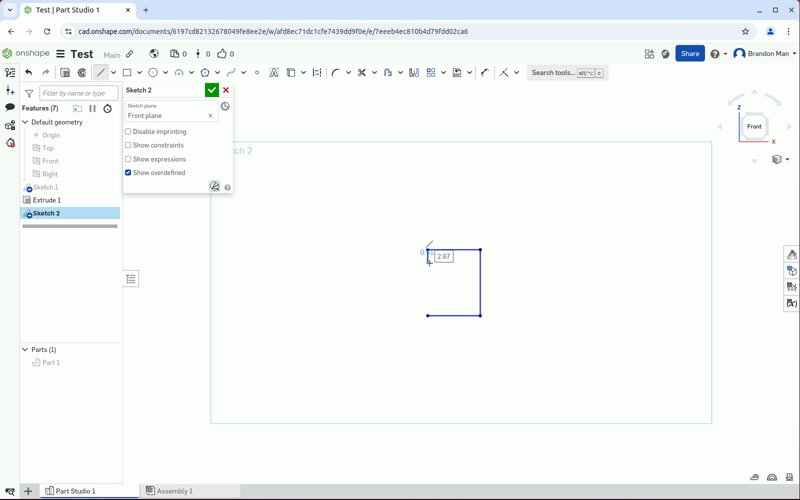
scroll(6)
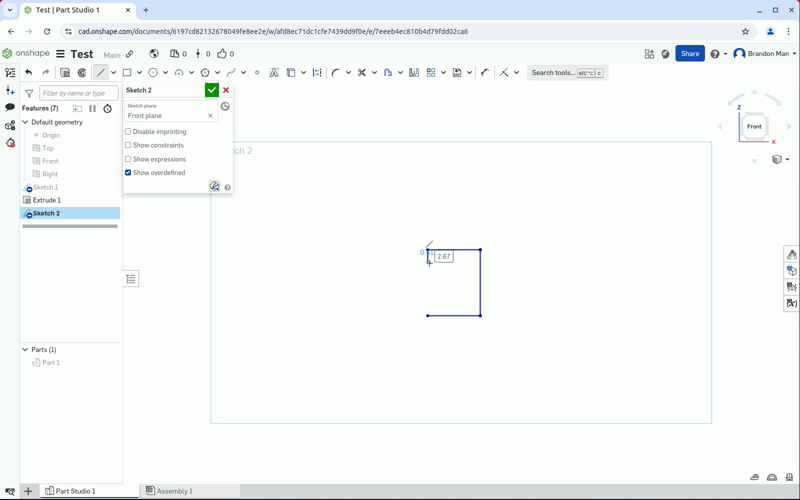
scroll(6)
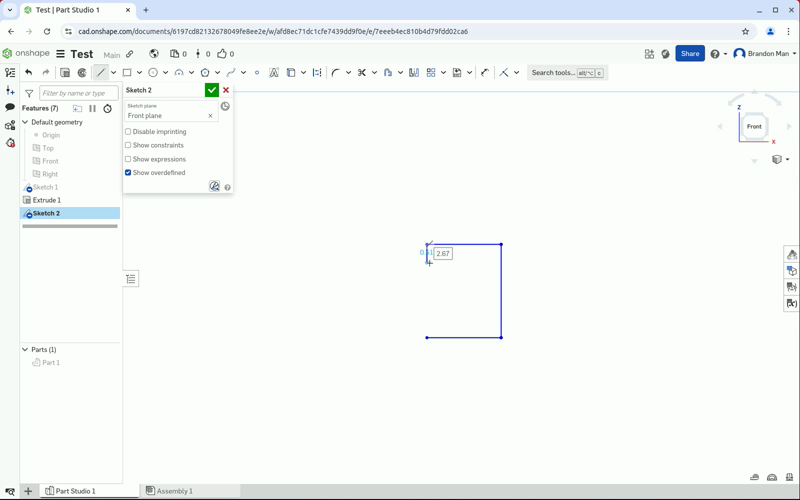
scroll(6)
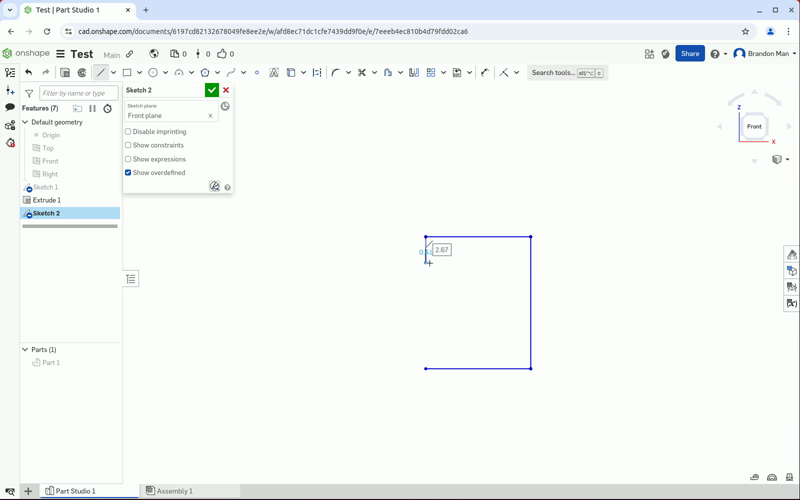
scroll(6)
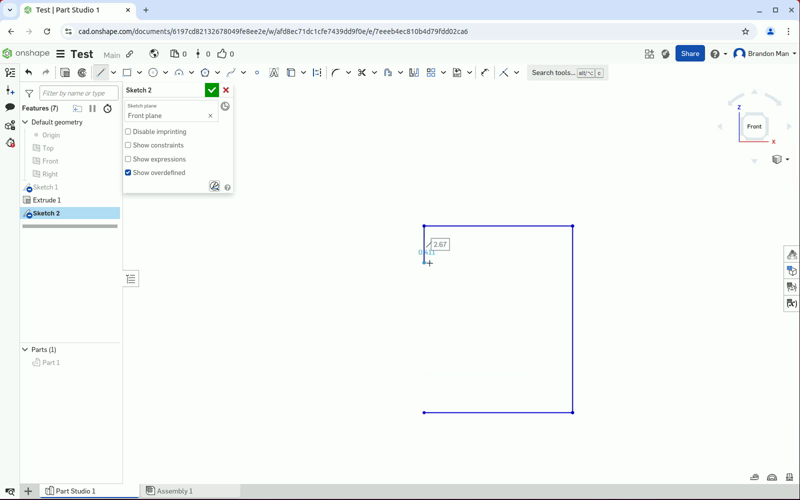
scroll(6)
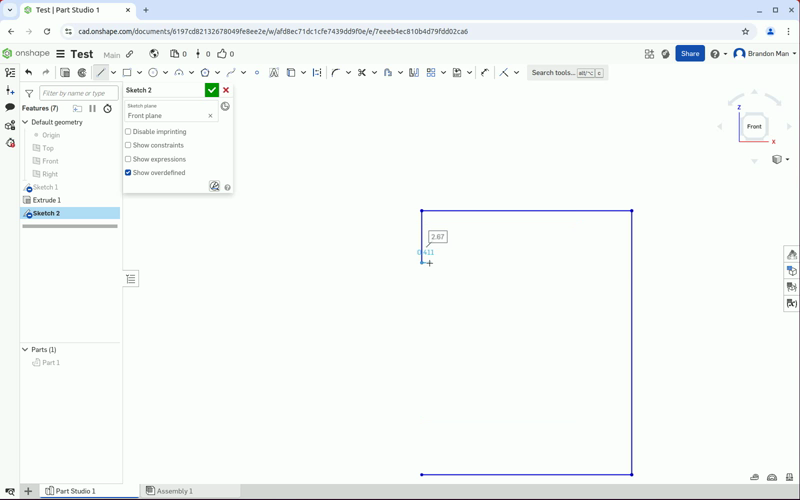
scroll(6)
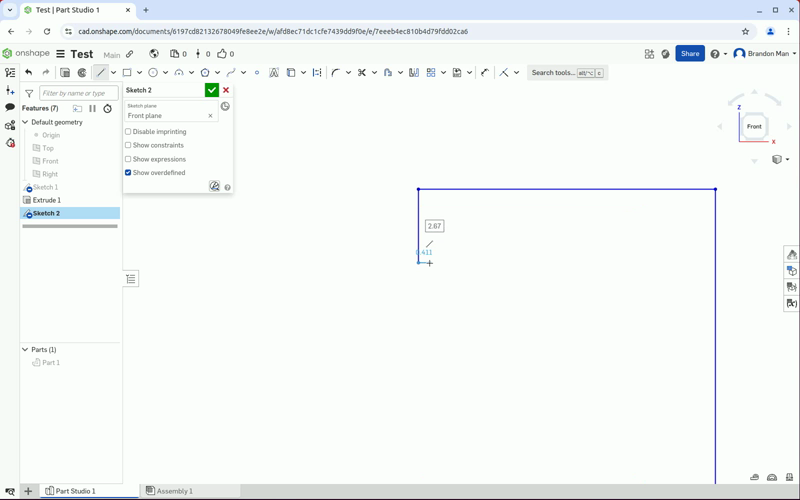
scroll(6)
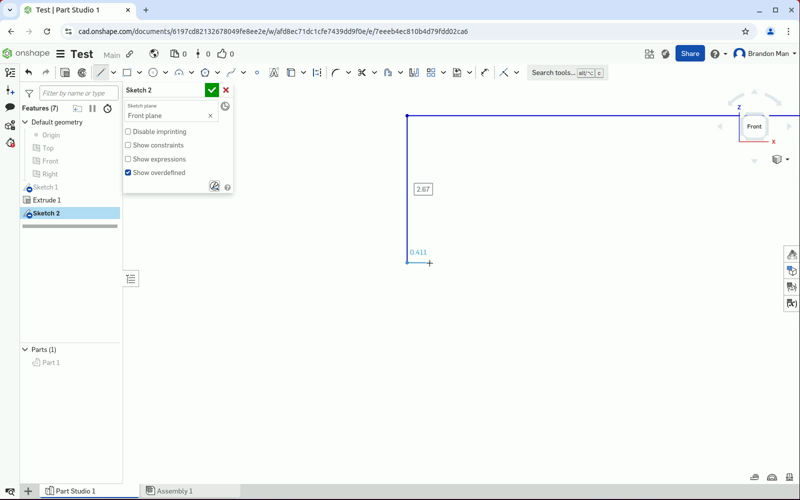
click(429, 262)
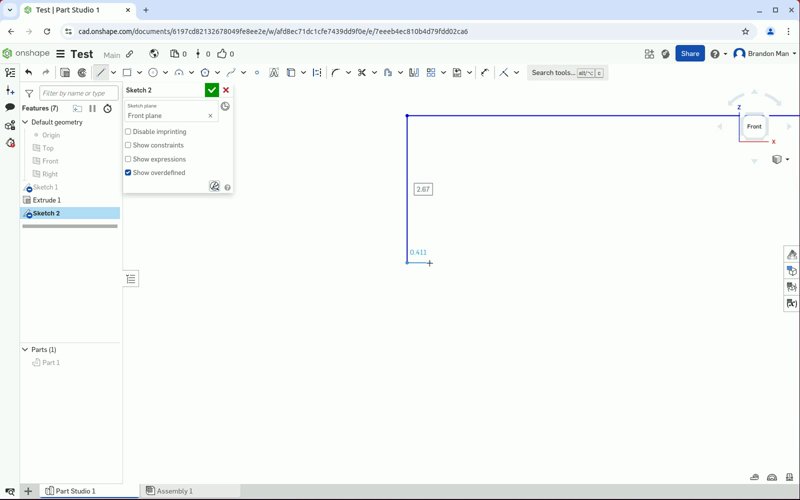
scroll(-6)
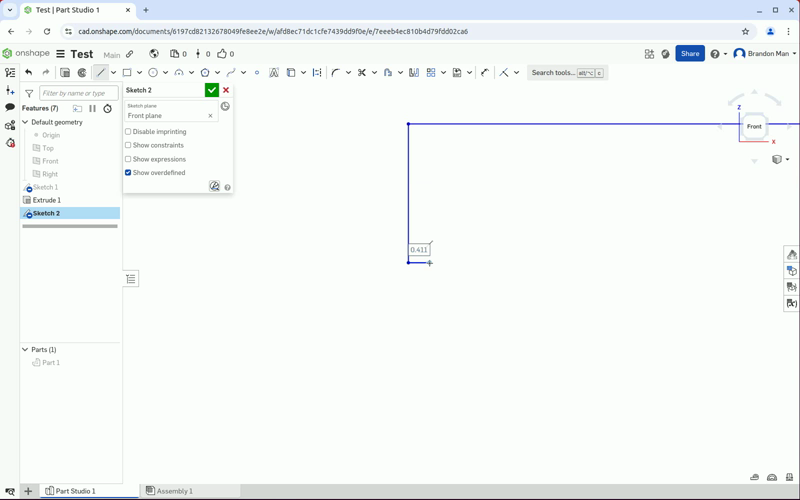
scroll(-6)
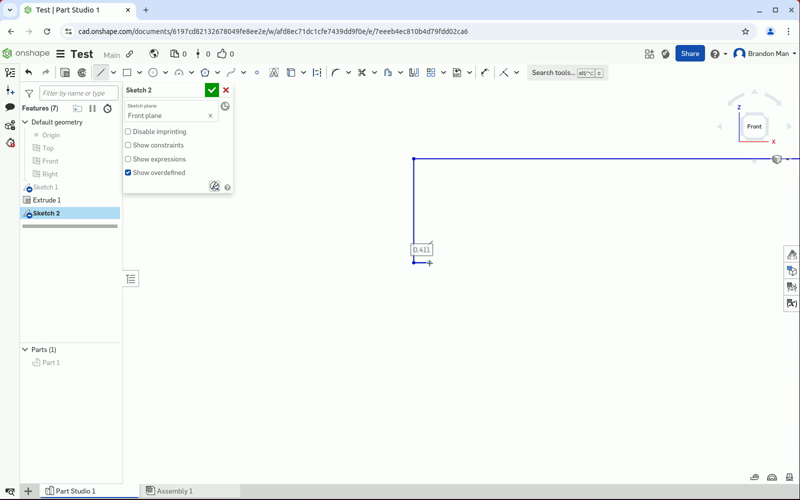
scroll(-6)
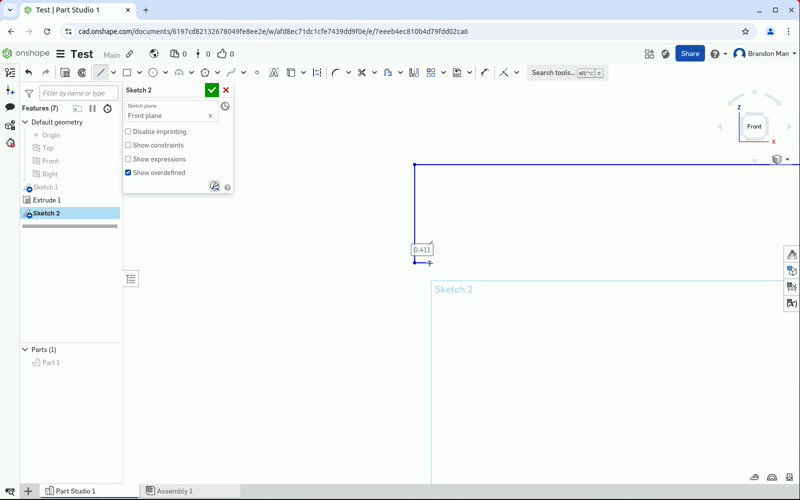
scroll(-6)
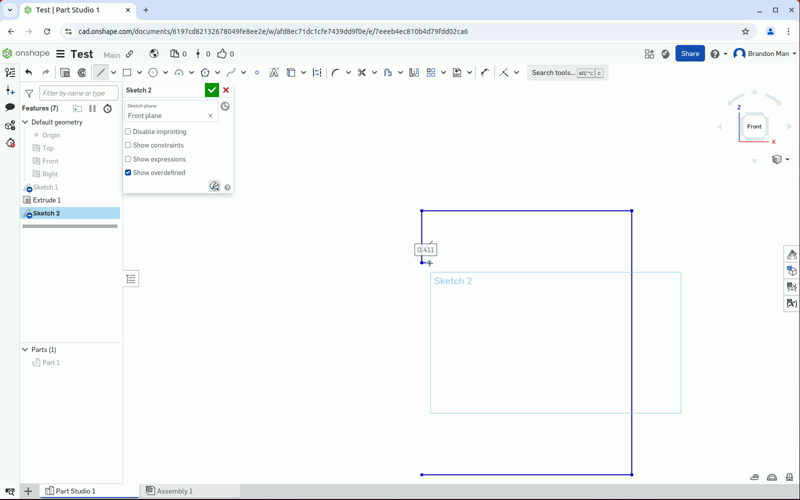
scroll(-6)
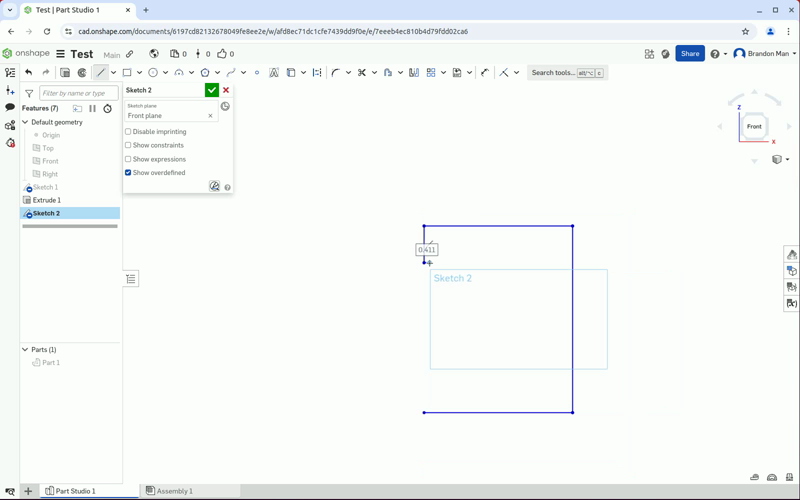
scroll(-6)
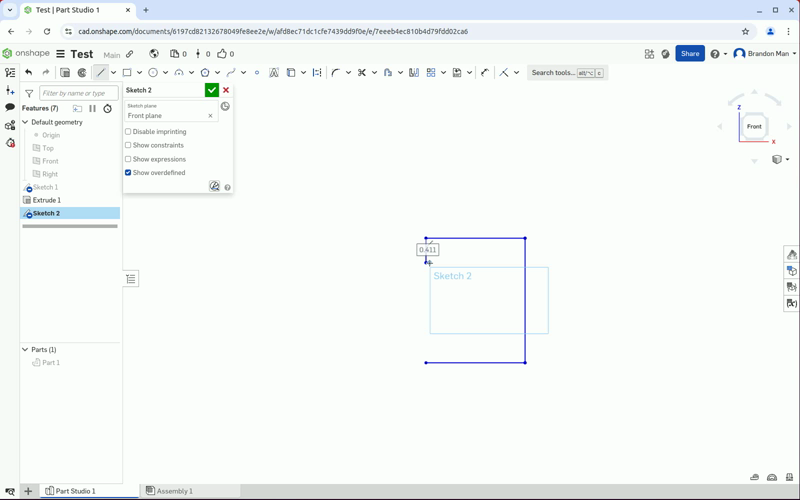
scroll(-6)
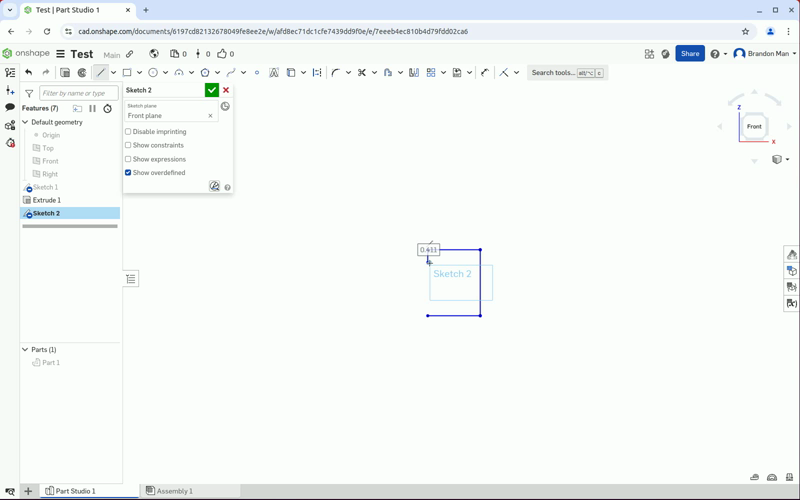
key_up(shift)
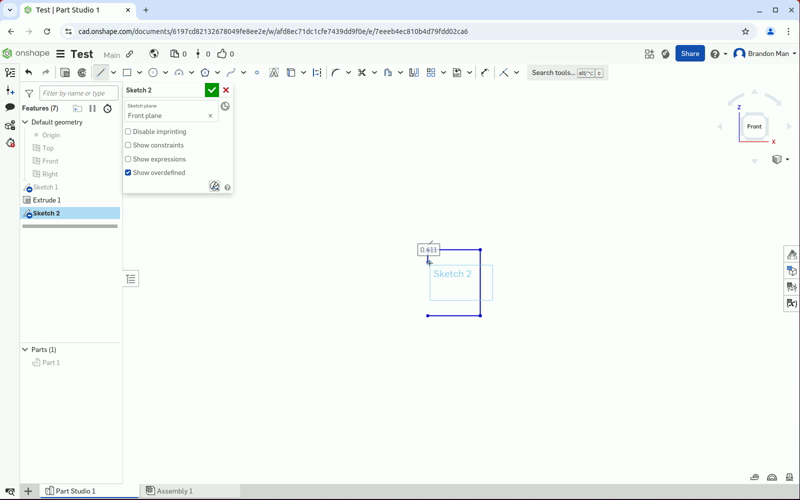
key_down(shift)
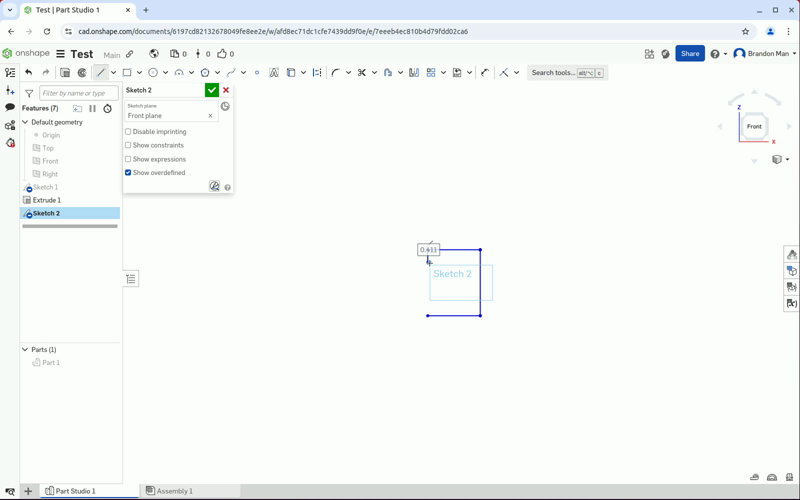
mouse_move(459, 262)
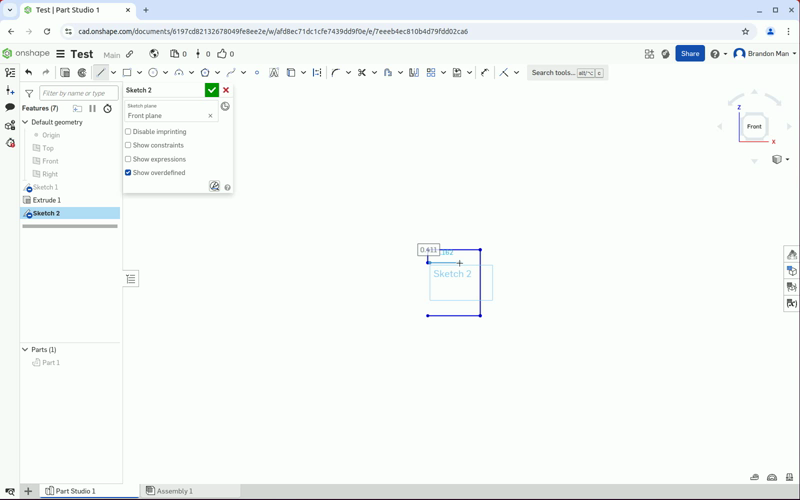
mouse_move(429, 276)
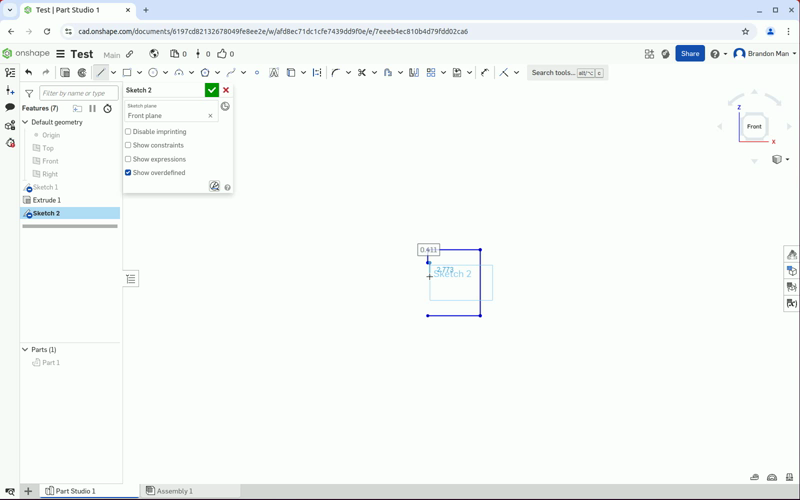
click(429, 276)
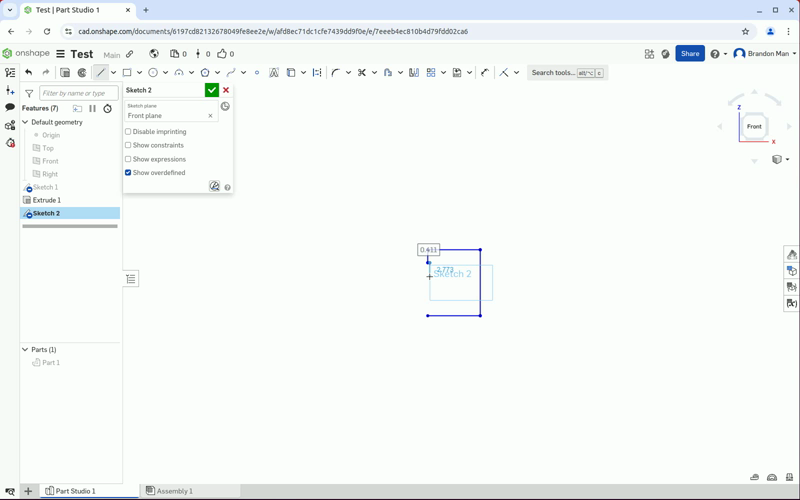
key_up(shift)
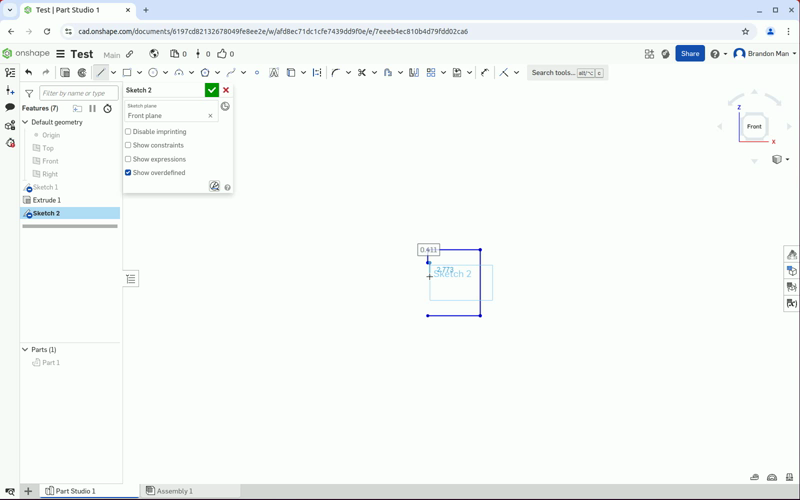
key_down(shift)
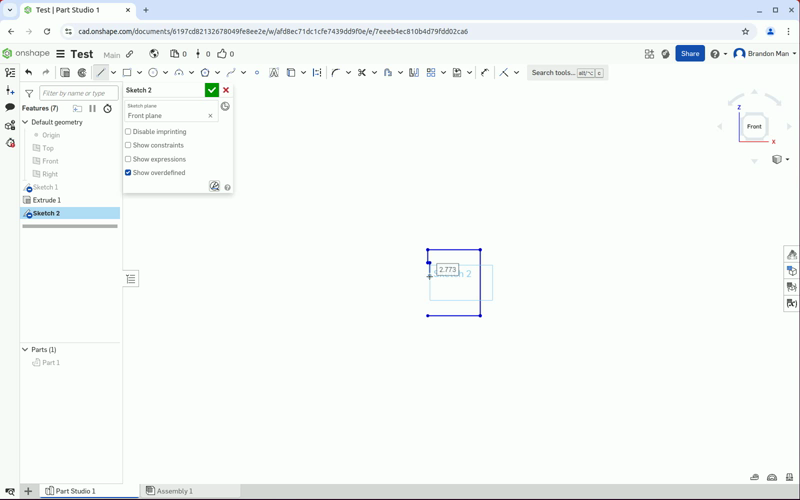
mouse_move(459, 276)
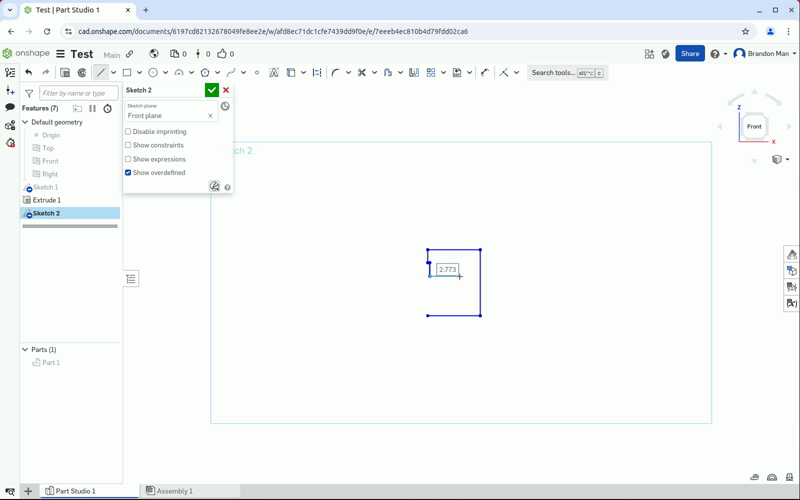
mouse_move(427, 276)
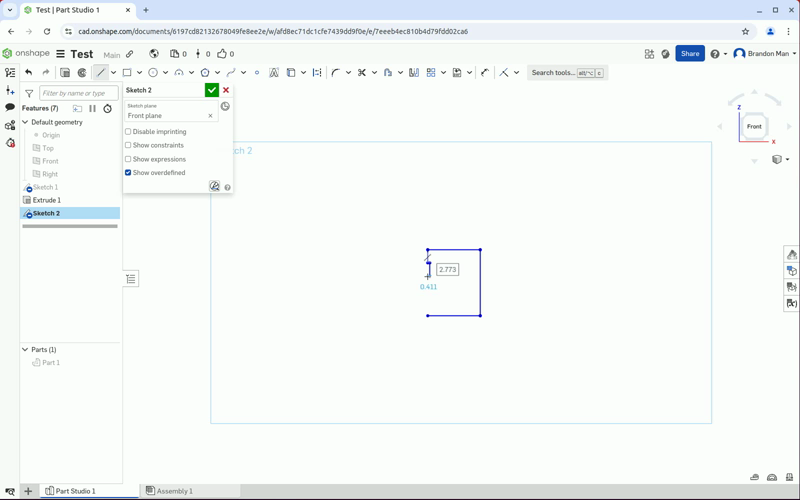
scroll(6)
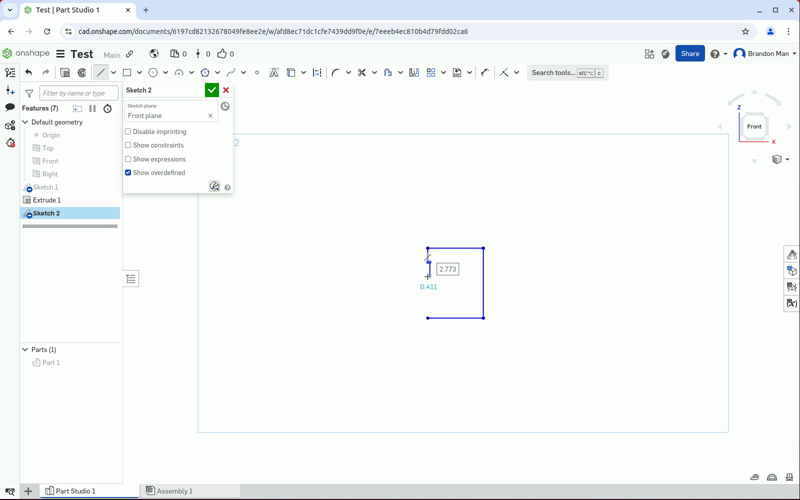
scroll(6)
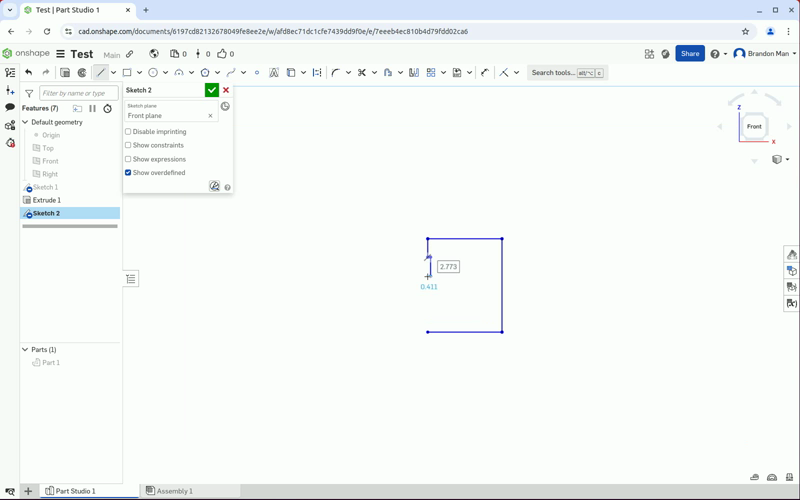
scroll(6)
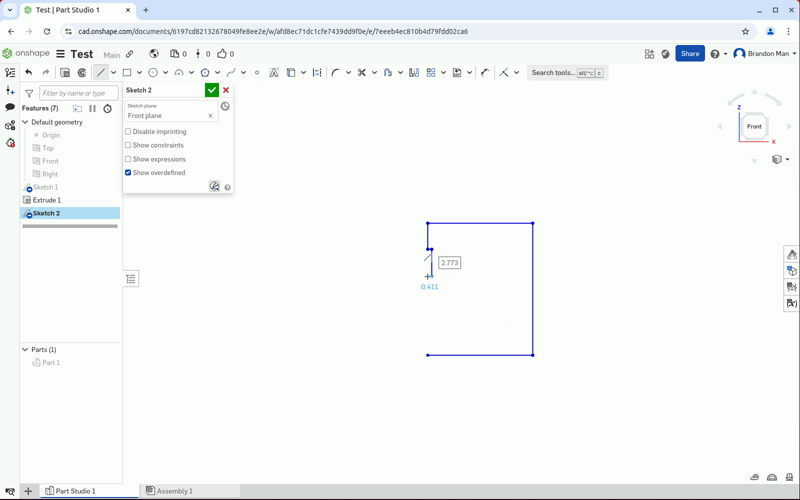
scroll(6)
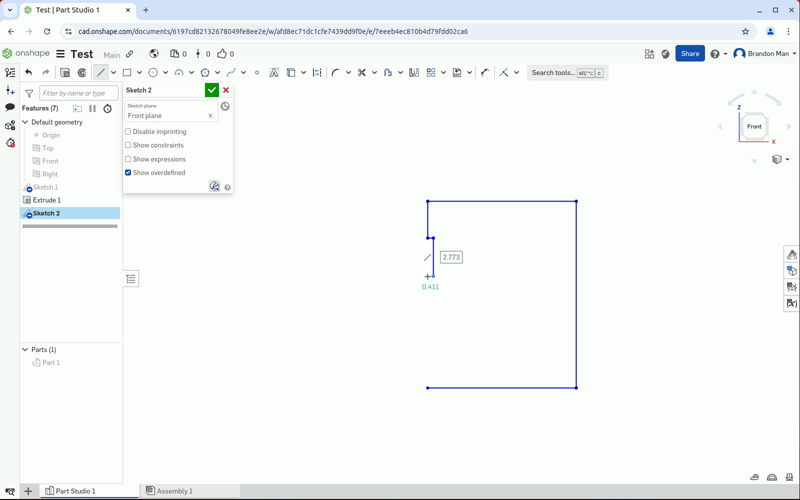
scroll(6)
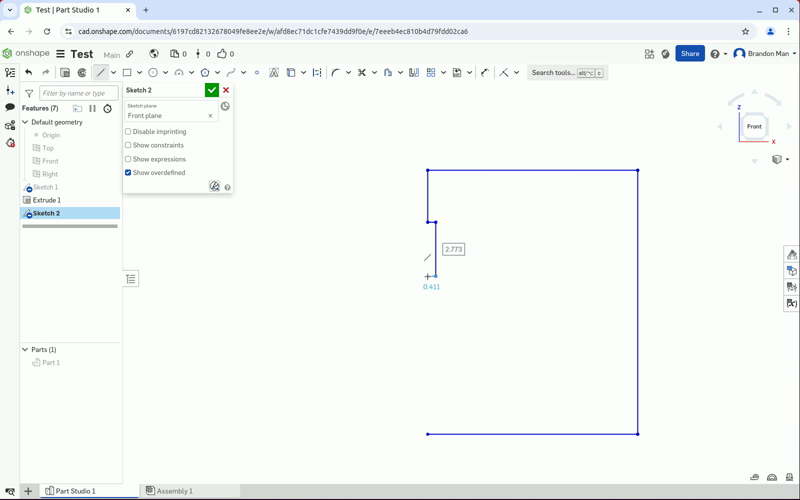
scroll(6)
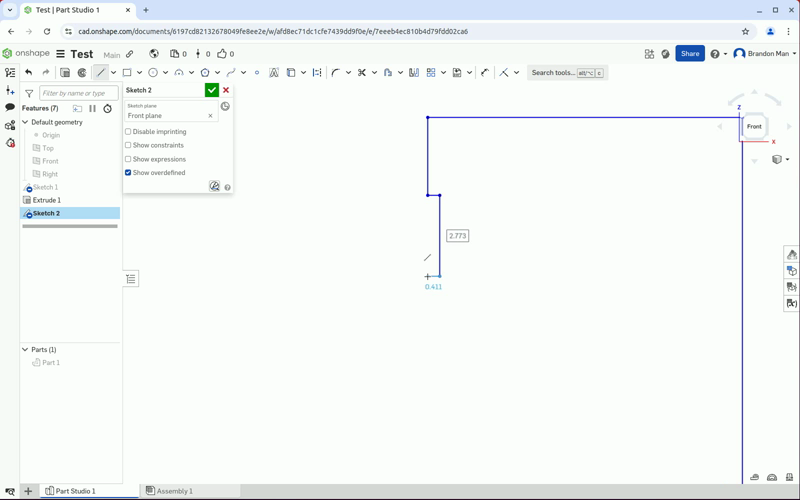
scroll(6)
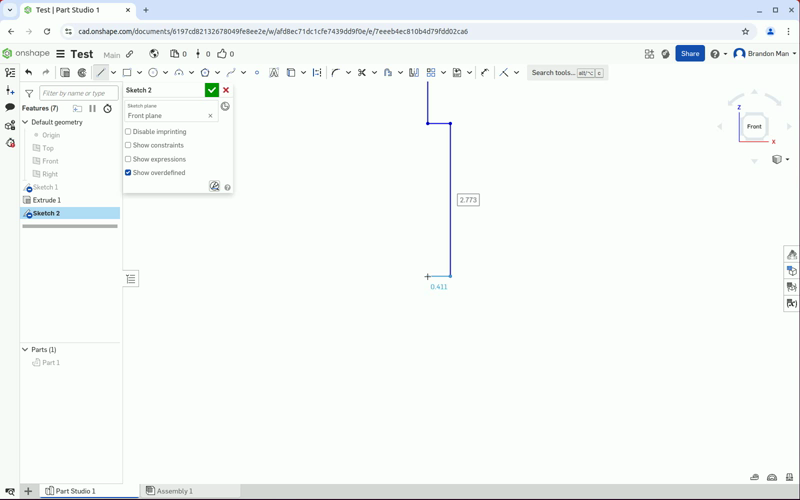
click(427, 276)
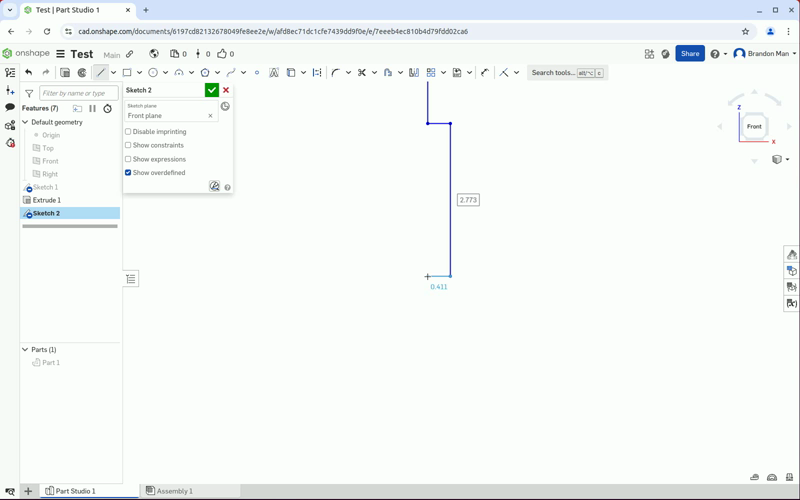
scroll(-6)
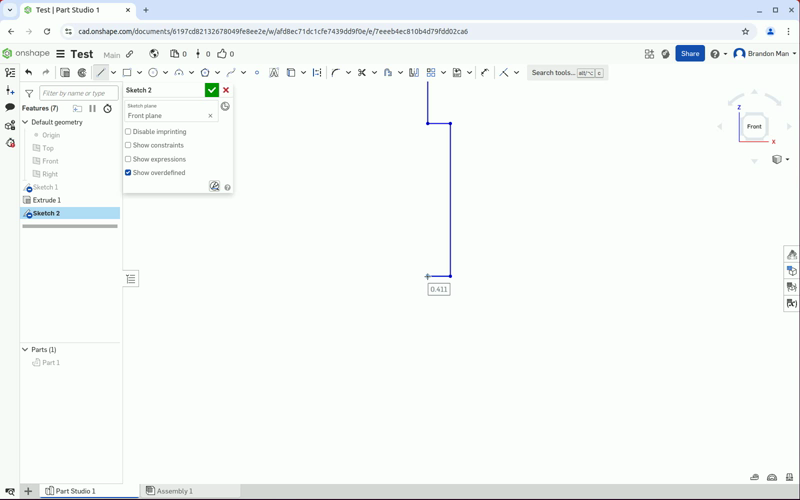
scroll(-6)
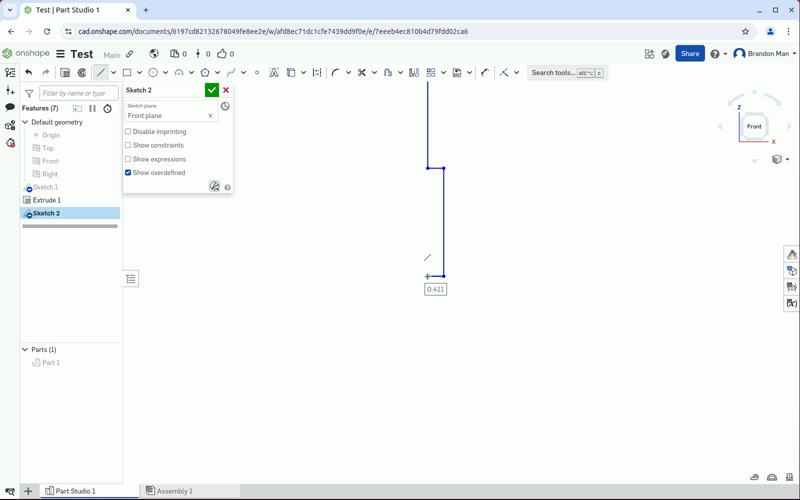
scroll(-6)
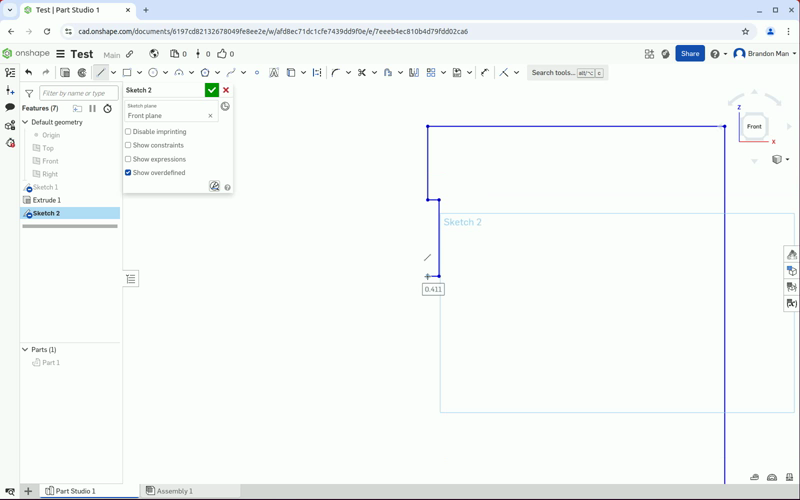
scroll(-6)
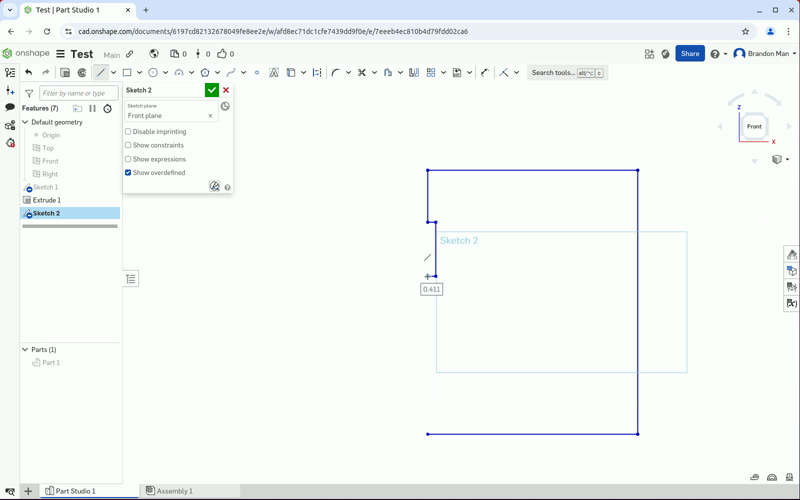
scroll(-6)
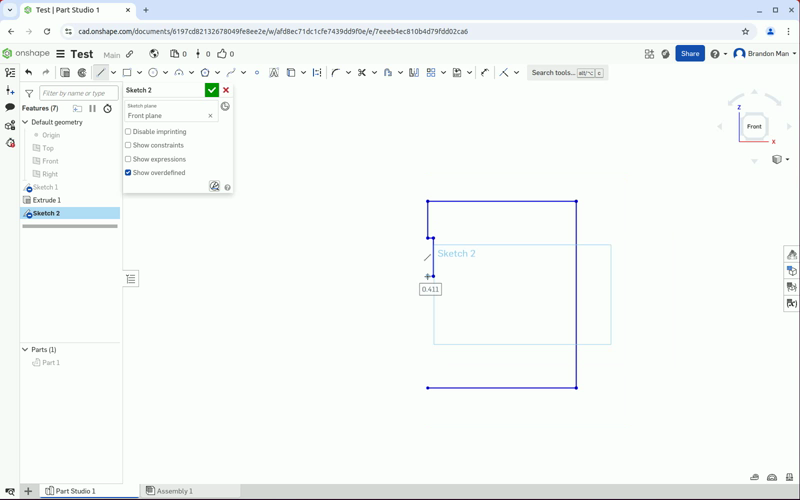
scroll(-6)
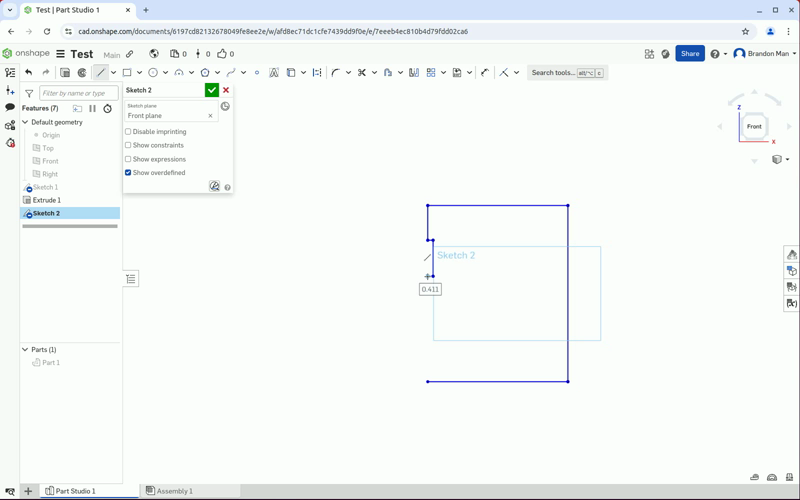
scroll(-6)
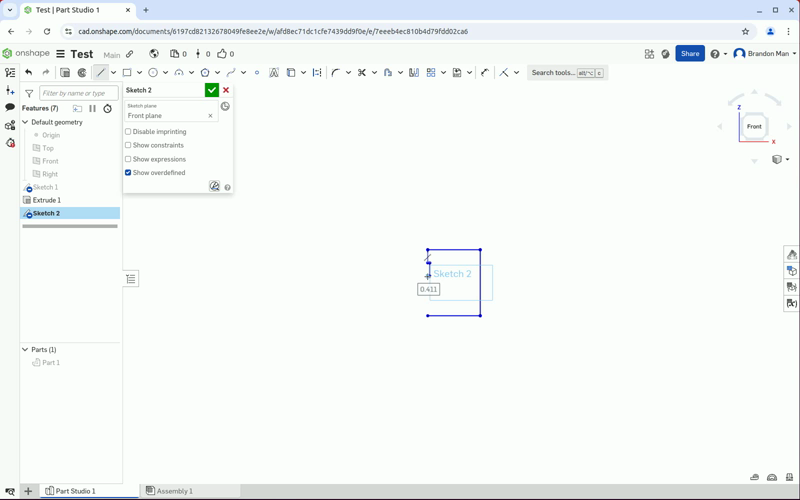
key_up(shift)
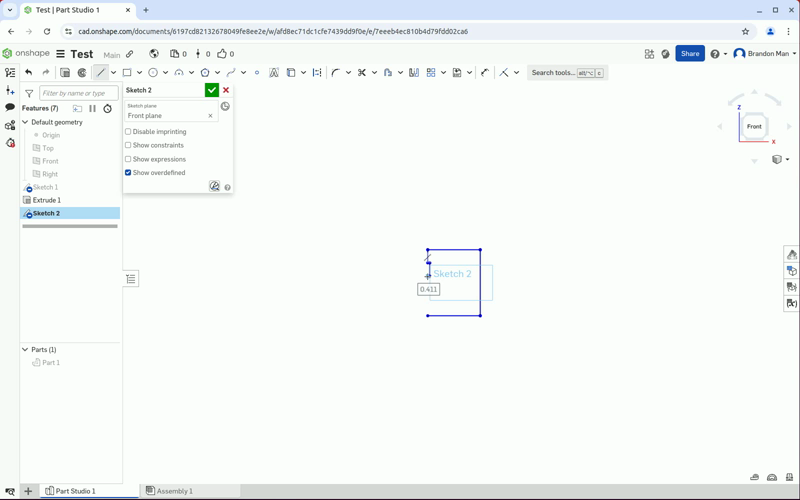
key_down(shift)
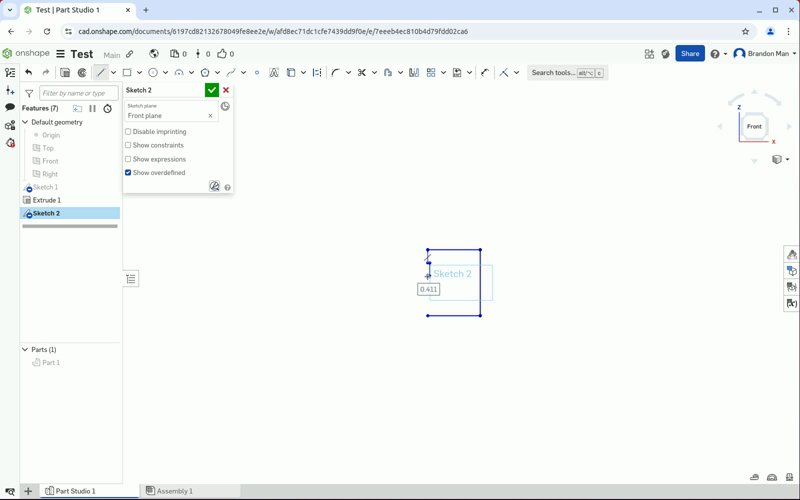
mouse_move(457, 276)
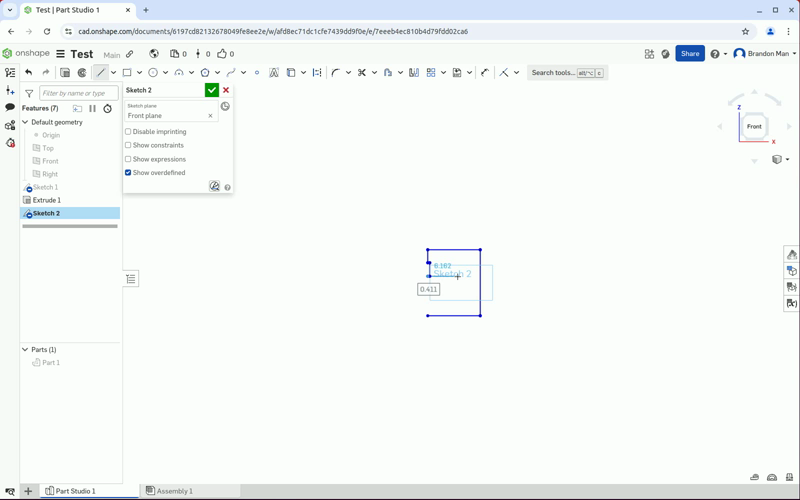
mouse_move(427, 289)
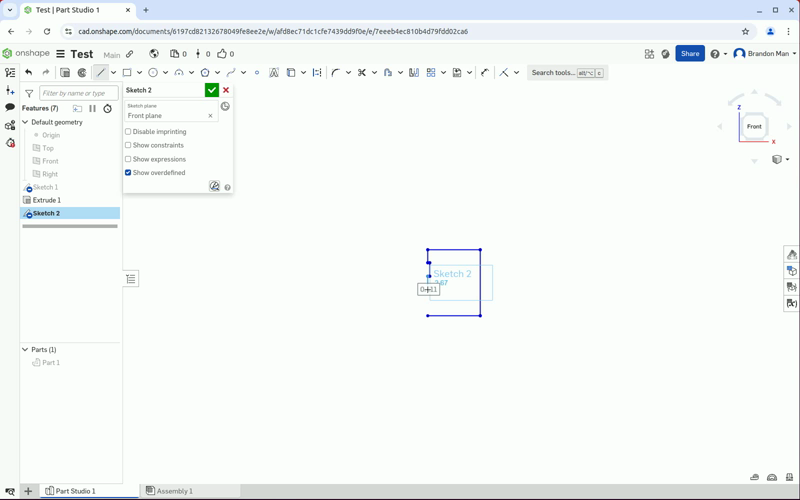
click(427, 289)
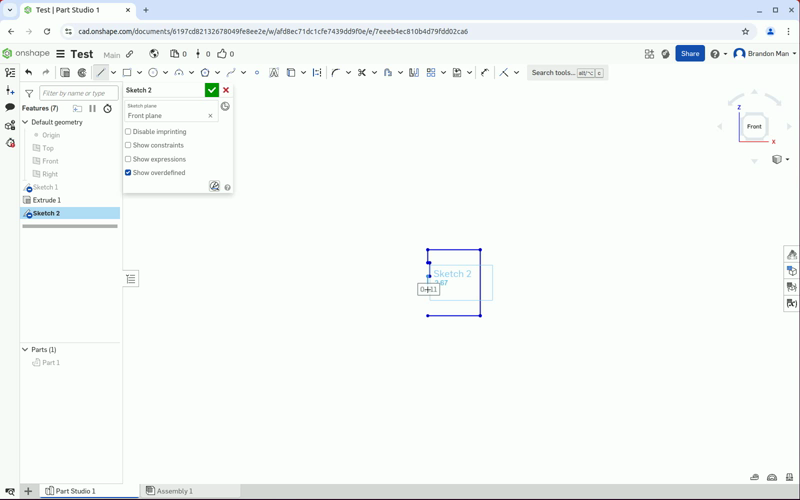
key_up(shift)
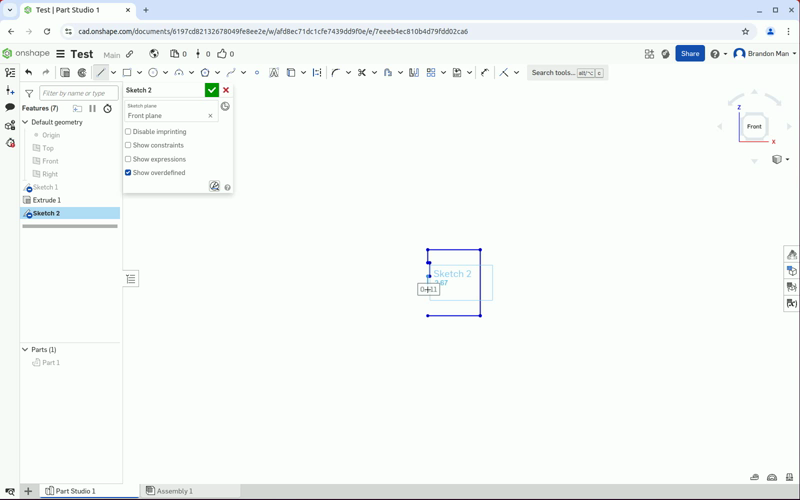
key_down(shift)
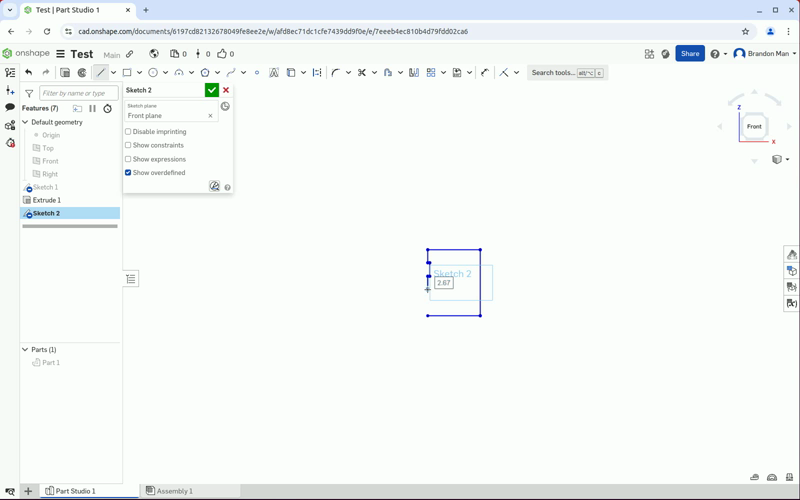
mouse_move(457, 289)
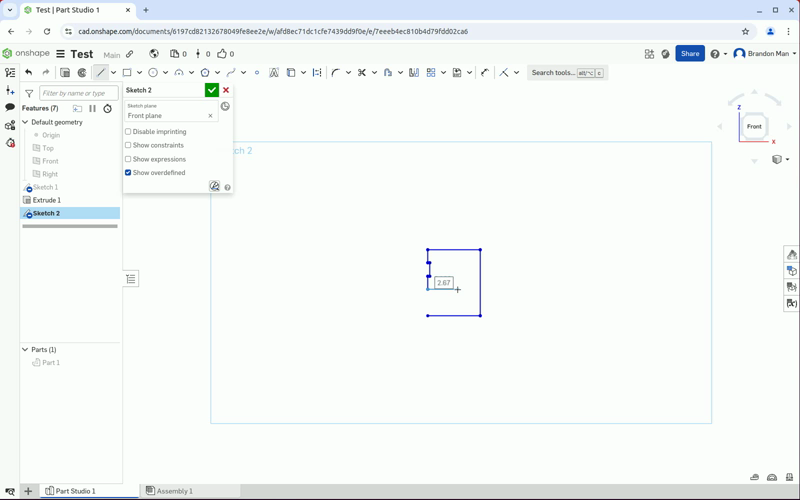
mouse_move(429, 289)
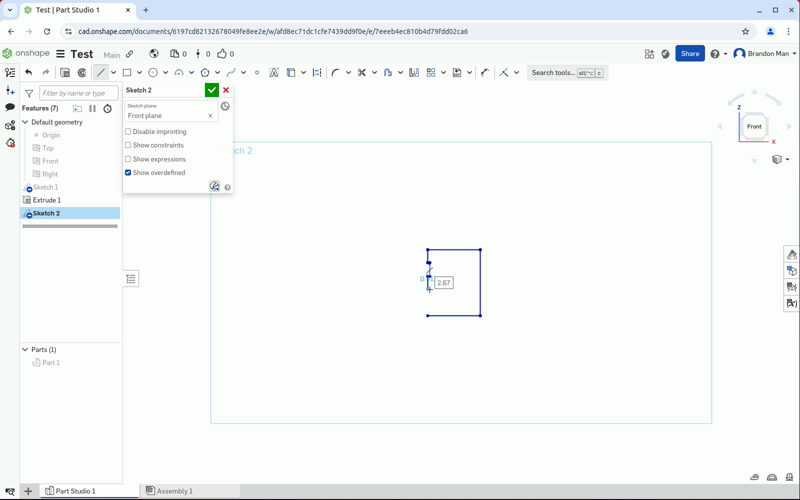
scroll(6)
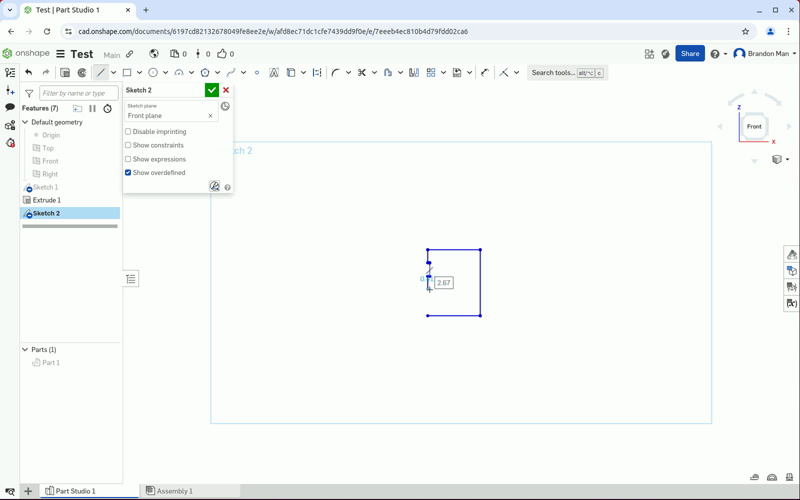
scroll(6)
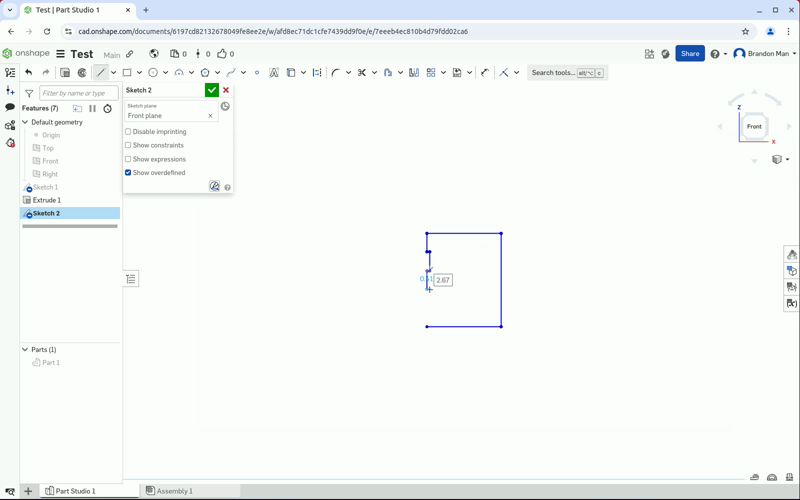
scroll(6)
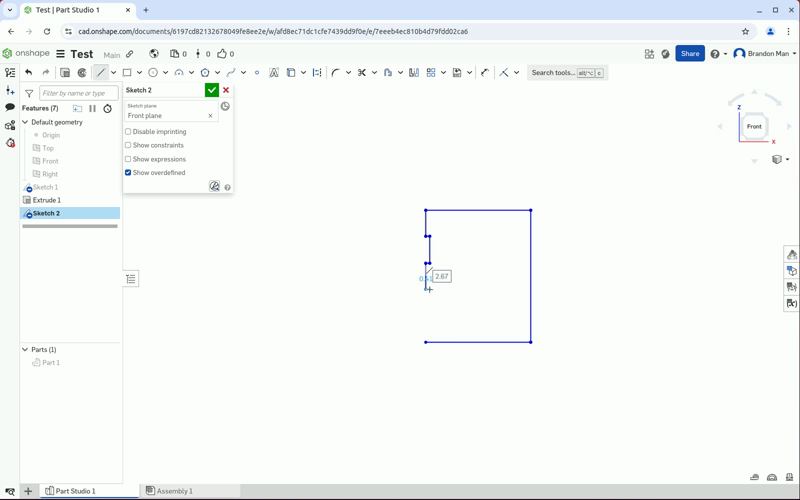
scroll(6)
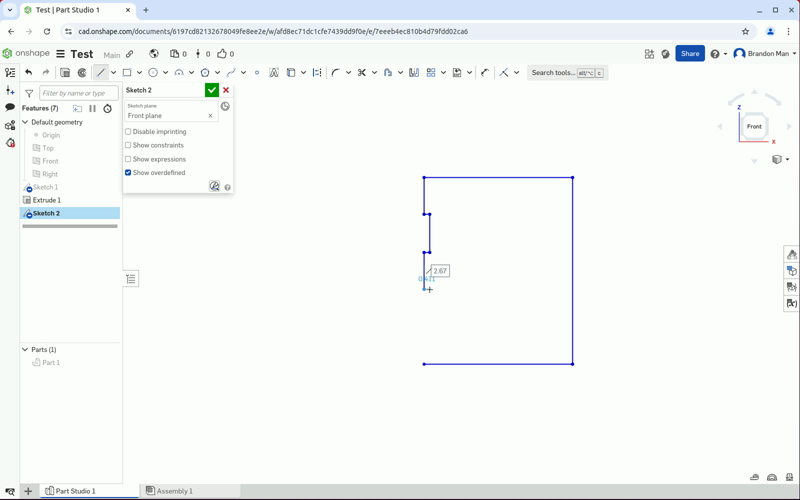
scroll(6)
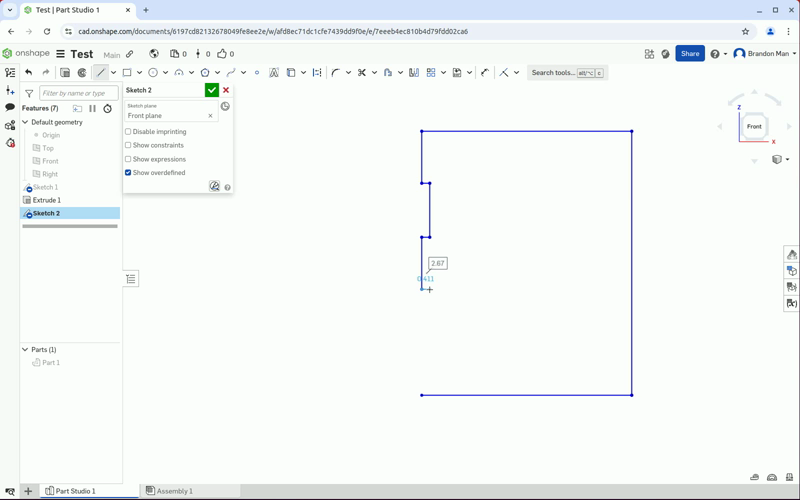
scroll(6)
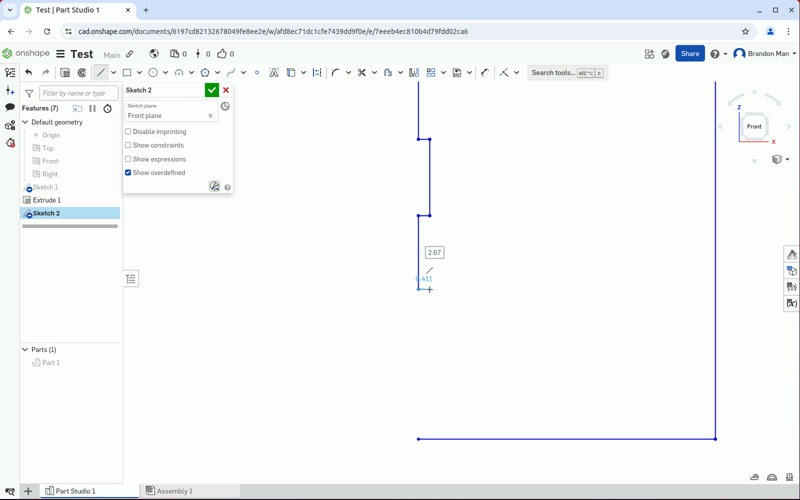
scroll(6)
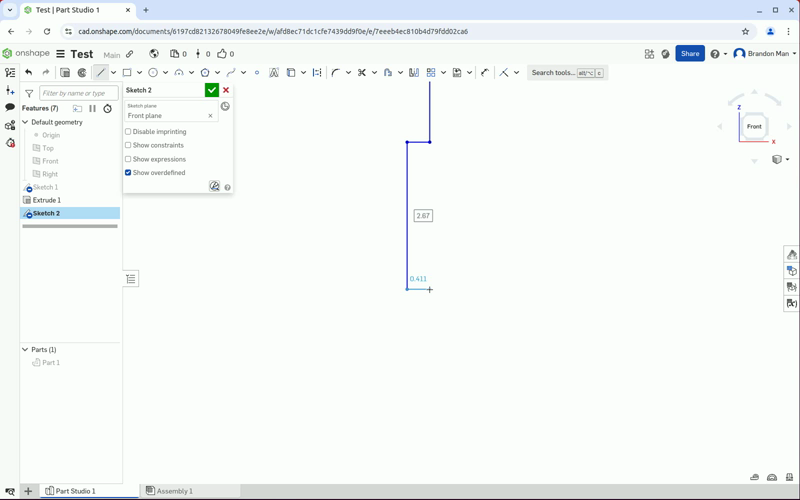
click(429, 289)
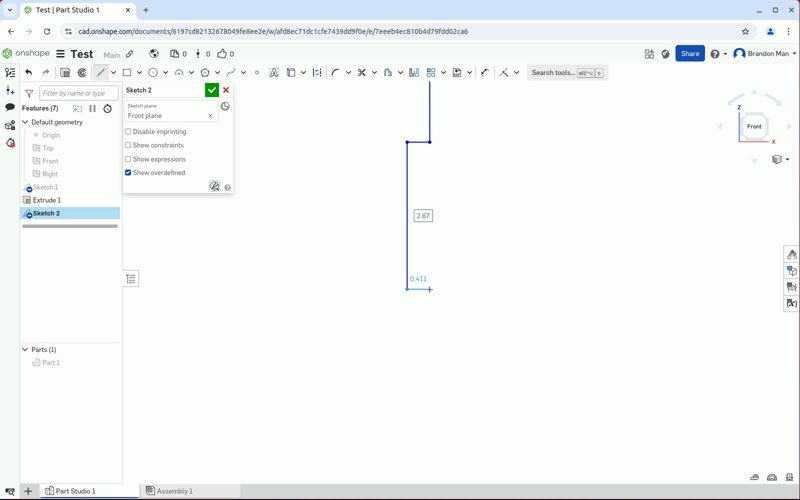
scroll(-6)
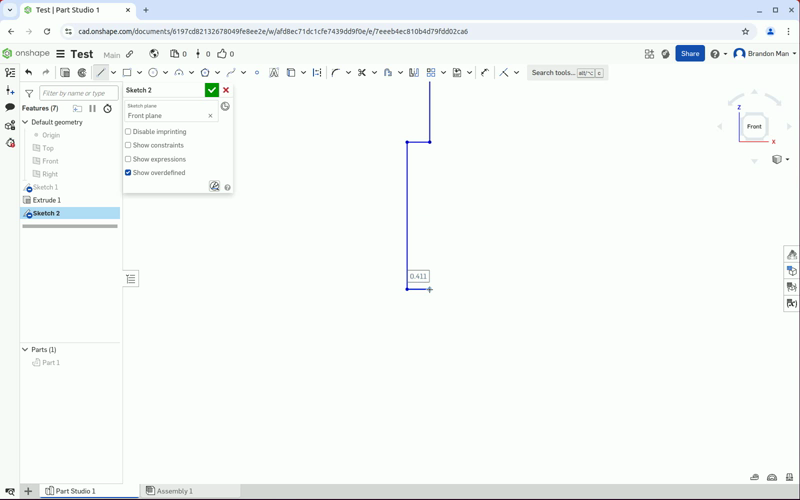
scroll(-6)
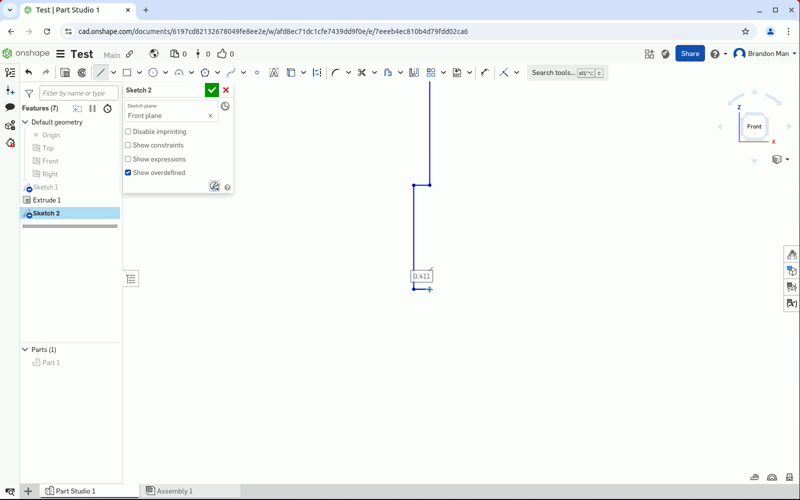
scroll(-6)
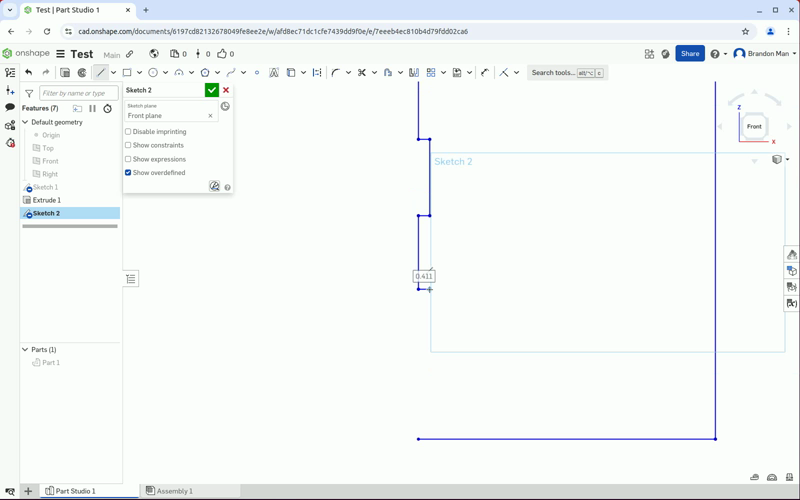
scroll(-6)
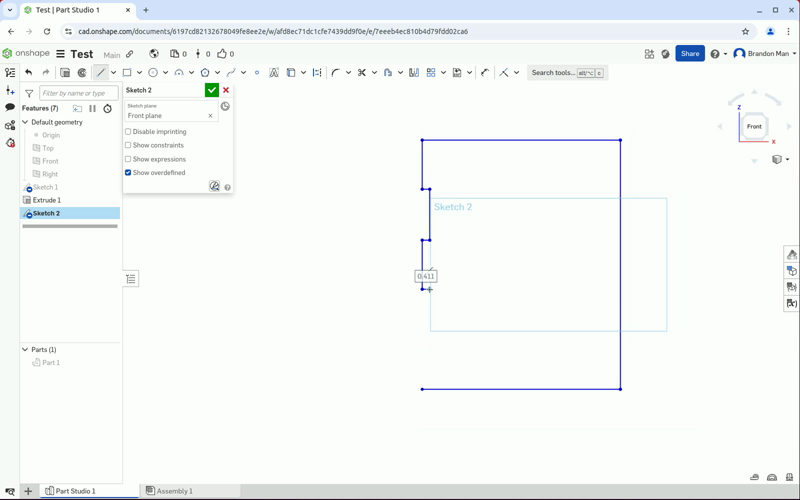
scroll(-6)
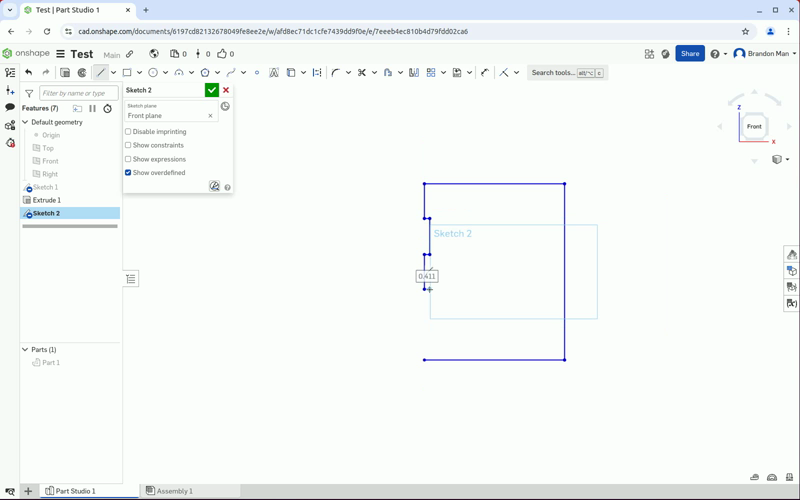
scroll(-6)
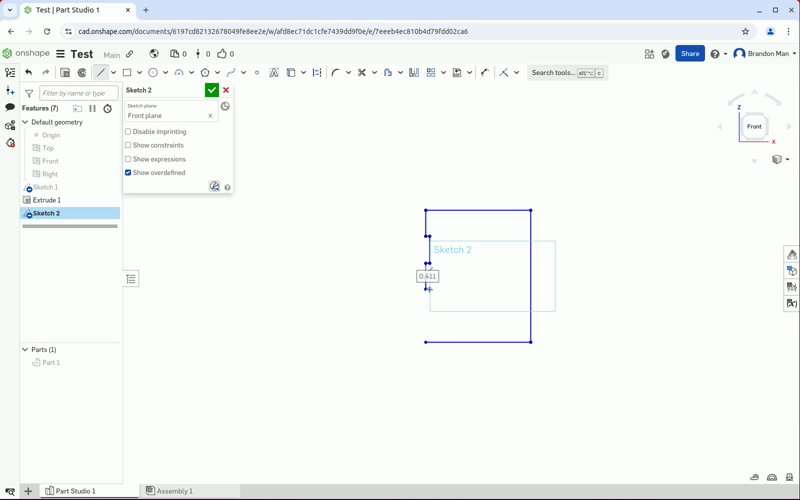
scroll(-6)
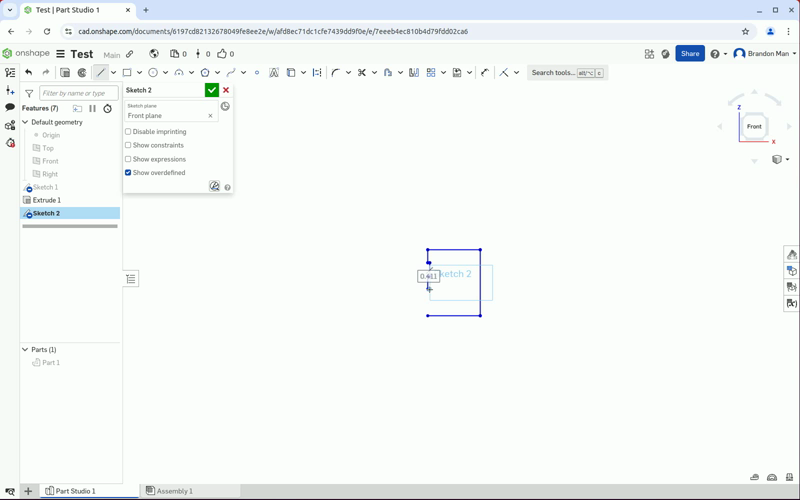
key_up(shift)
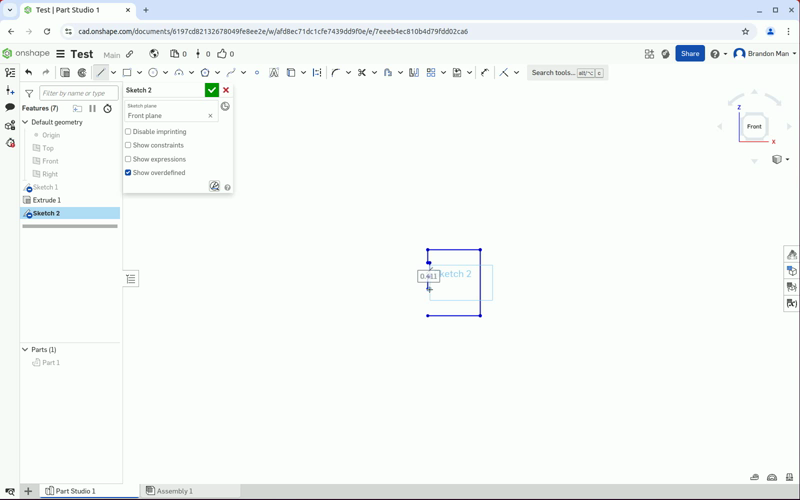
key_down(shift)
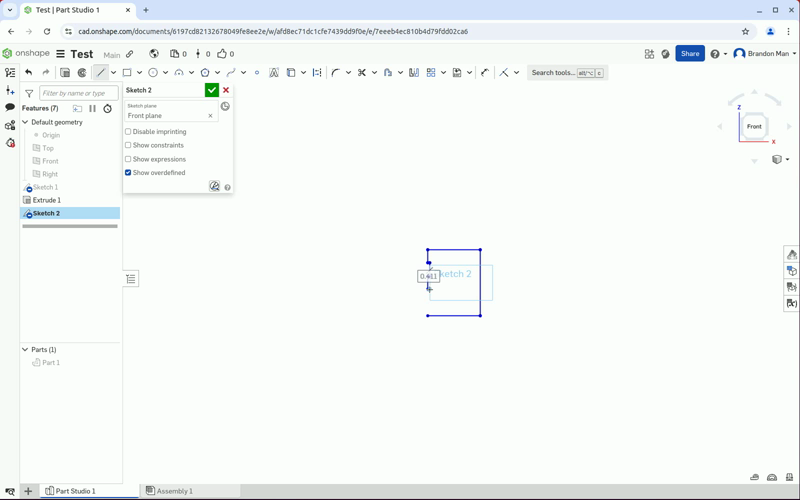
mouse_move(459, 289)
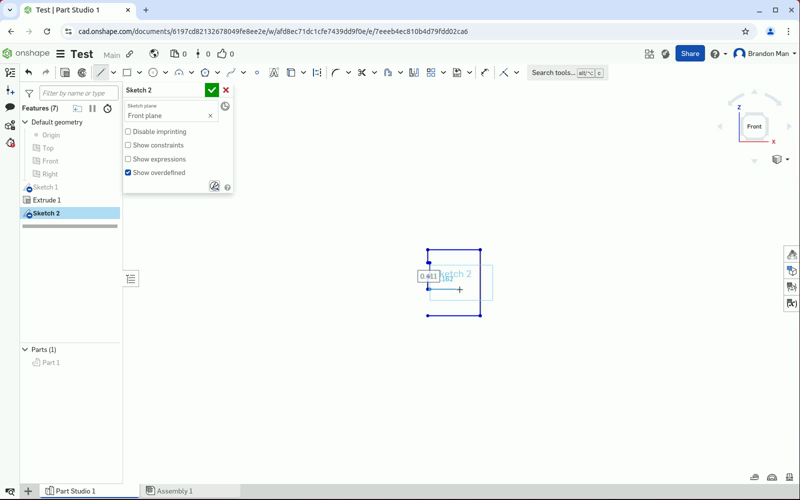
mouse_move(429, 302)
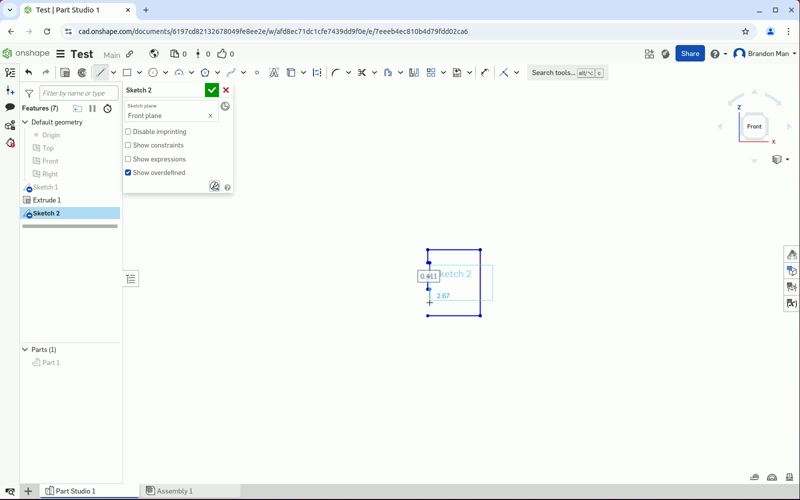
click(429, 302)
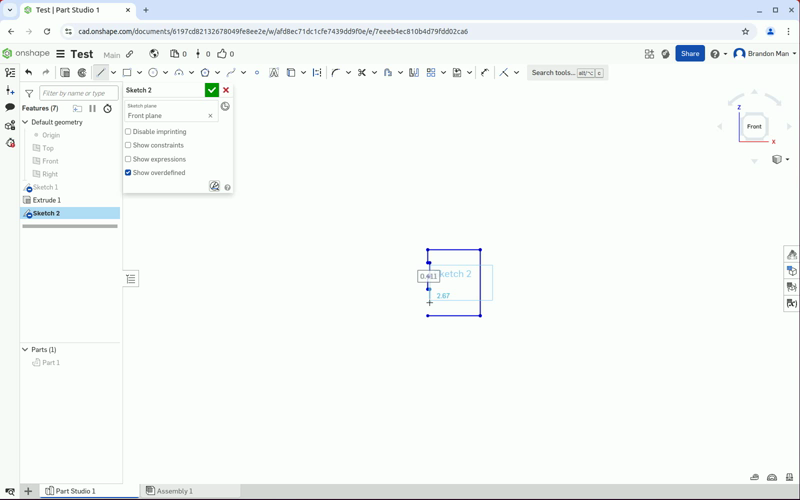
key_up(shift)
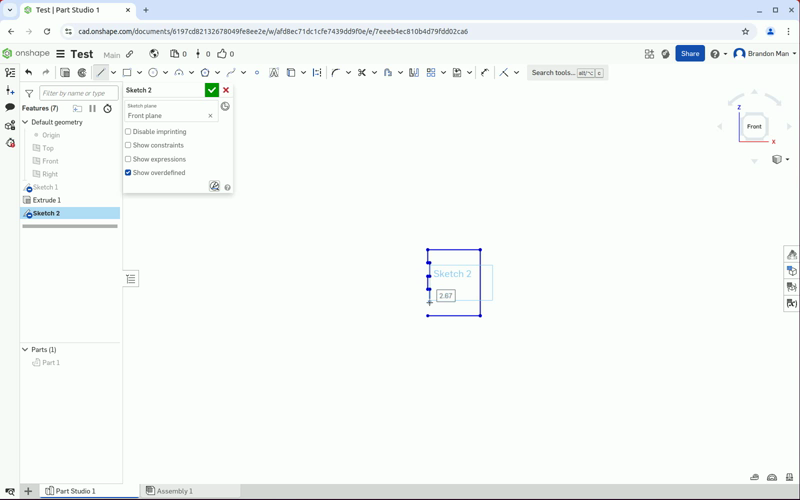
key_down(shift)
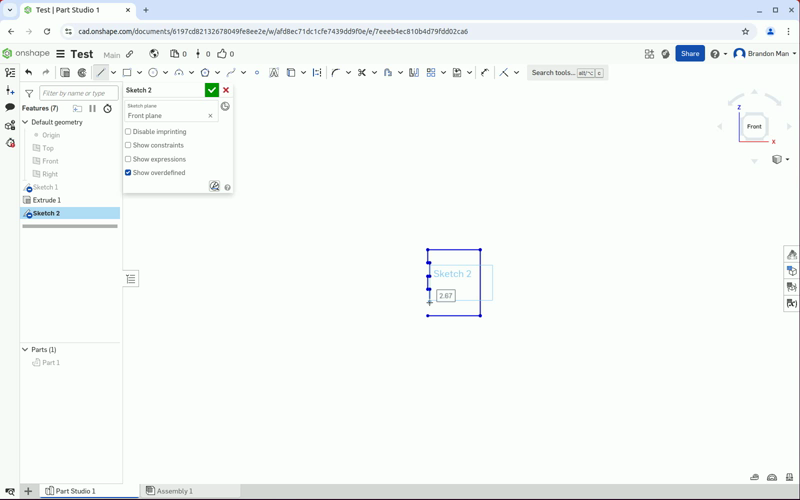
mouse_move(459, 302)
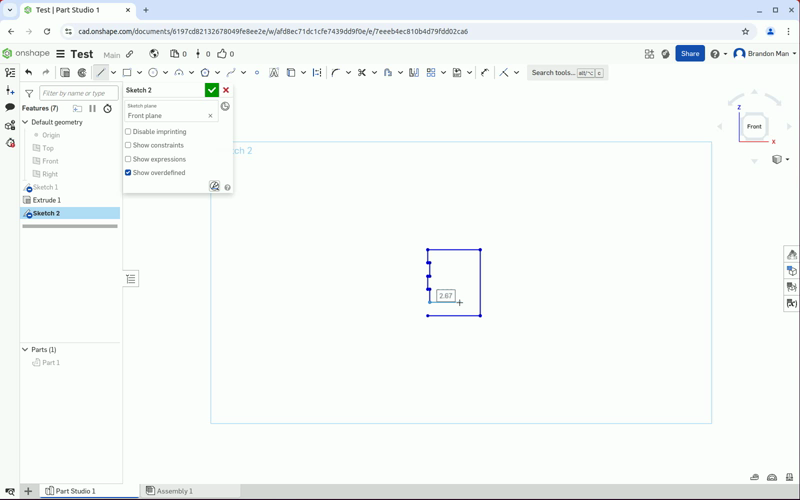
mouse_move(427, 302)
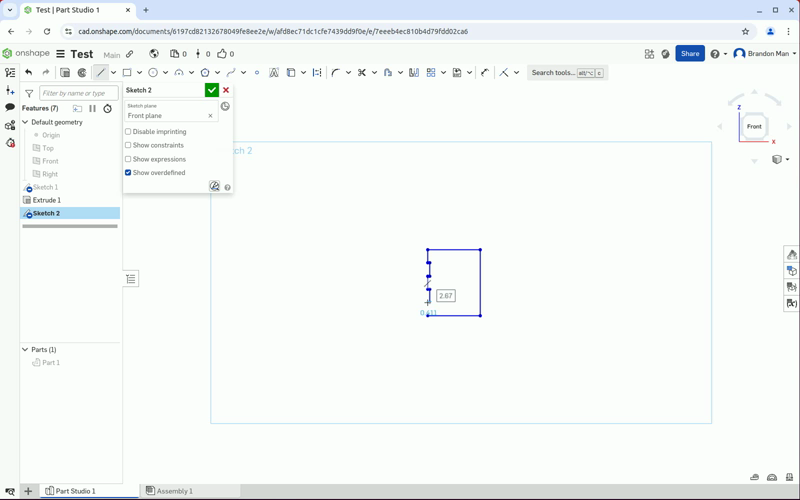
scroll(6)
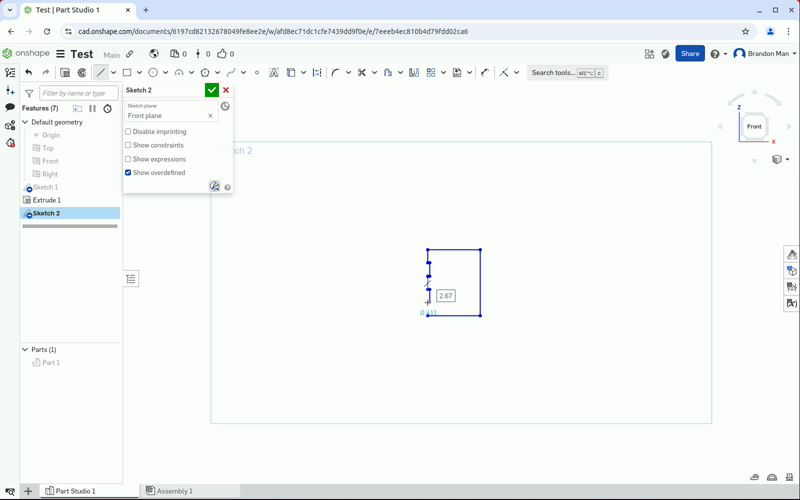
scroll(6)
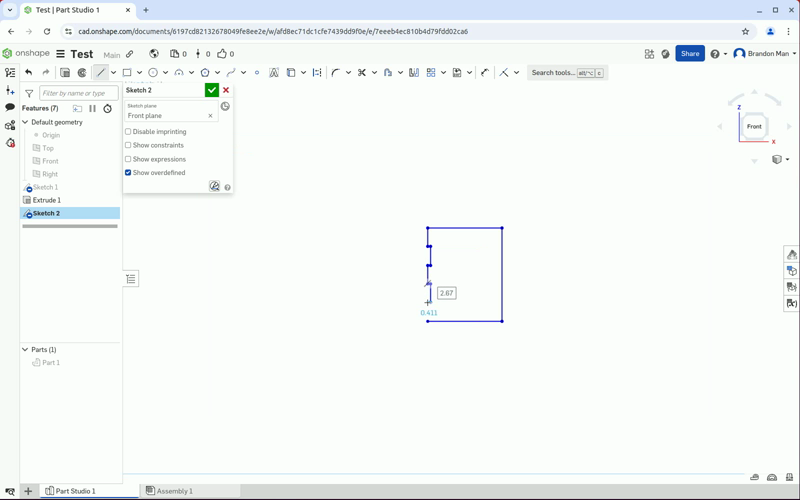
scroll(6)
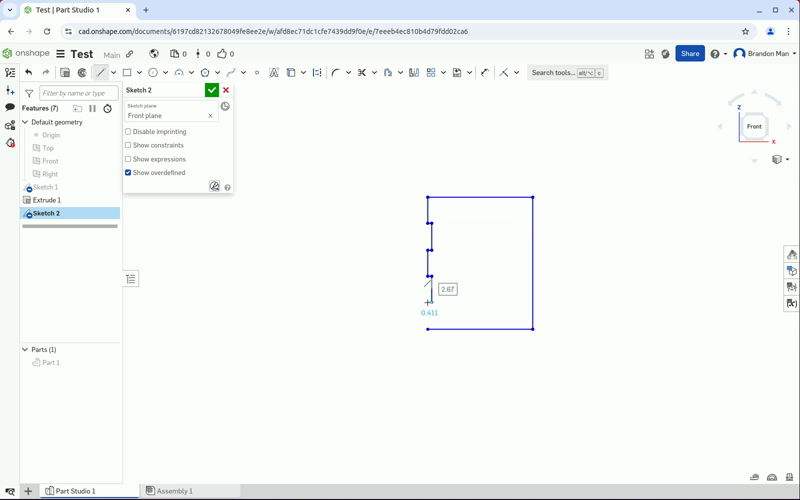
scroll(6)
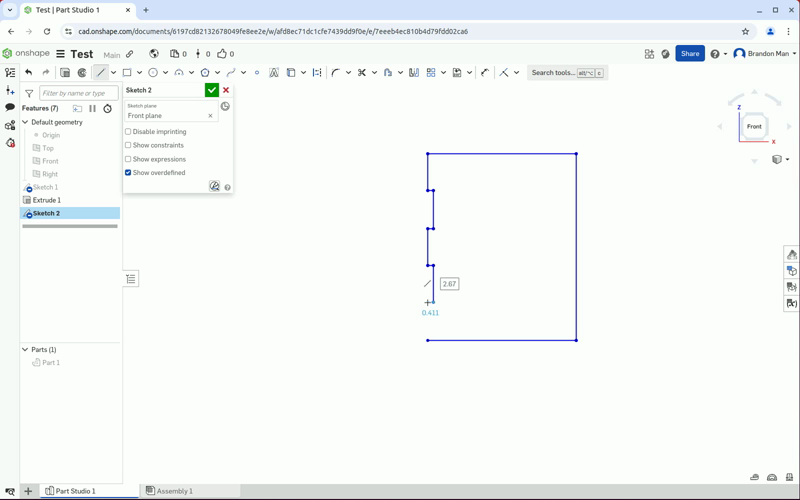
scroll(6)
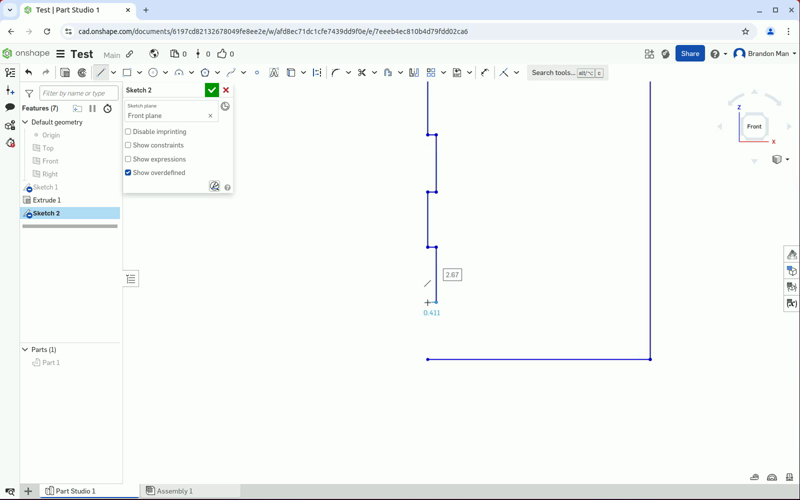
scroll(6)
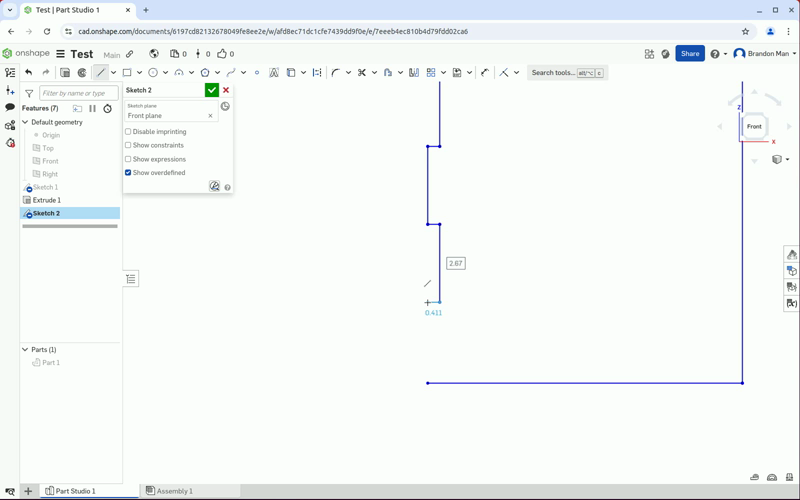
scroll(6)
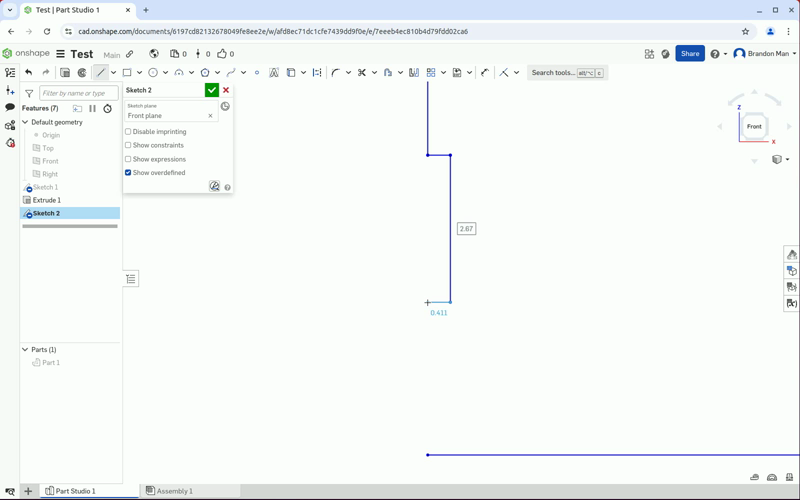
click(427, 302)
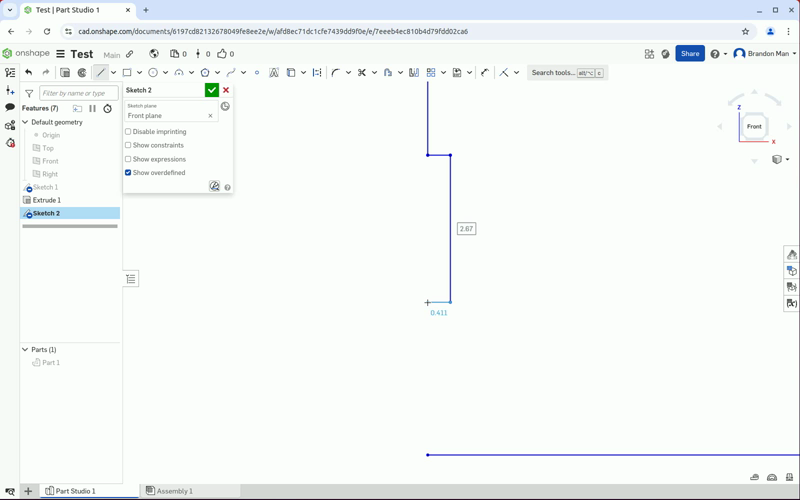
scroll(-6)
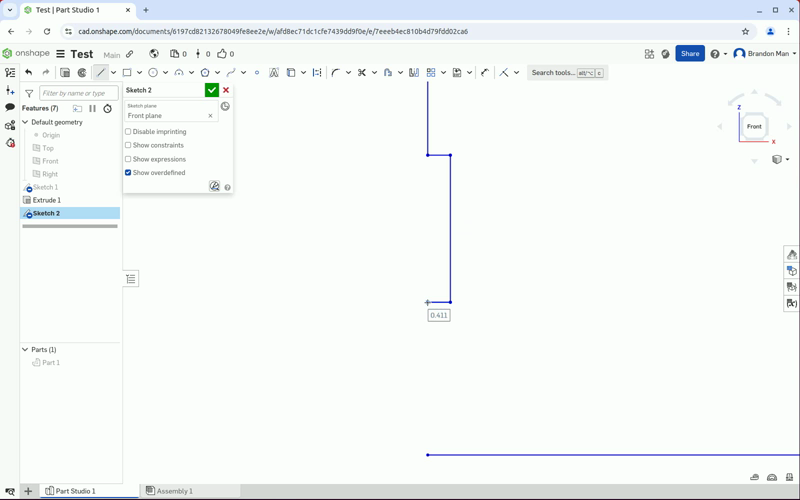
scroll(-6)
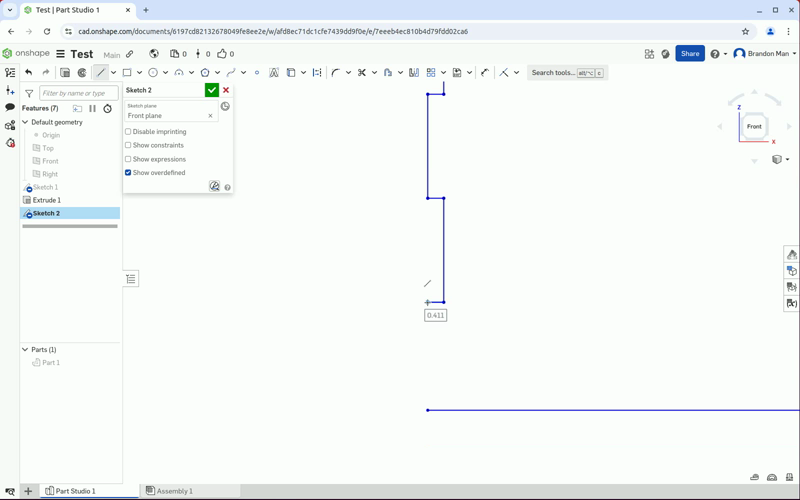
scroll(-6)
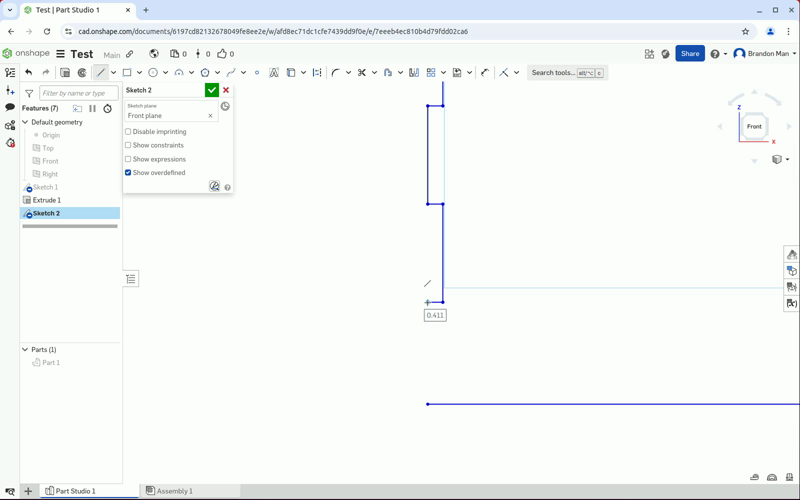
scroll(-6)
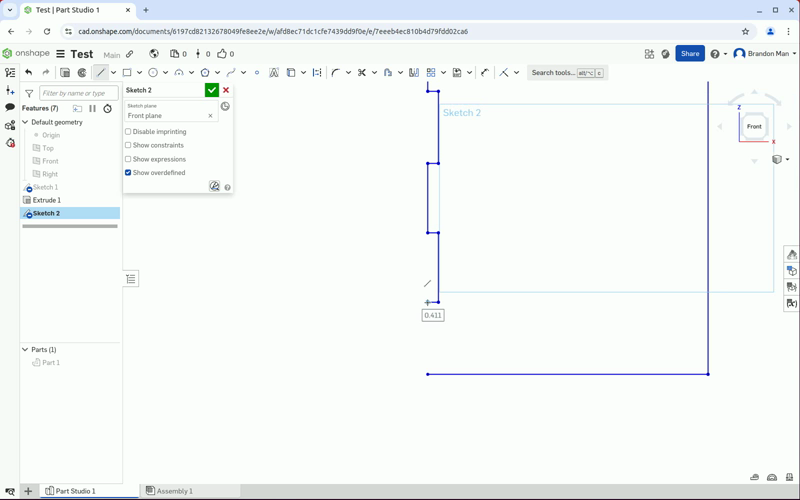
scroll(-6)
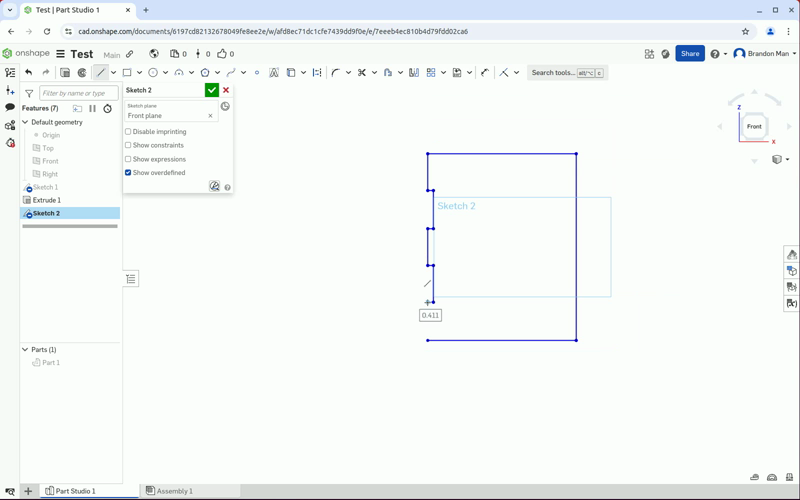
scroll(-6)
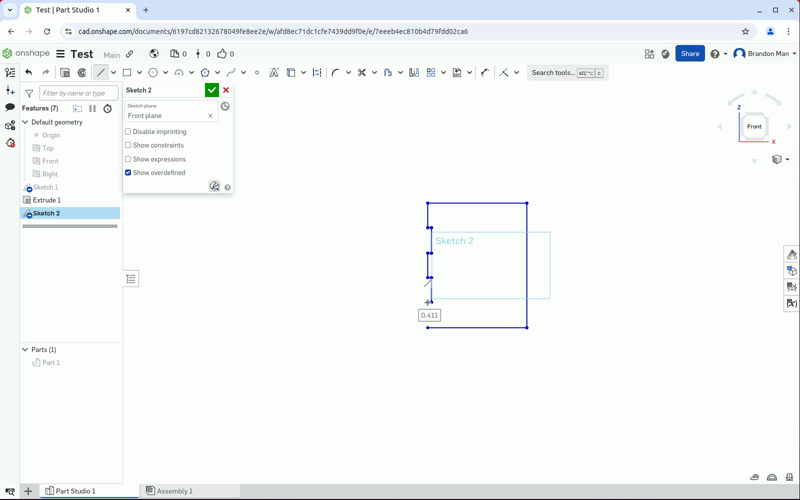
scroll(-6)
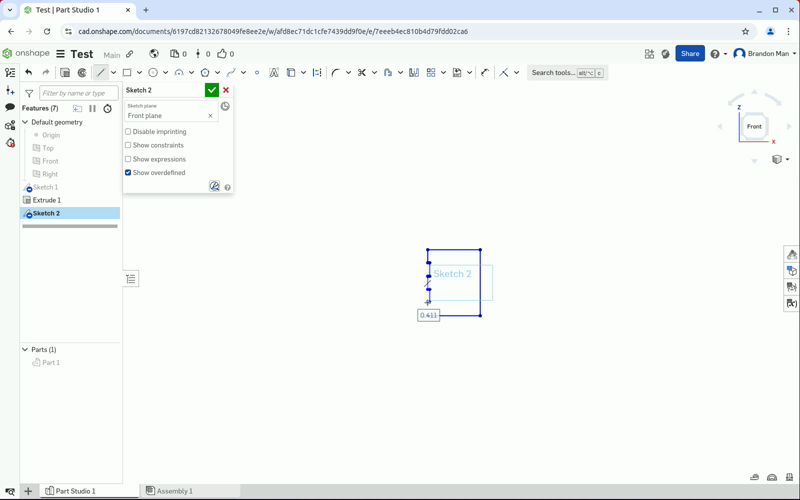
key_up(shift)
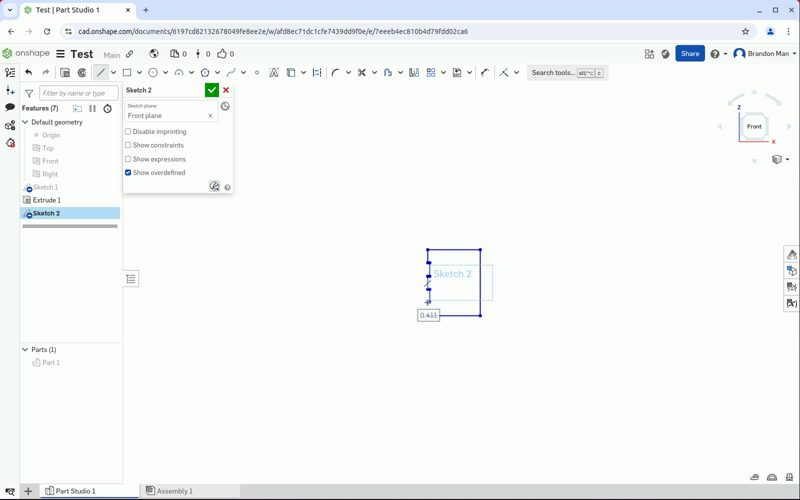
mouse_move(457, 302)
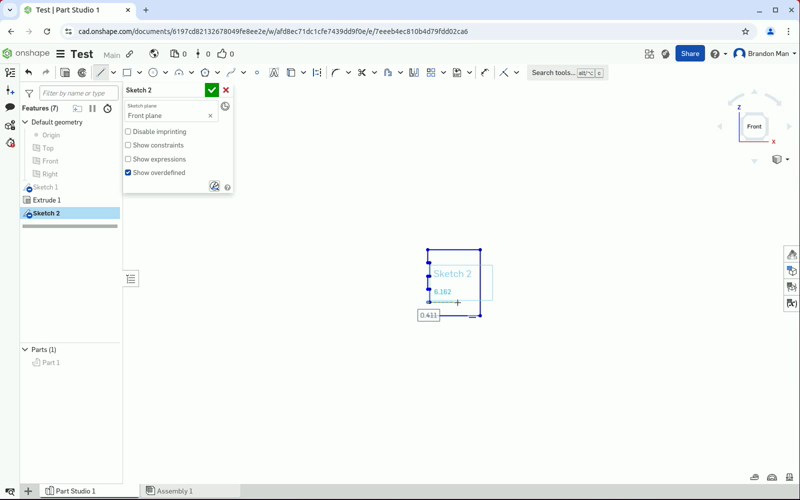
key_down(shift)
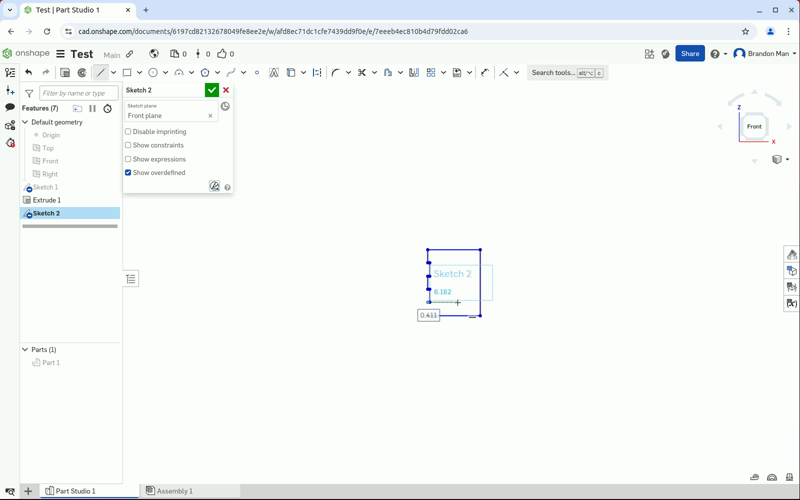
mouse_move(427, 315)
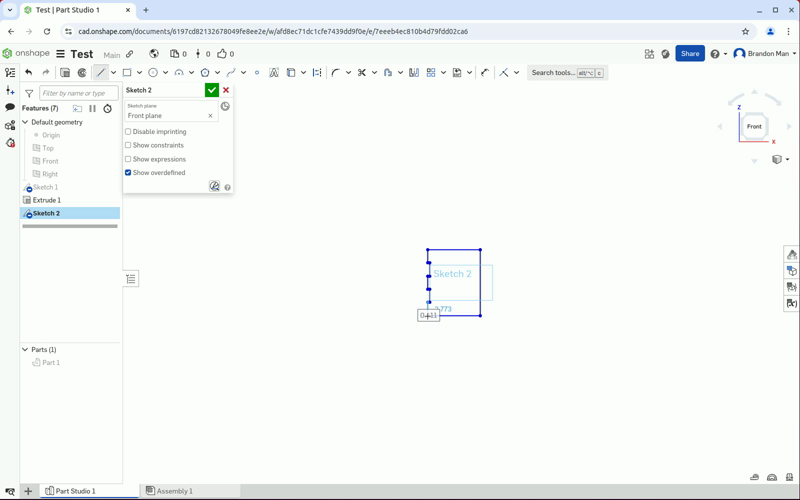
key_up(shift)
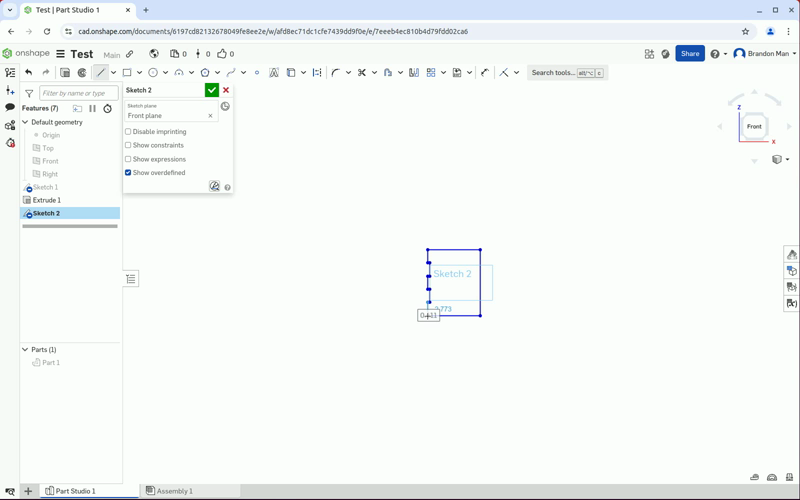
click(427, 315)
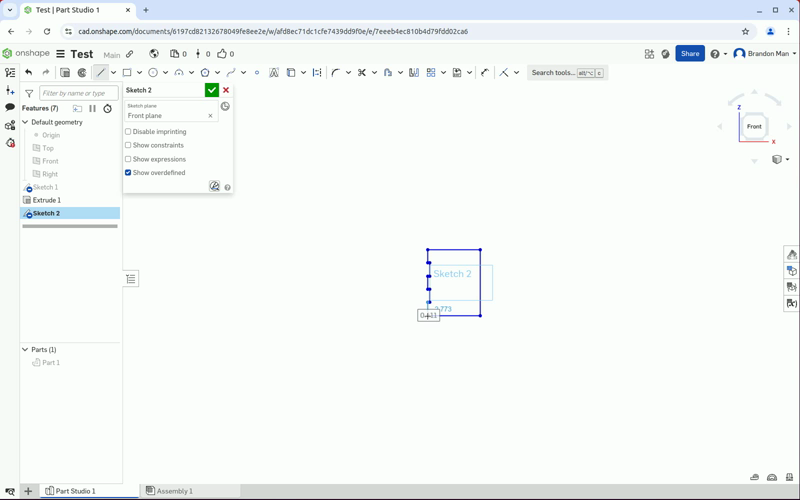
key(esc)
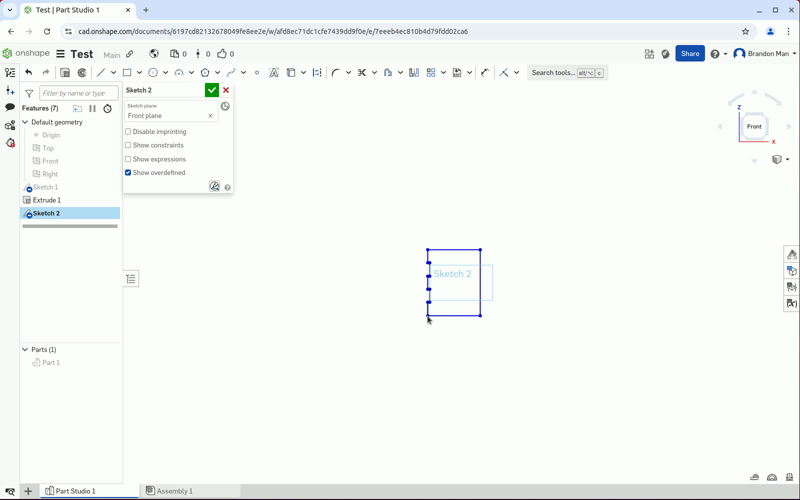
key(c)
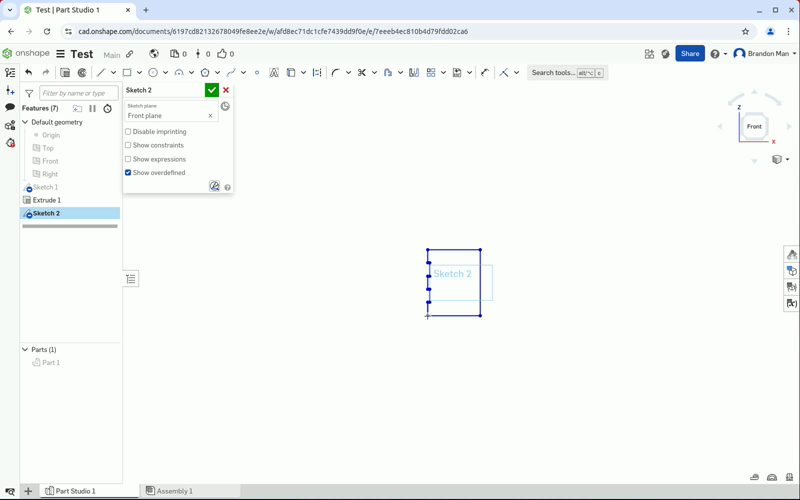
key_down(shift)
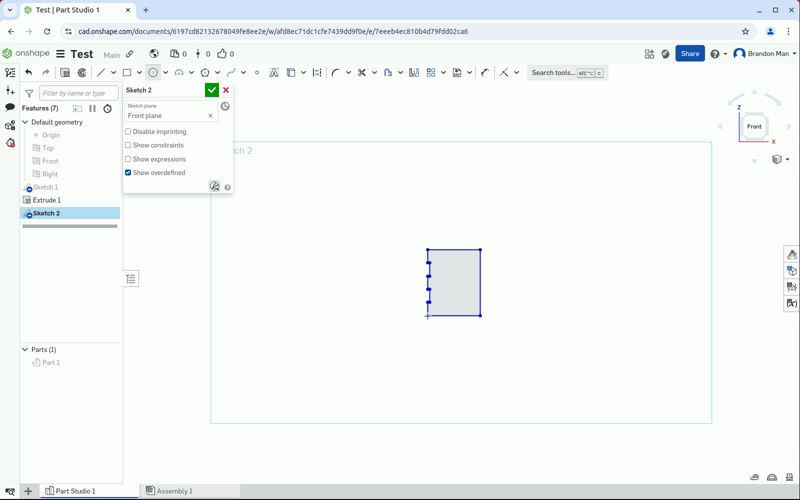
mouse_move(445, 285)
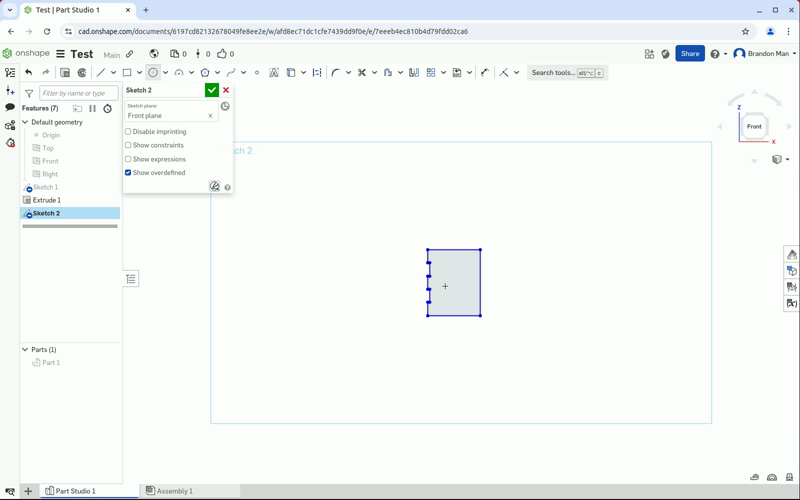
click(445, 285)
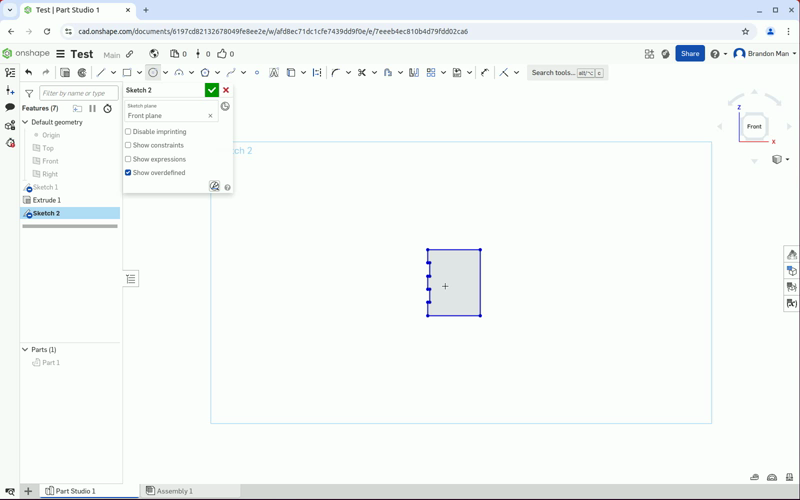
key_up(shift)
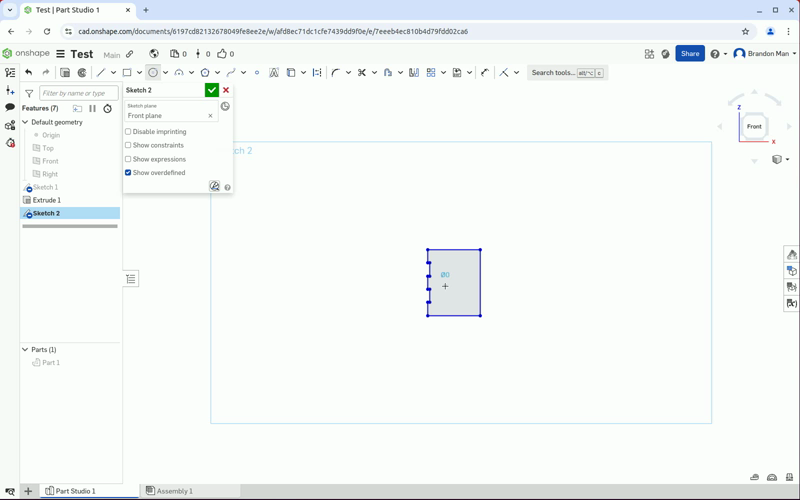
mouse_move(446, 285)
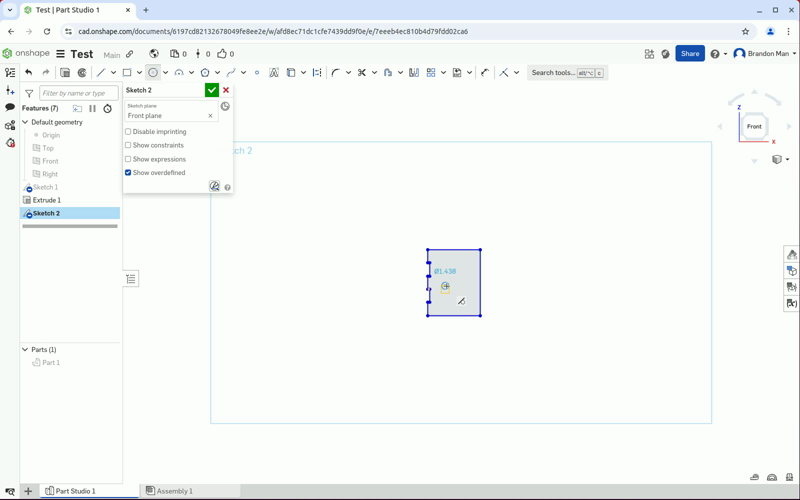
scroll(6)
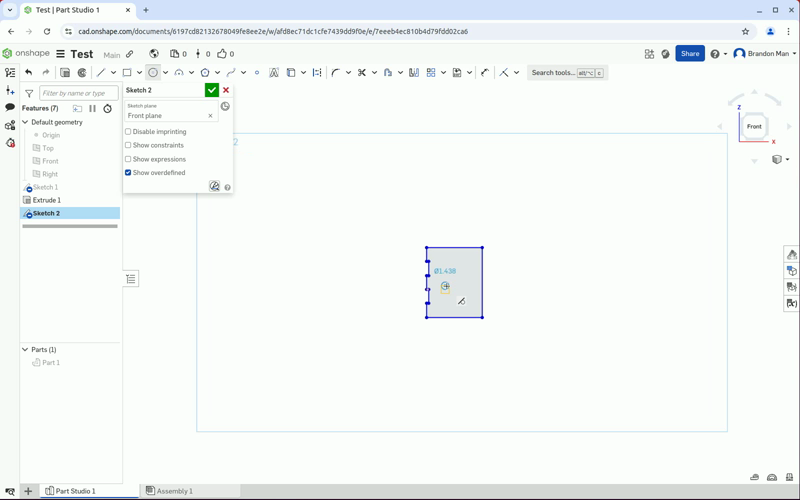
scroll(6)
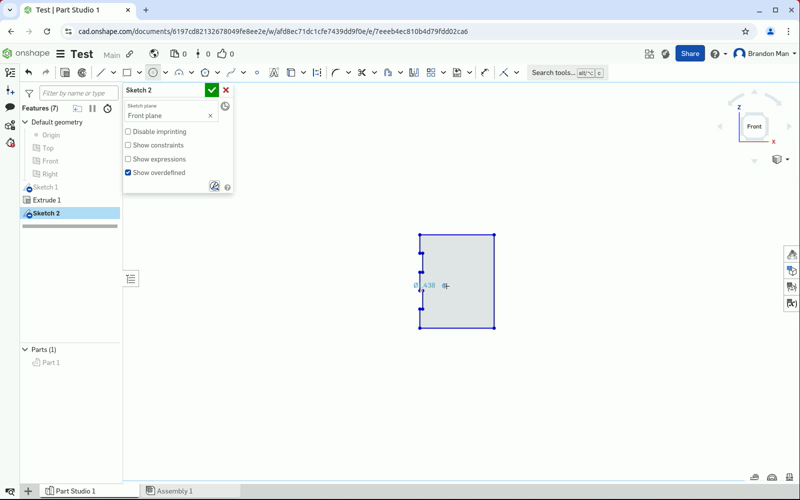
scroll(6)
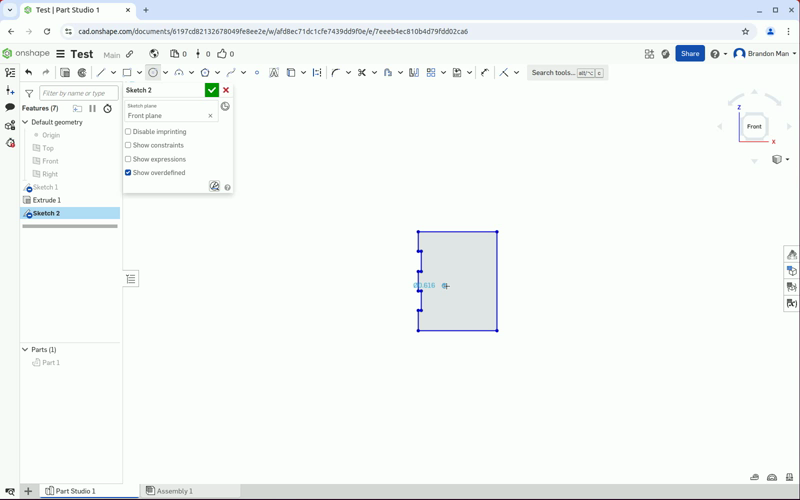
scroll(6)
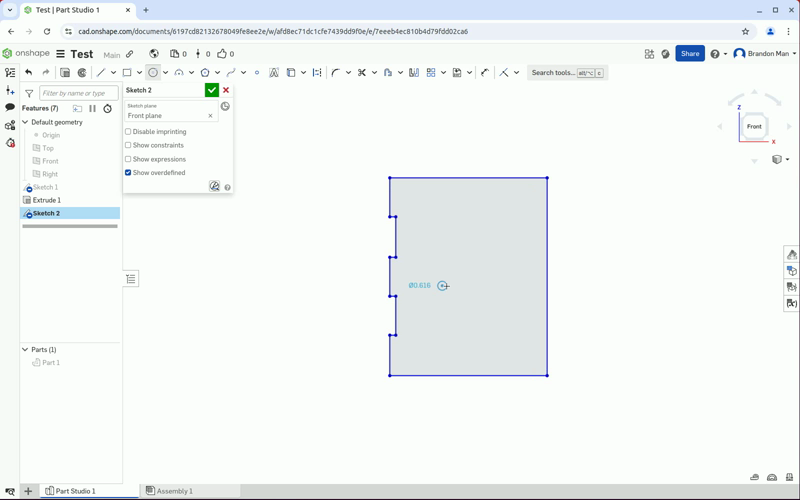
scroll(6)
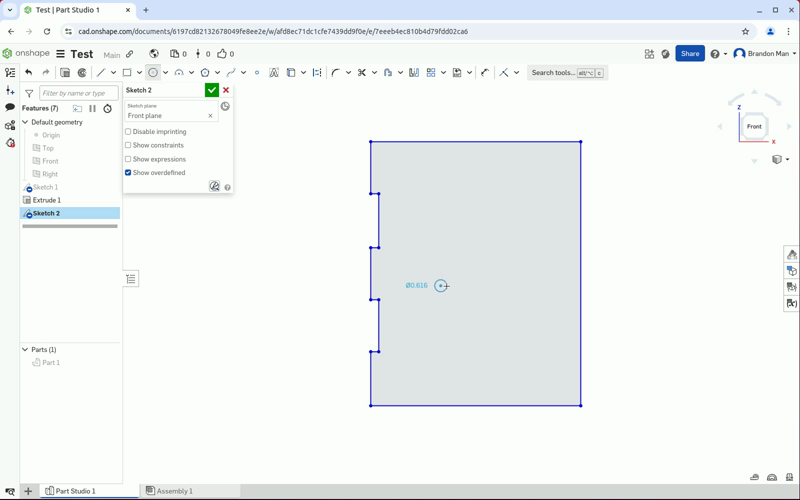
scroll(6)
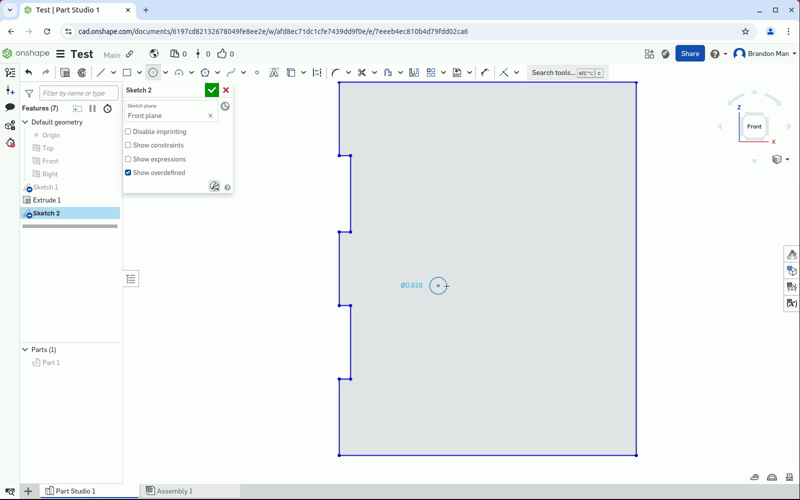
scroll(6)
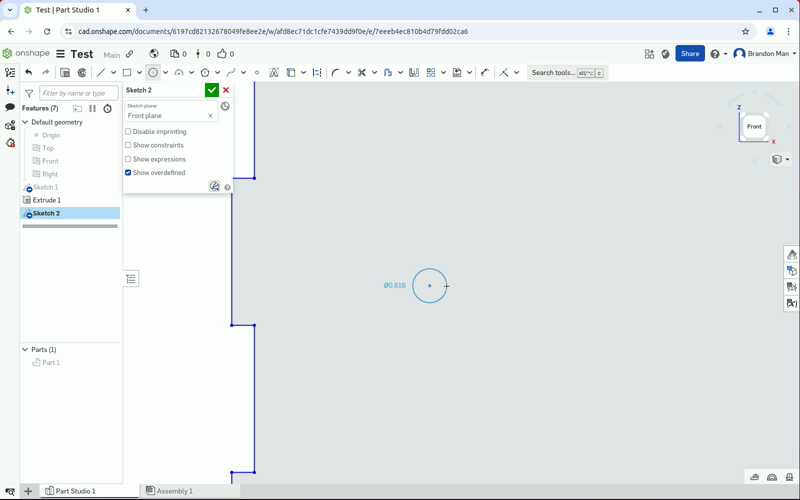
click(446, 285)
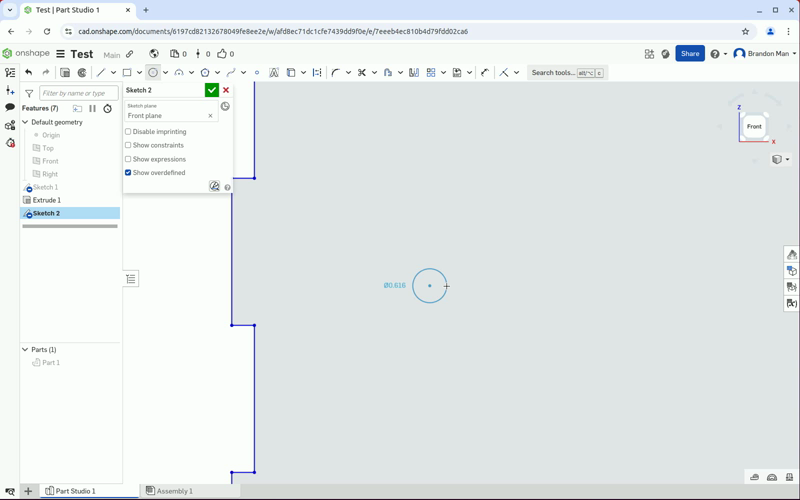
scroll(-6)
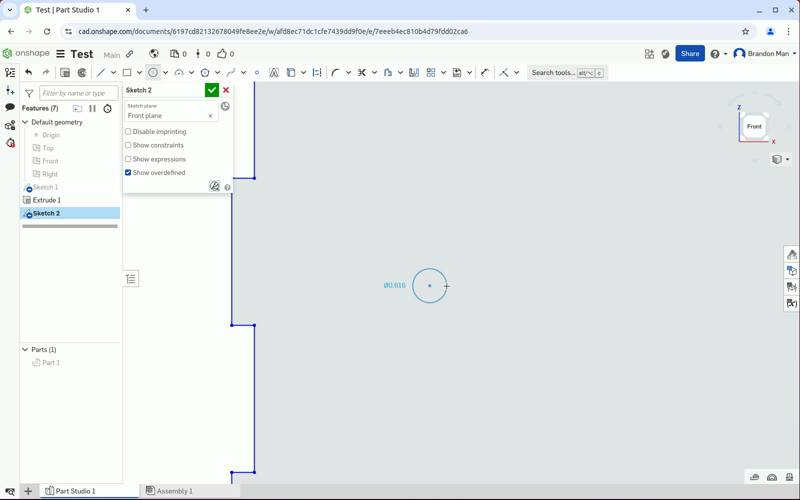
scroll(-6)
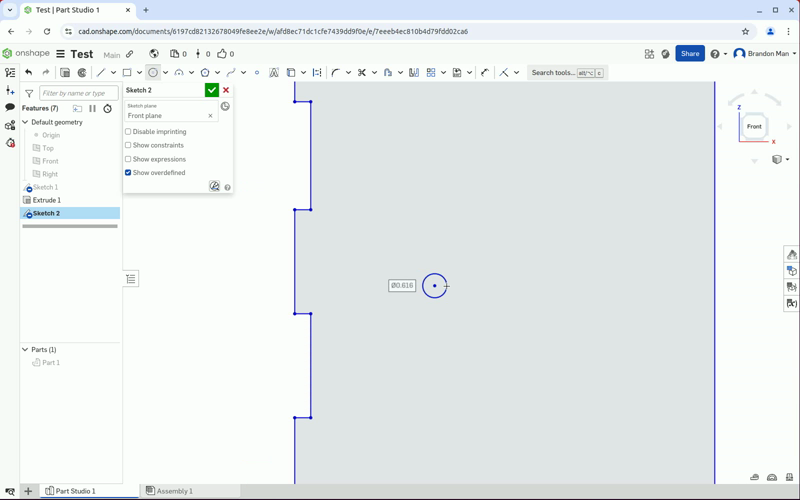
scroll(-6)
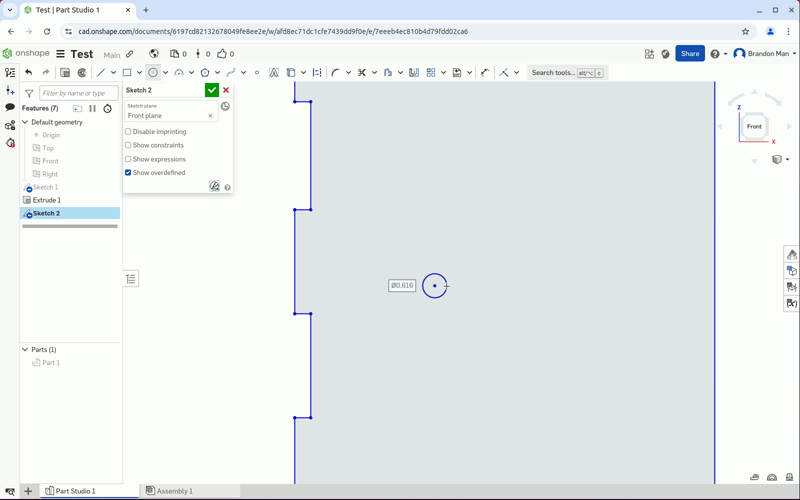
scroll(-6)
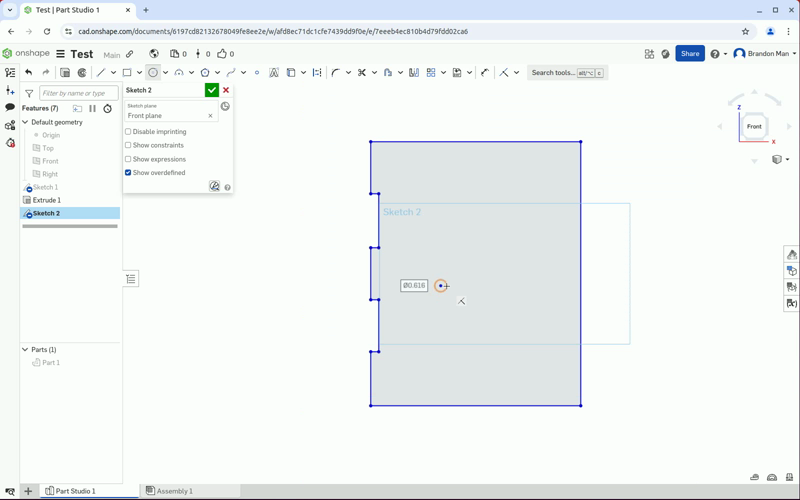
scroll(-6)
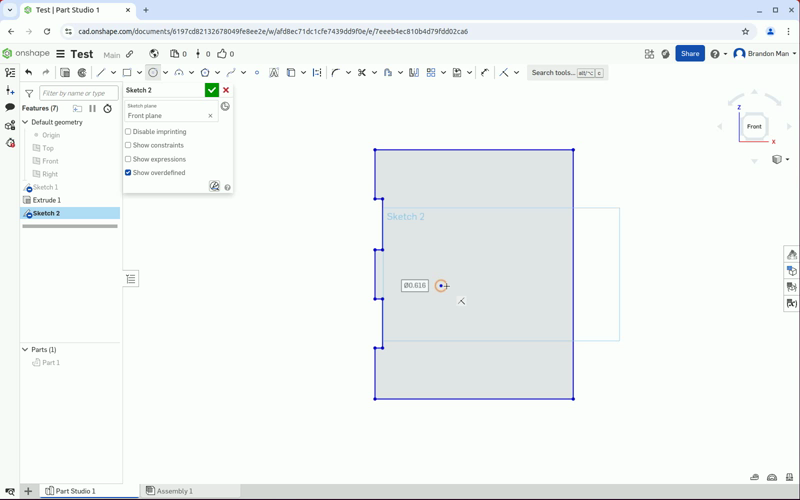
scroll(-6)
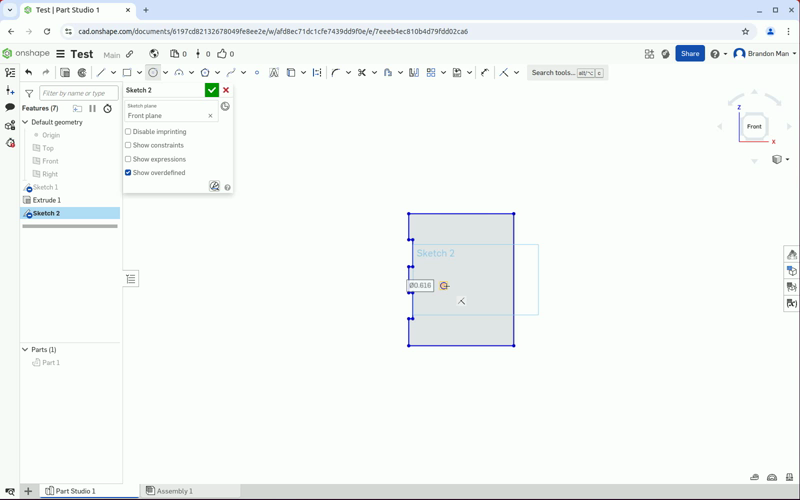
scroll(-6)
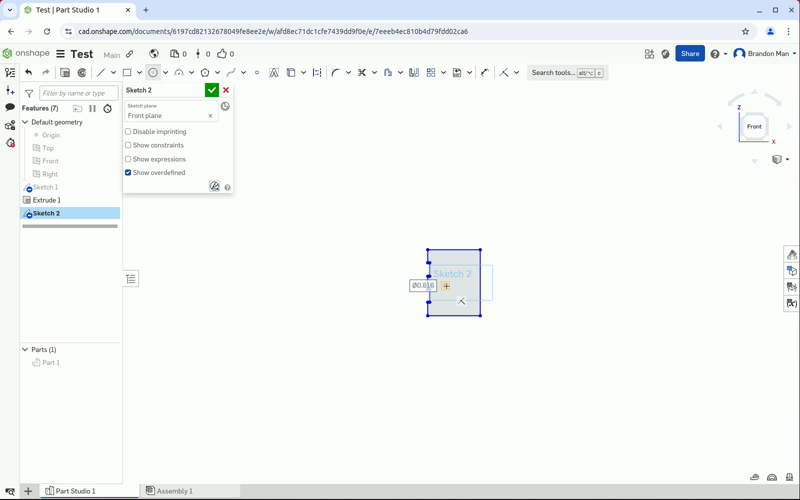
key(esc)
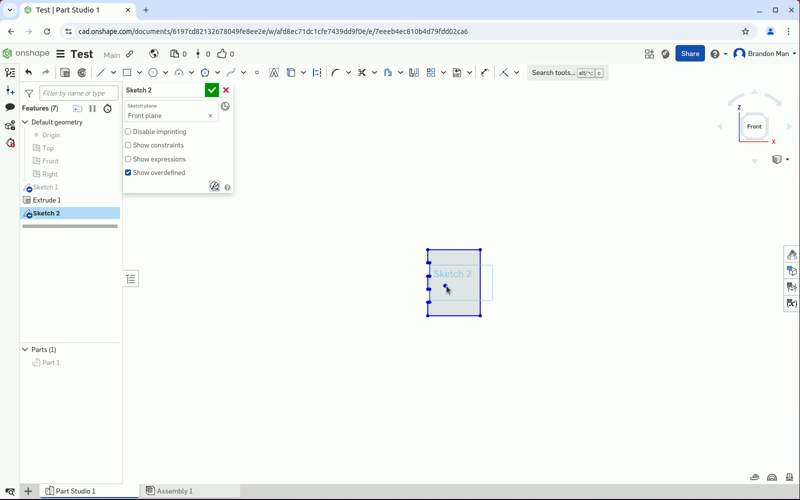
key(c)
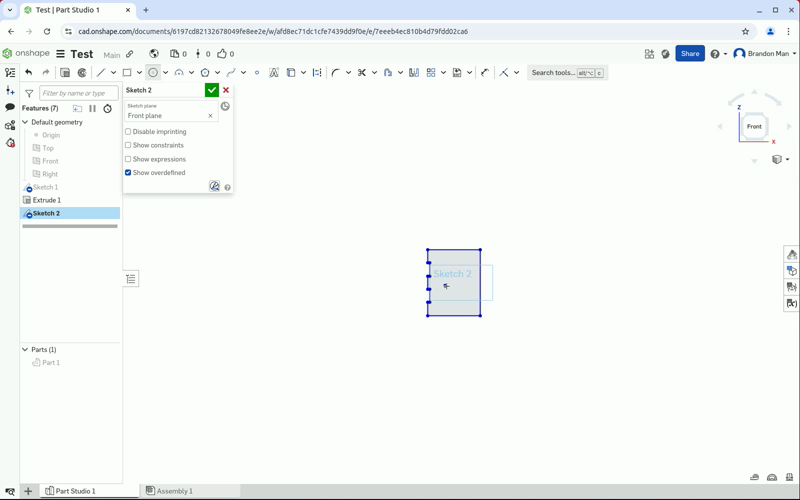
key_down(shift)
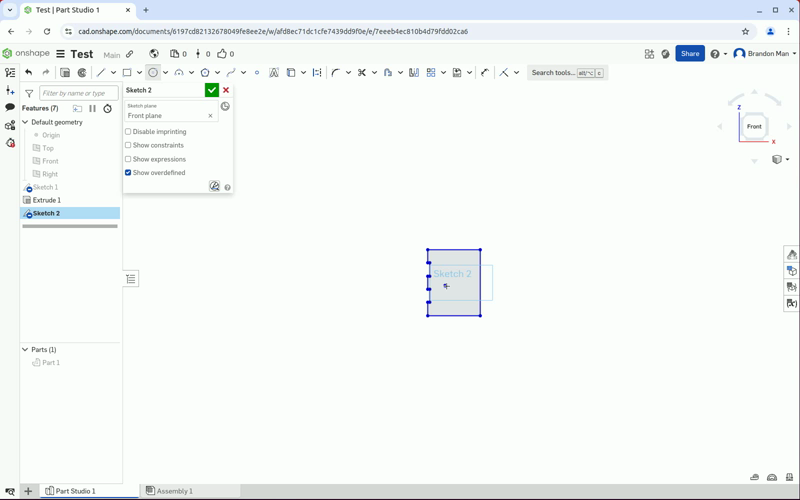
mouse_move(445, 279)
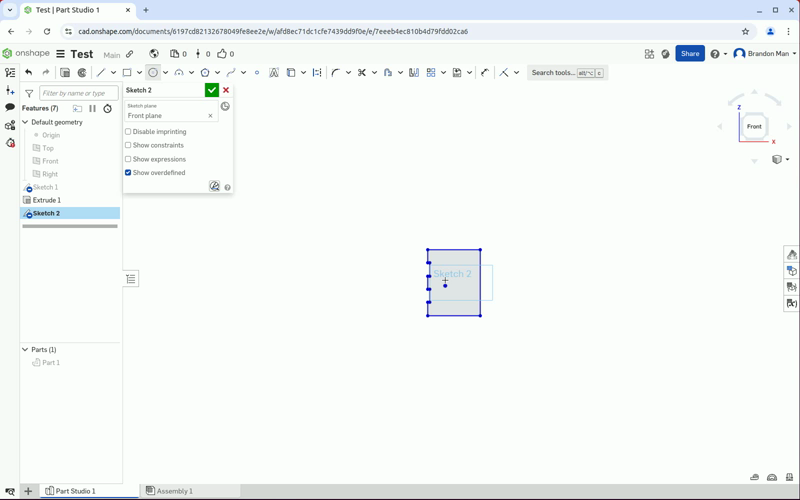
click(445, 279)
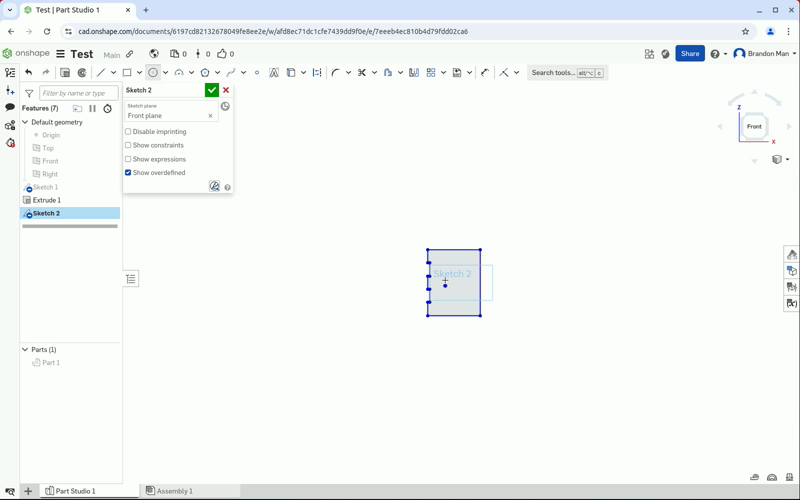
key_up(shift)
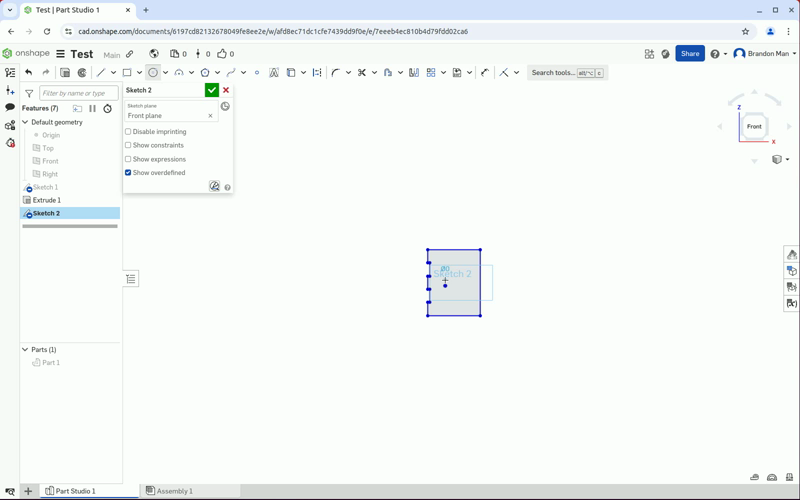
mouse_move(446, 279)
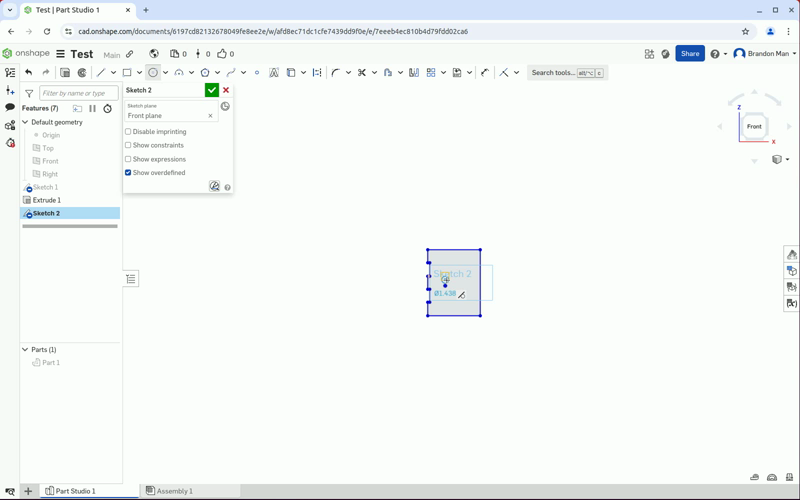
scroll(6)
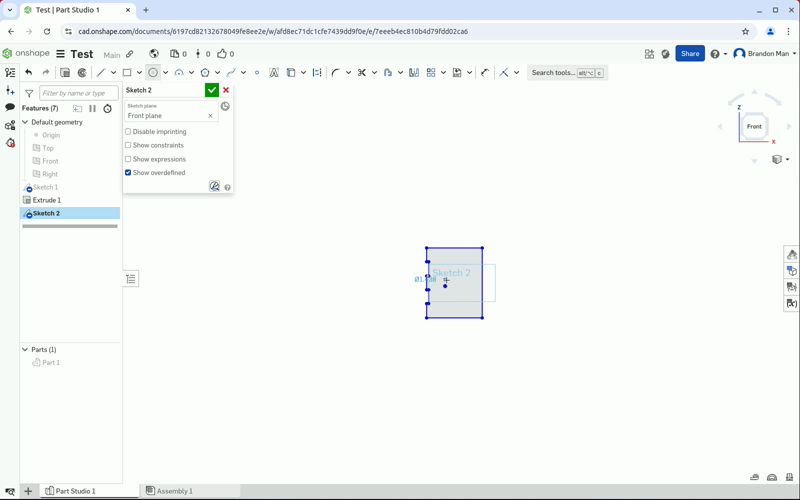
scroll(6)
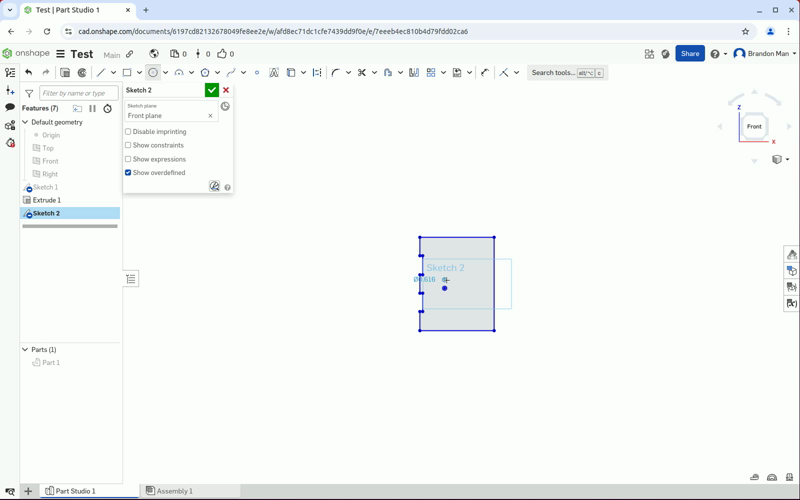
scroll(6)
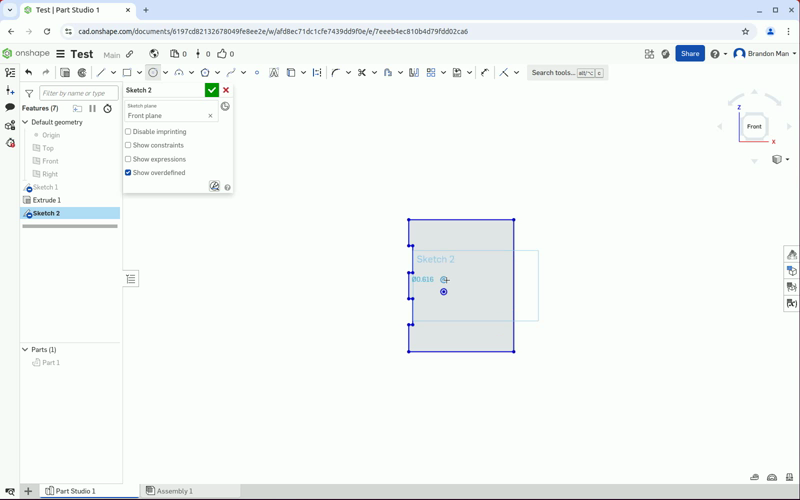
scroll(6)
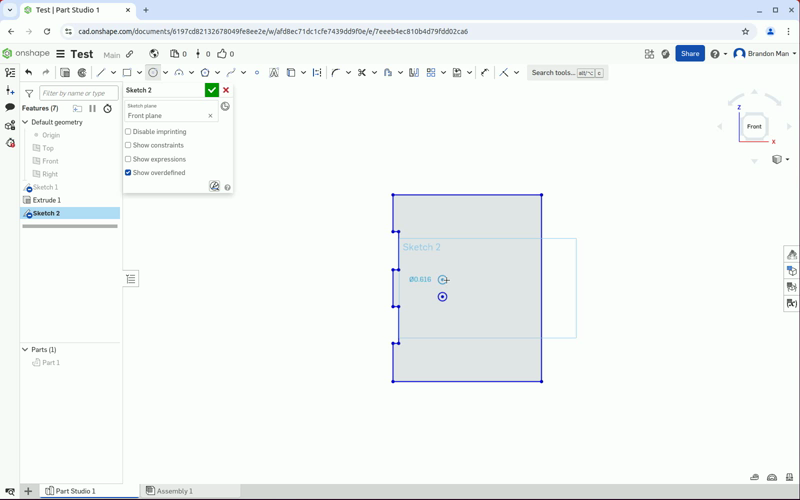
scroll(6)
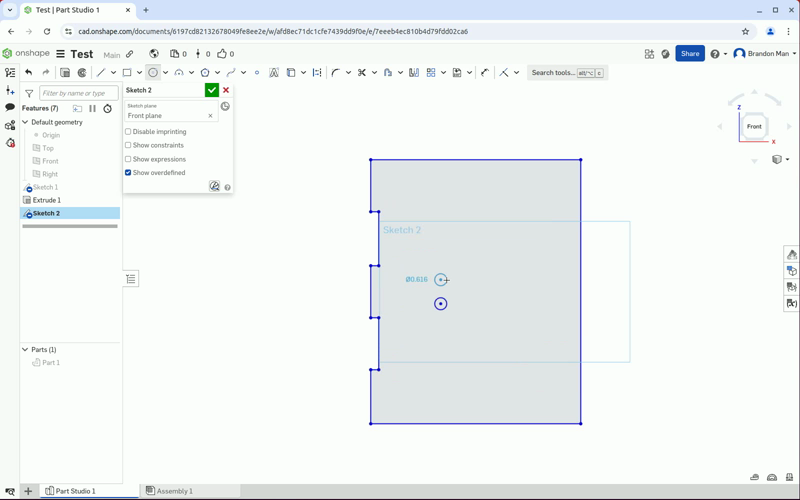
scroll(6)
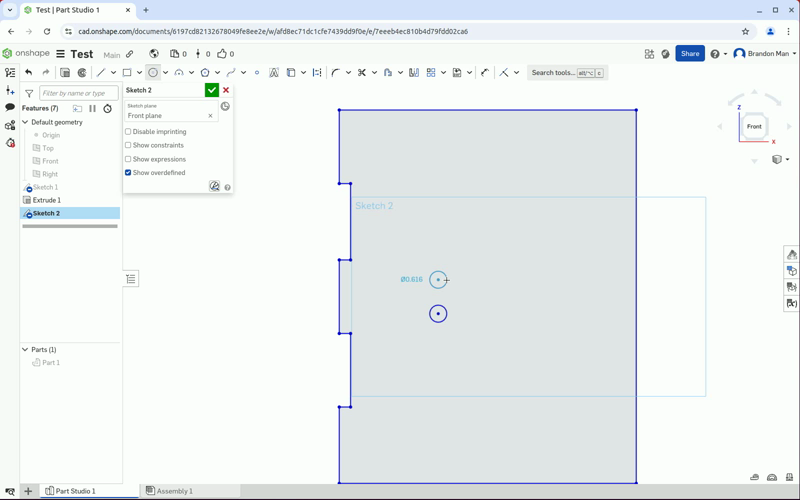
scroll(6)
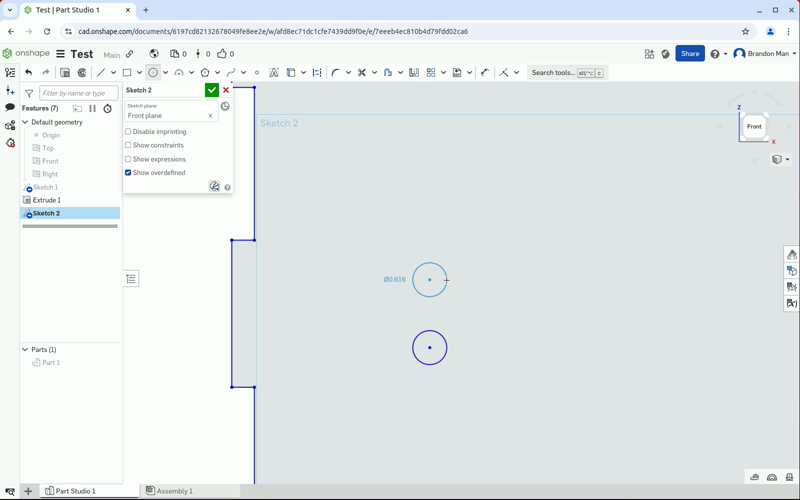
click(446, 279)
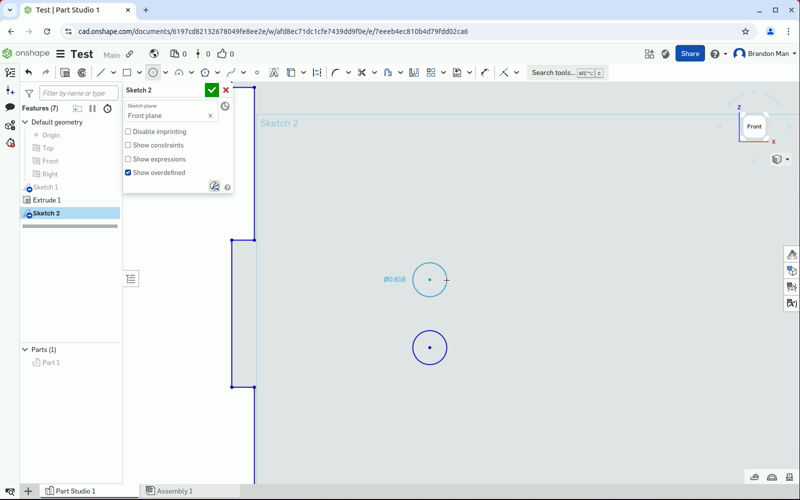
scroll(-6)
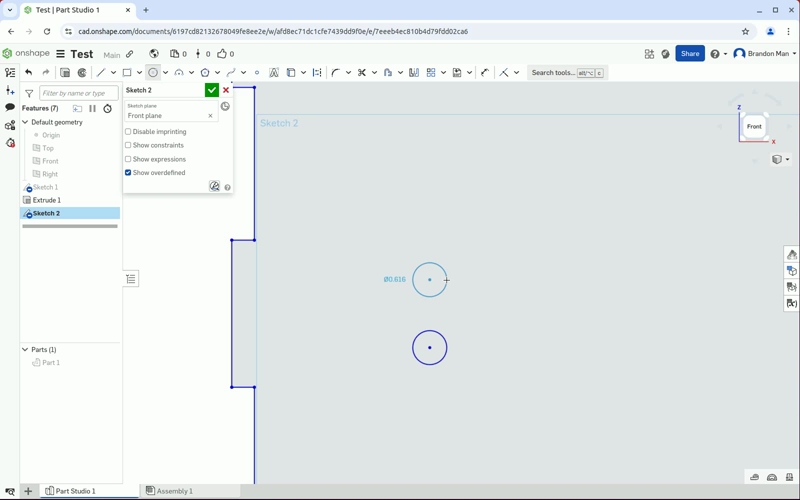
scroll(-6)
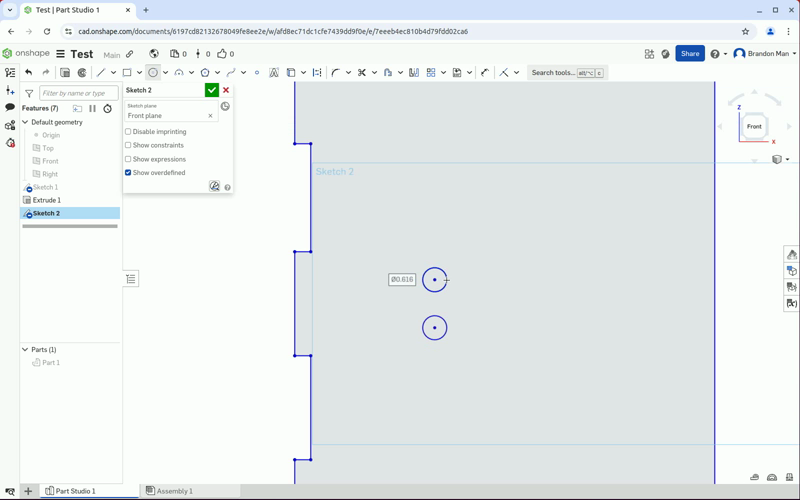
scroll(-6)
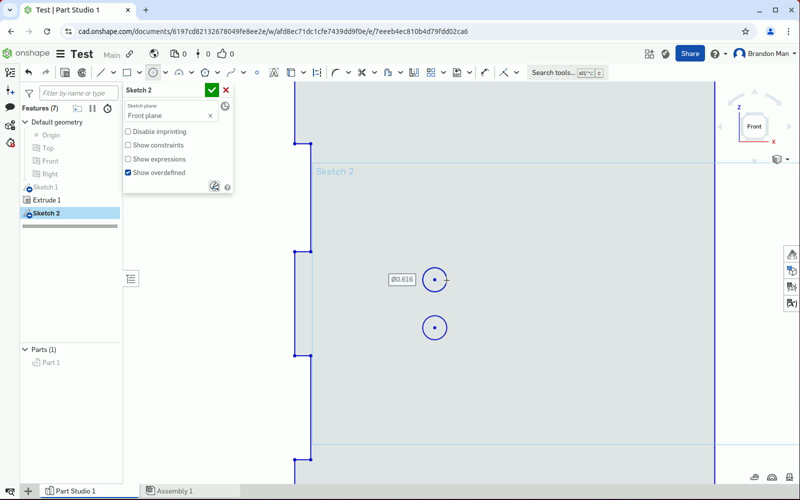
scroll(-6)
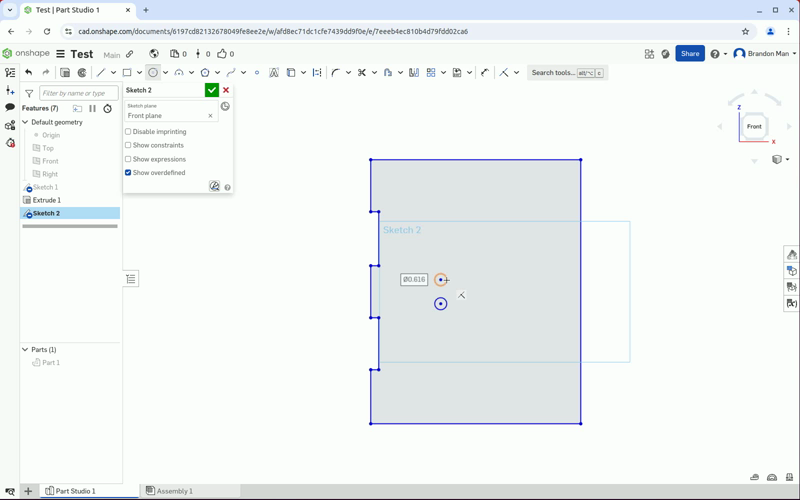
scroll(-6)
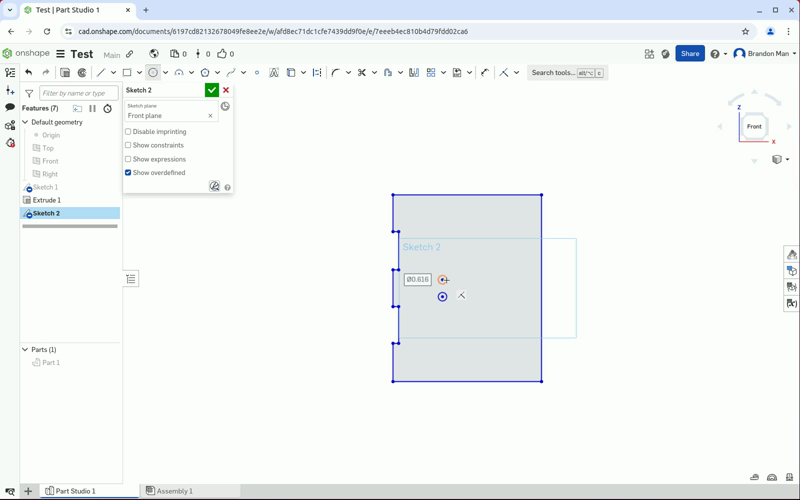
scroll(-6)
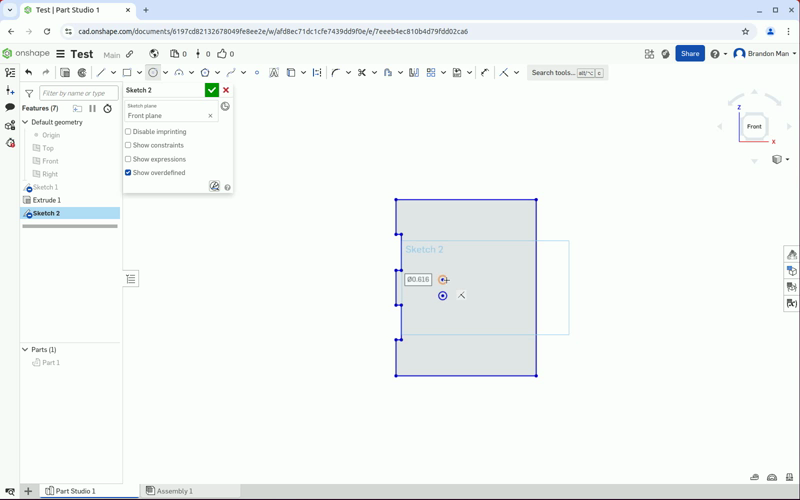
scroll(-6)
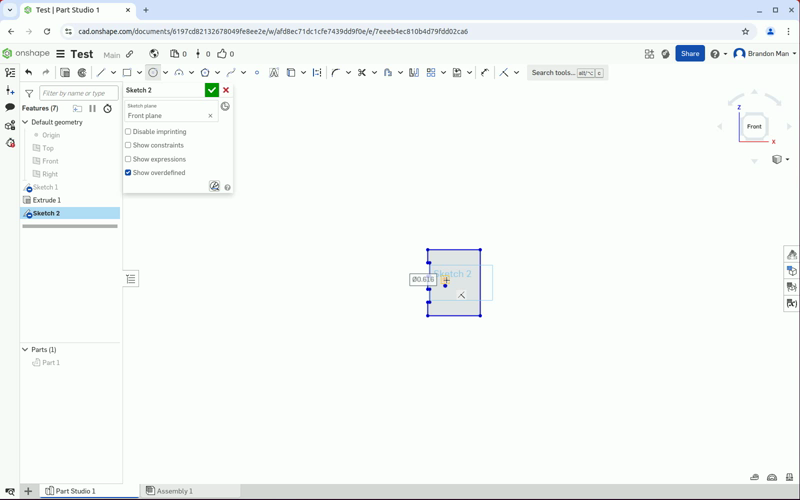
key(esc)
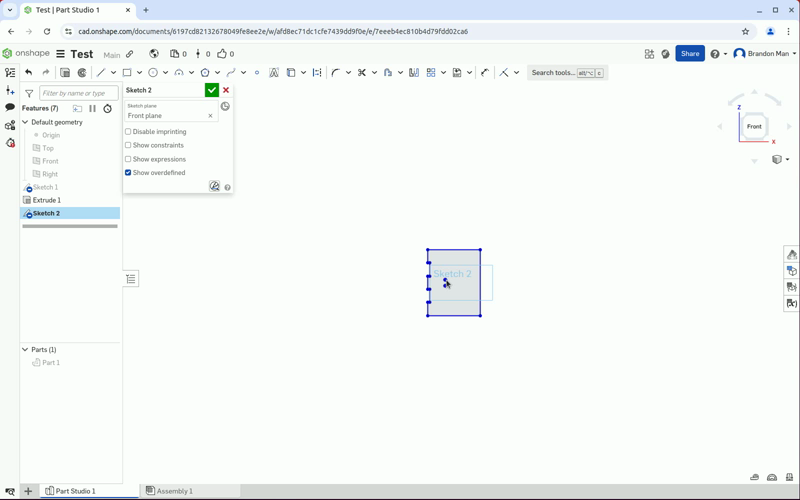
key(l)
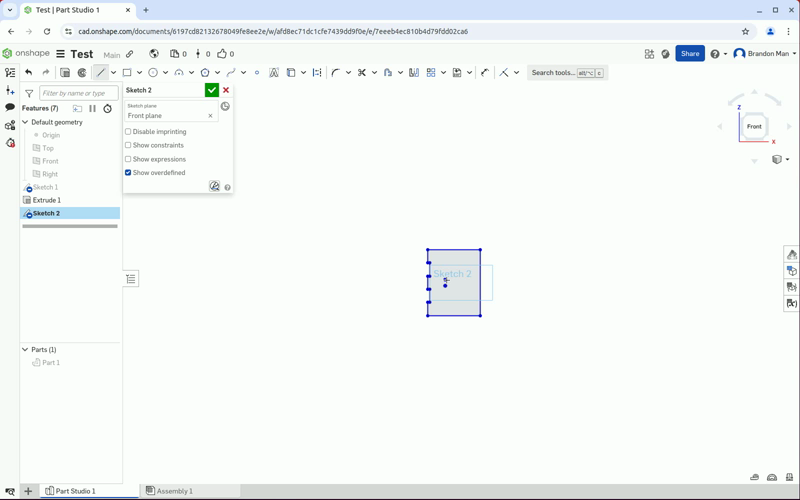
key_down(shift)
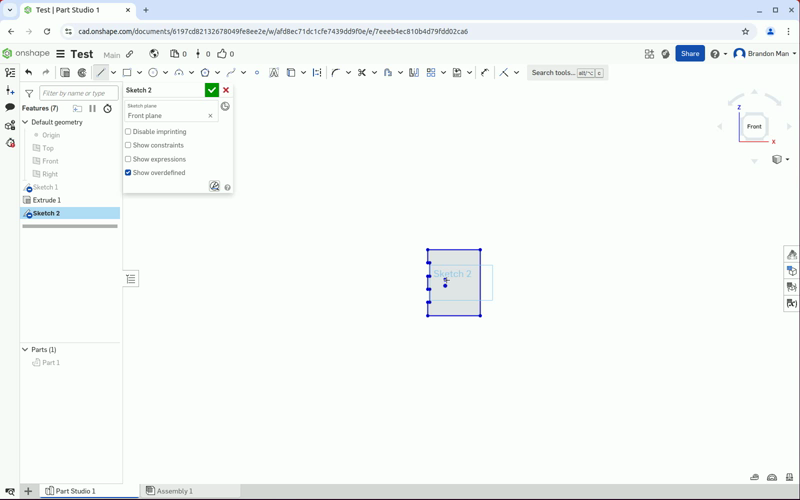
mouse_move(447, 289)
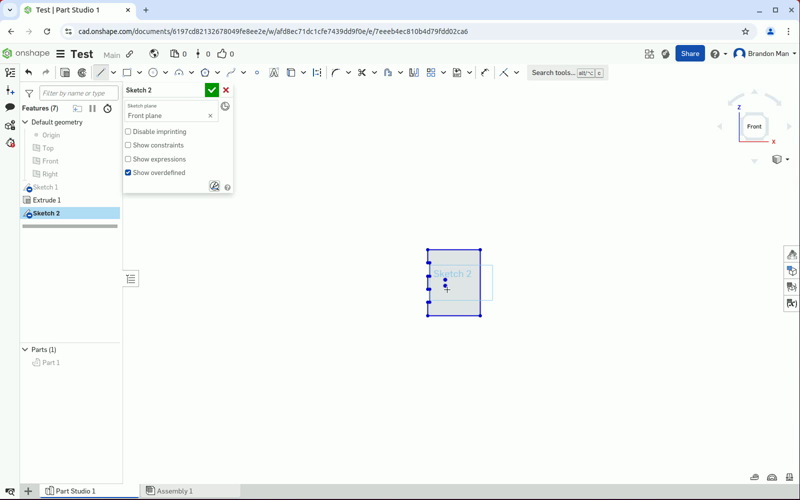
scroll(6)
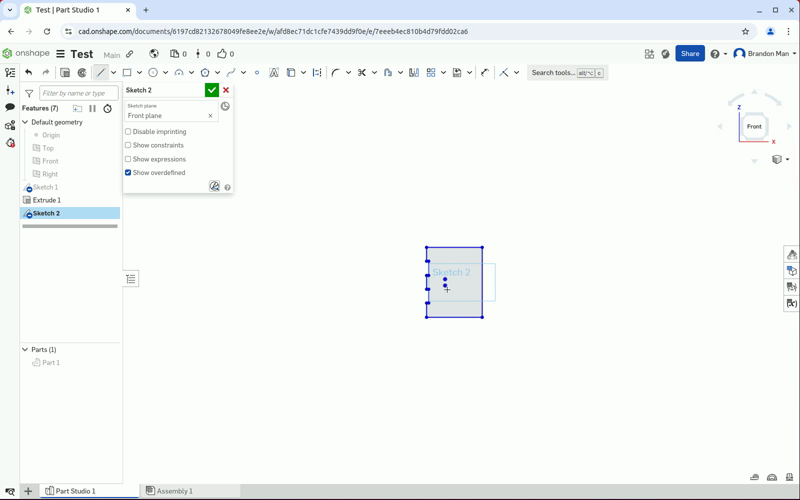
scroll(6)
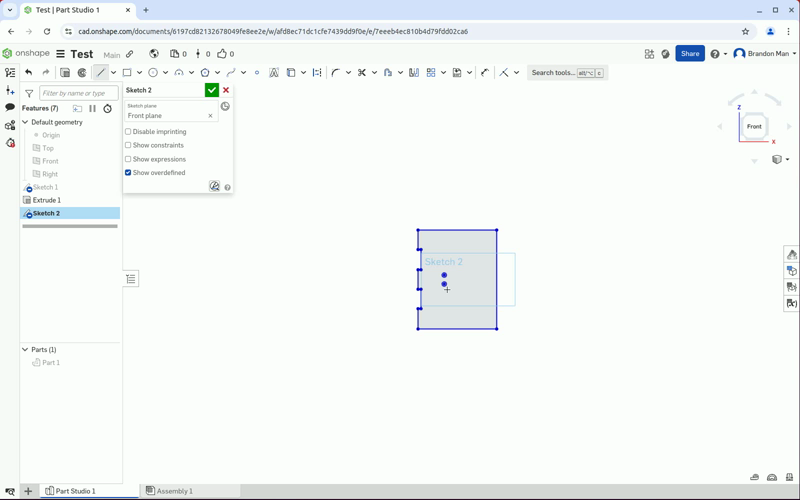
scroll(6)
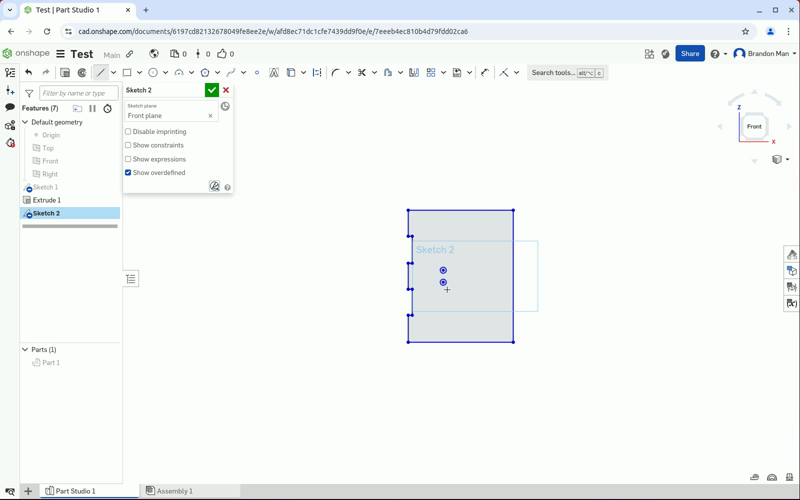
scroll(6)
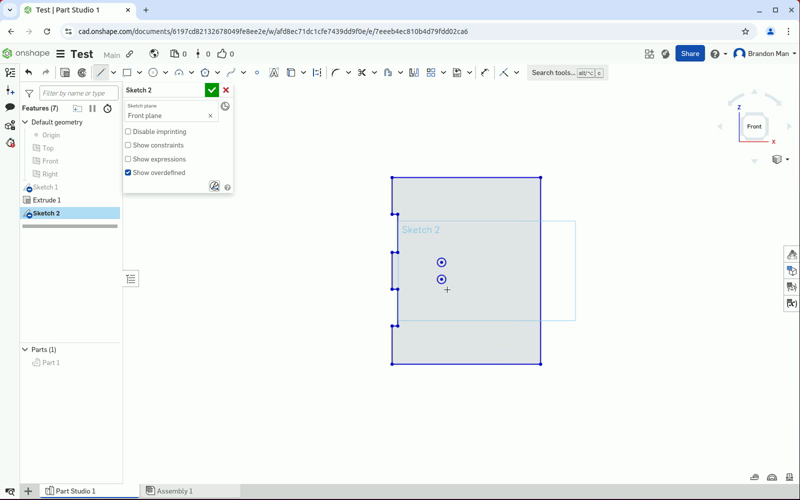
scroll(6)
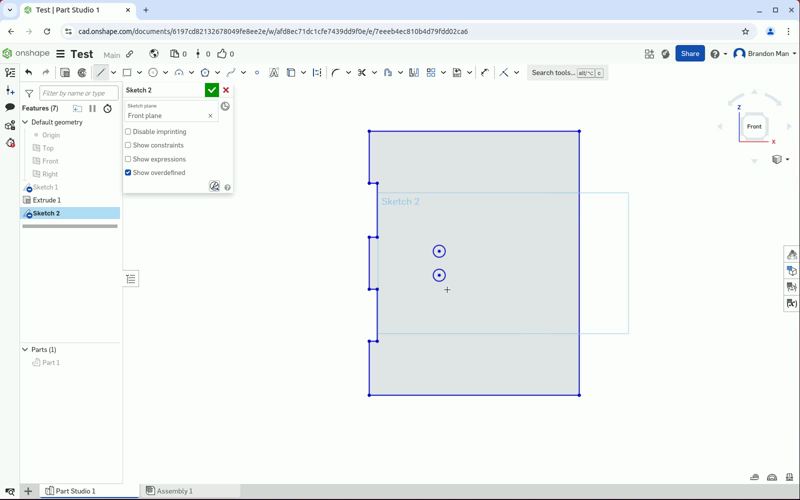
scroll(6)
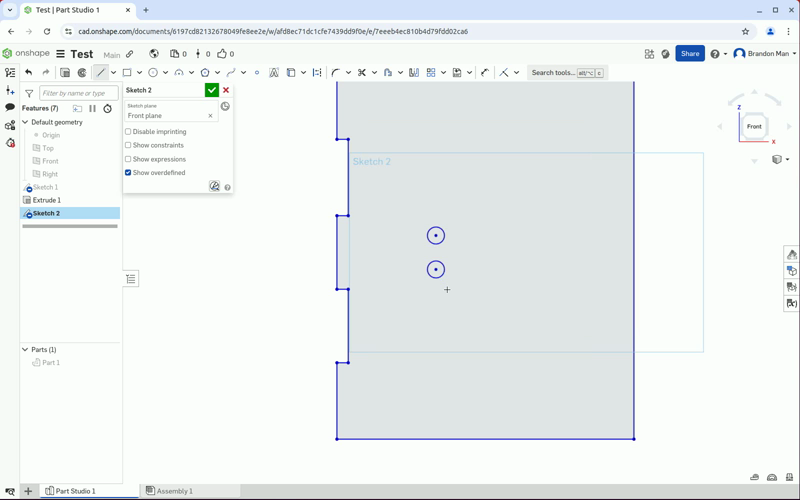
scroll(6)
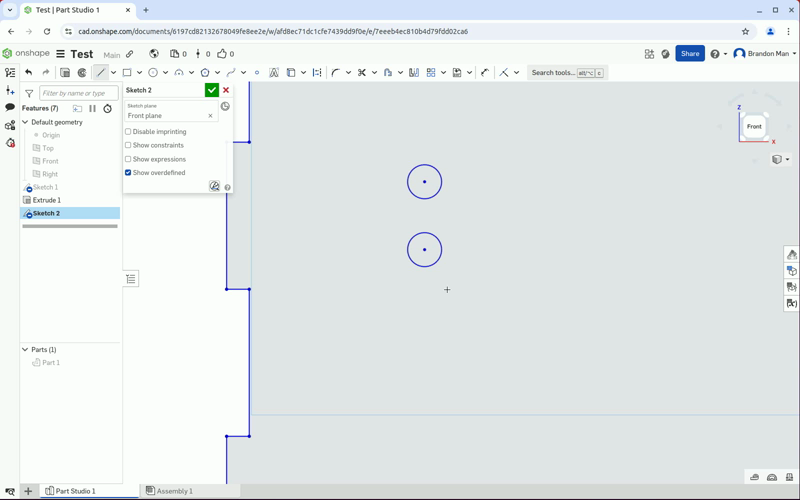
click(447, 289)
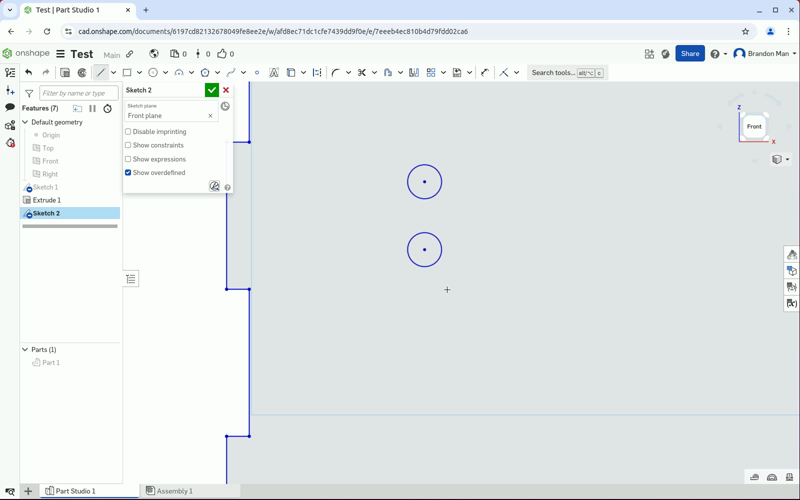
scroll(-6)
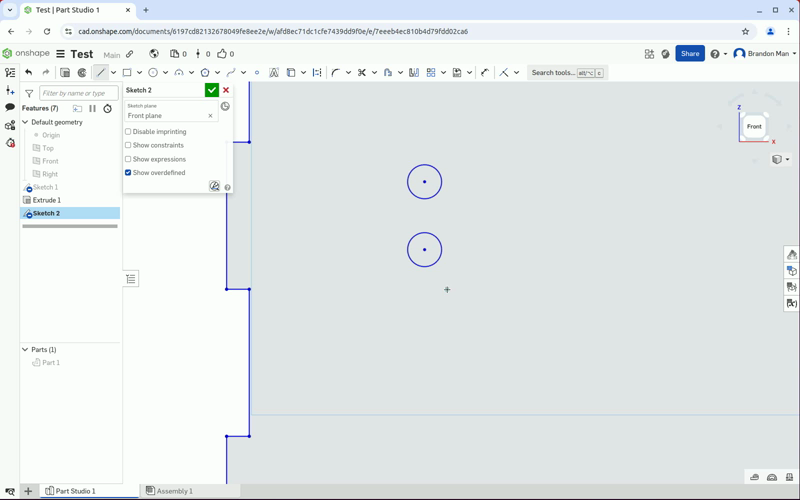
scroll(-6)
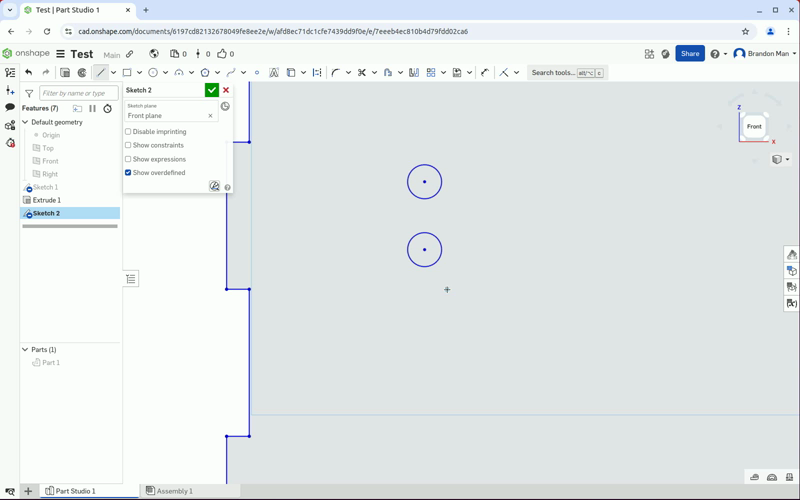
scroll(-6)
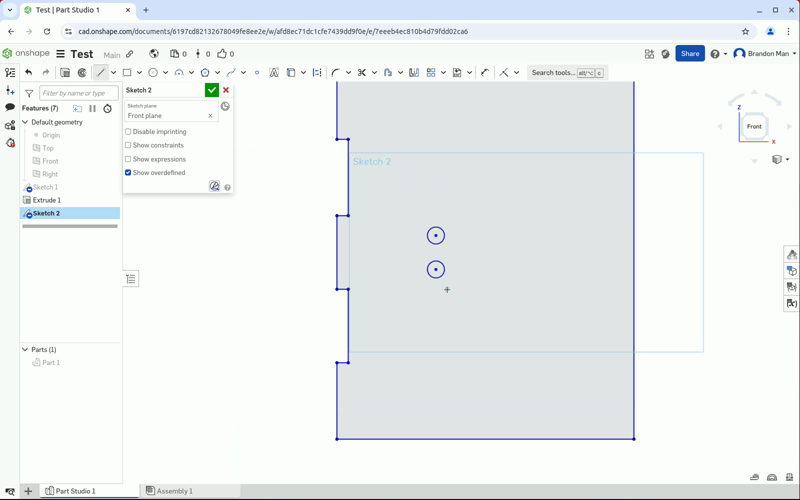
scroll(-6)
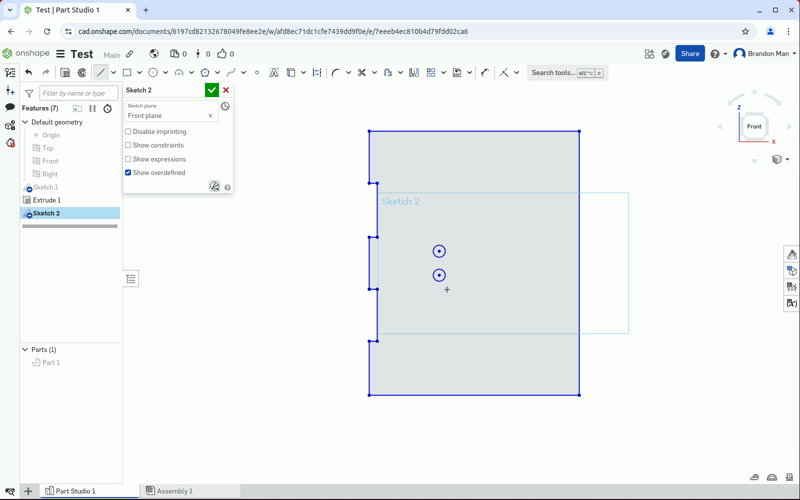
scroll(-6)
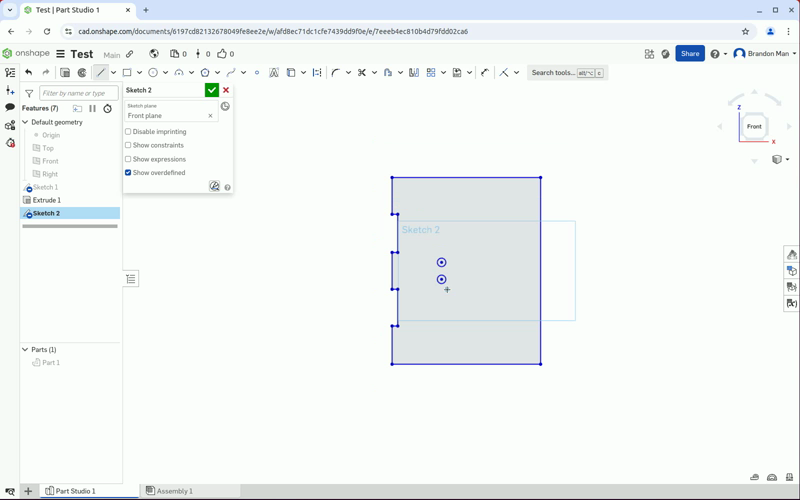
scroll(-6)
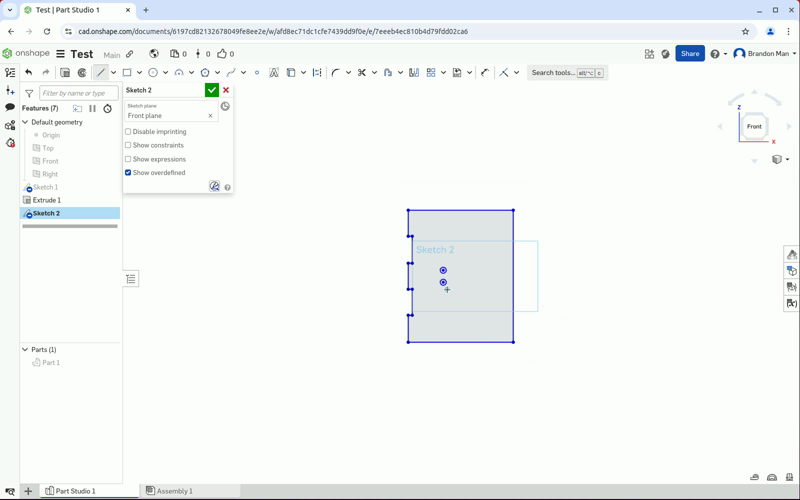
scroll(-6)
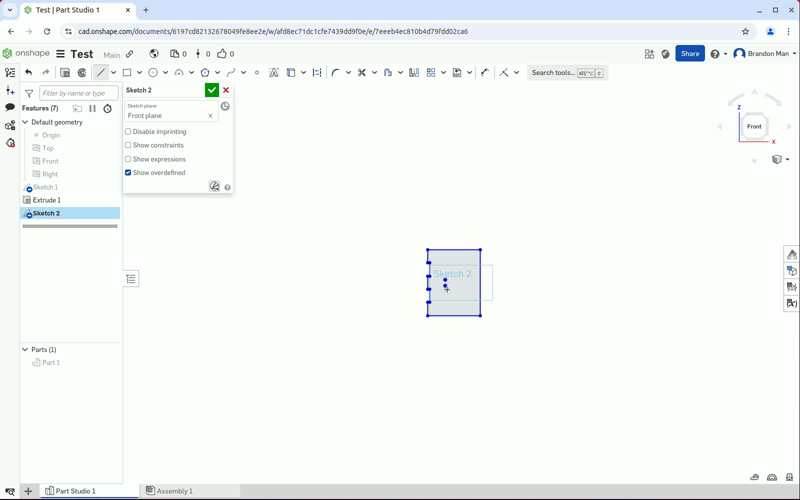
key_up(shift)
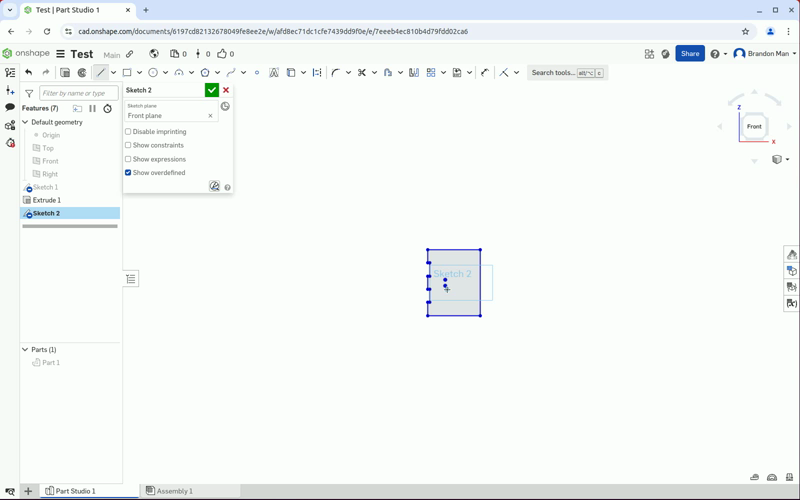
key_down(shift)
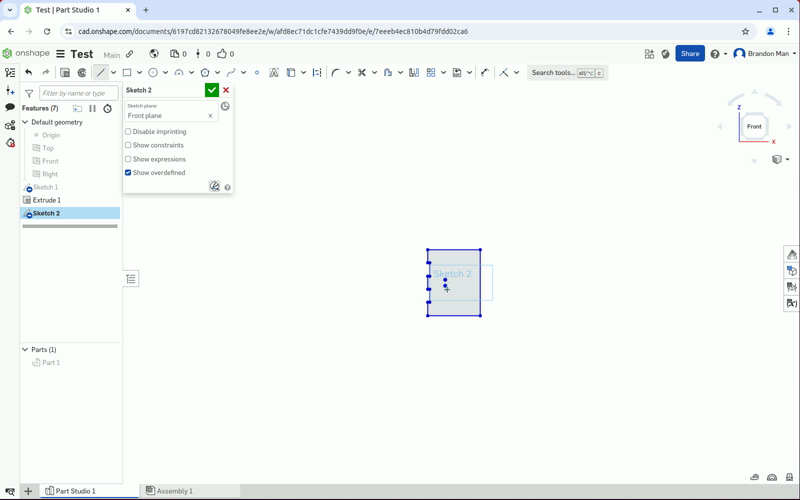
mouse_move(477, 289)
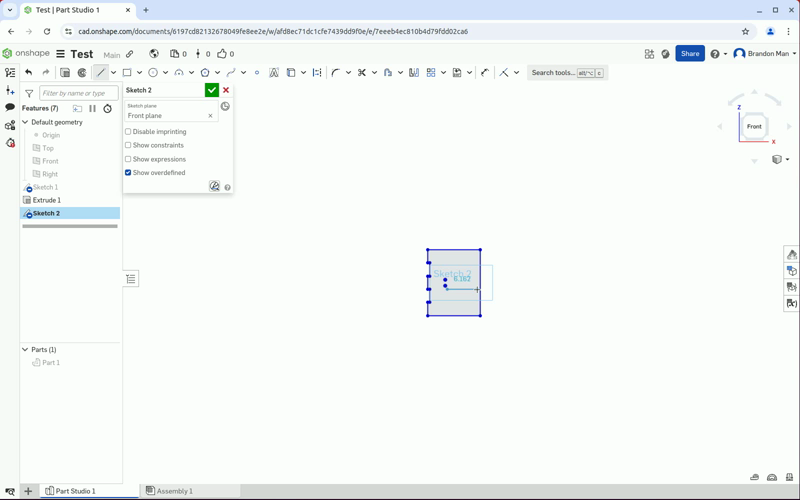
mouse_move(474, 289)
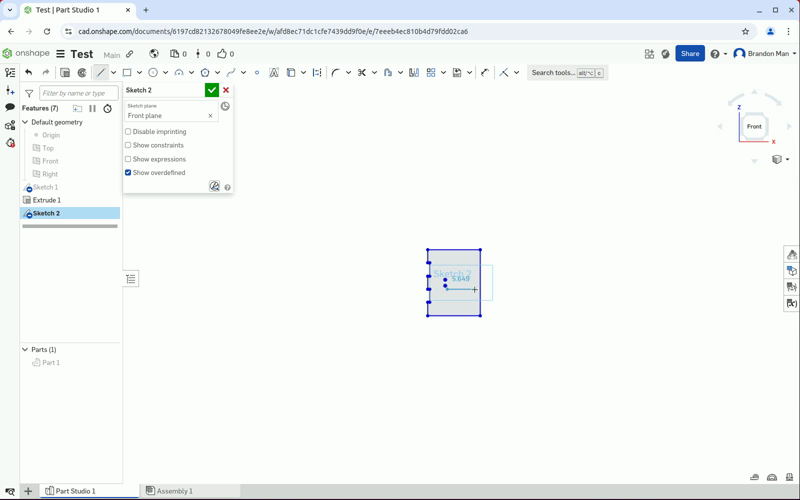
click(474, 289)
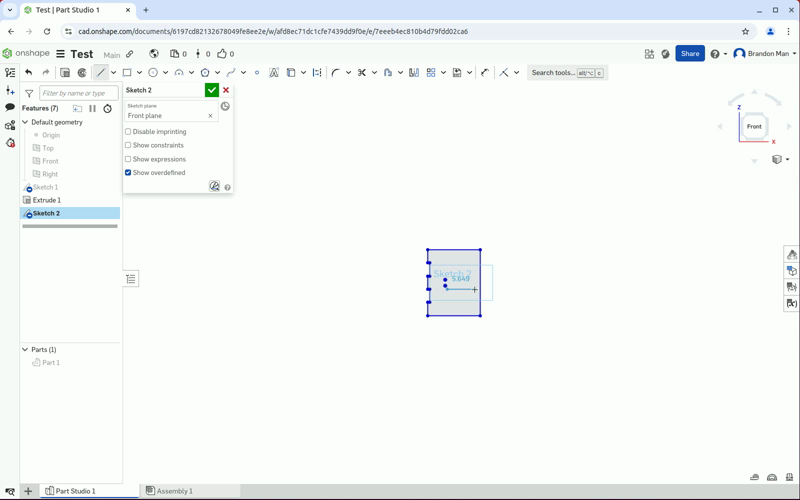
key_up(shift)
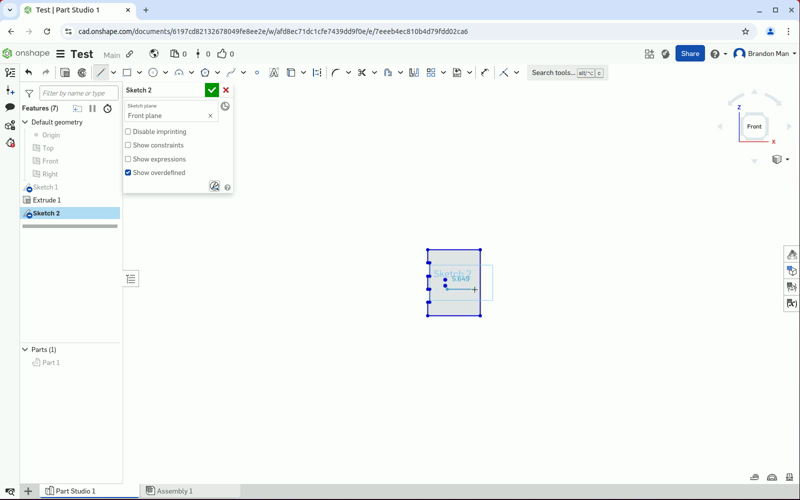
key_down(shift)
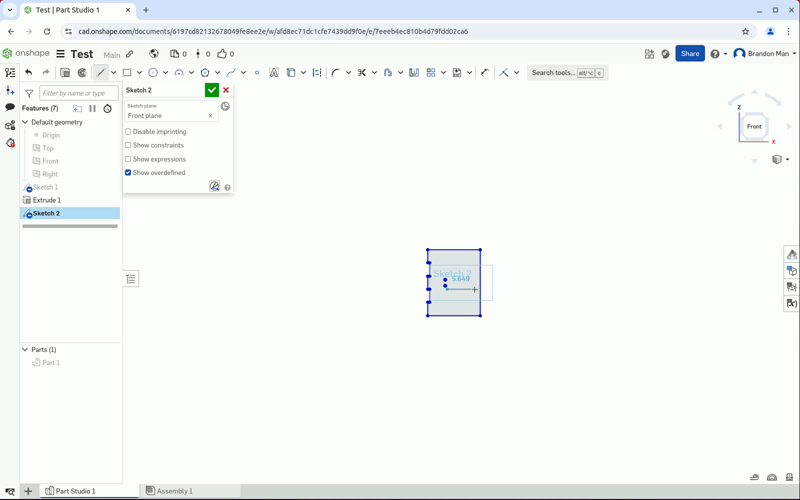
mouse_move(504, 289)
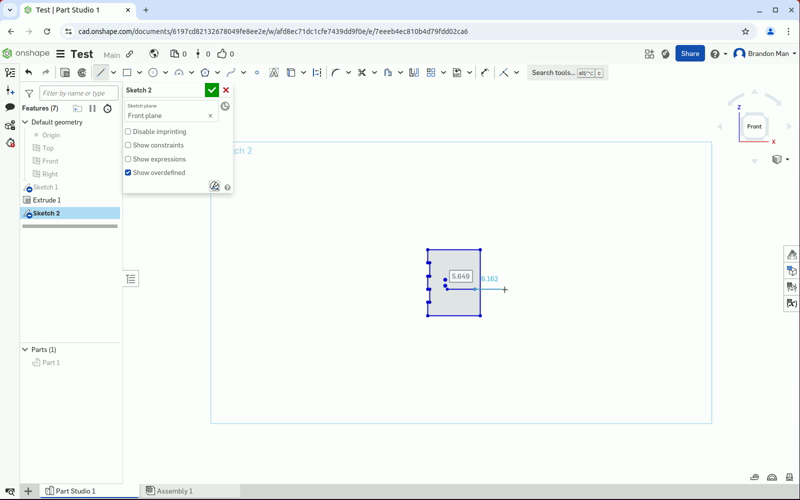
mouse_move(474, 276)
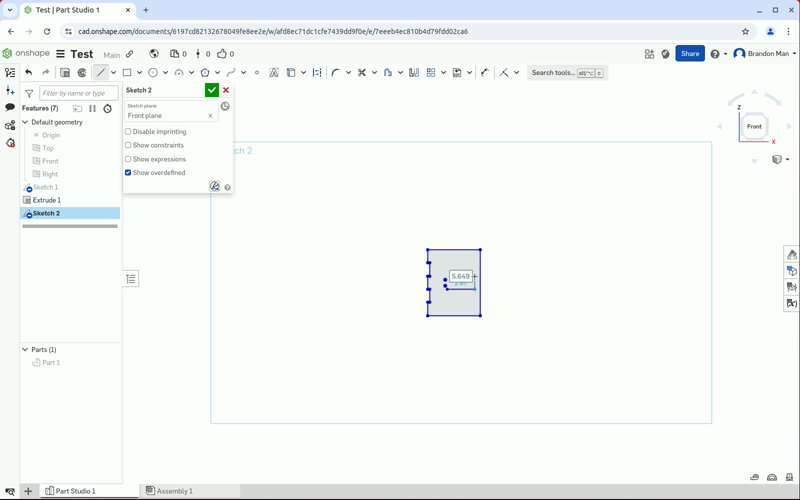
click(474, 276)
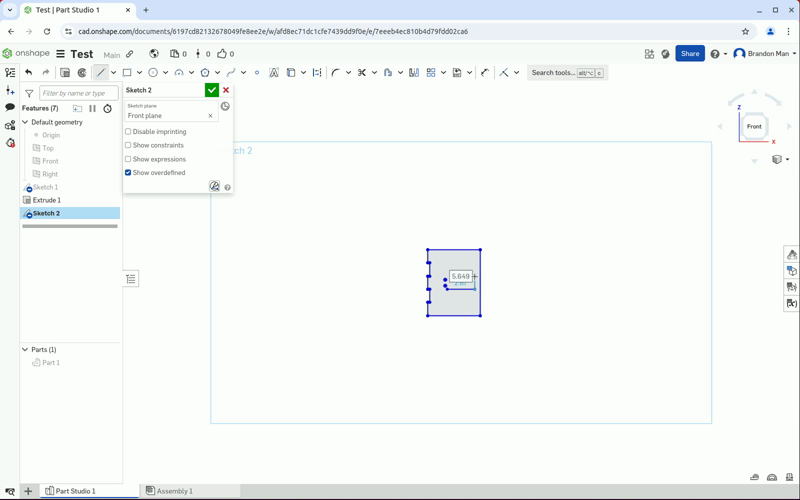
key_up(shift)
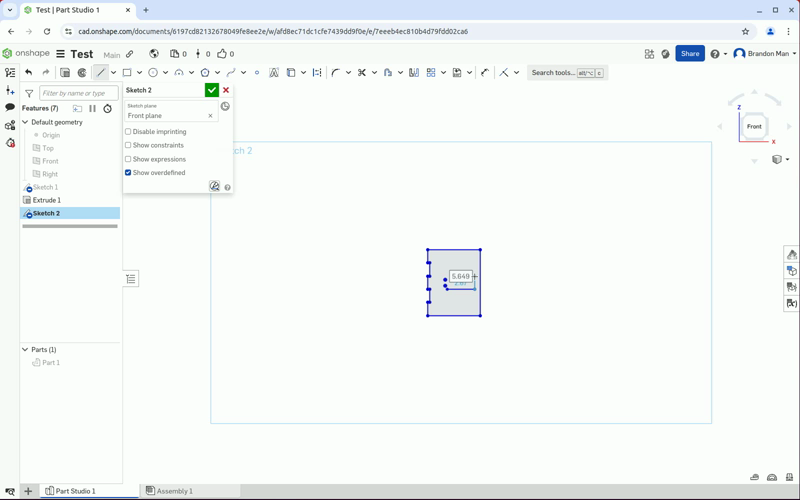
key_down(shift)
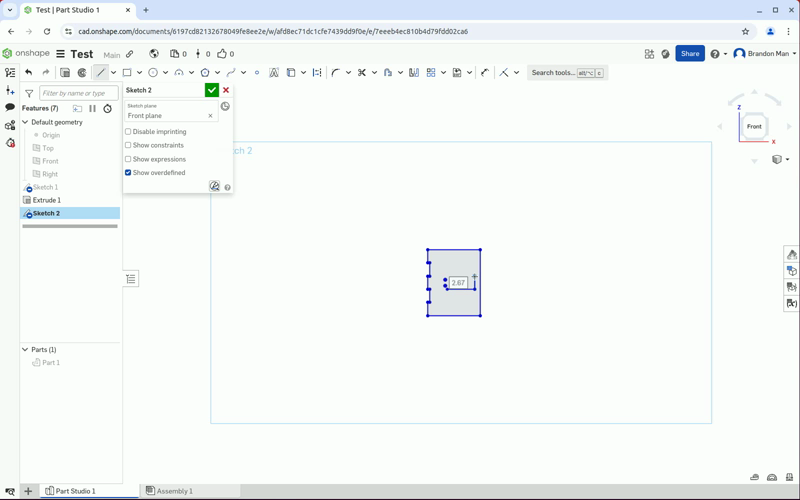
mouse_move(504, 276)
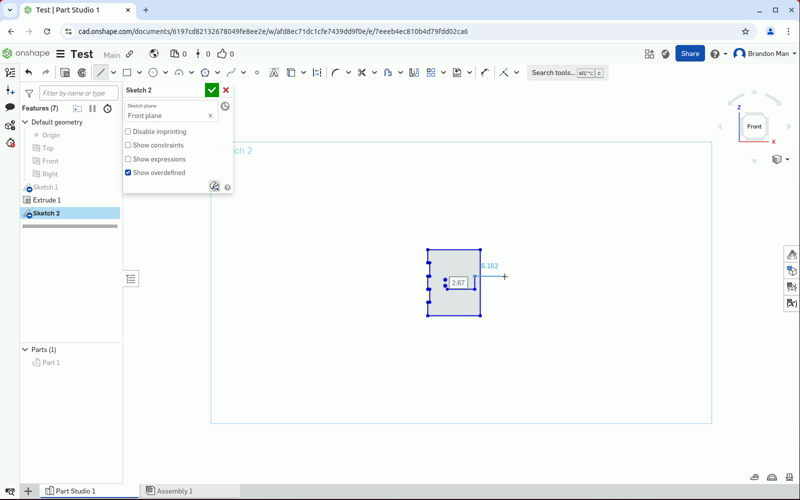
mouse_move(447, 276)
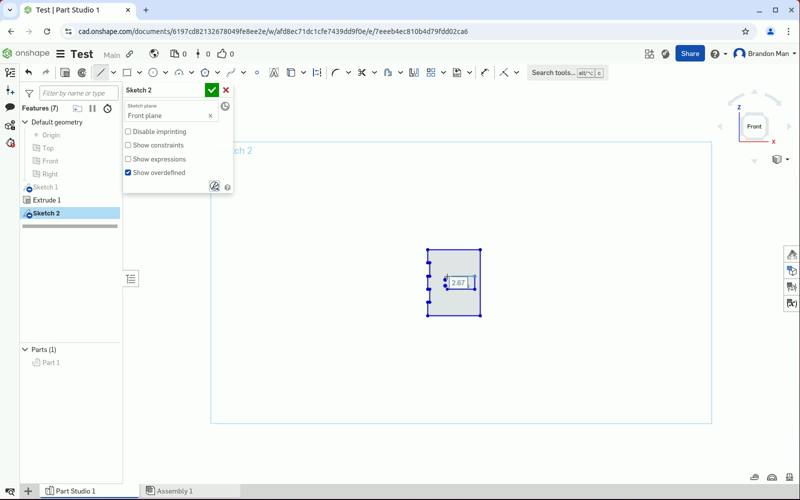
scroll(6)
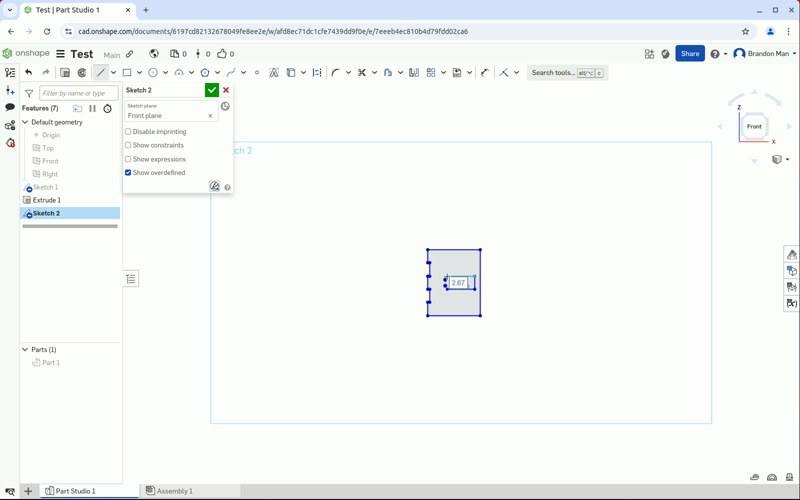
scroll(6)
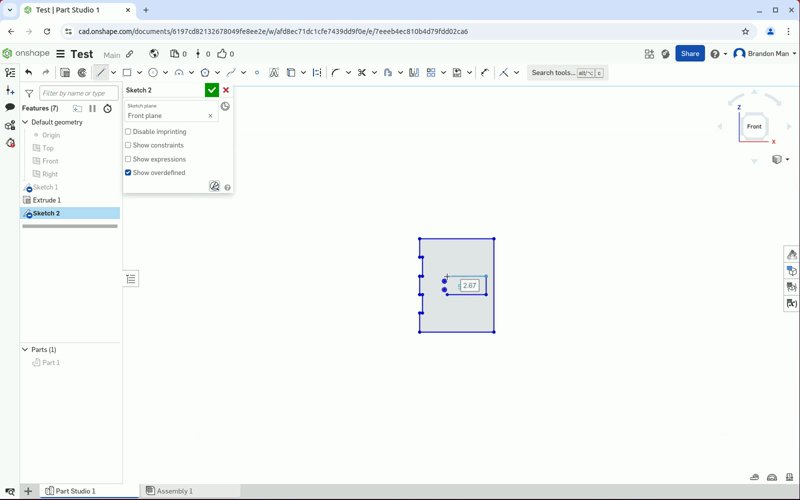
scroll(6)
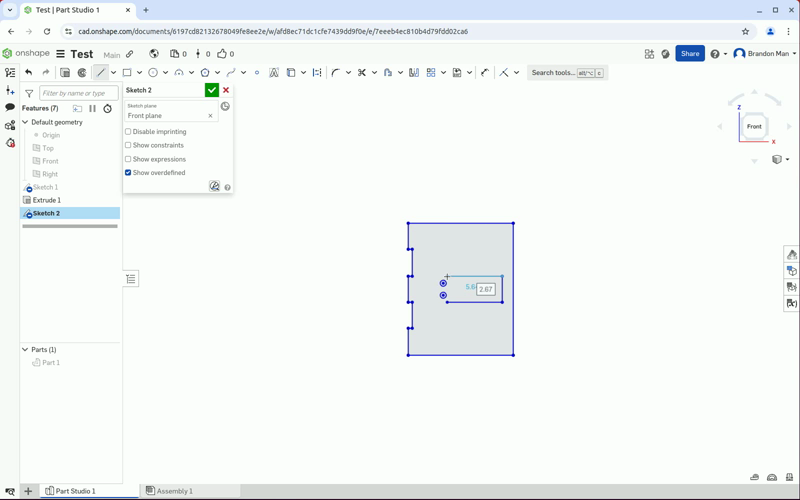
scroll(6)
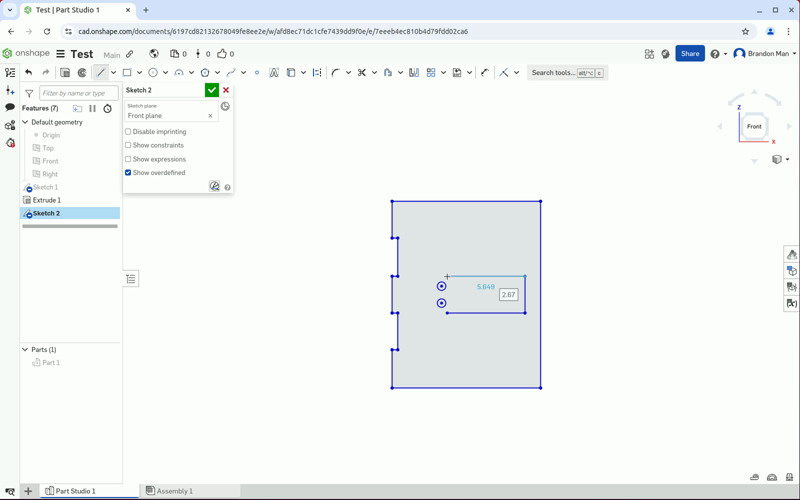
scroll(6)
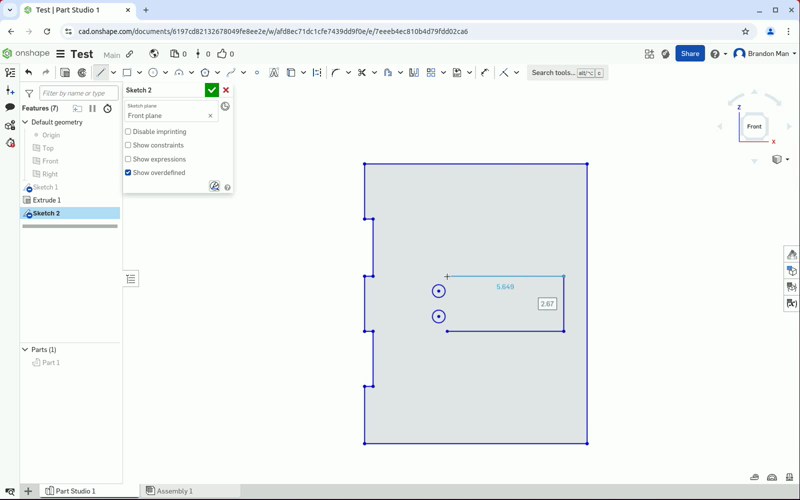
scroll(6)
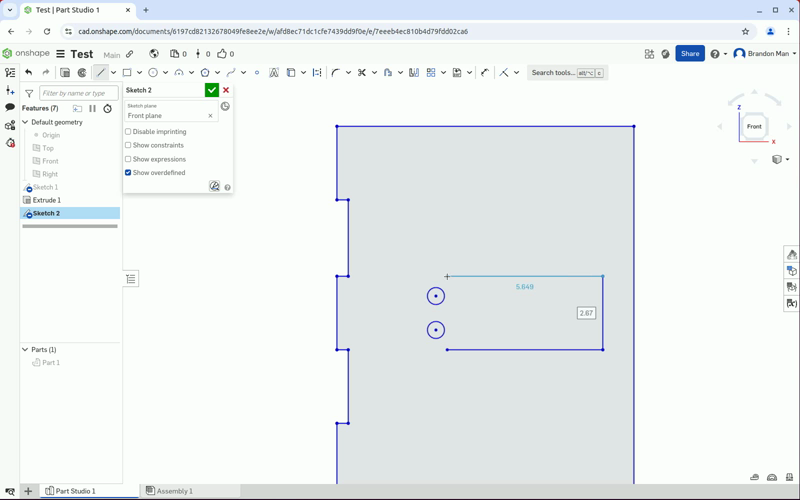
scroll(6)
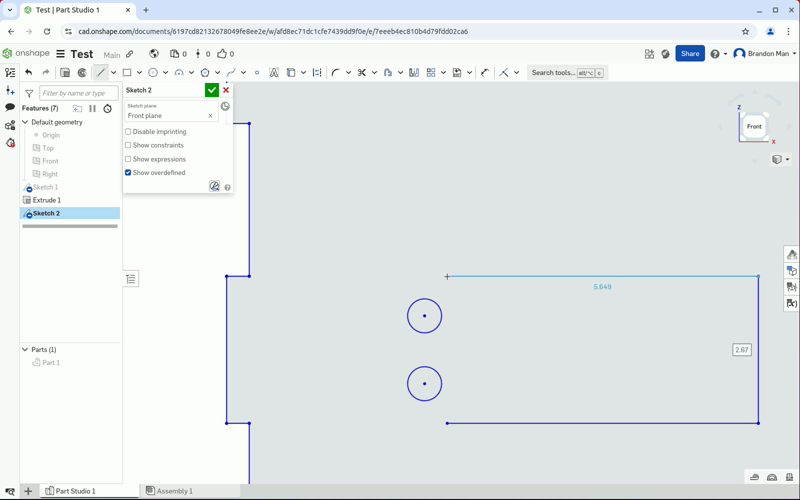
click(447, 276)
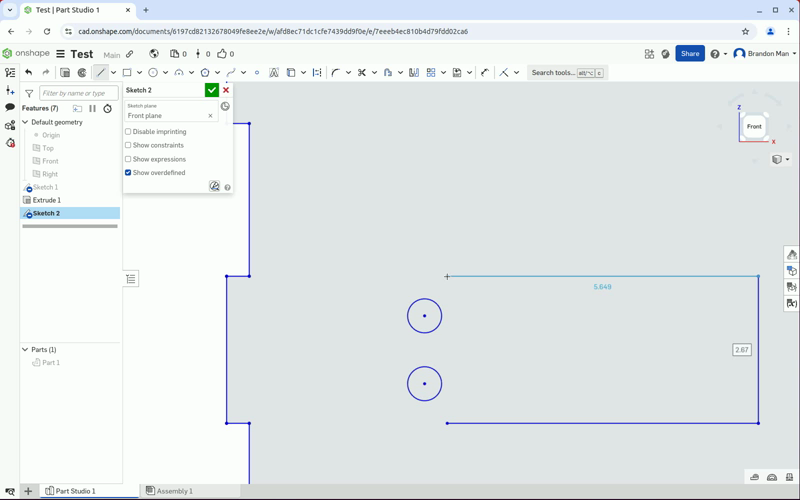
scroll(-6)
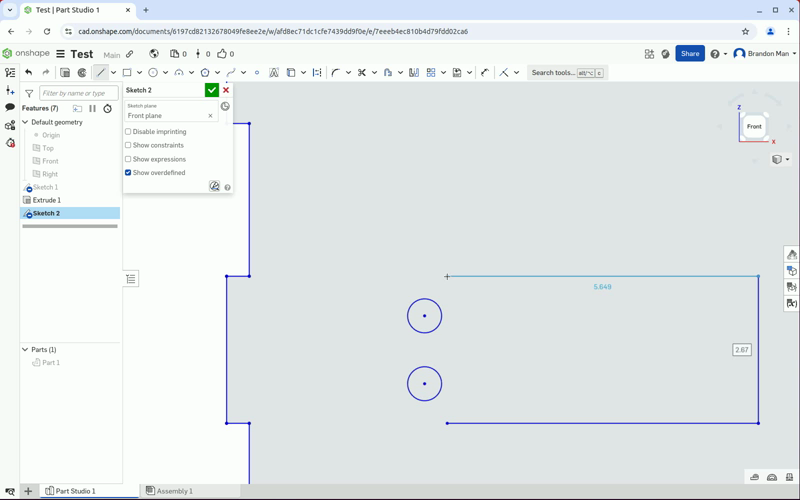
scroll(-6)
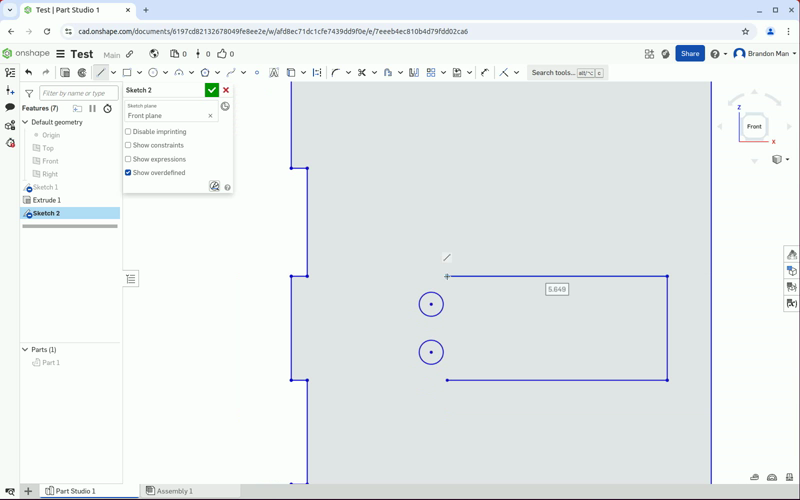
scroll(-6)
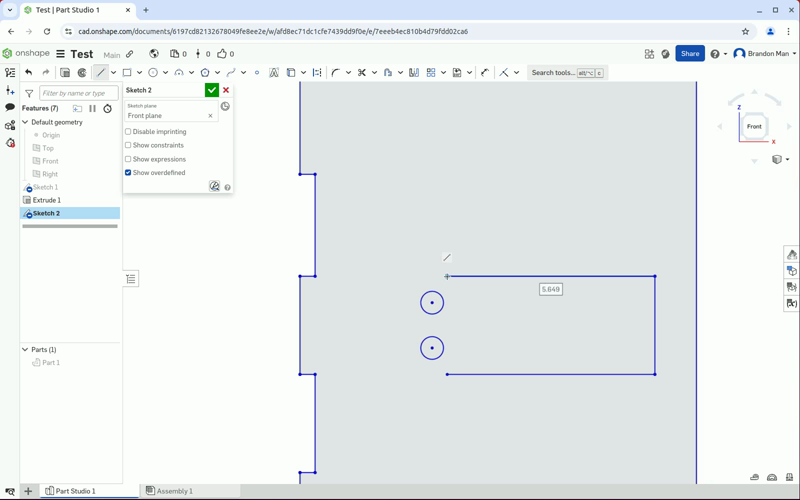
scroll(-6)
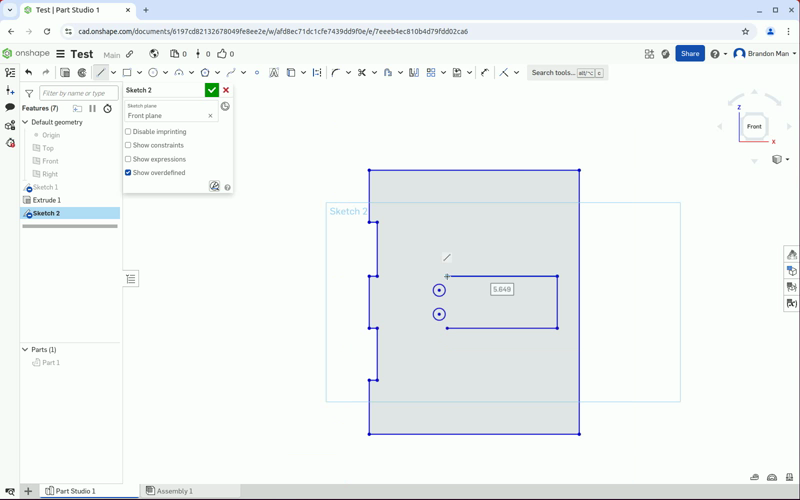
scroll(-6)
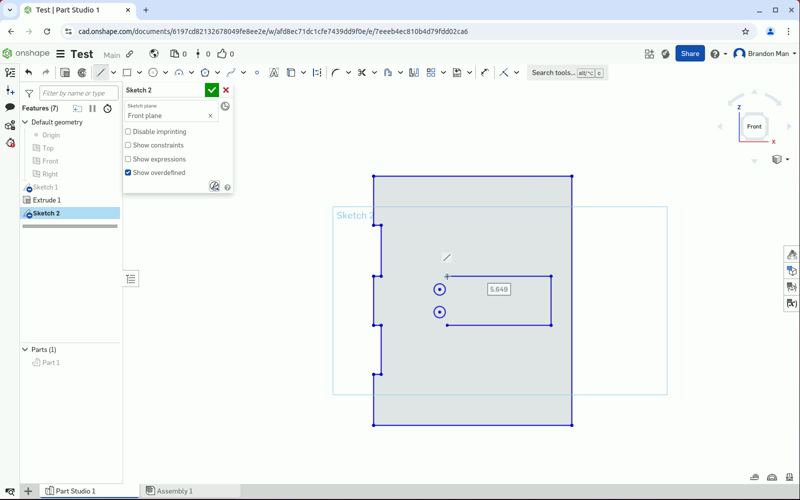
scroll(-6)
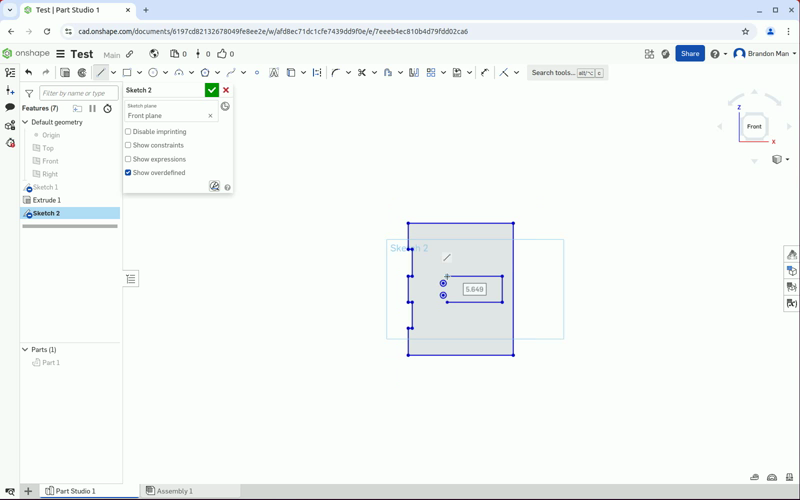
scroll(-6)
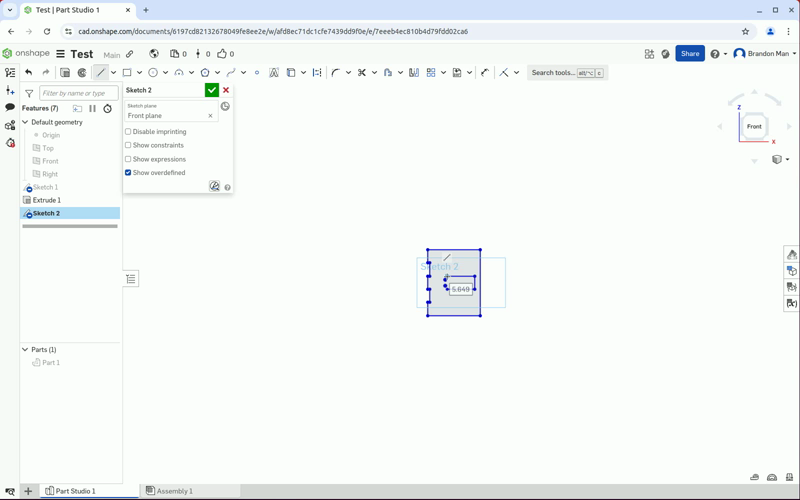
key_up(shift)
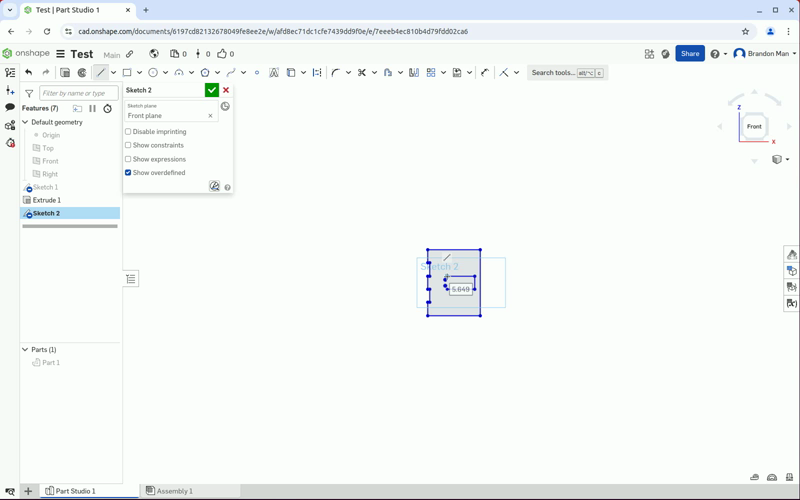
mouse_move(477, 276)
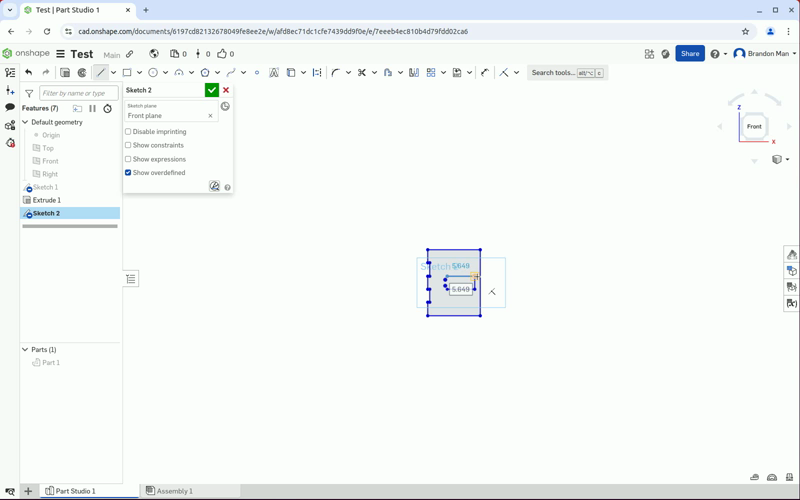
key_down(shift)
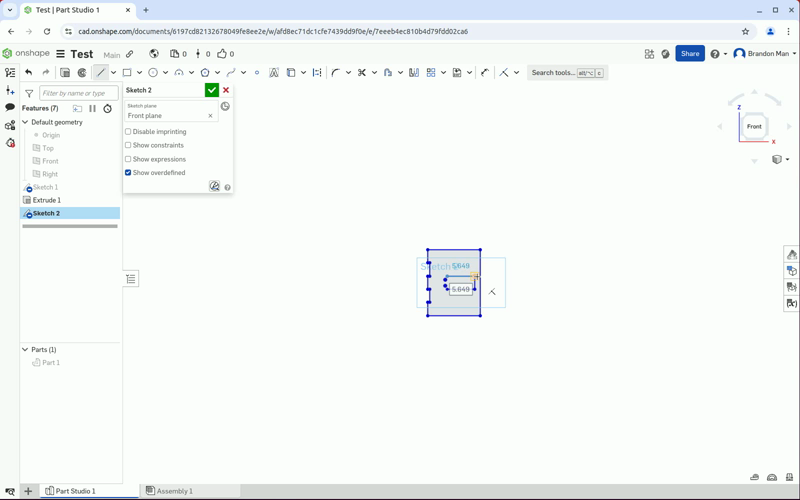
mouse_move(447, 289)
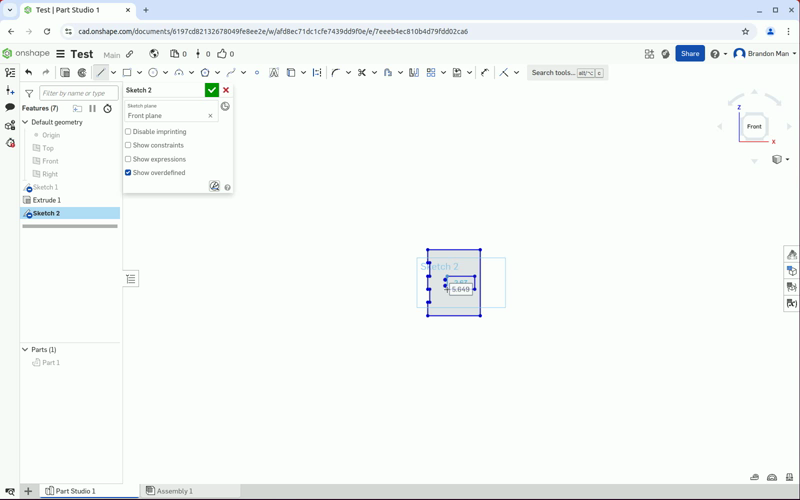
scroll(6)
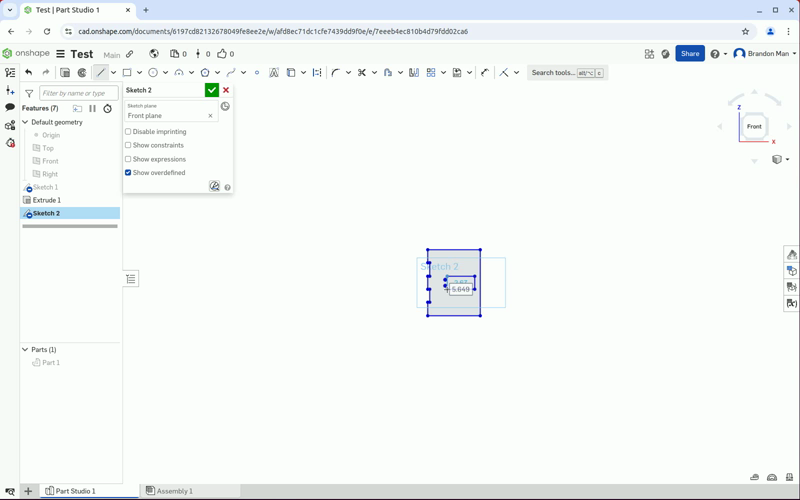
scroll(6)
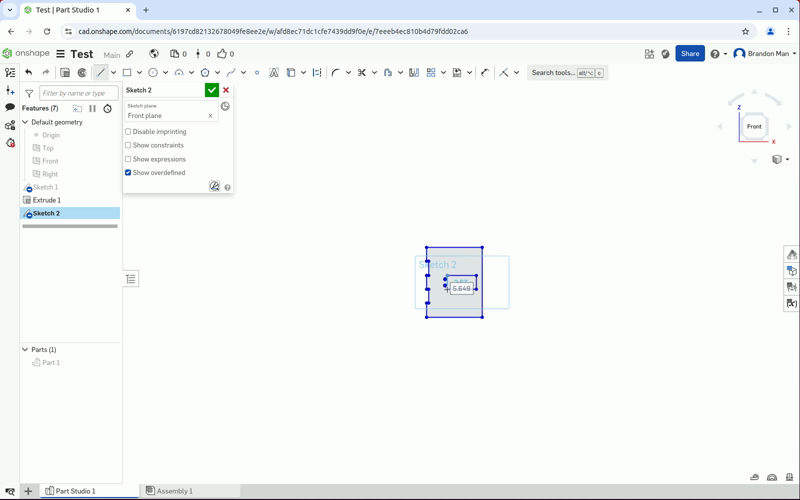
scroll(6)
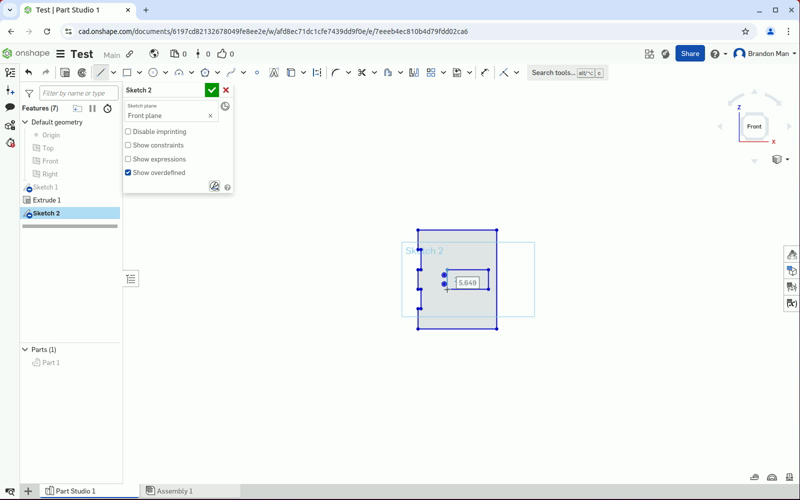
scroll(6)
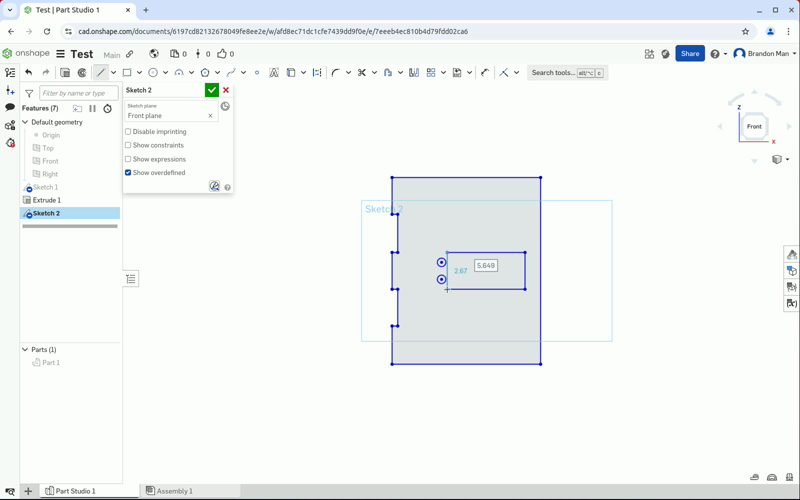
scroll(6)
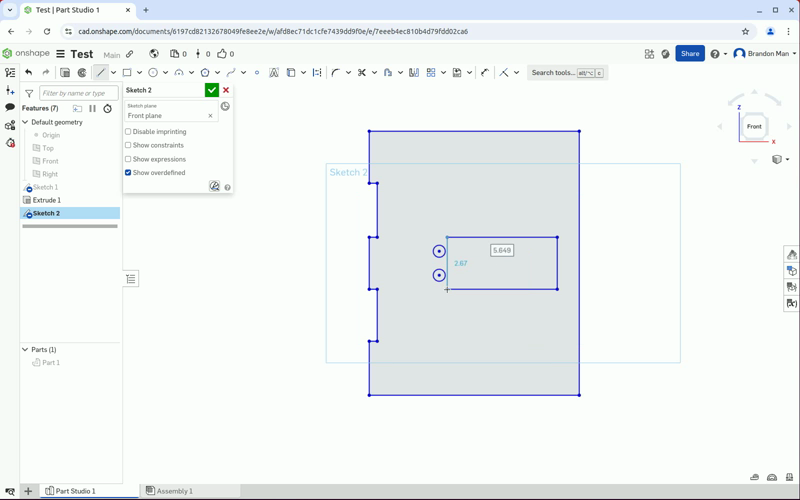
scroll(6)
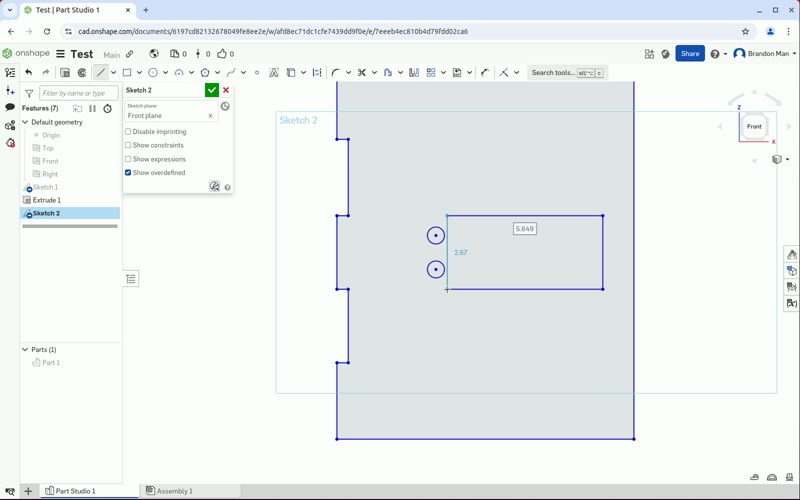
scroll(6)
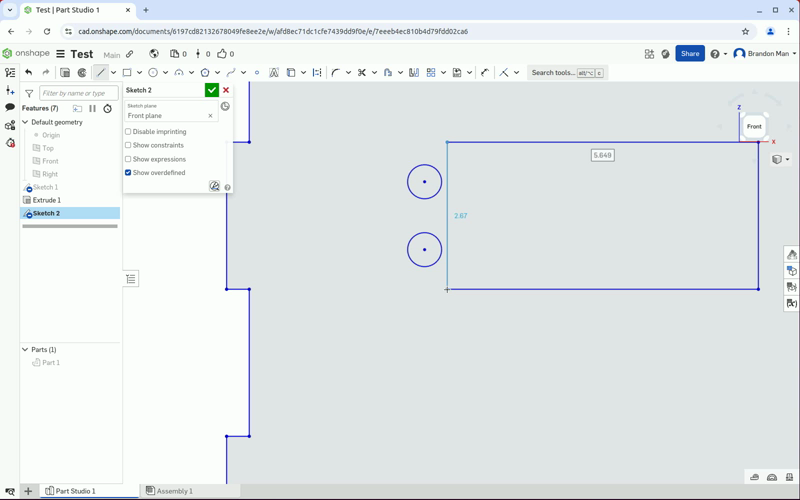
key_up(shift)
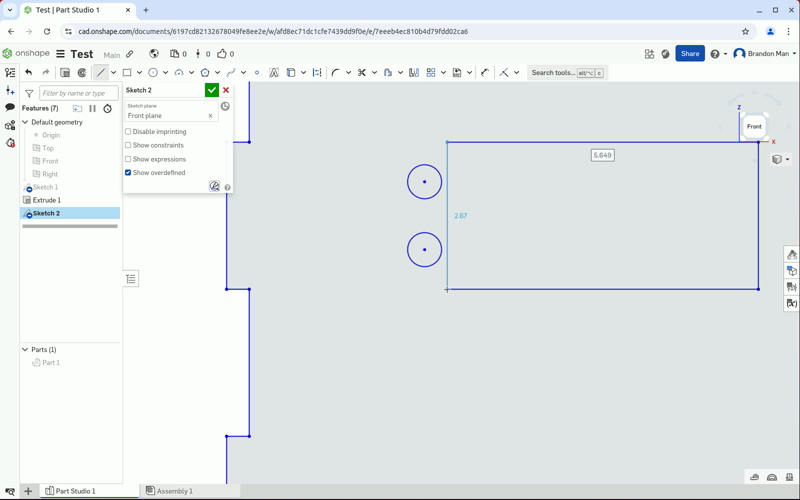
click(447, 289)
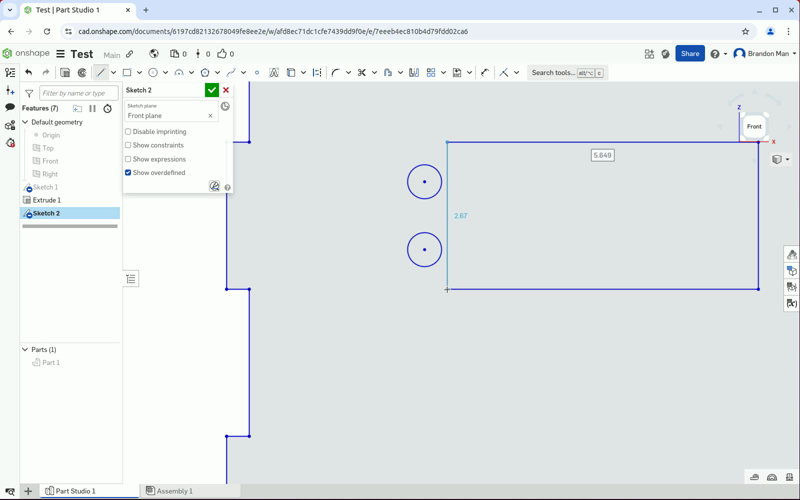
scroll(-6)
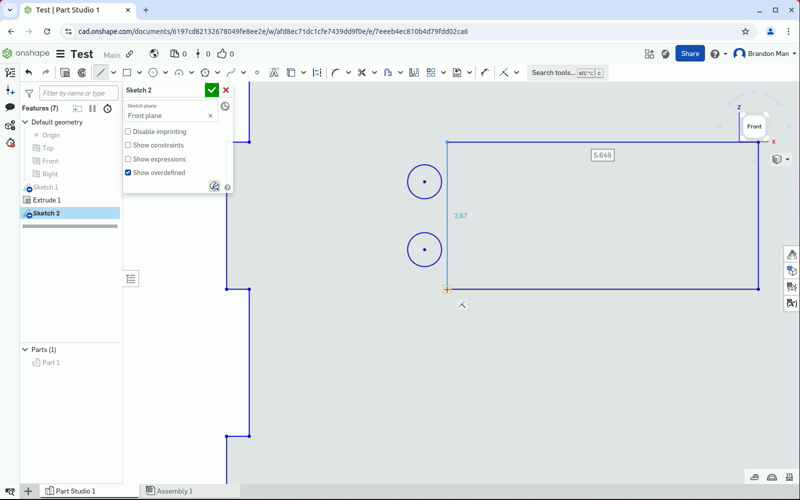
scroll(-6)
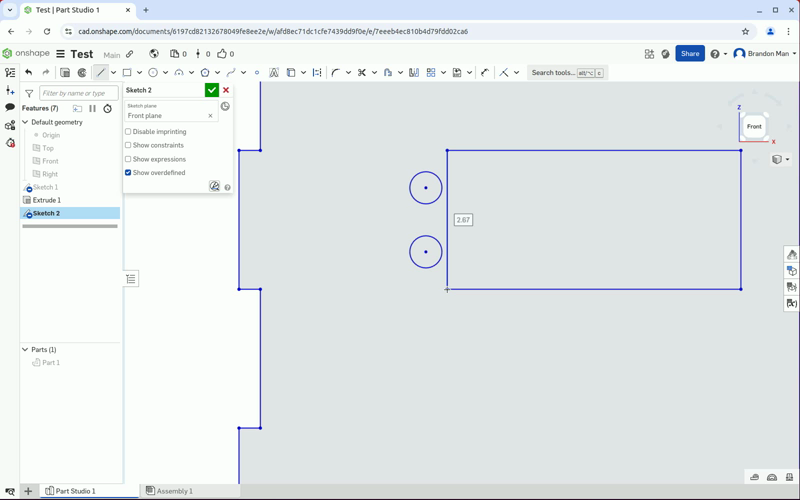
scroll(-6)
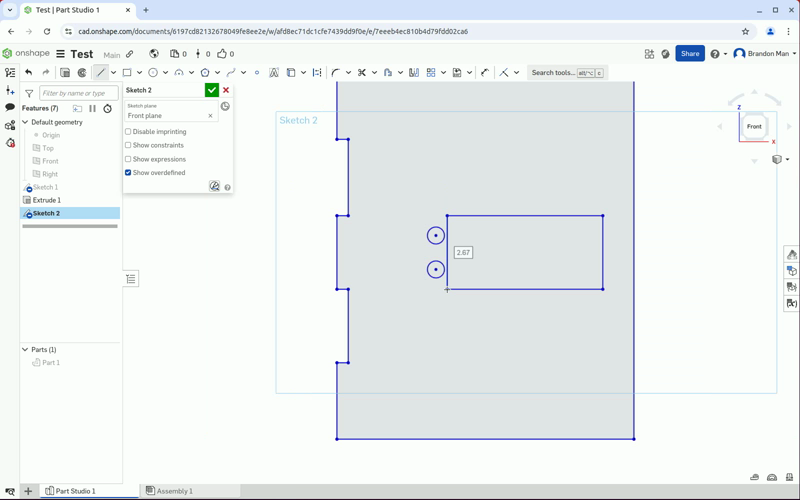
scroll(-6)
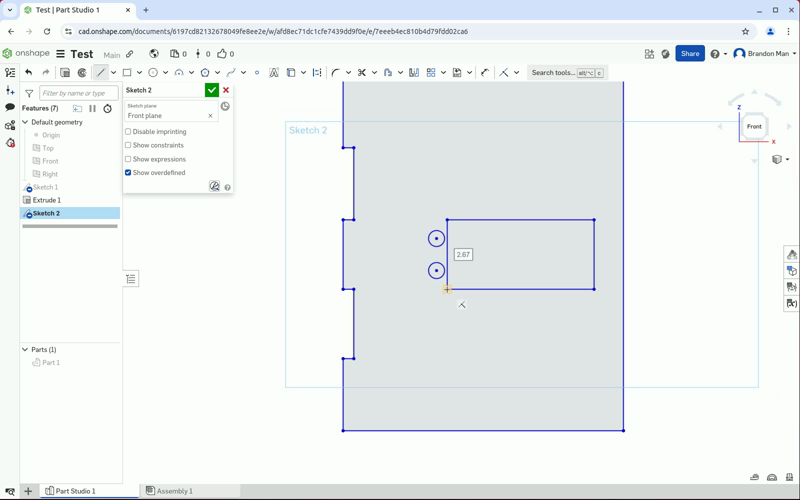
scroll(-6)
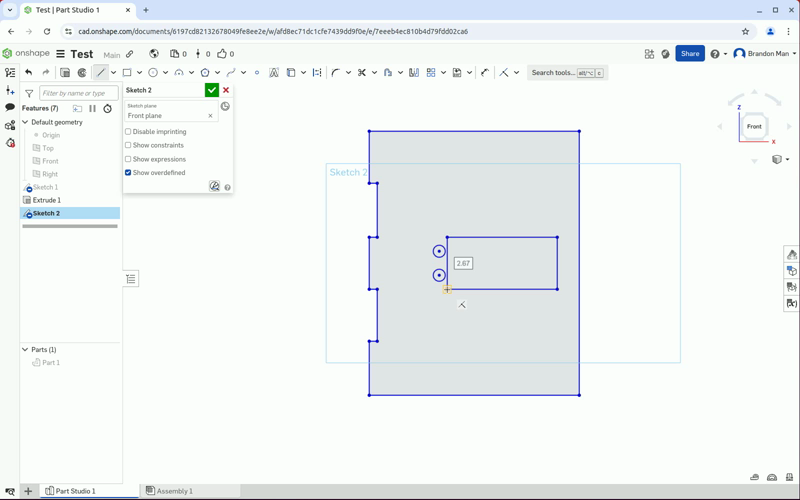
scroll(-6)
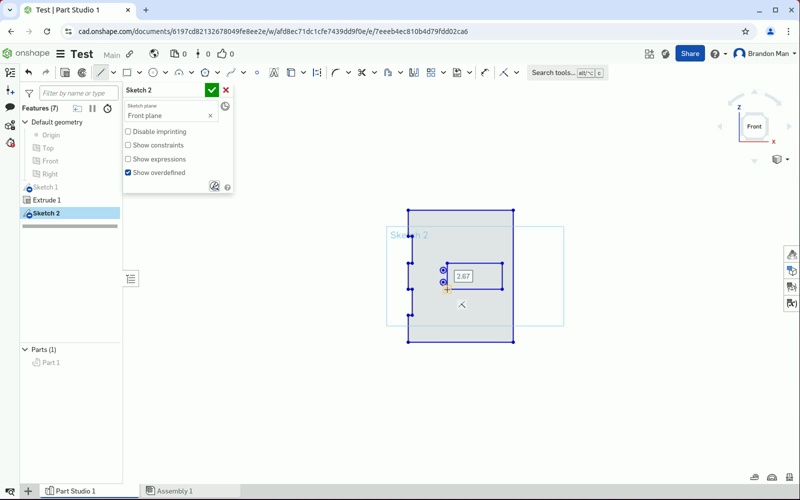
scroll(-6)
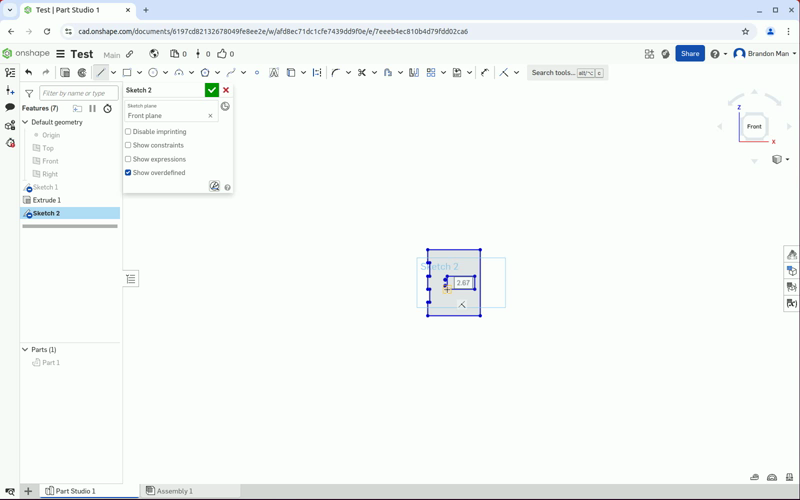
key(esc)
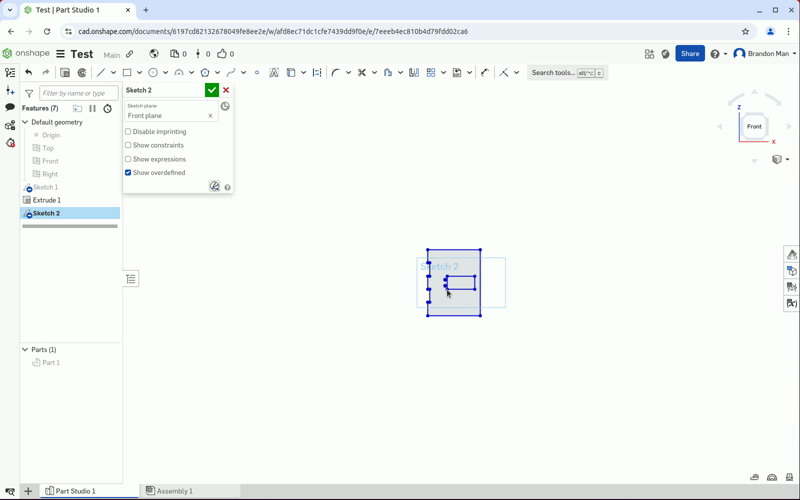
key(c)
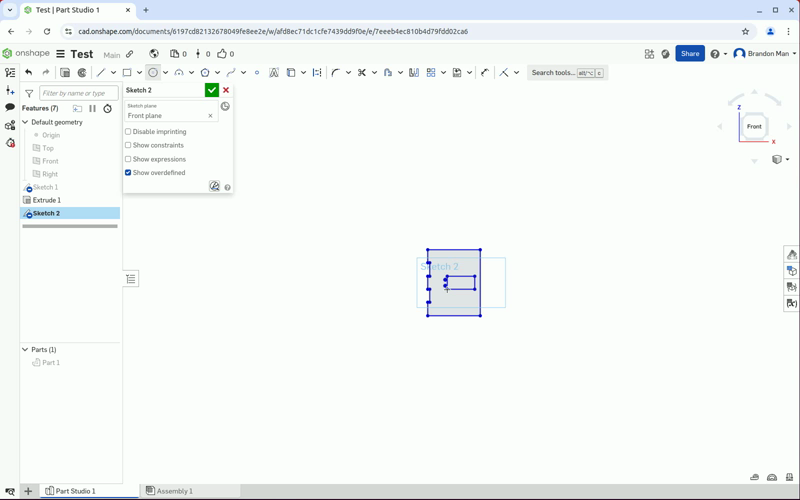
key_down(shift)
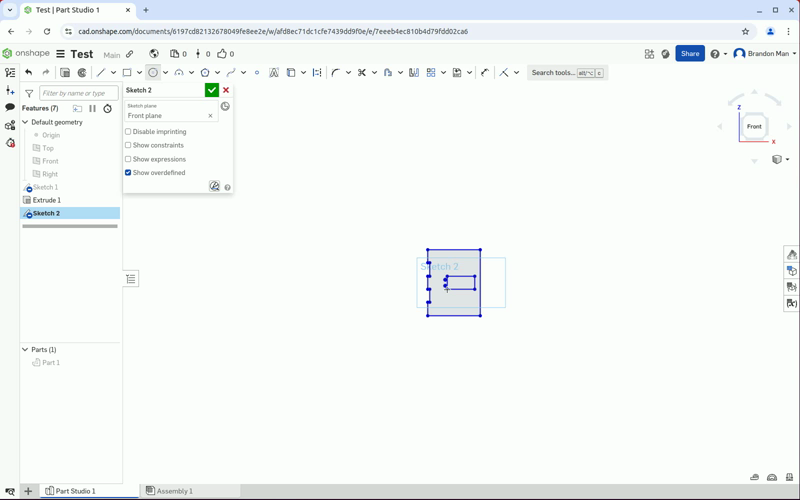
mouse_move(476, 285)
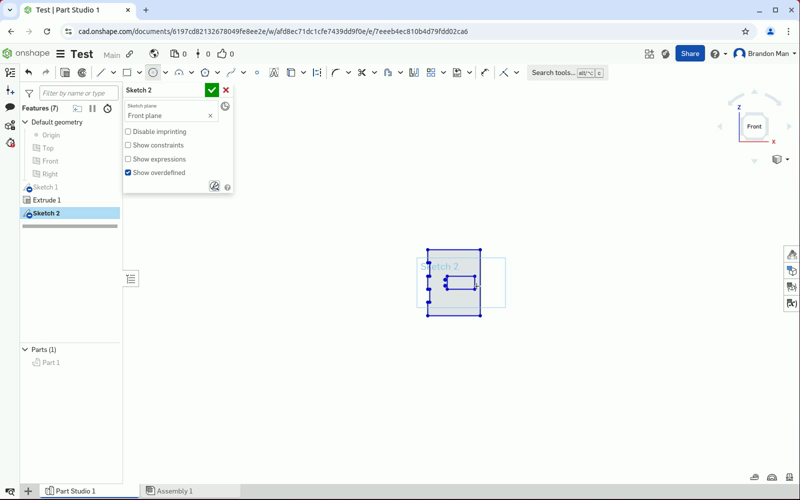
scroll(6)
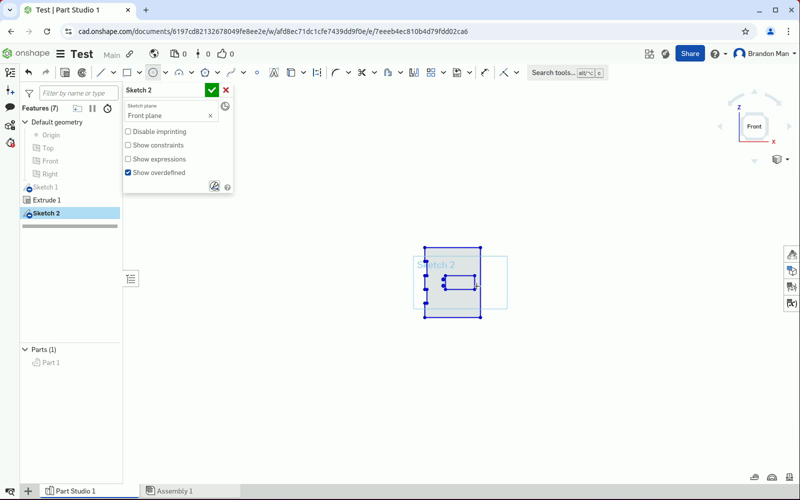
scroll(6)
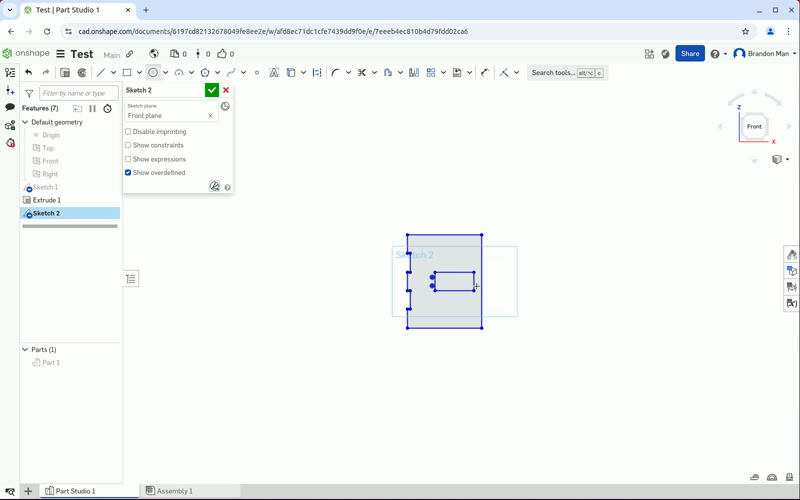
scroll(6)
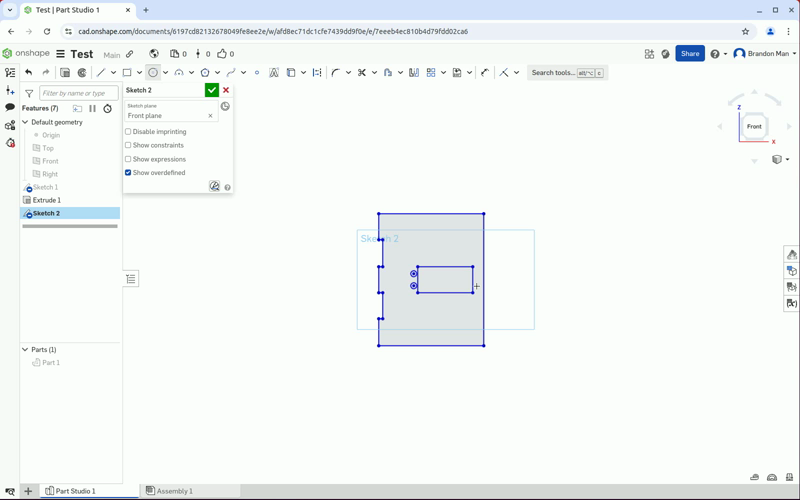
scroll(6)
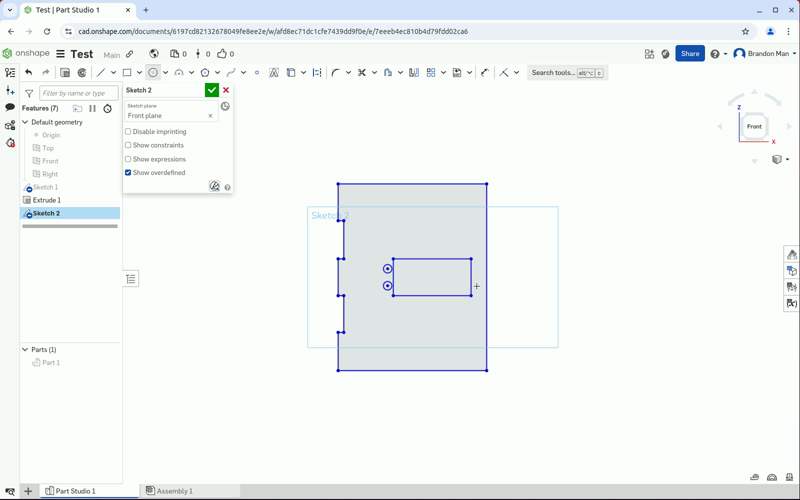
scroll(6)
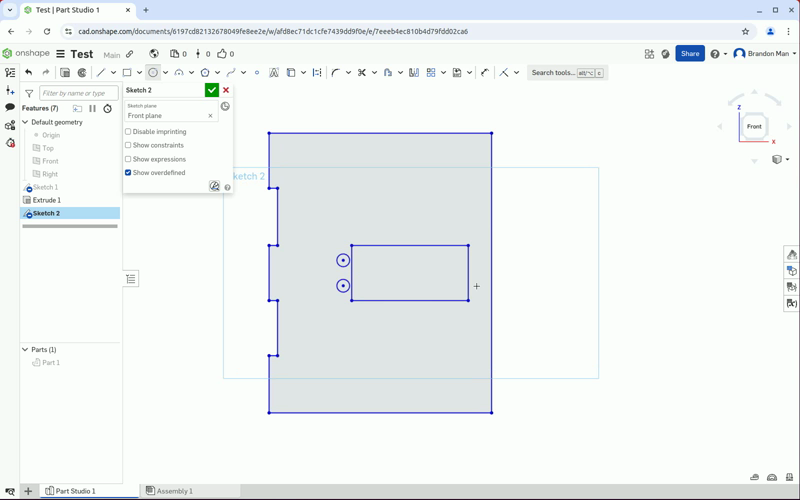
scroll(6)
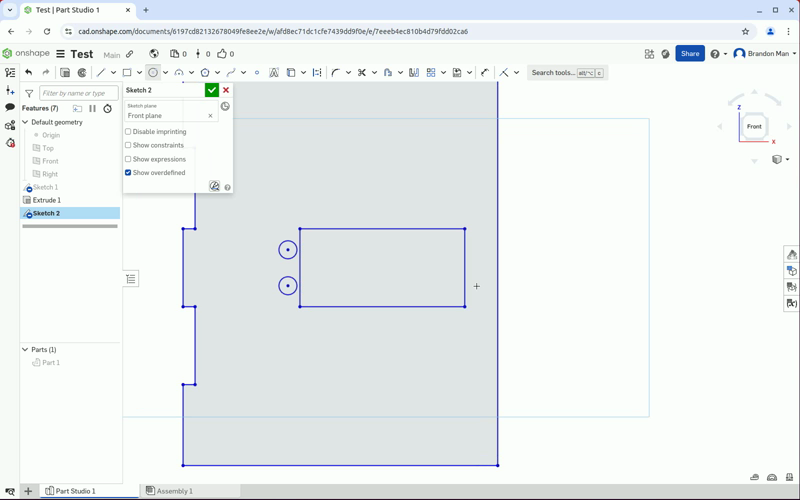
scroll(6)
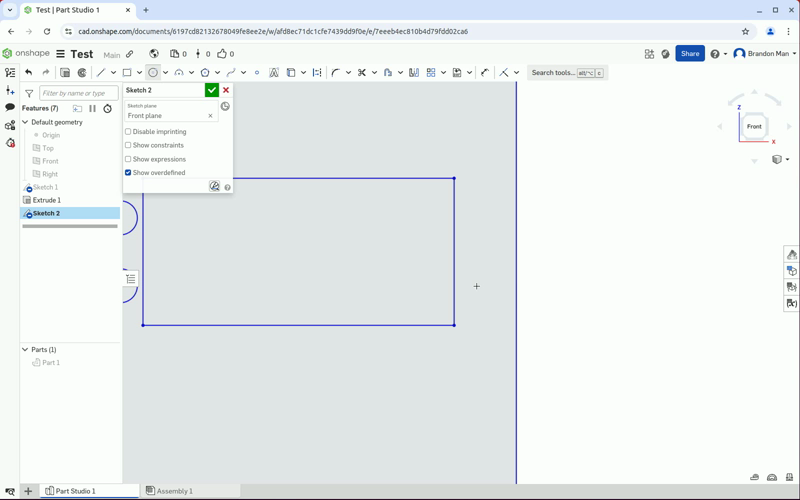
click(476, 285)
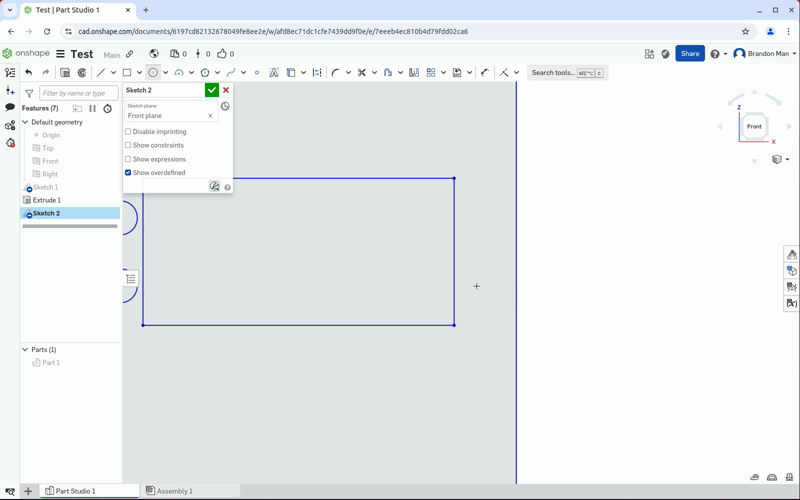
scroll(-6)
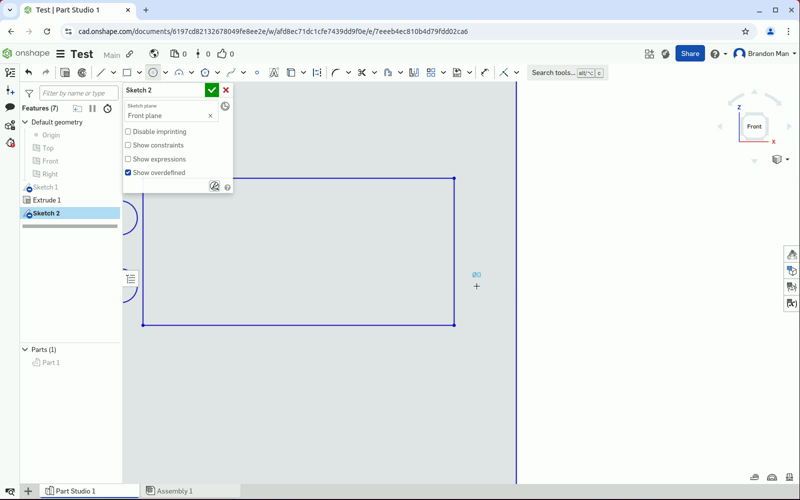
scroll(-6)
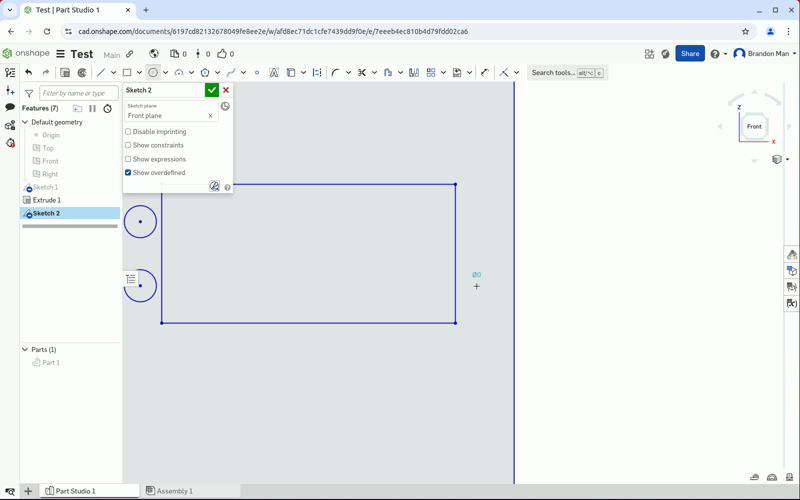
scroll(-6)
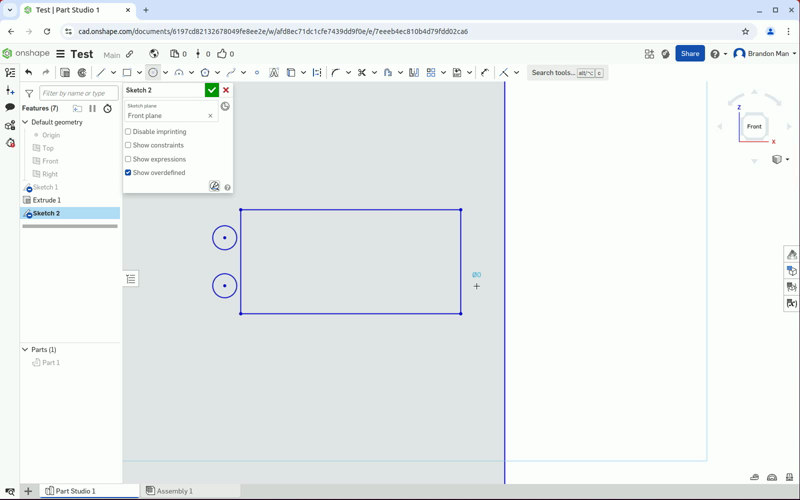
scroll(-6)
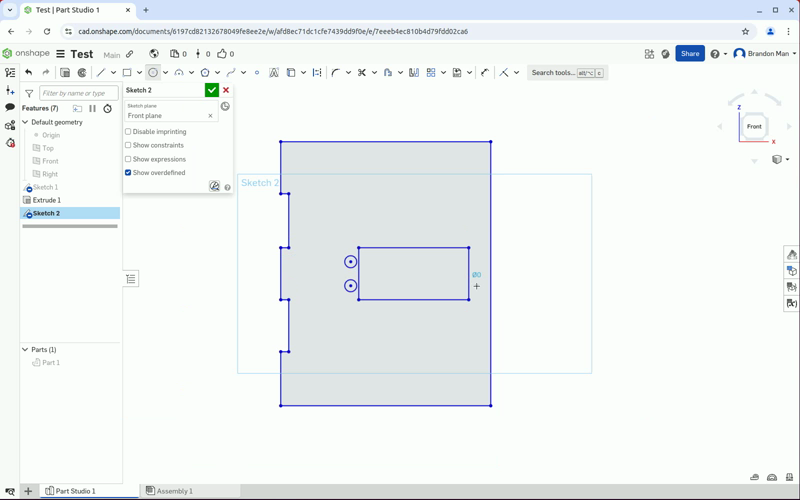
scroll(-6)
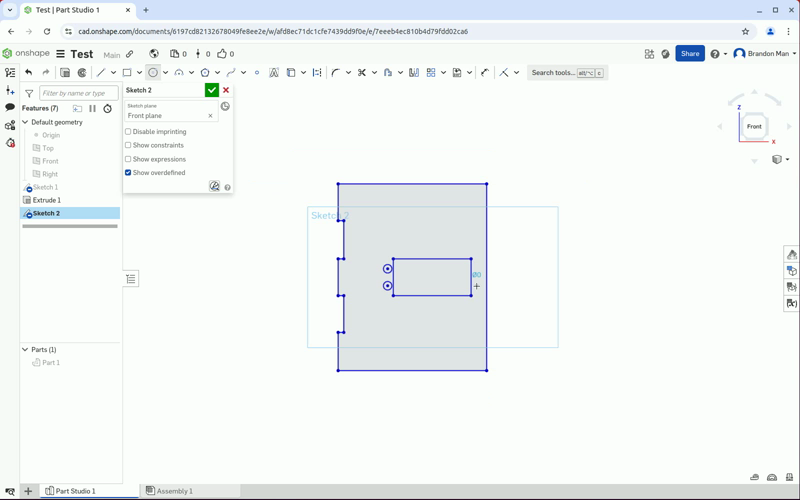
scroll(-6)
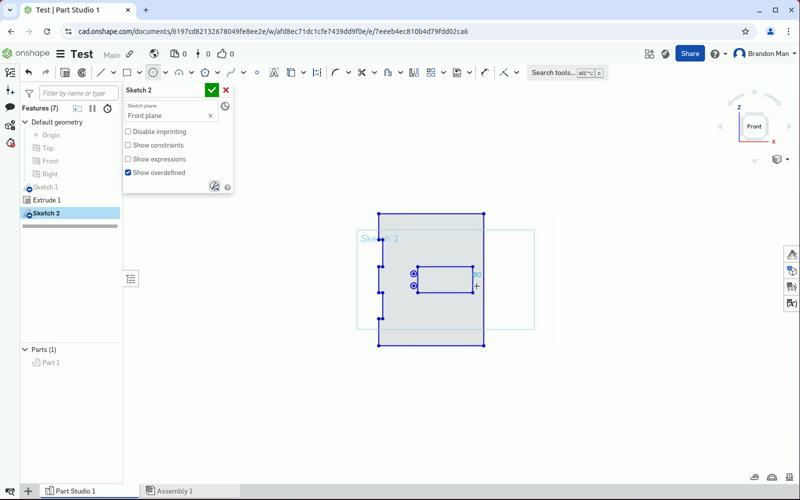
scroll(-6)
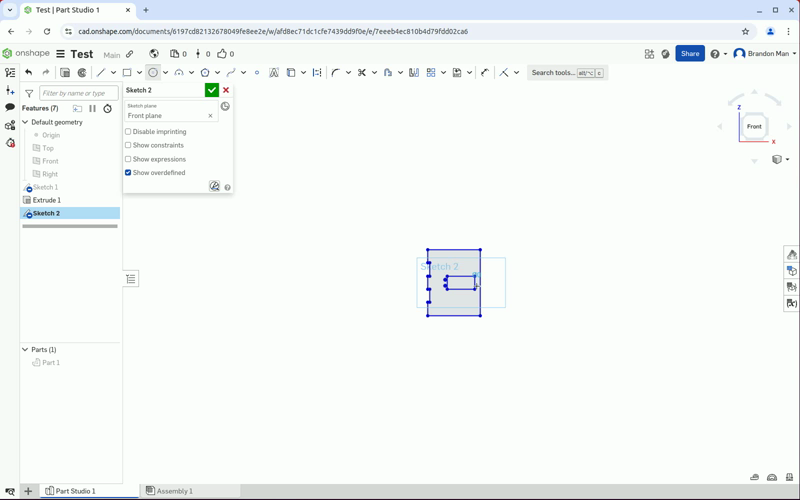
key_up(shift)
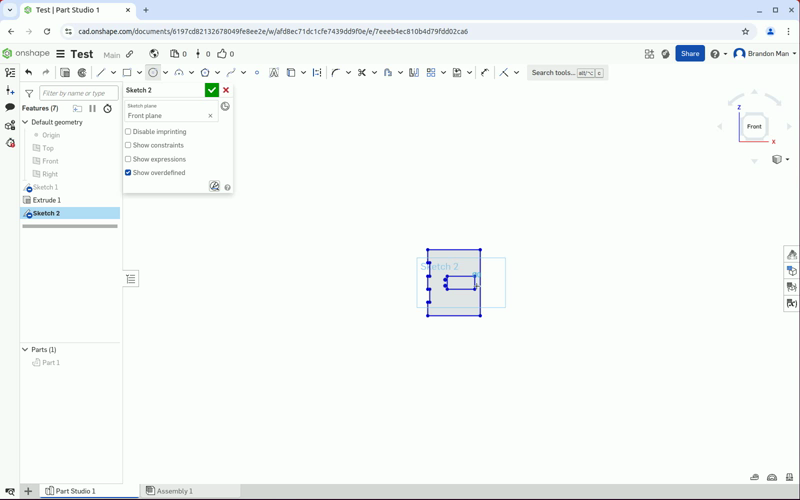
mouse_move(478, 285)
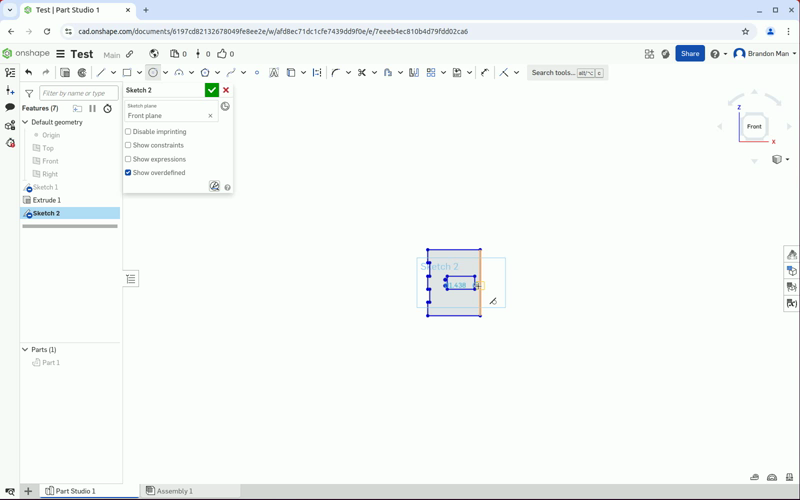
scroll(6)
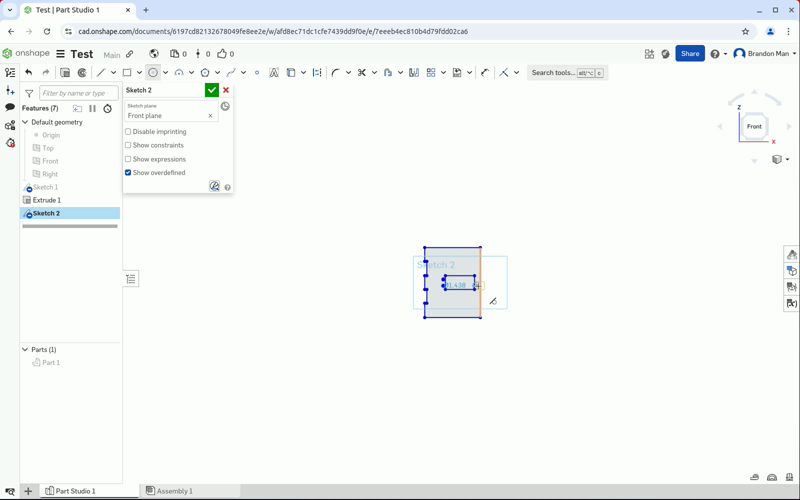
scroll(6)
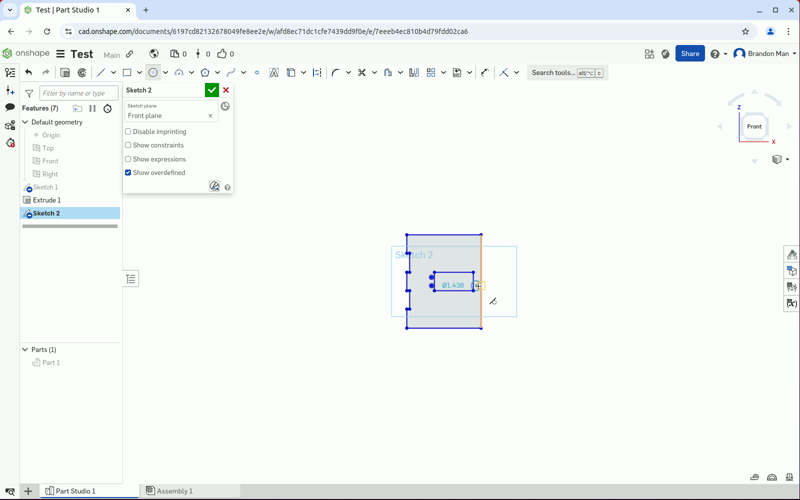
scroll(6)
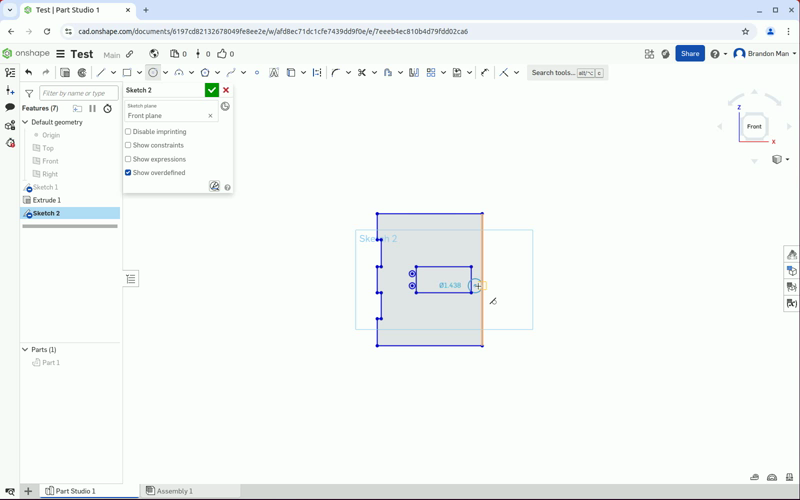
scroll(6)
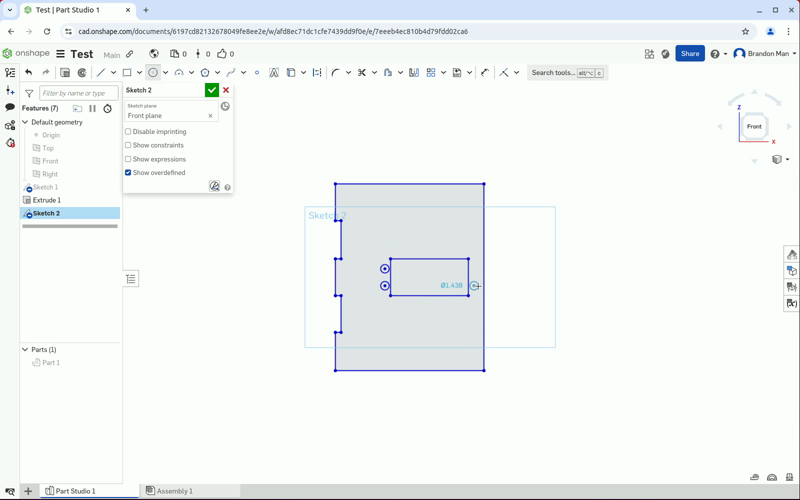
scroll(6)
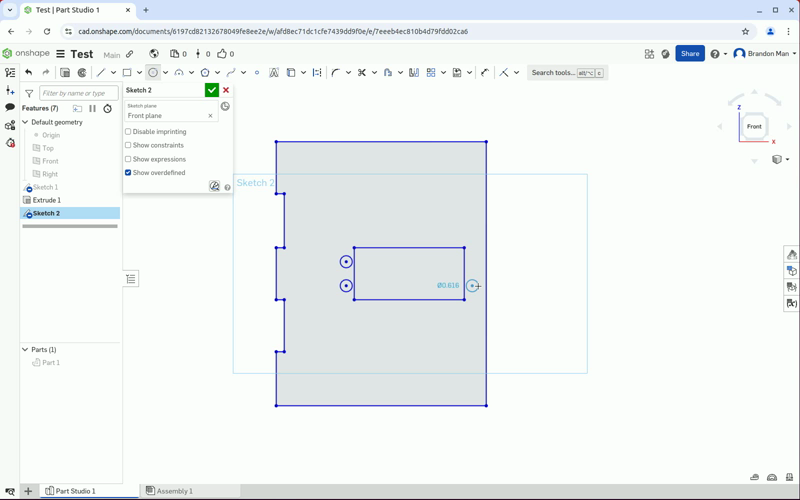
scroll(6)
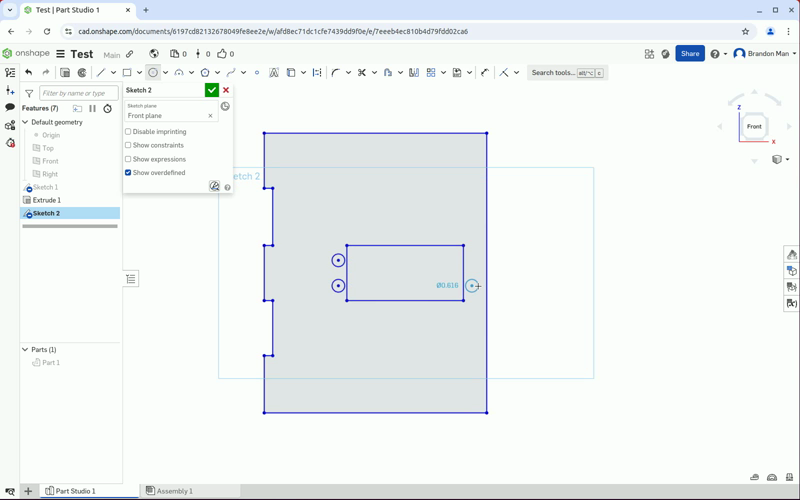
scroll(6)
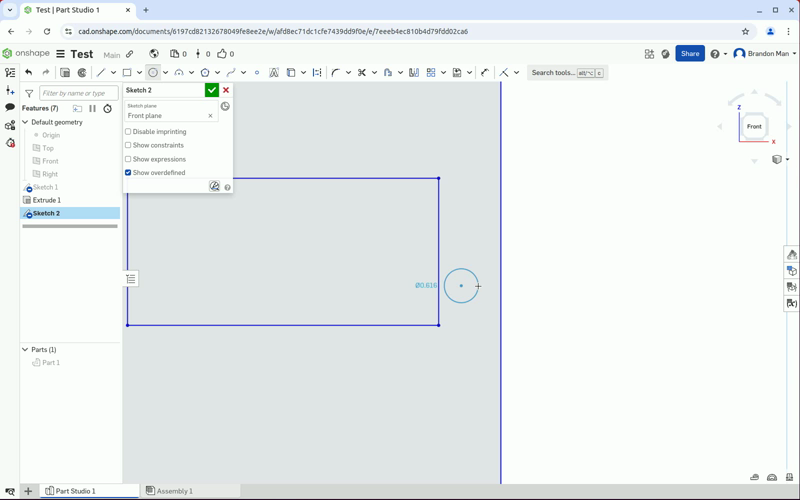
click(478, 285)
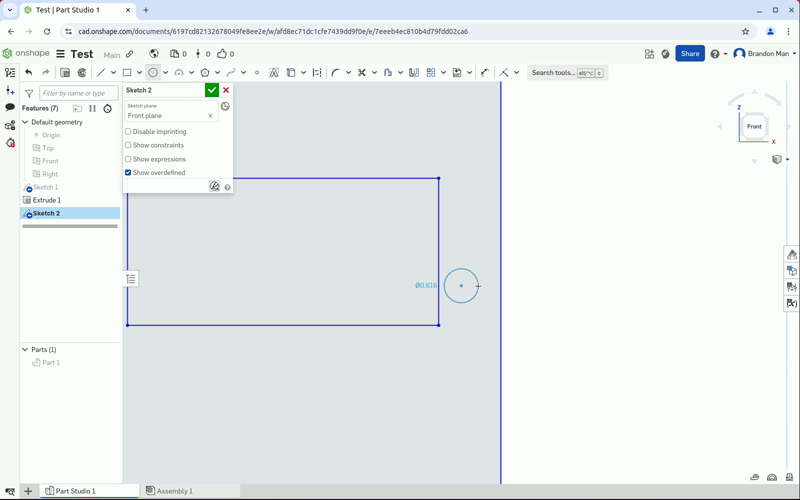
scroll(-6)
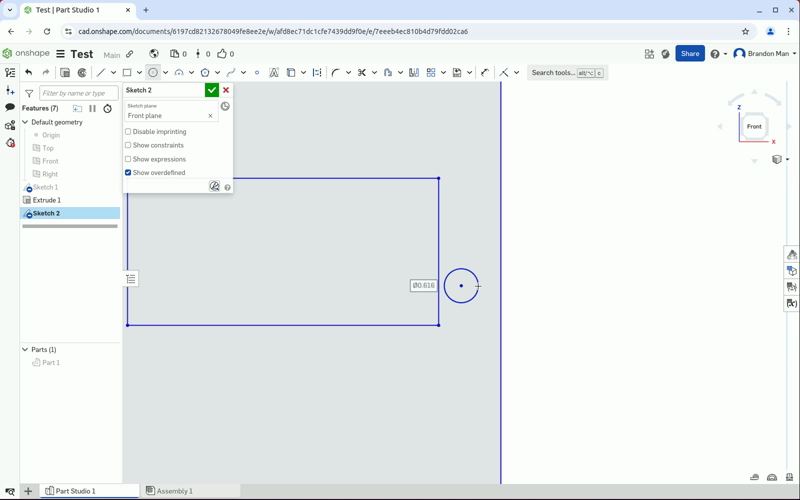
scroll(-6)
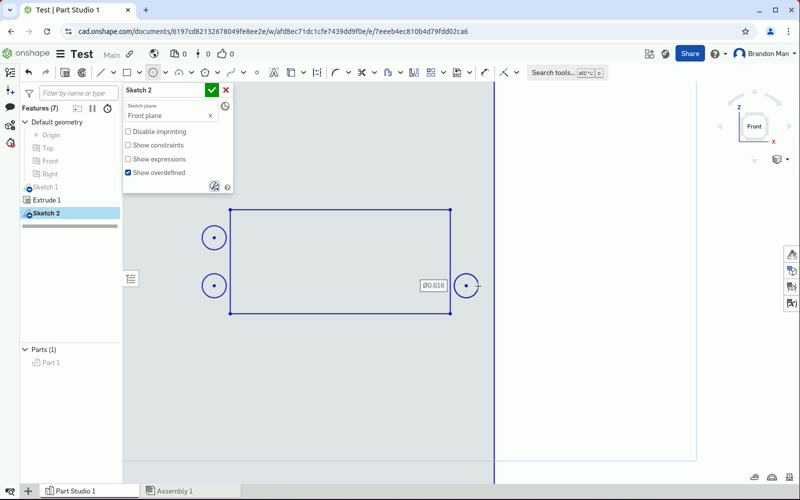
scroll(-6)
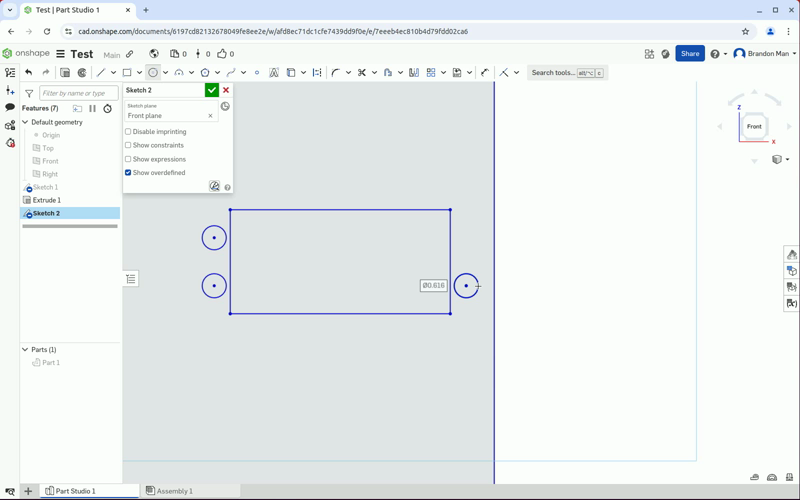
scroll(-6)
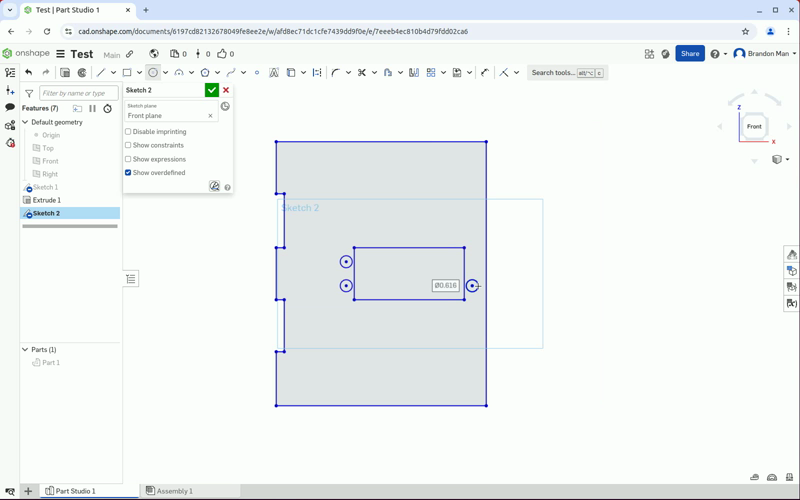
scroll(-6)
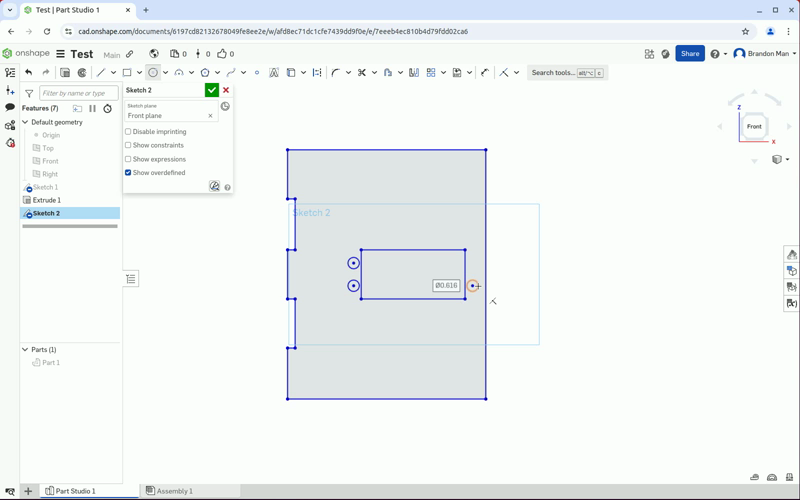
scroll(-6)
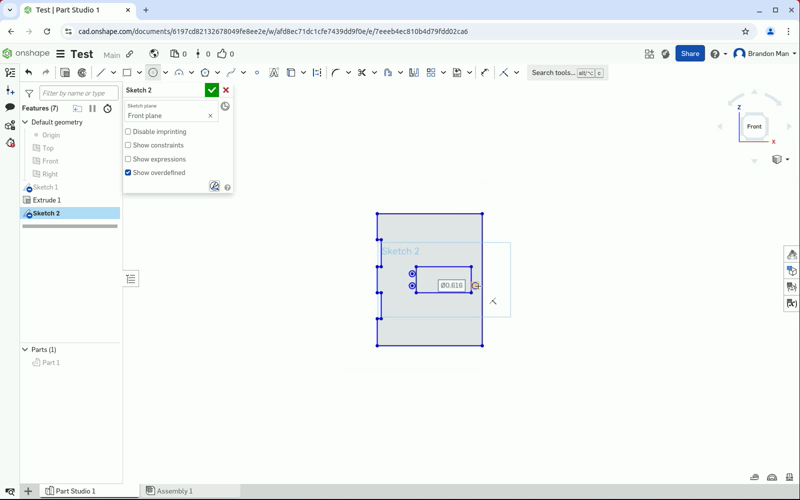
scroll(-6)
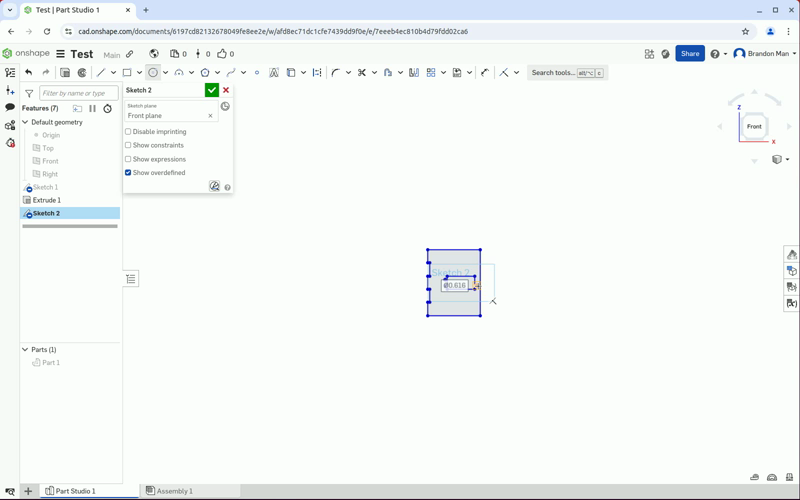
key(esc)
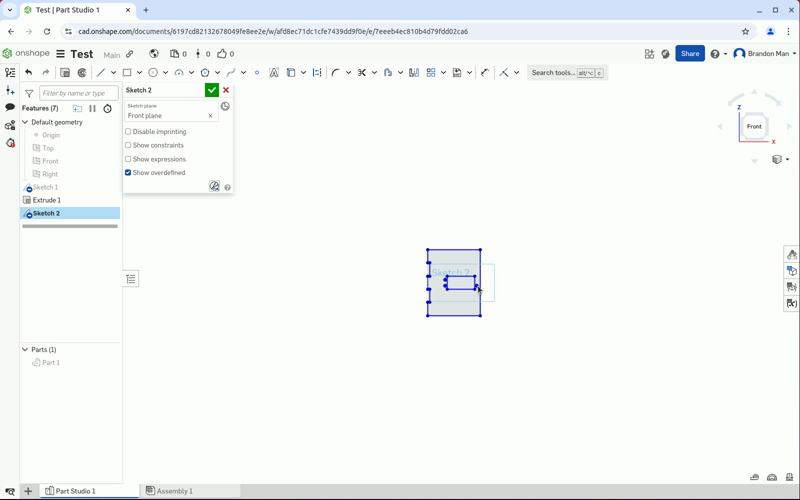
key(c)
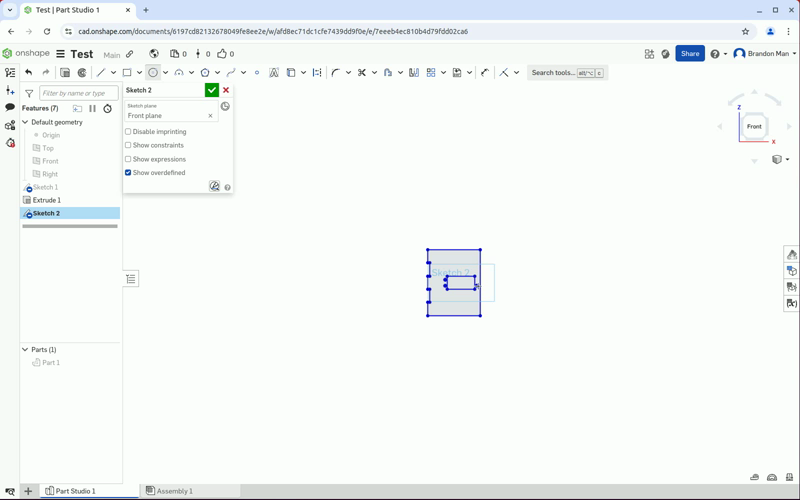
key_down(shift)
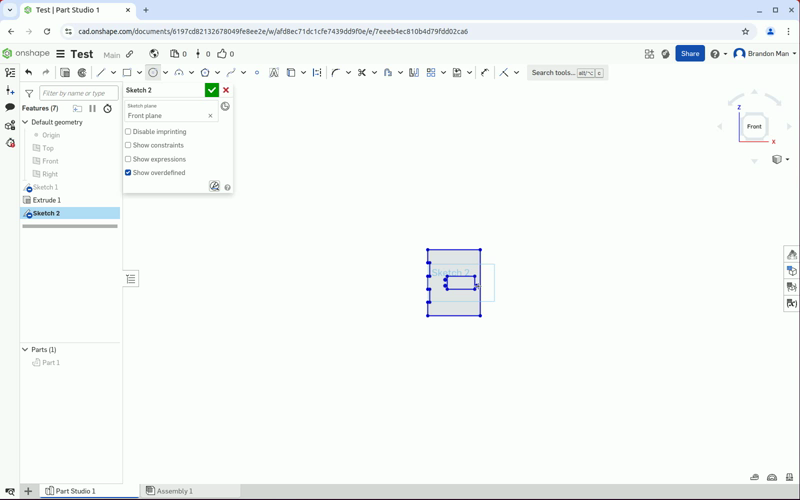
mouse_move(476, 279)
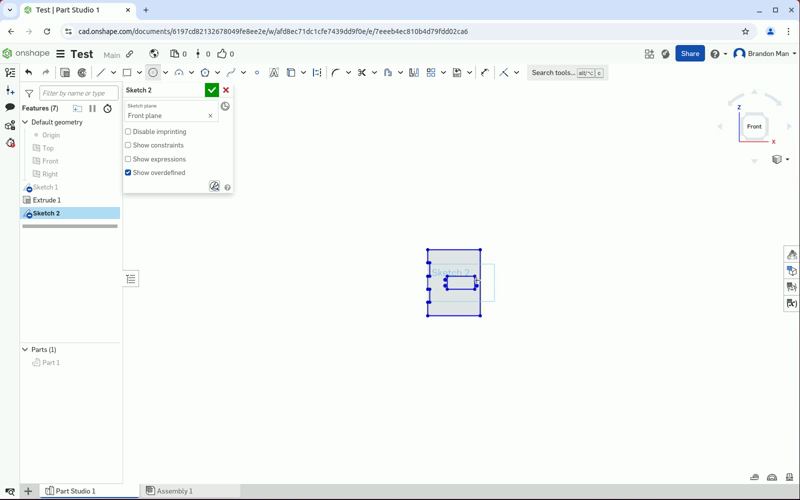
scroll(6)
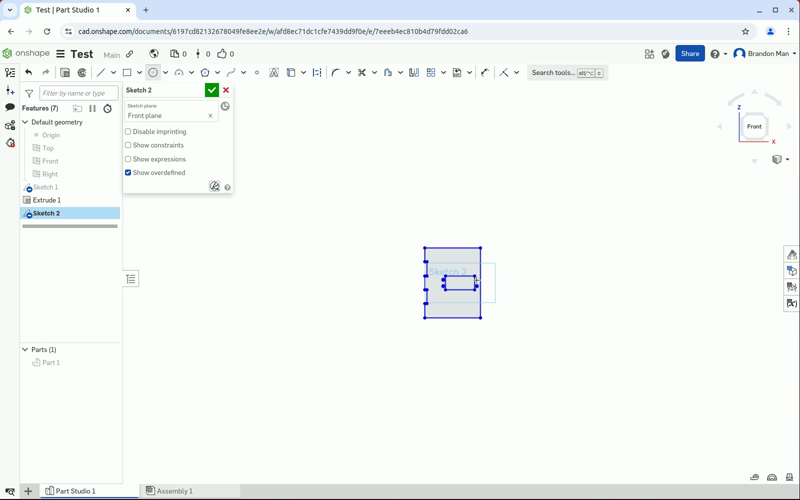
scroll(6)
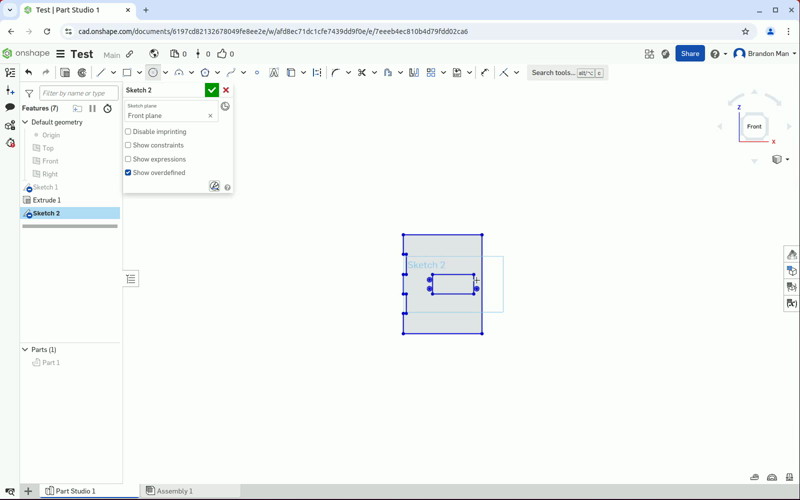
scroll(6)
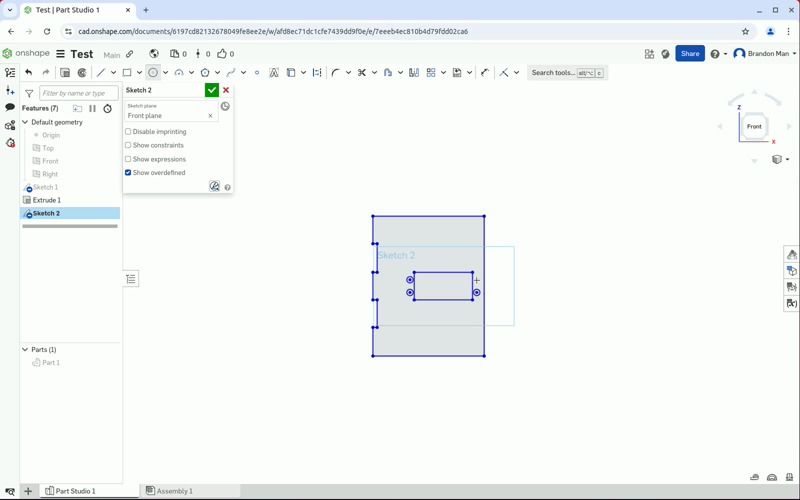
scroll(6)
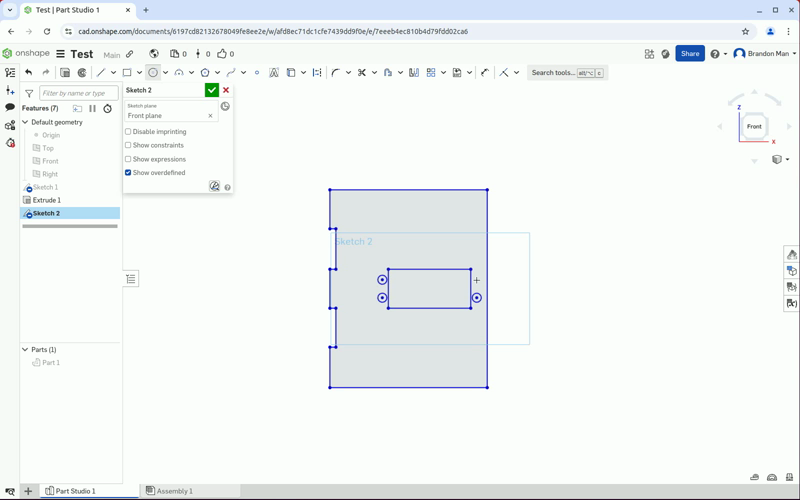
scroll(6)
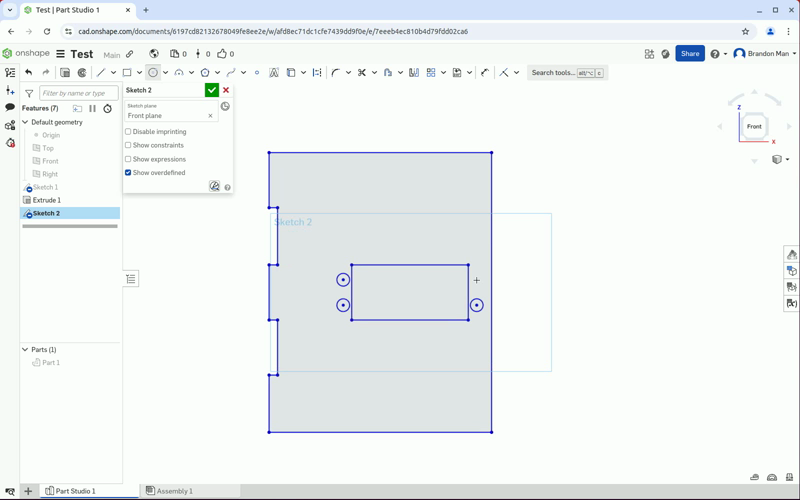
scroll(6)
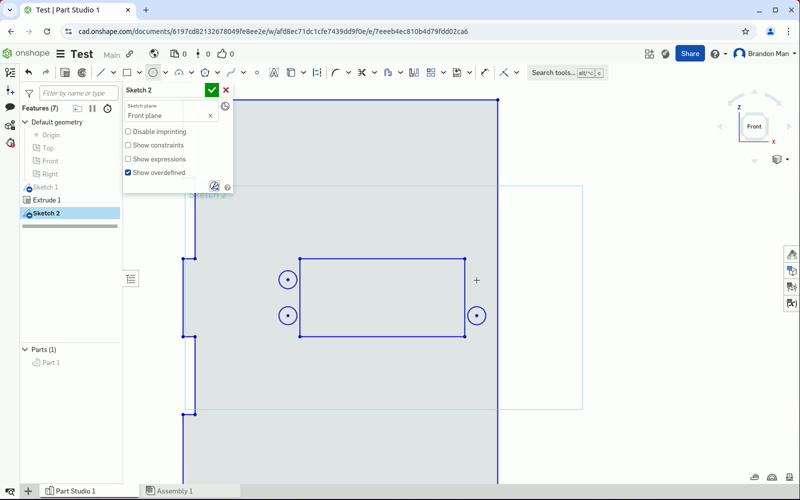
scroll(6)
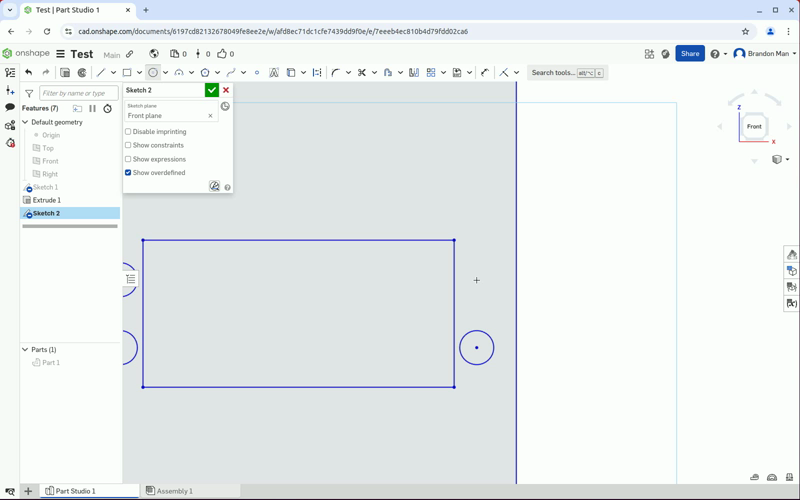
click(476, 279)
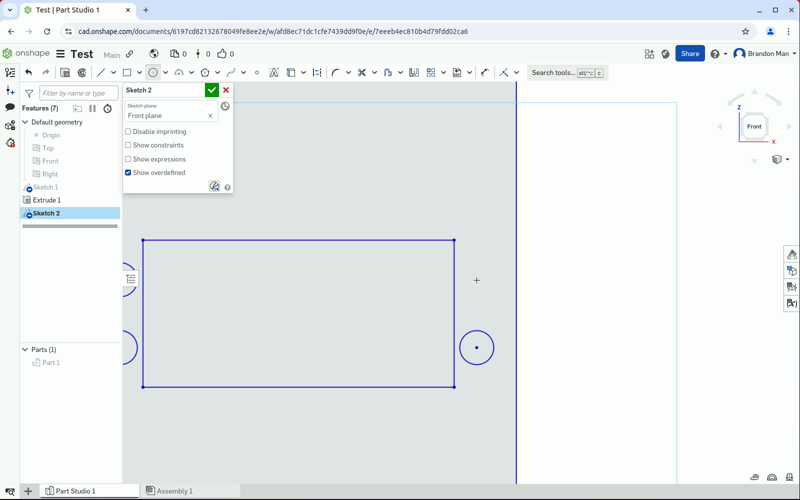
scroll(-6)
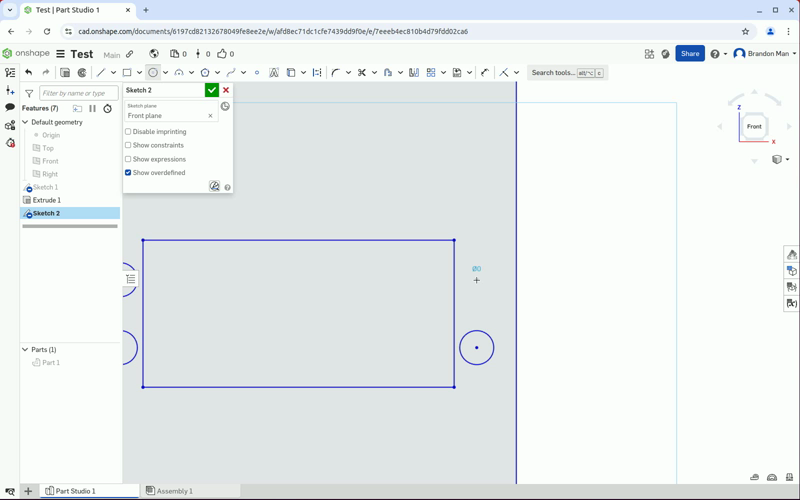
scroll(-6)
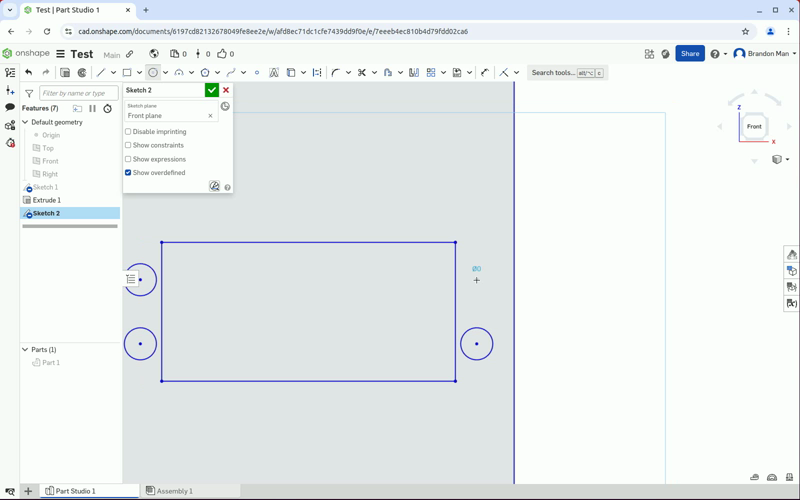
scroll(-6)
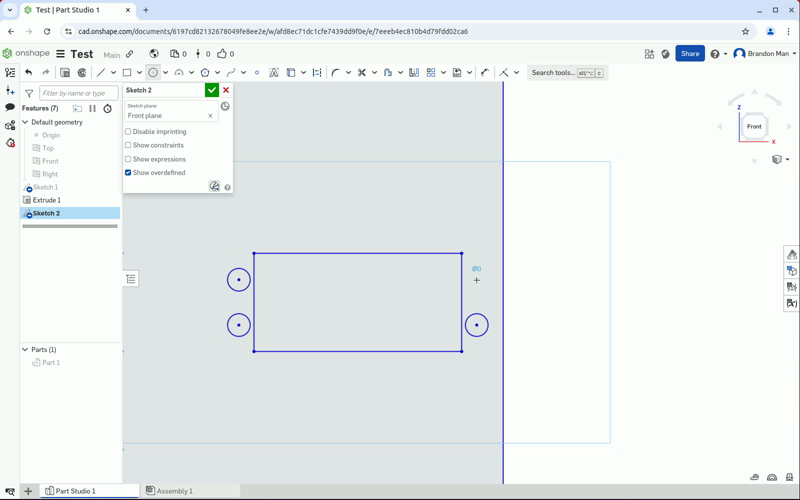
scroll(-6)
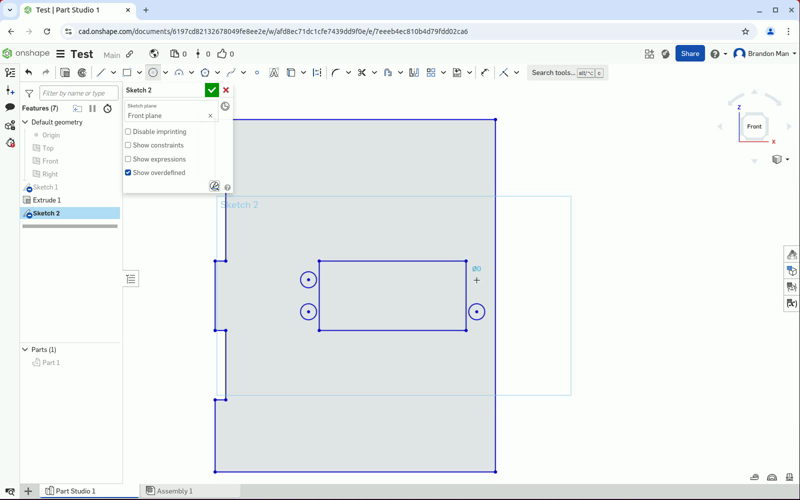
scroll(-6)
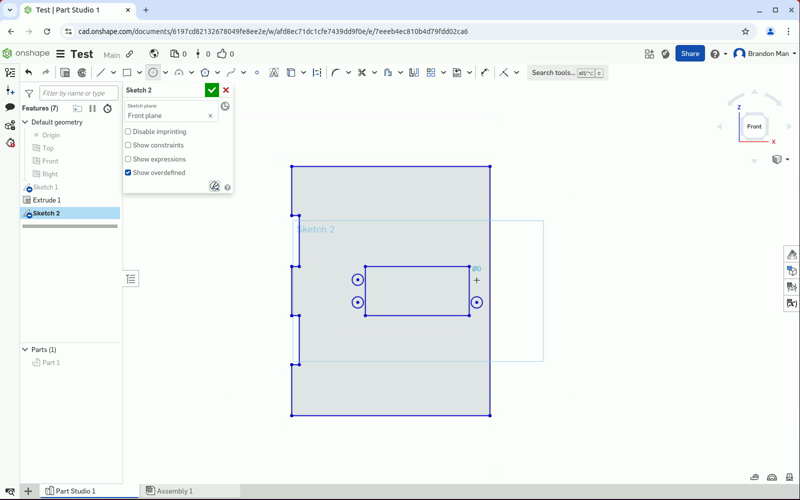
scroll(-6)
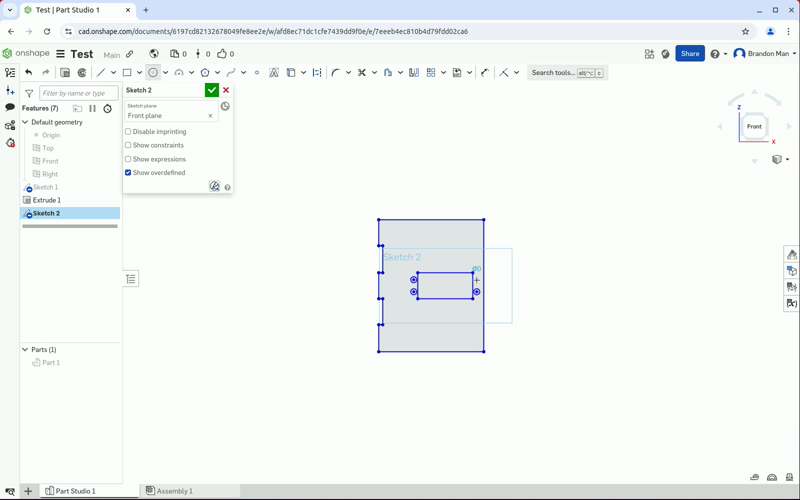
scroll(-6)
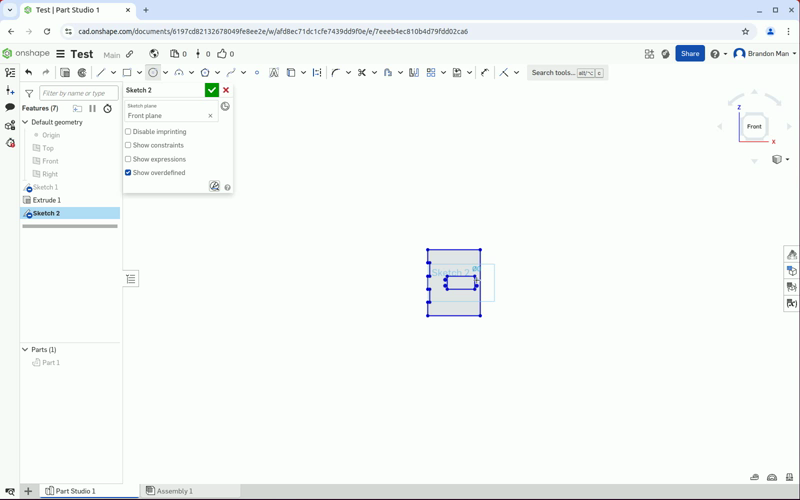
key_up(shift)
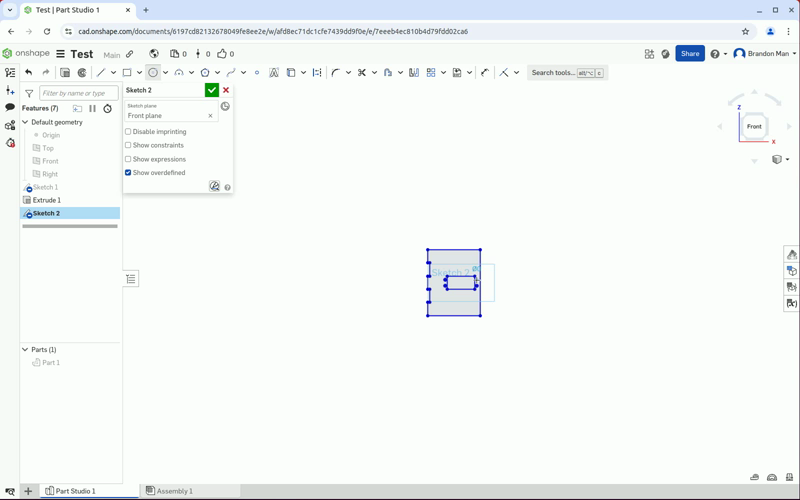
mouse_move(478, 279)
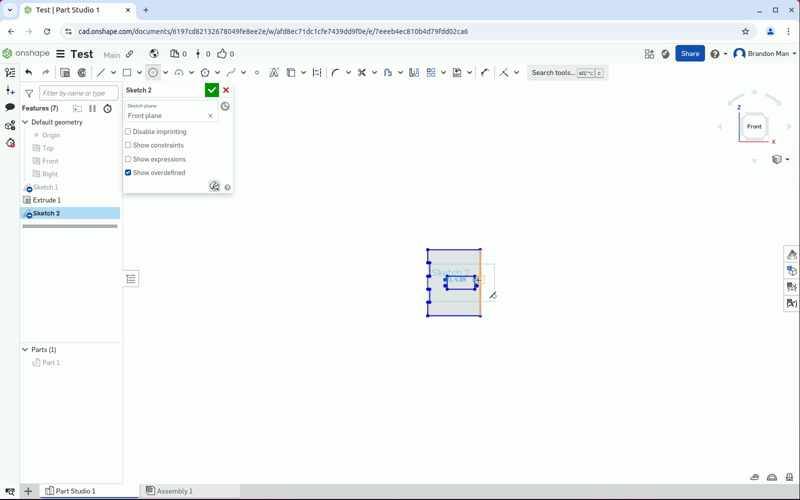
scroll(6)
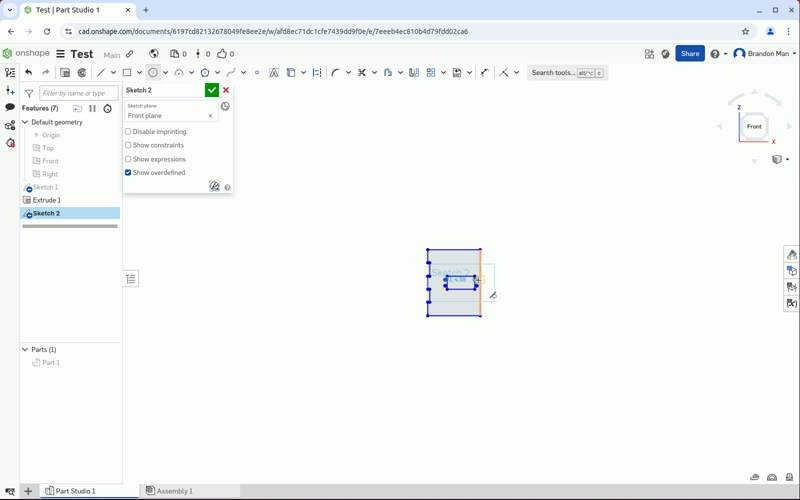
scroll(6)
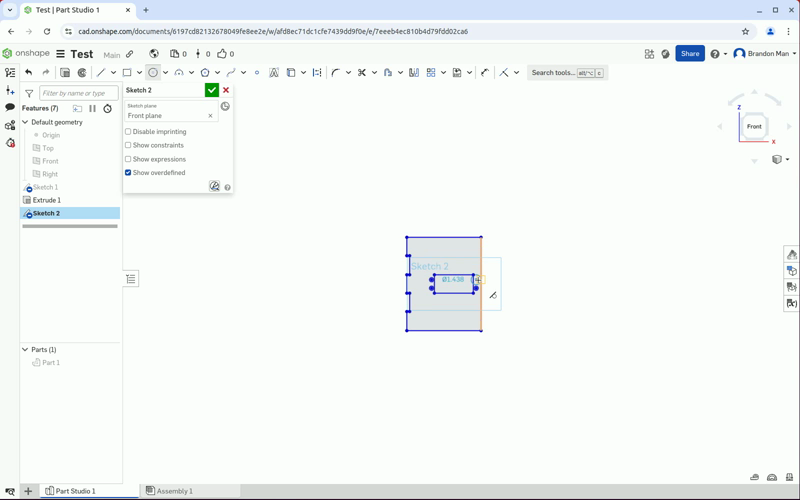
scroll(6)
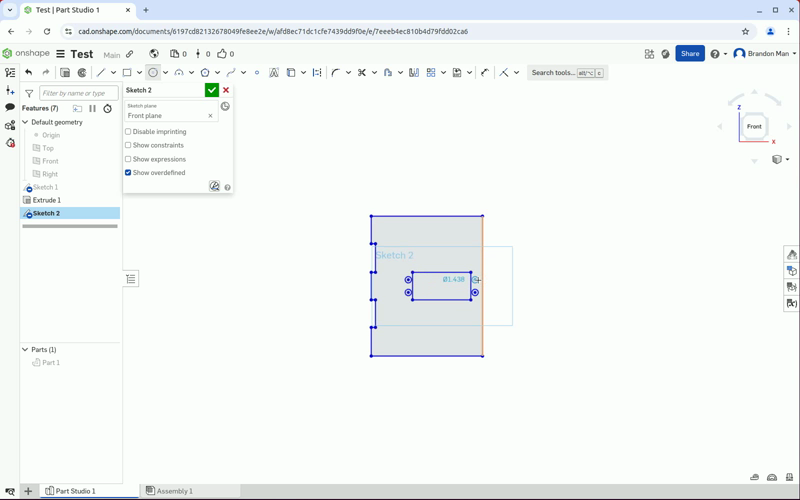
scroll(6)
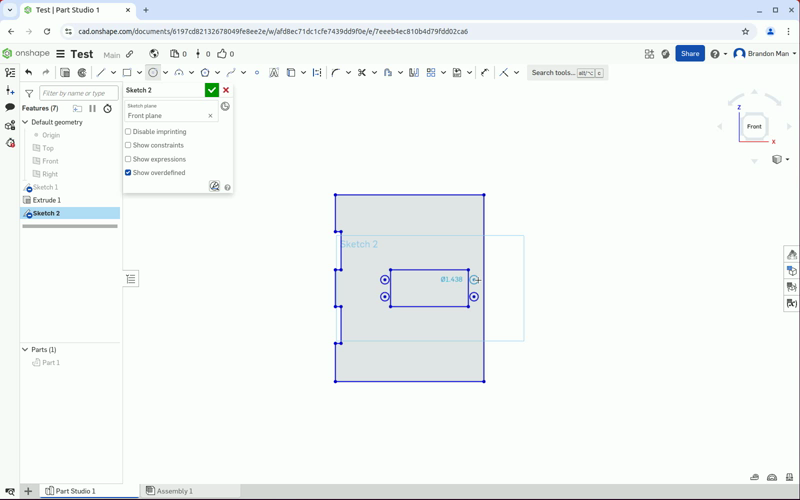
scroll(6)
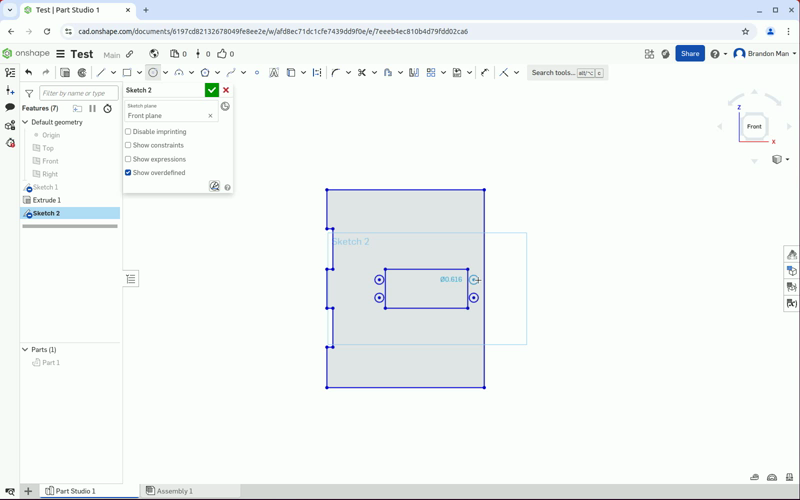
scroll(6)
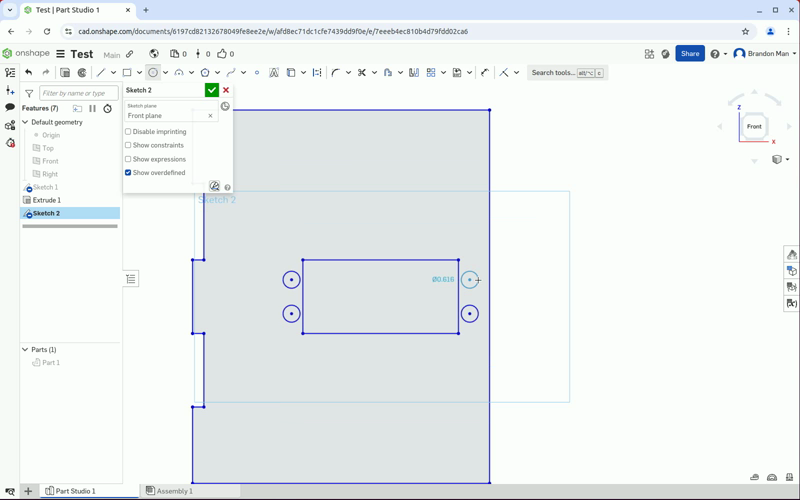
scroll(6)
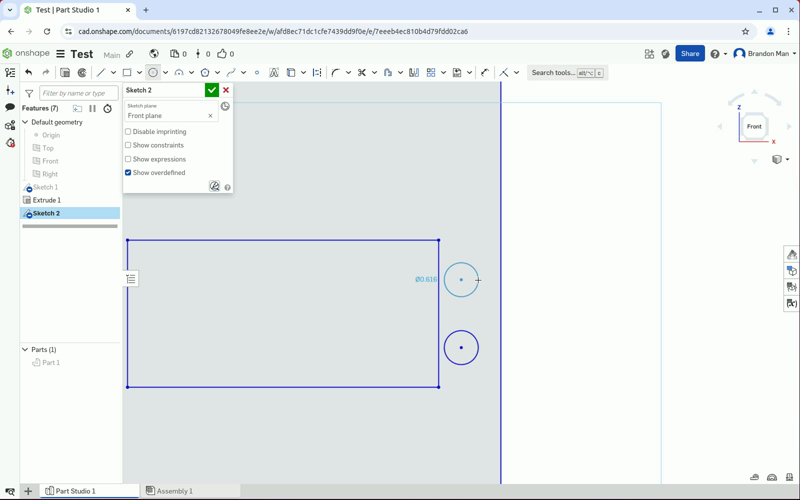
click(478, 279)
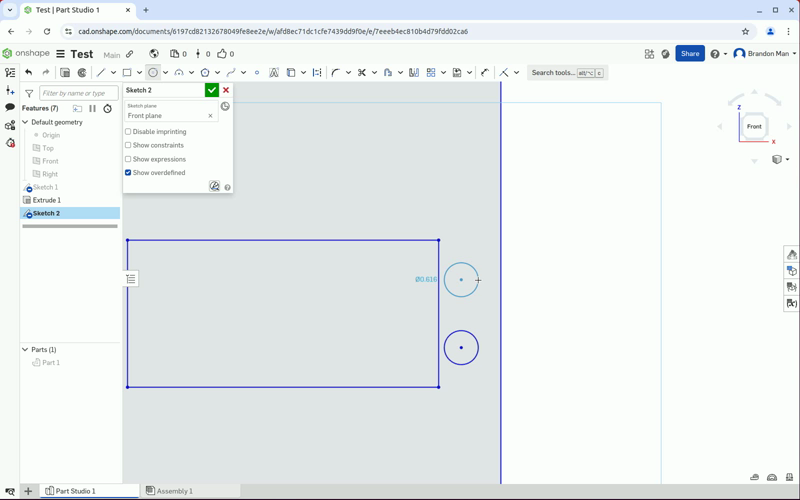
scroll(-6)
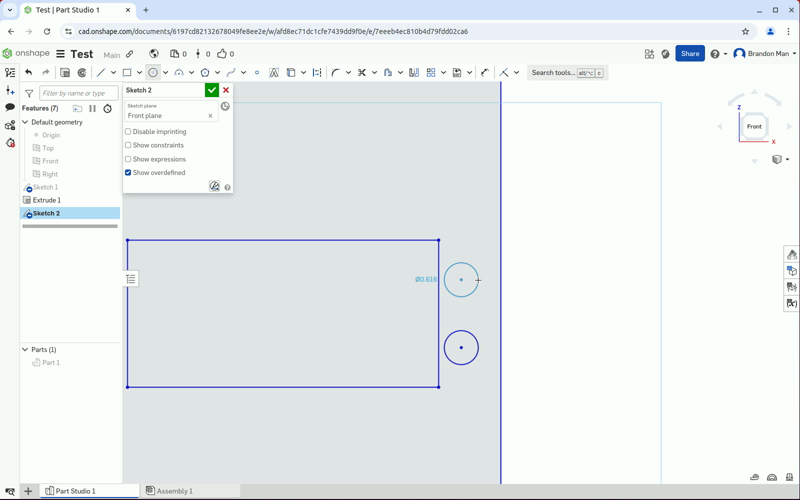
scroll(-6)
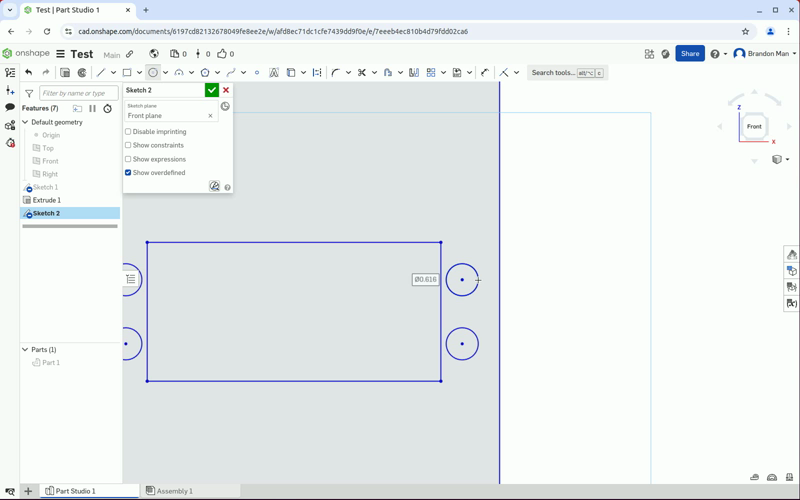
scroll(-6)
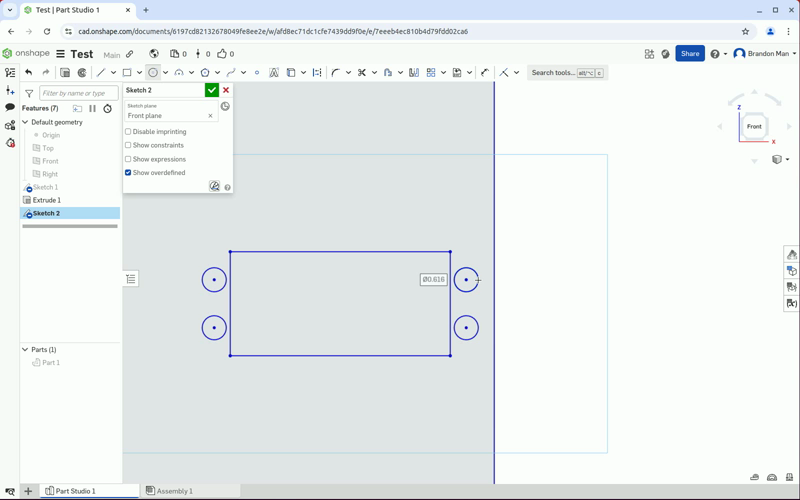
scroll(-6)
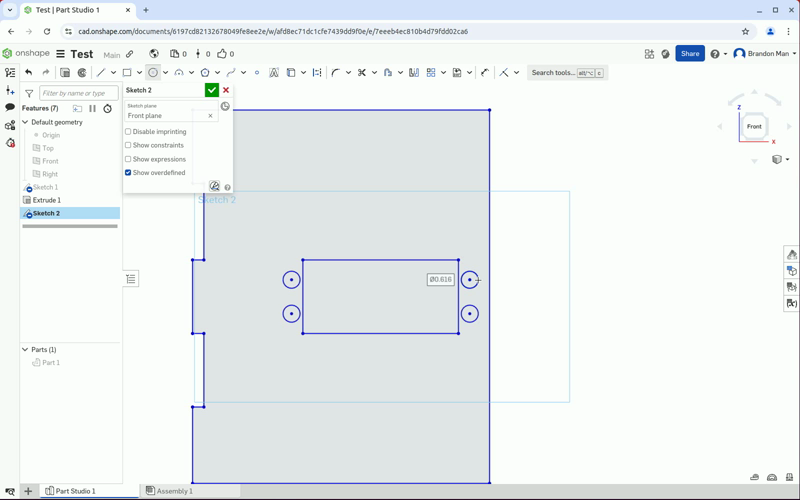
scroll(-6)
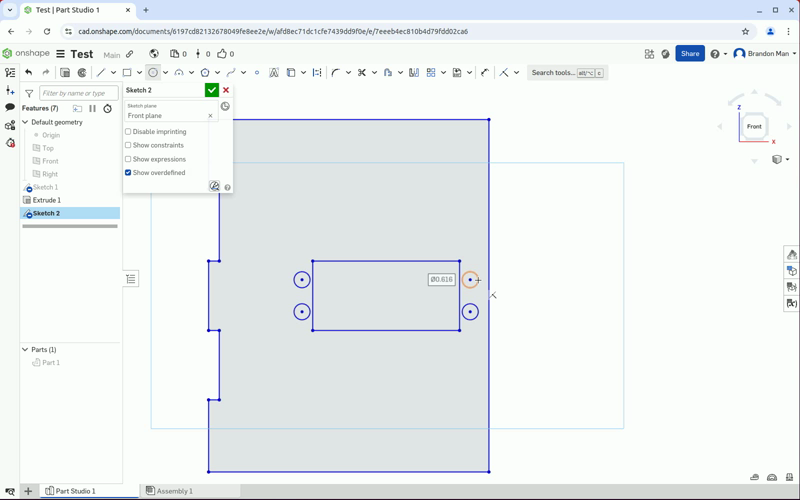
scroll(-6)
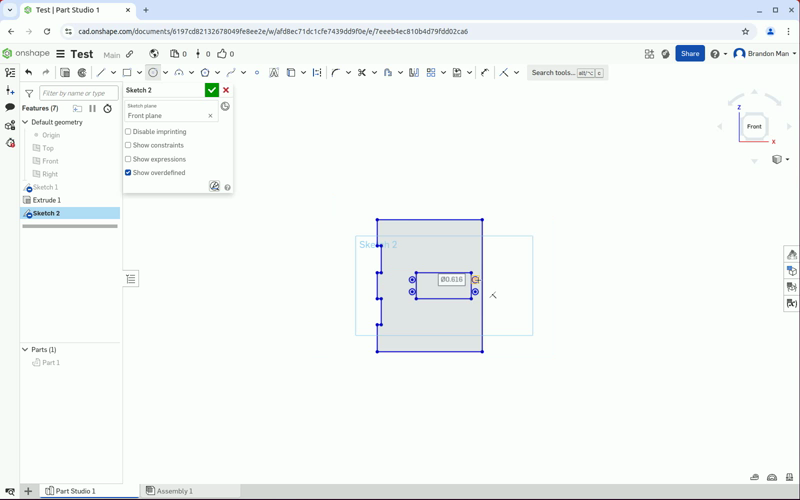
scroll(-6)
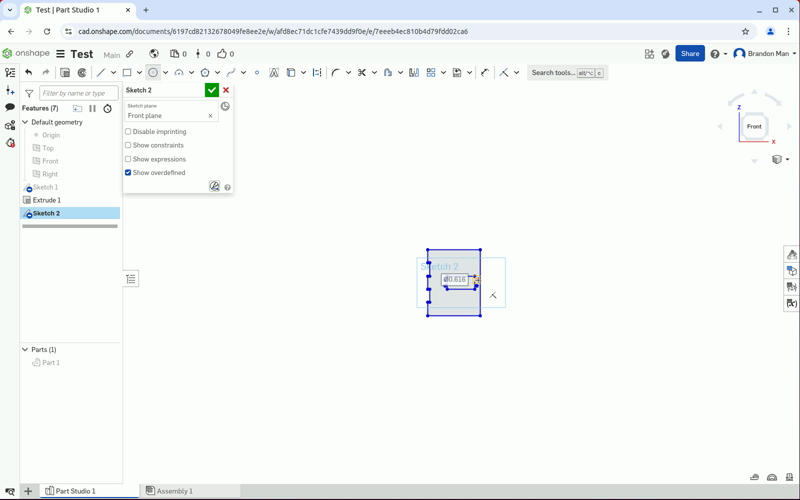
key(esc)
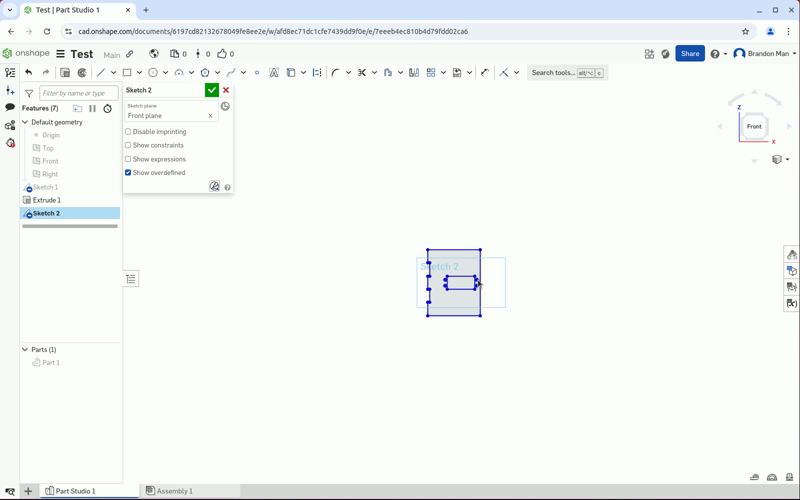
mouse_move(475, 266)
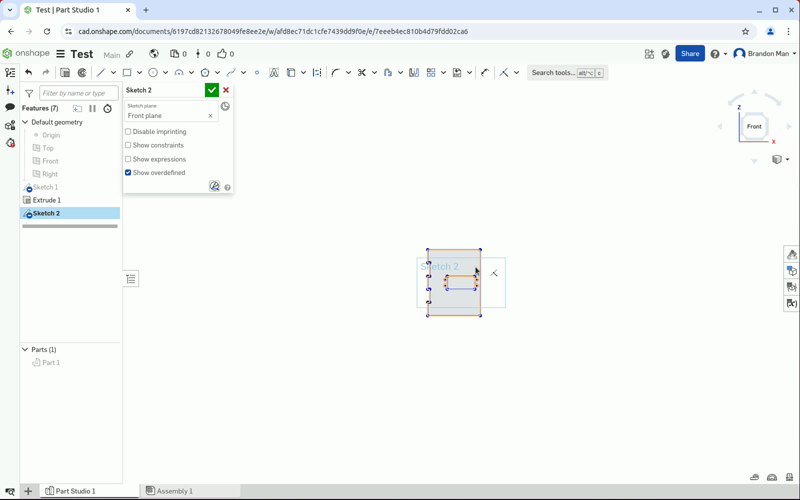
click(475, 266)
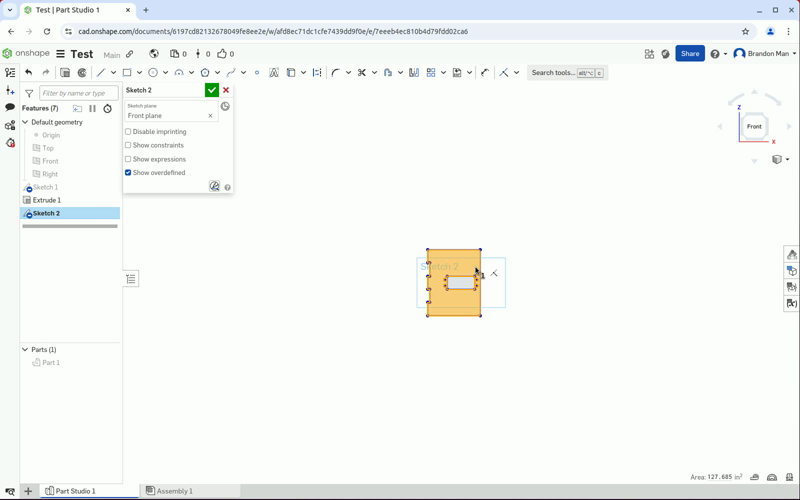
mouse_move(73, 352)
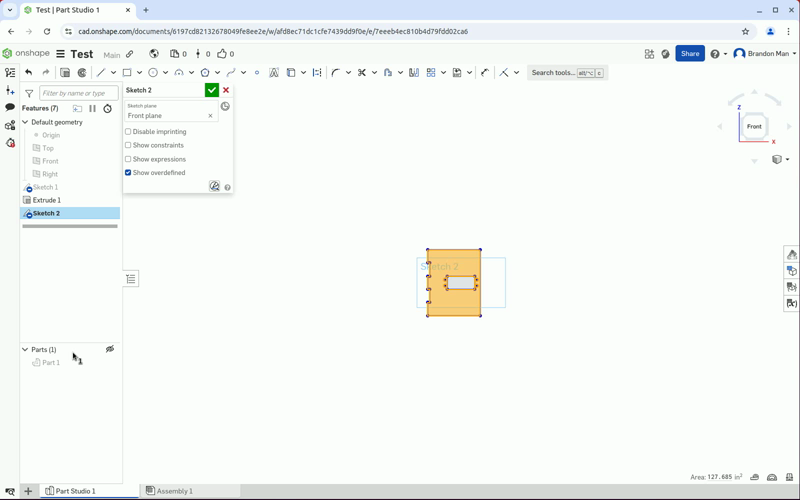
key(shift+y)
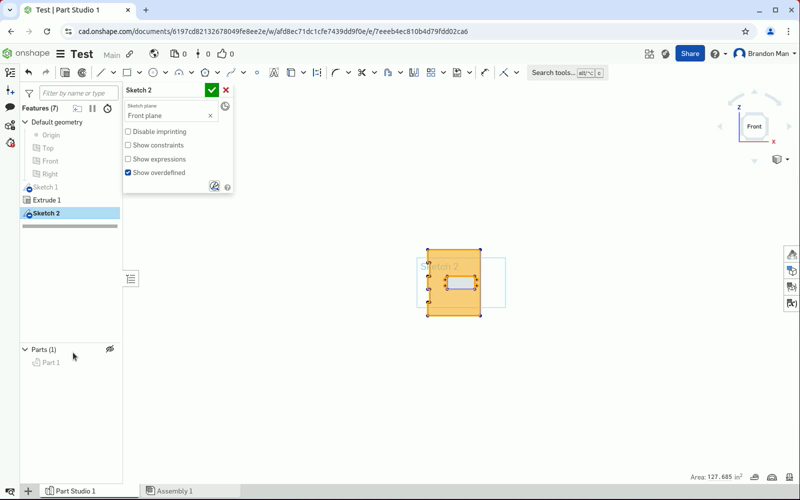
key(shift+e)
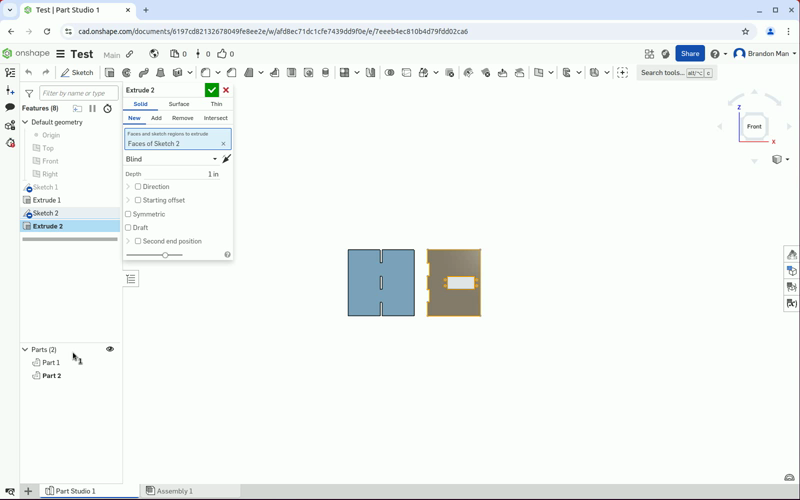
mouse_move(143, 106)
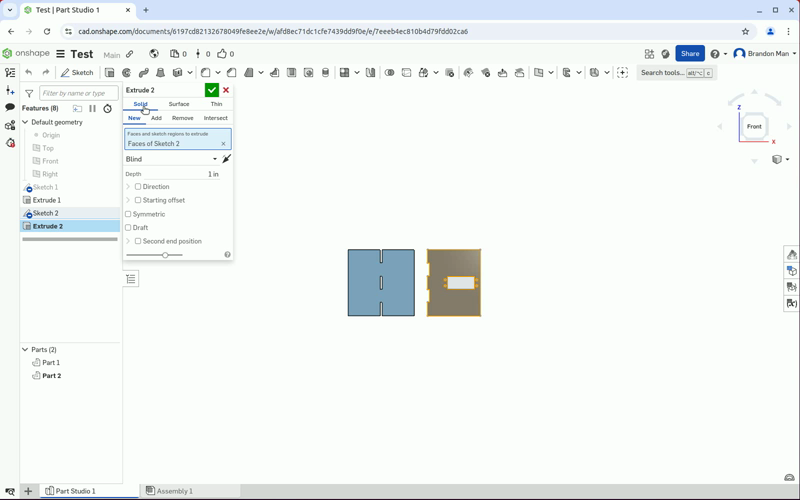
click(143, 106)
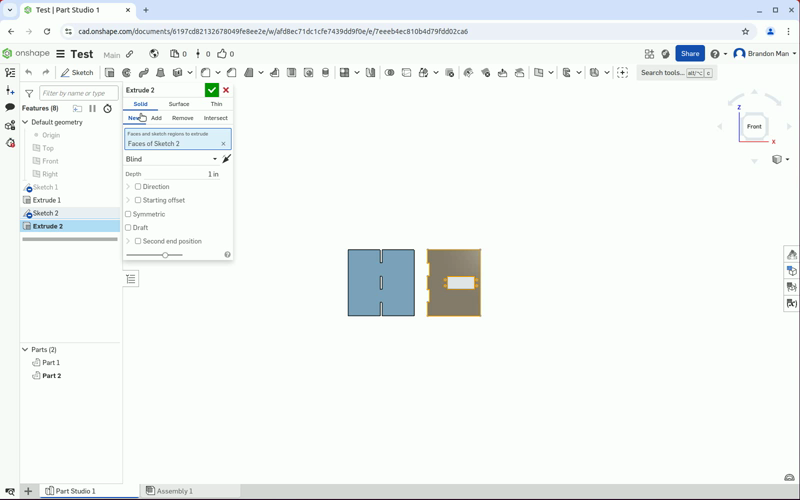
mouse_move(137, 120)
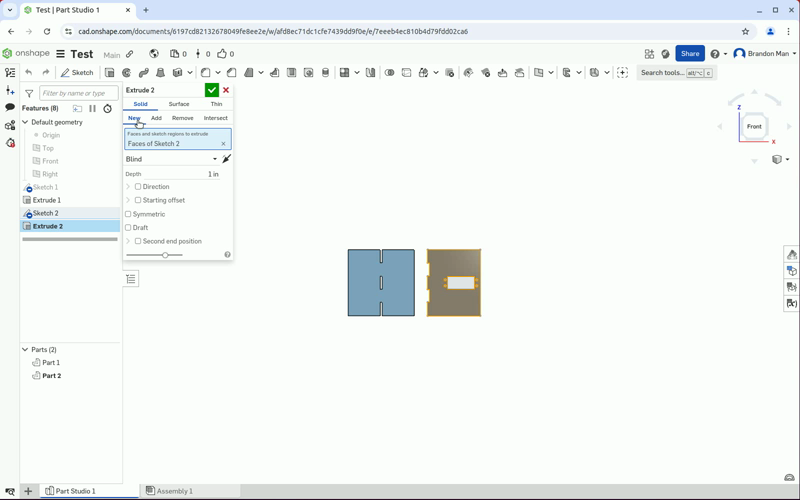
click(137, 120)
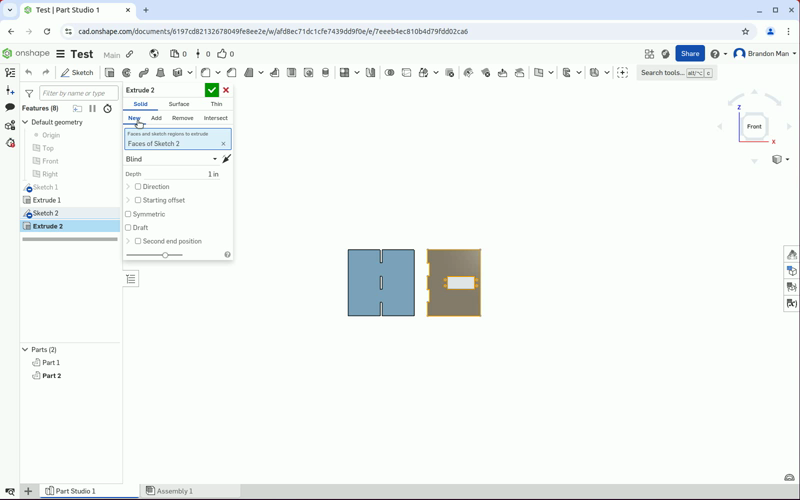
key(tab, 4)
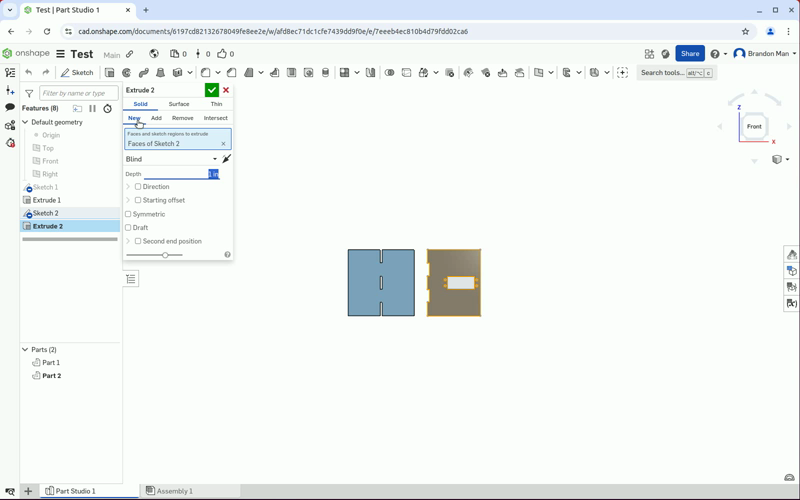
text(0.481)
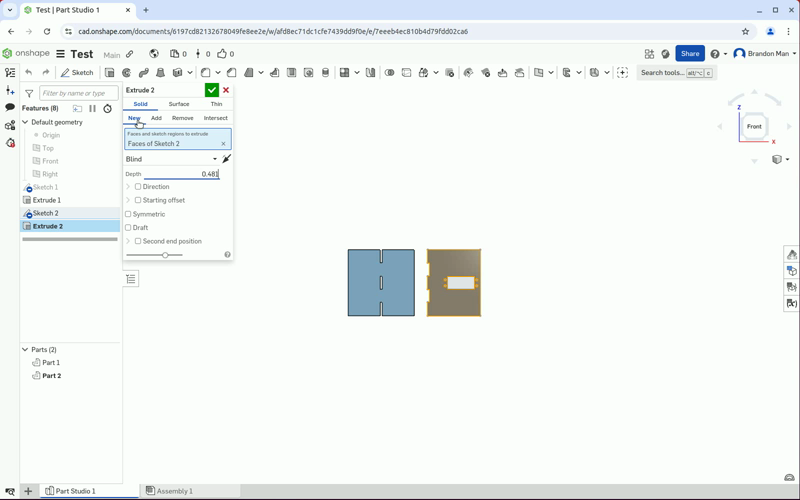
key(enter)
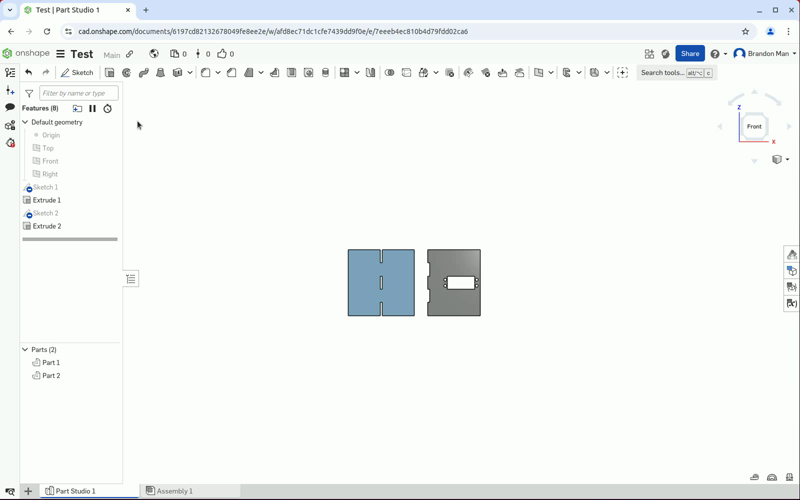
key(shift+h)
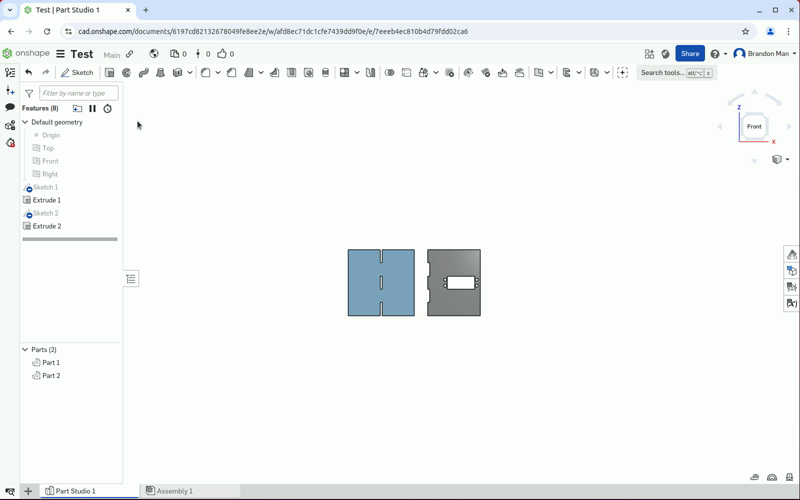
key(shift+h)
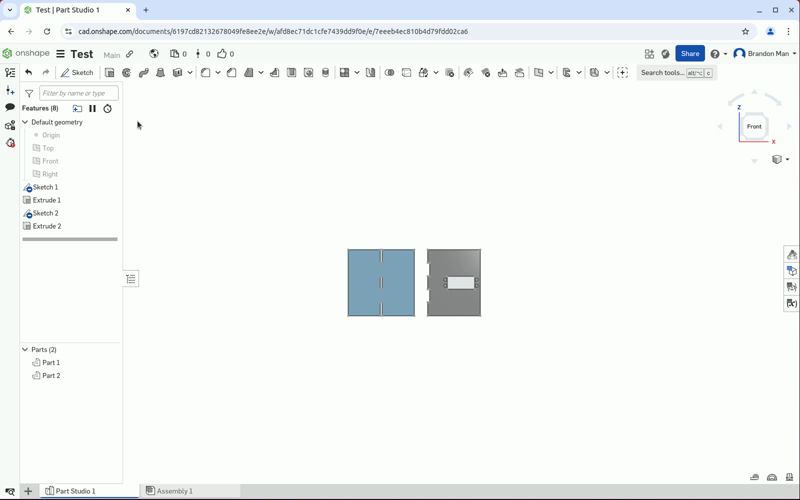
key(shift+7)
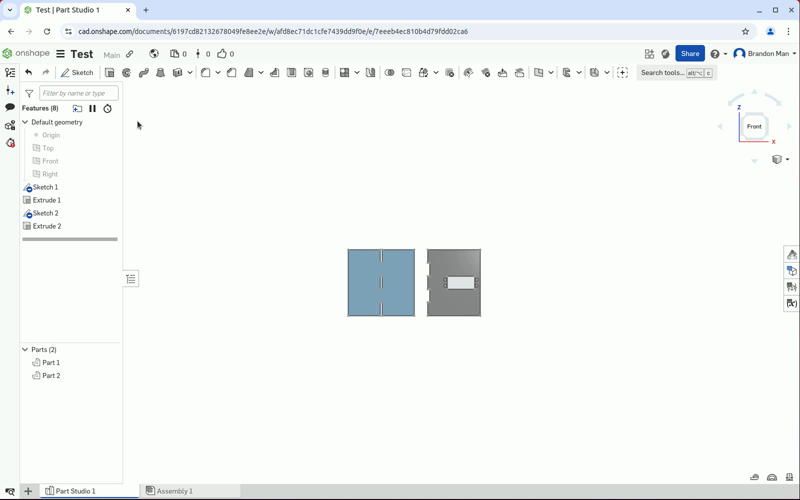
key(left, 2)
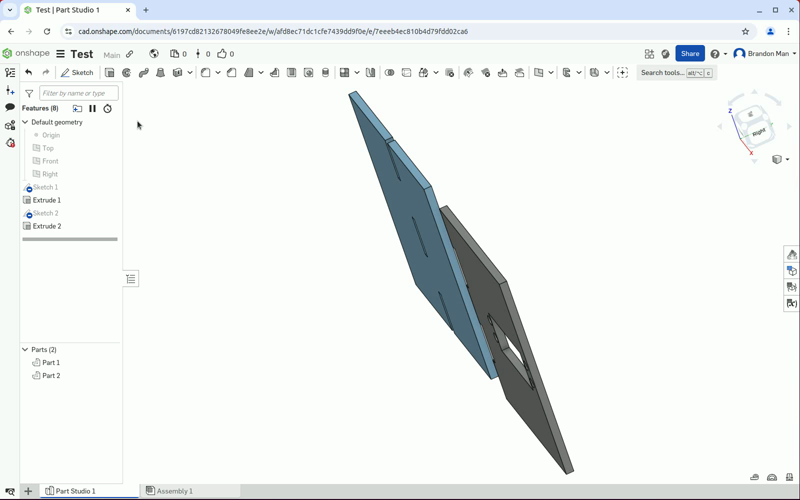
key(down, 2)
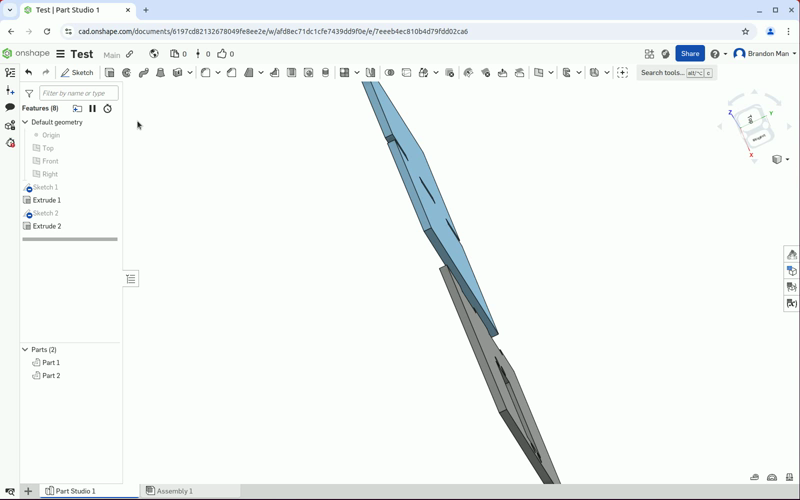
key(up, 2)
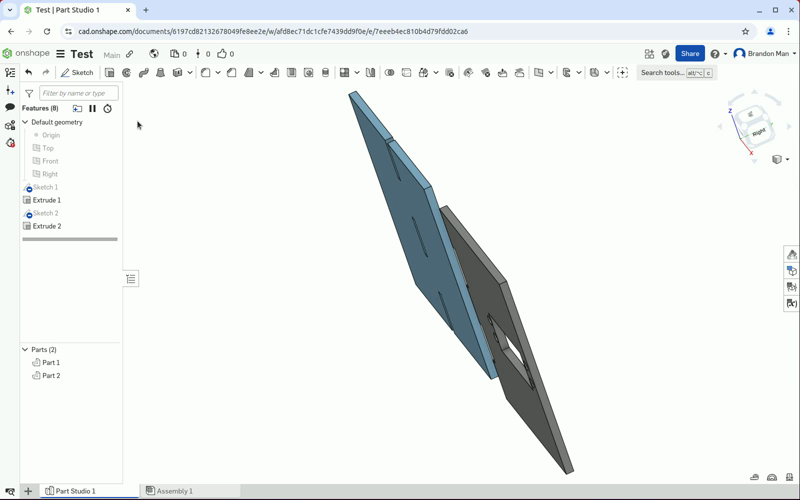
key(right, 2)
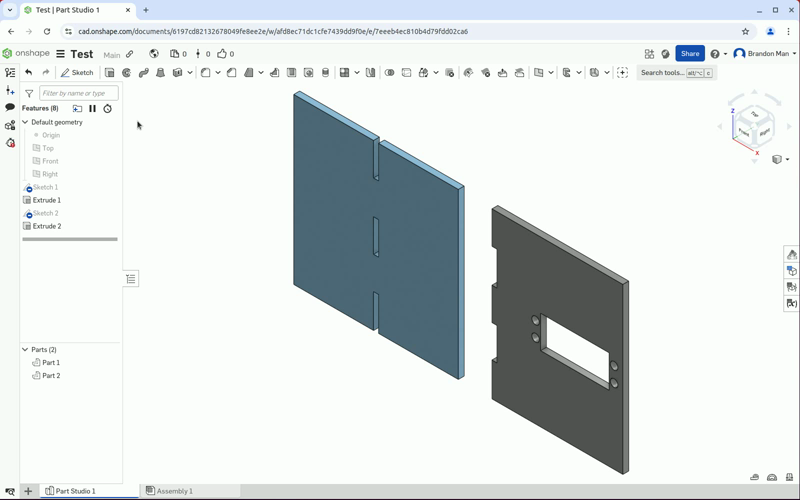
mouse_move(73, 189)
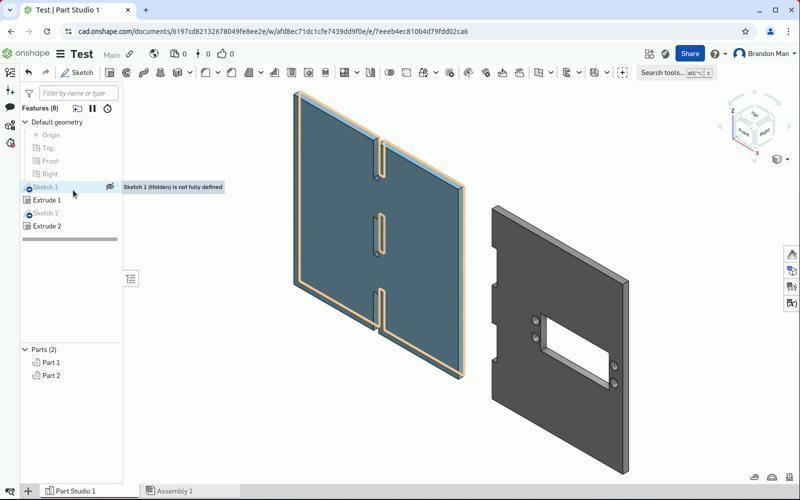
click(73, 189)